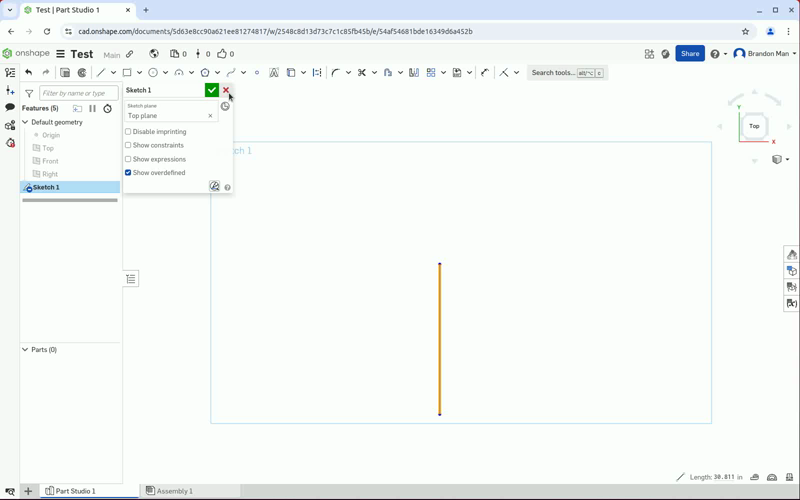
key(shift+h)
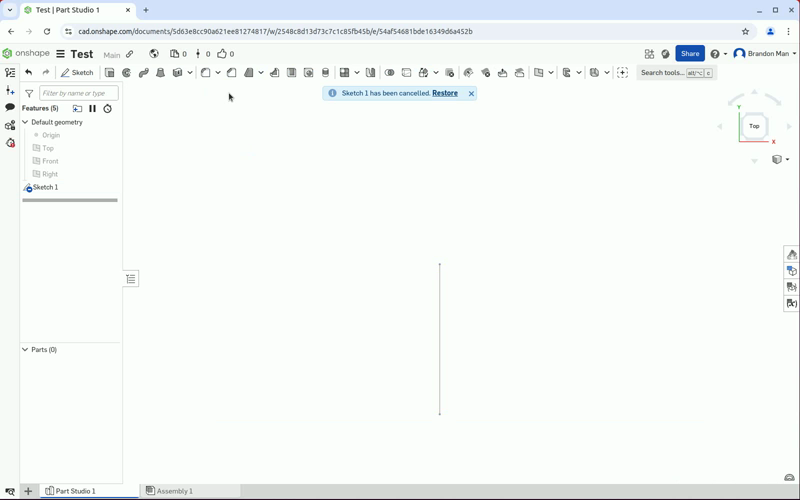
key(shift+s)
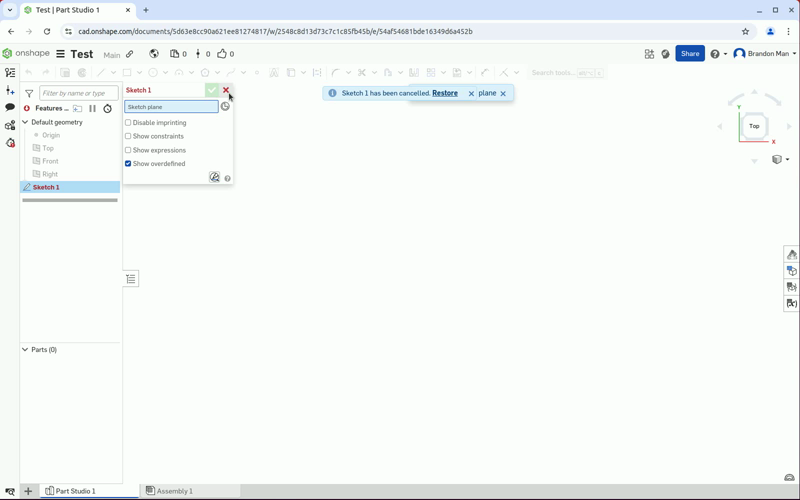
mouse_move(73, 150)
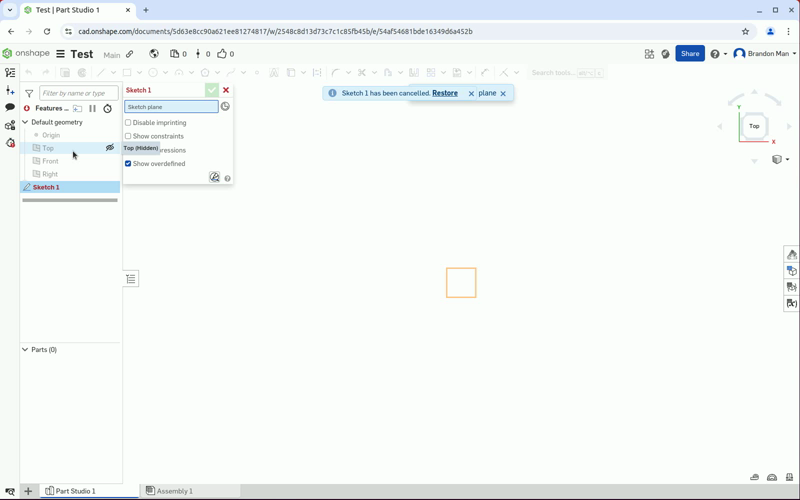
click(73, 150)
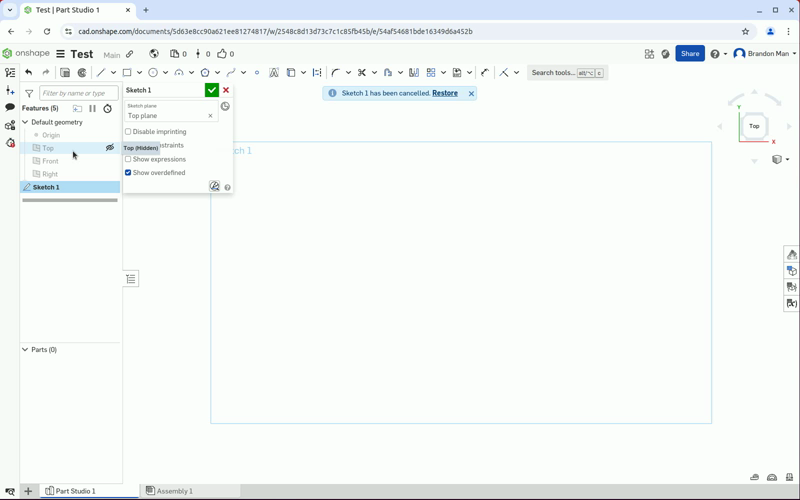
mouse_move(73, 352)
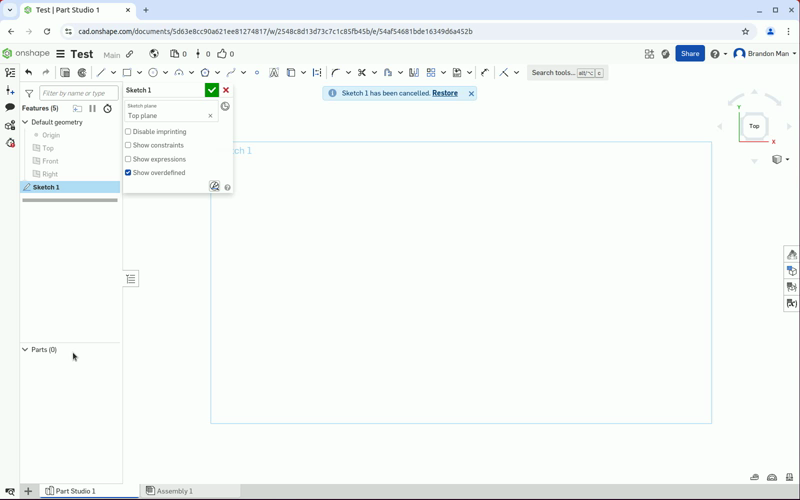
key(y)
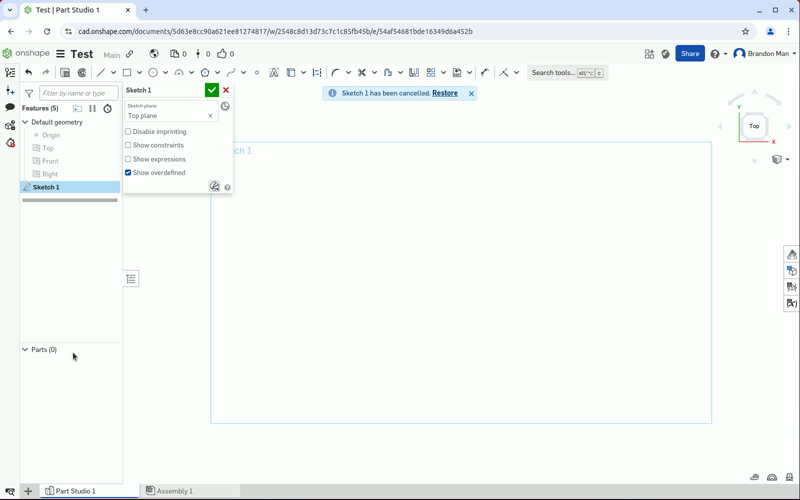
key(l)
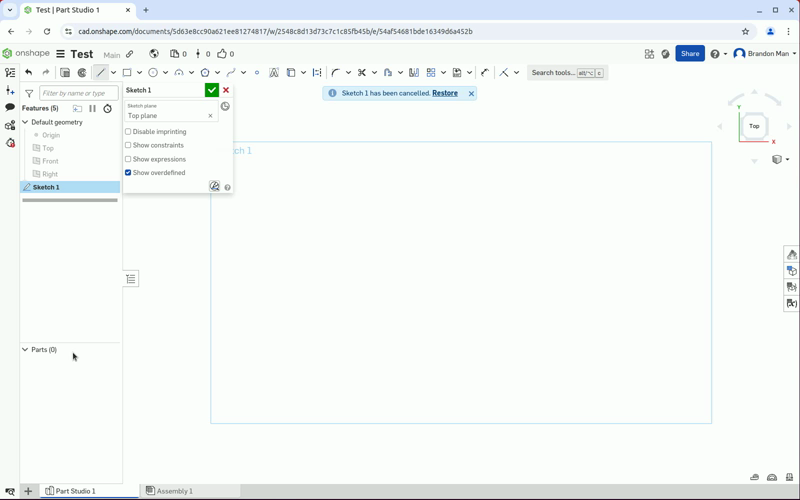
key_down(shift)
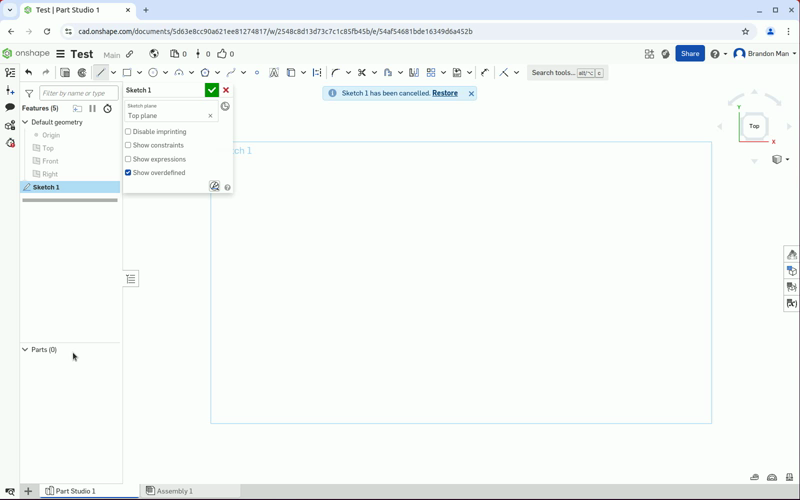
mouse_move(351, 286)
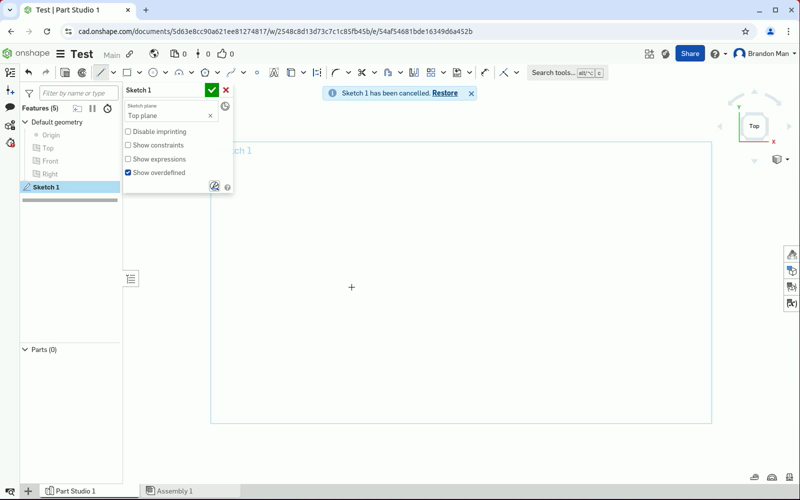
click(351, 286)
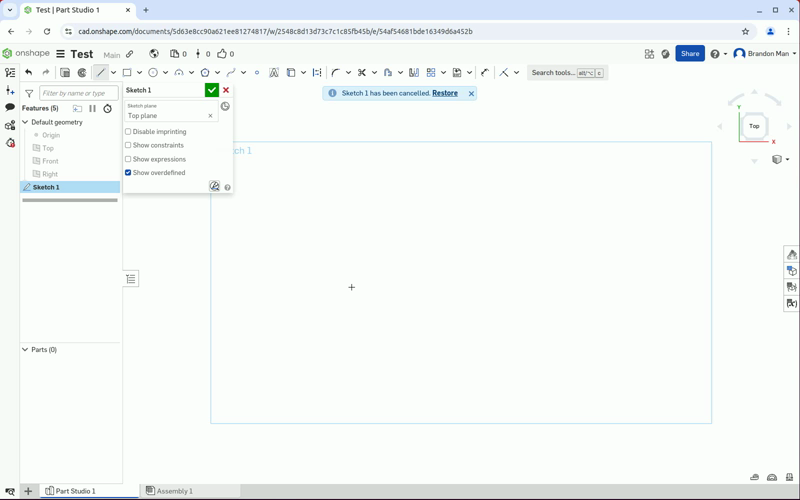
key_up(shift)
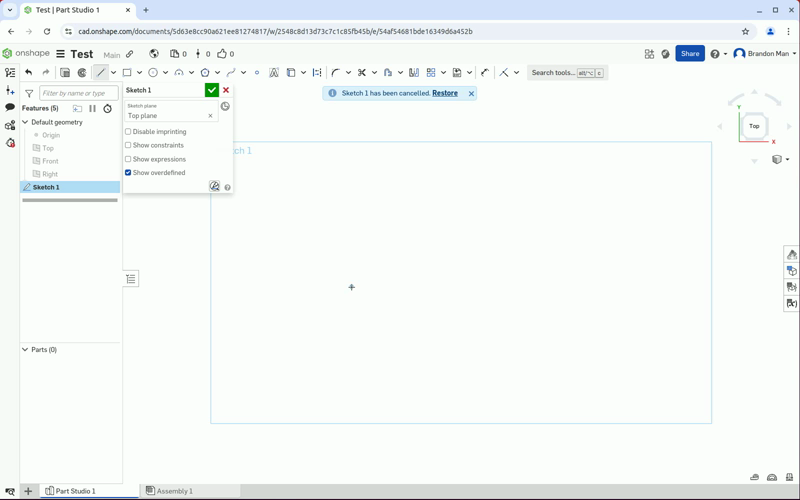
key_down(shift)
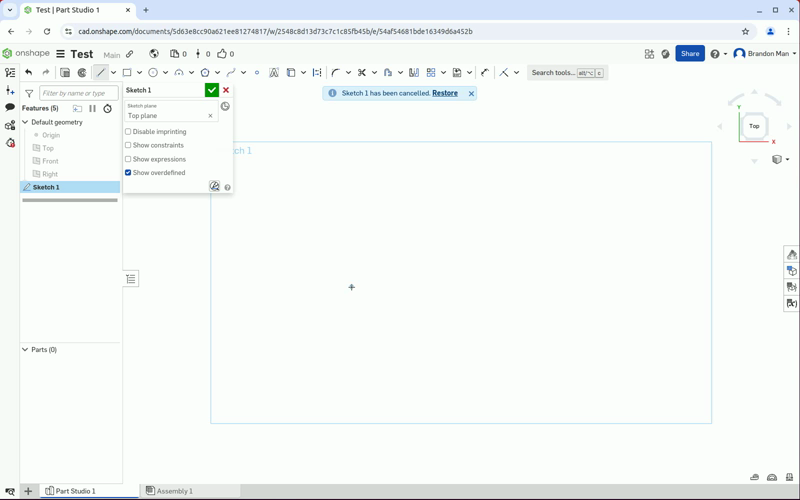
mouse_move(415, 286)
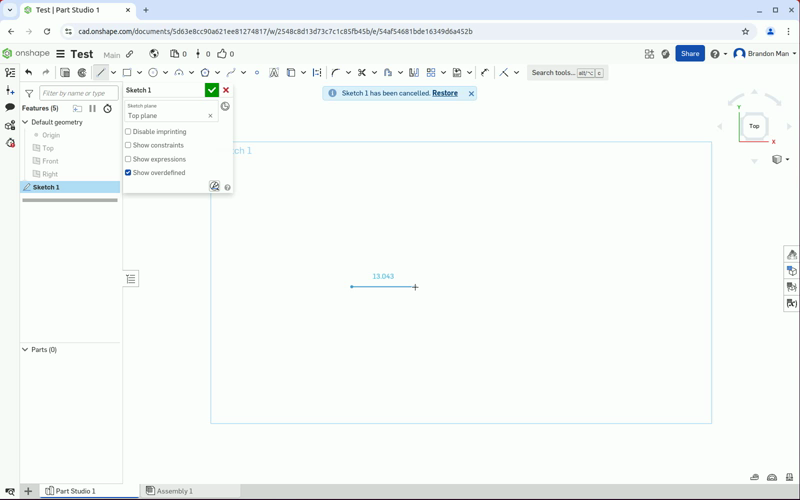
click(415, 286)
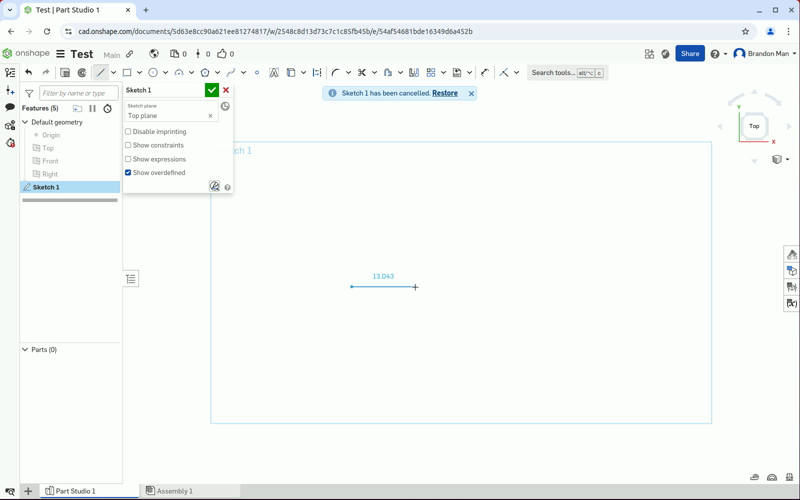
key_up(shift)
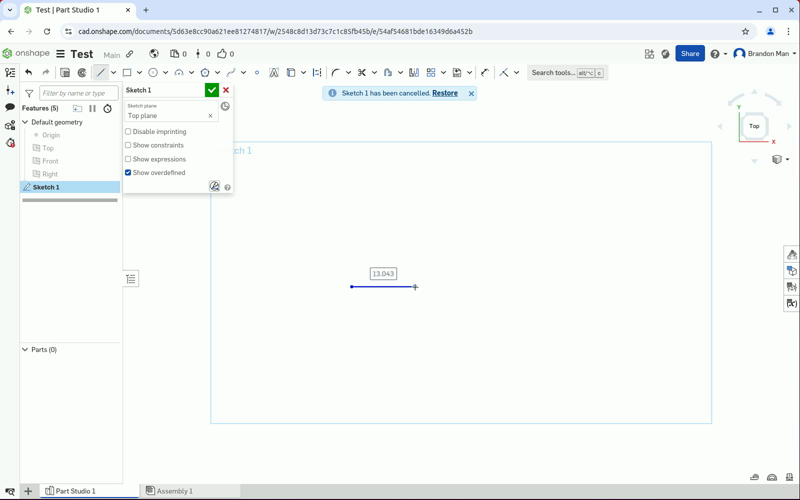
key_down(shift)
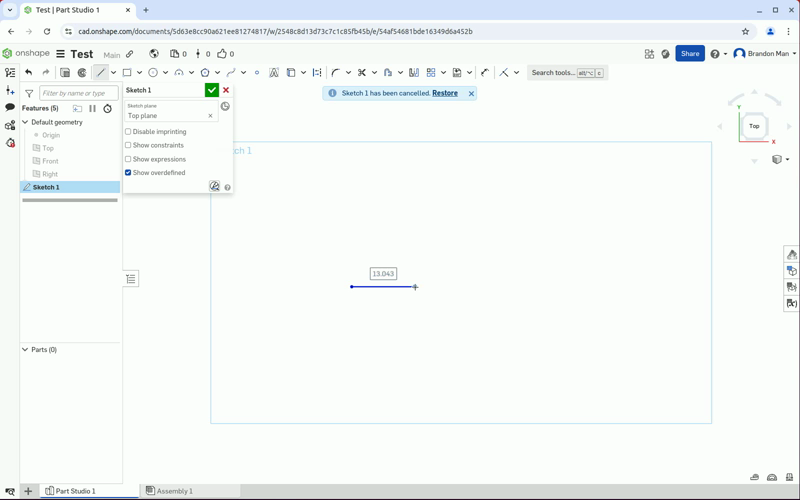
mouse_move(445, 286)
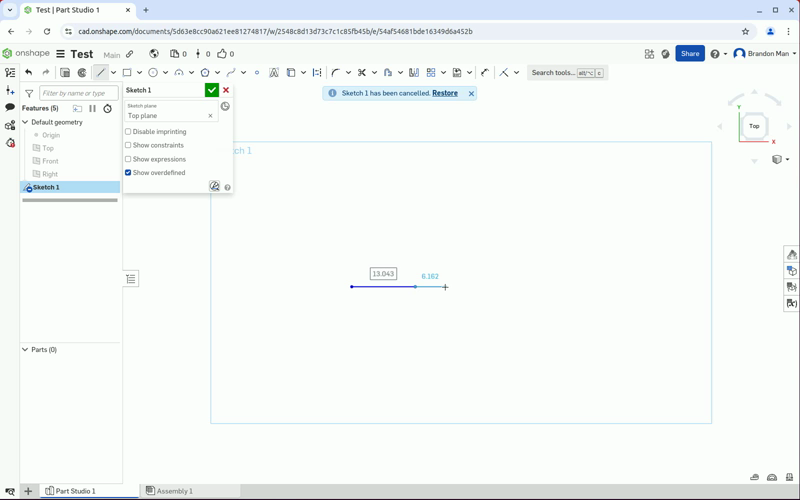
mouse_move(421, 286)
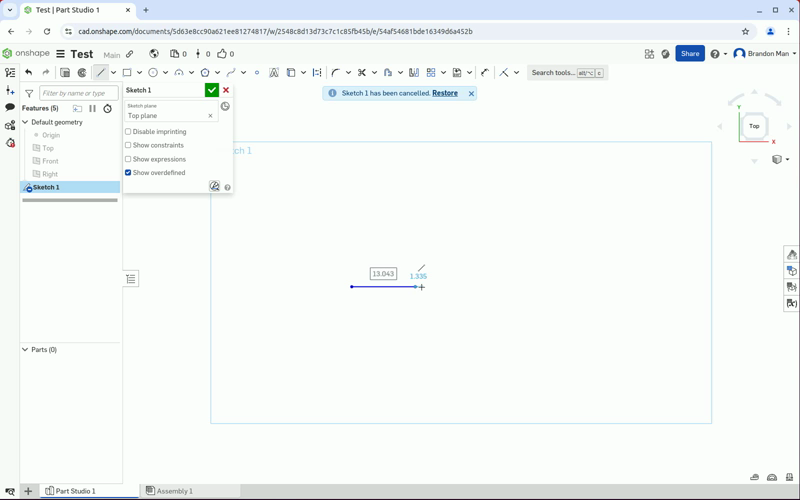
scroll(6)
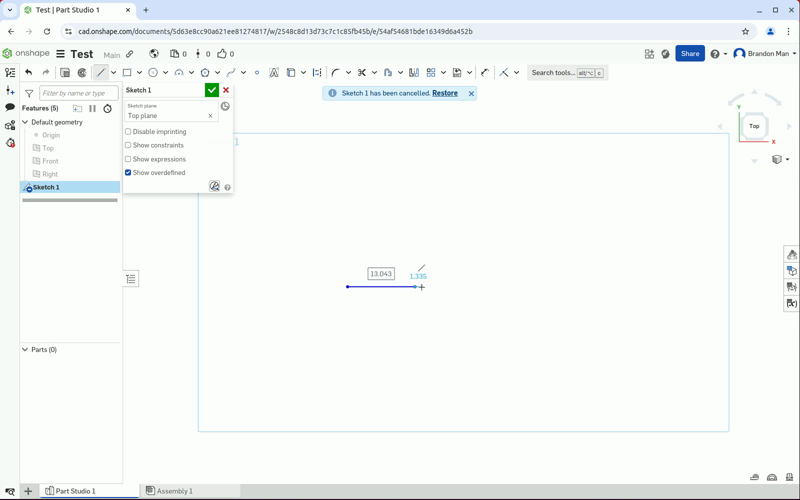
scroll(6)
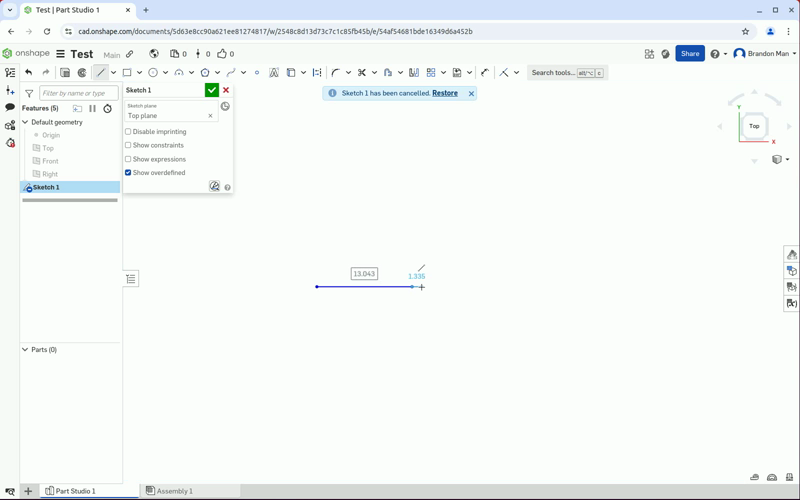
scroll(6)
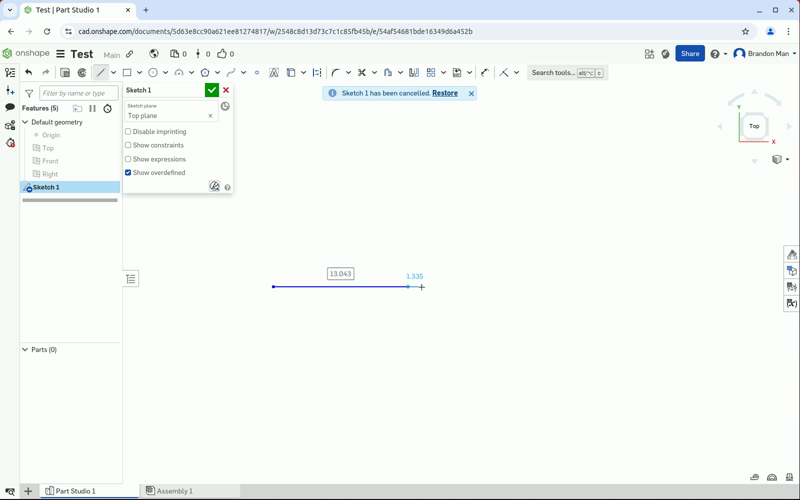
scroll(6)
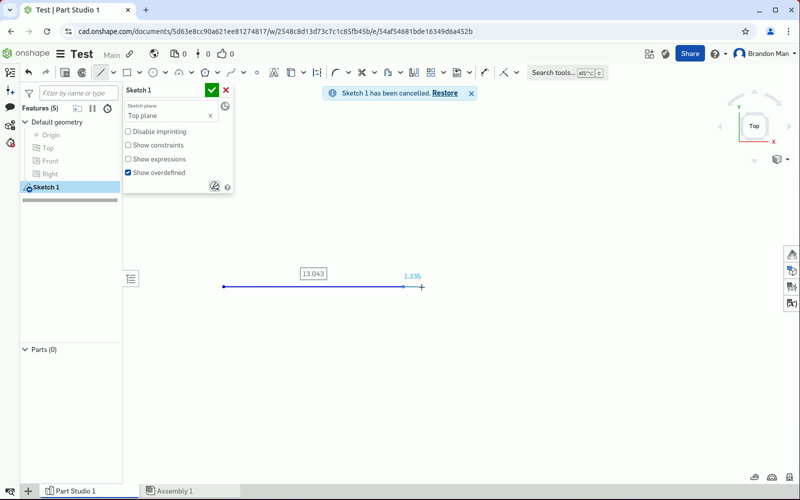
scroll(6)
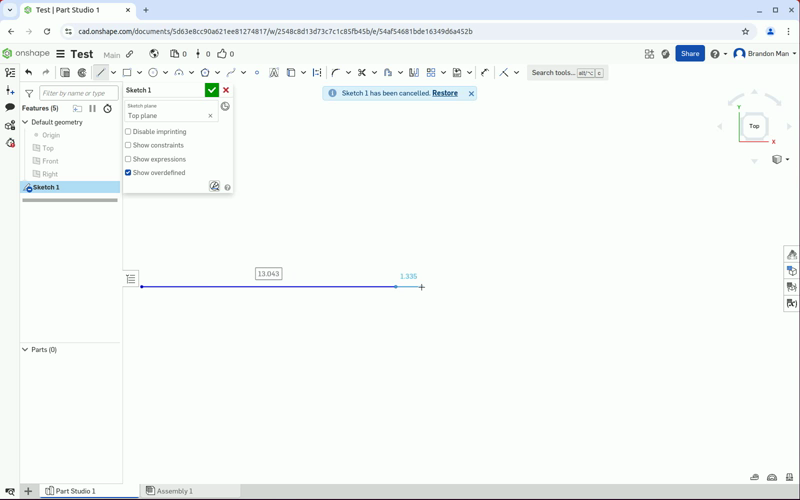
scroll(6)
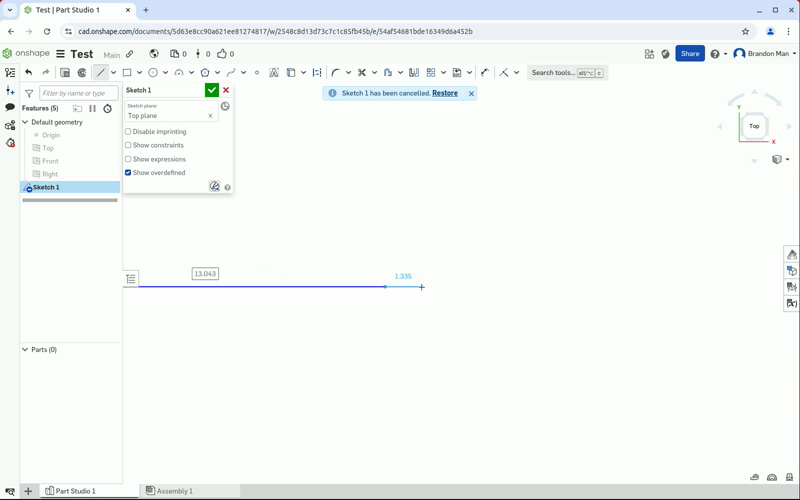
scroll(6)
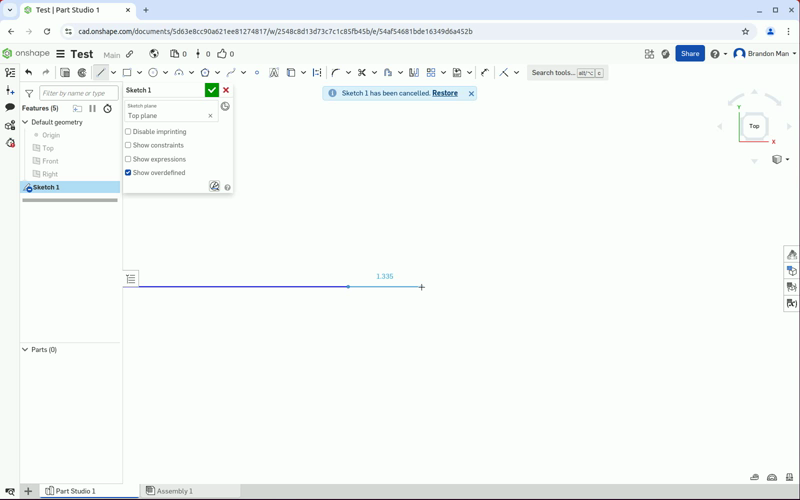
click(421, 286)
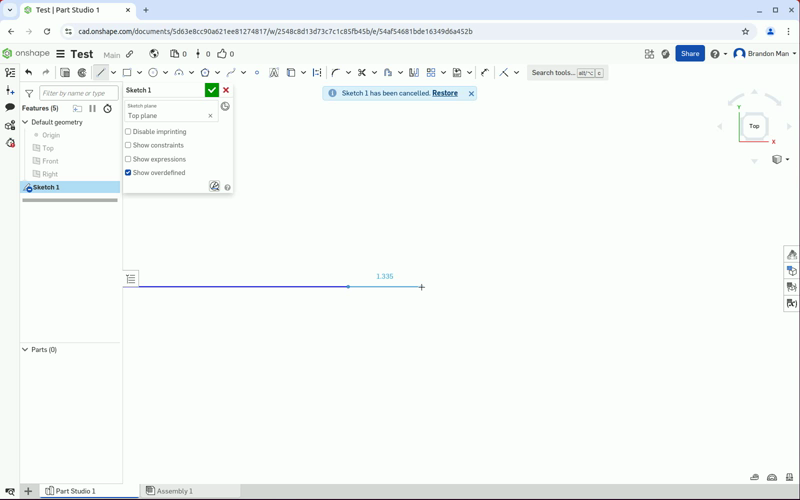
scroll(-6)
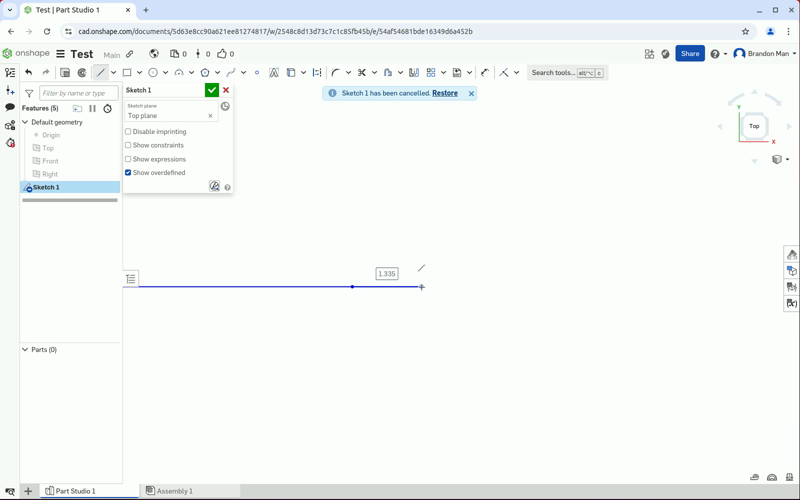
scroll(-6)
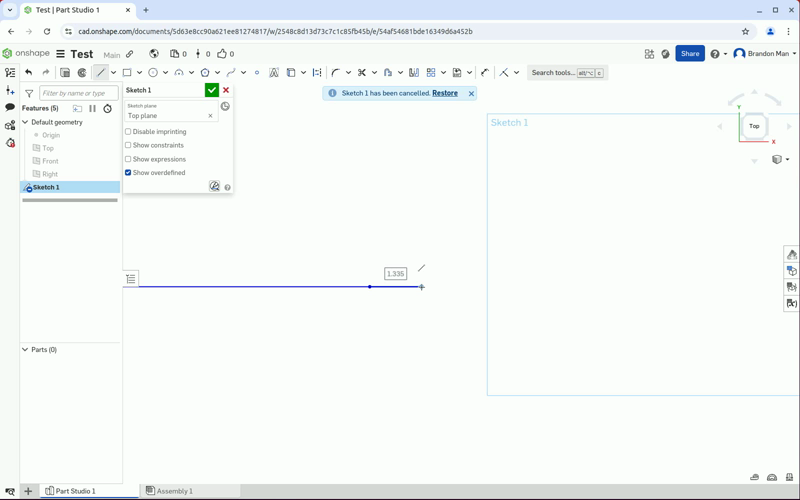
scroll(-6)
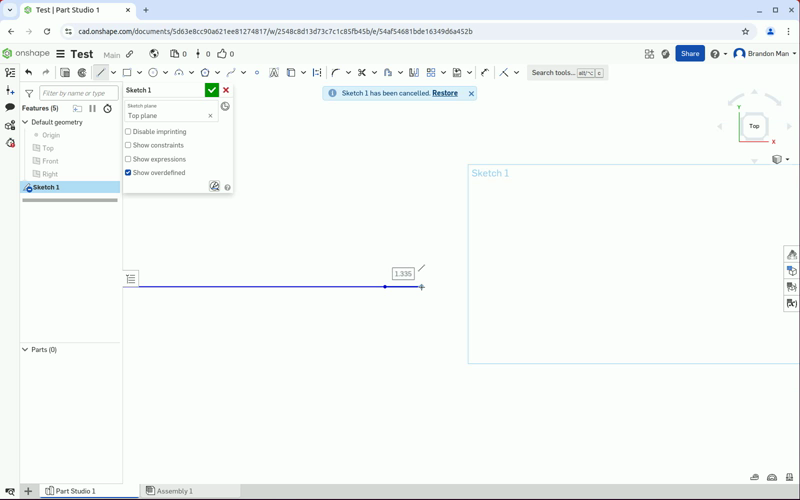
scroll(-6)
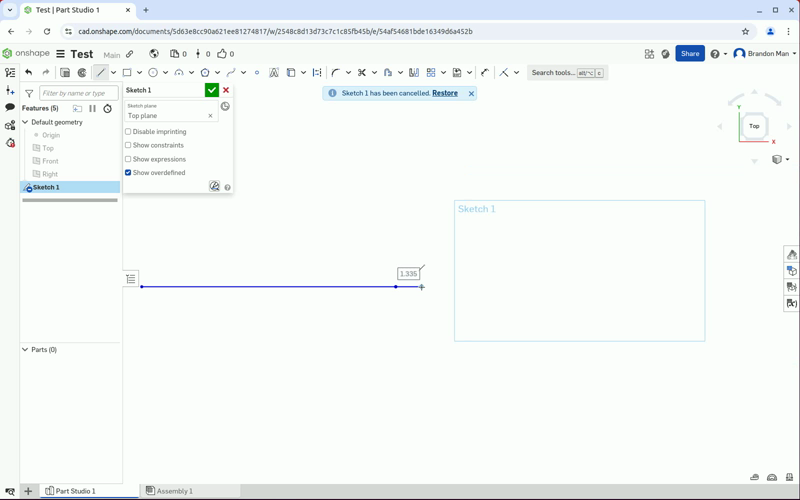
scroll(-6)
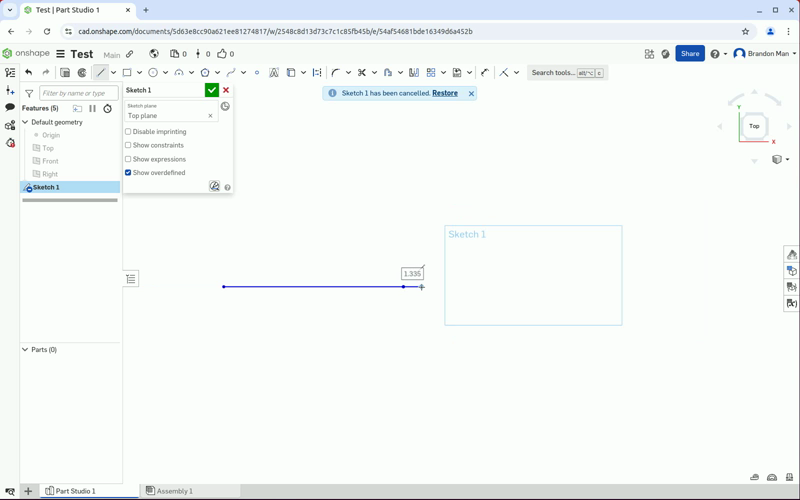
scroll(-6)
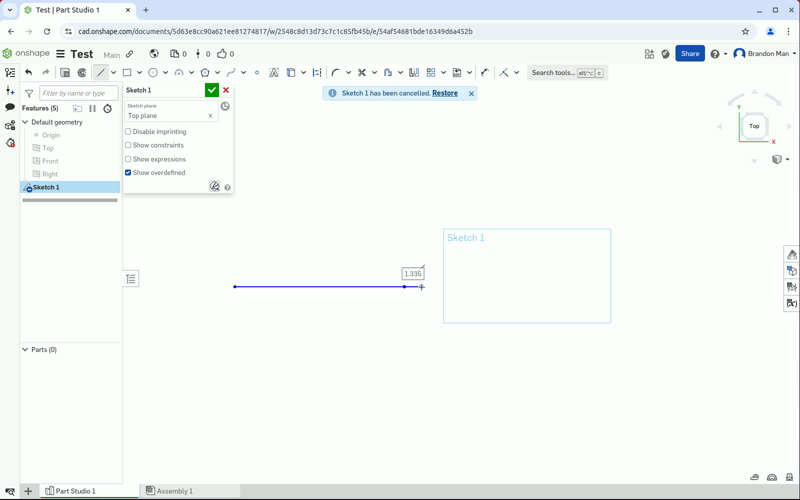
scroll(-6)
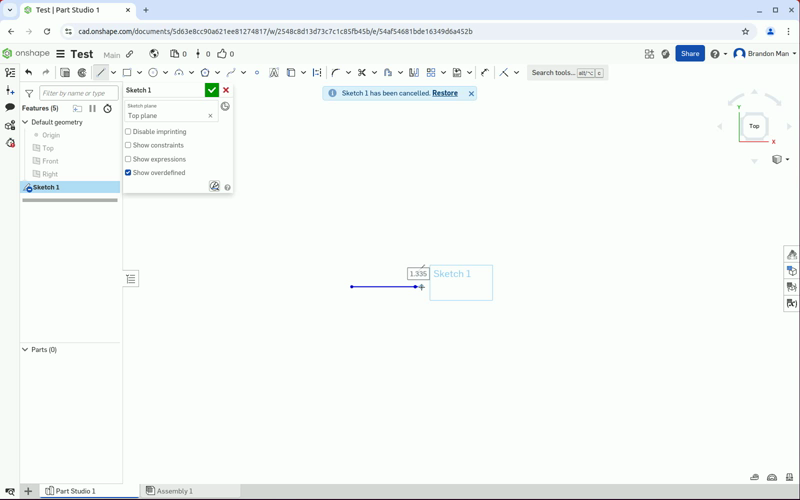
key_up(shift)
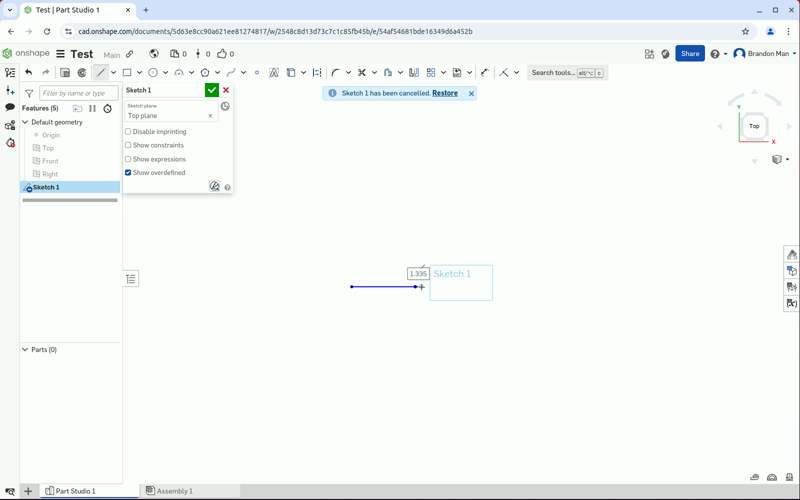
key_down(shift)
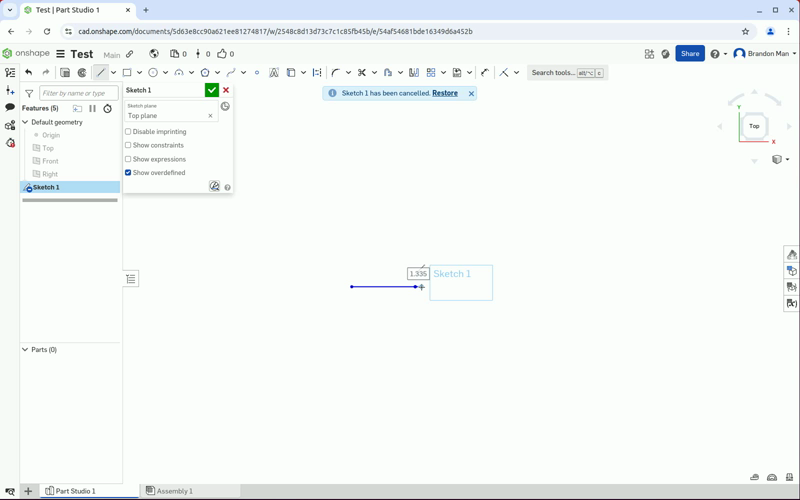
mouse_move(451, 286)
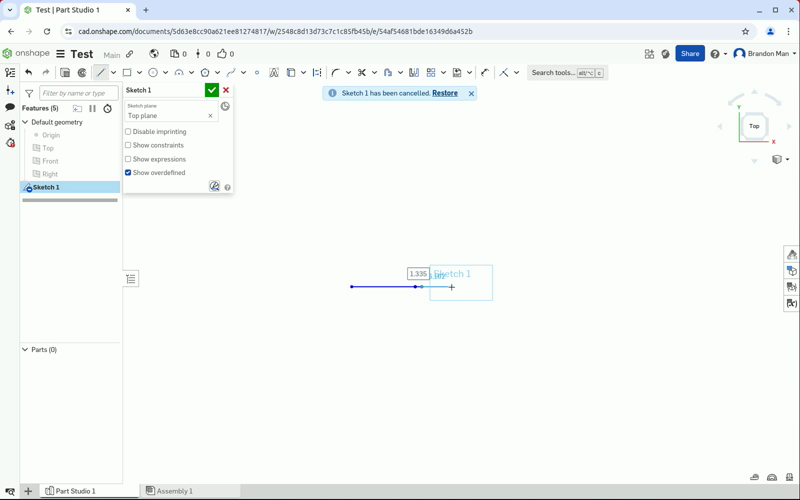
mouse_move(457, 286)
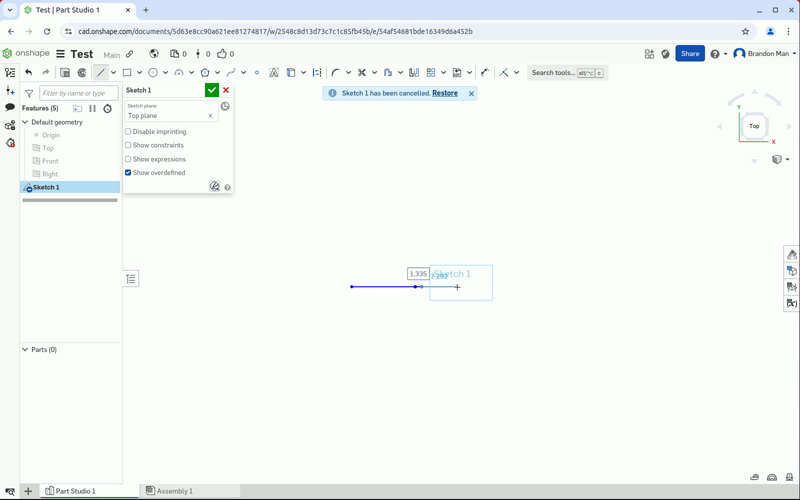
click(457, 286)
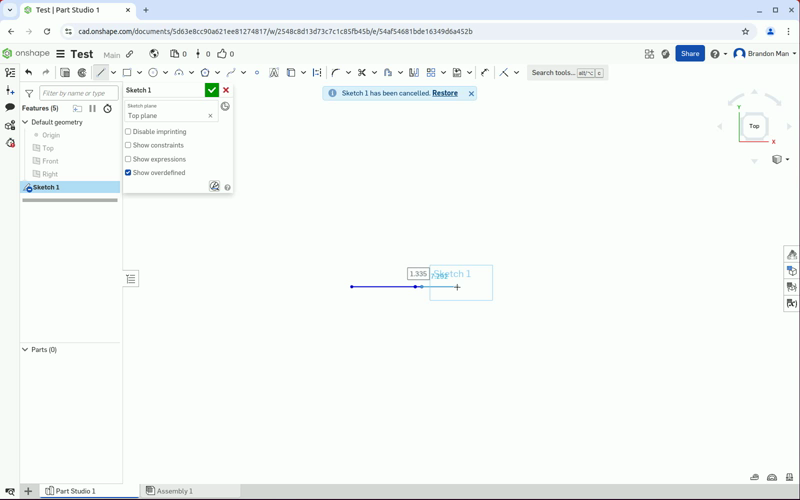
key_up(shift)
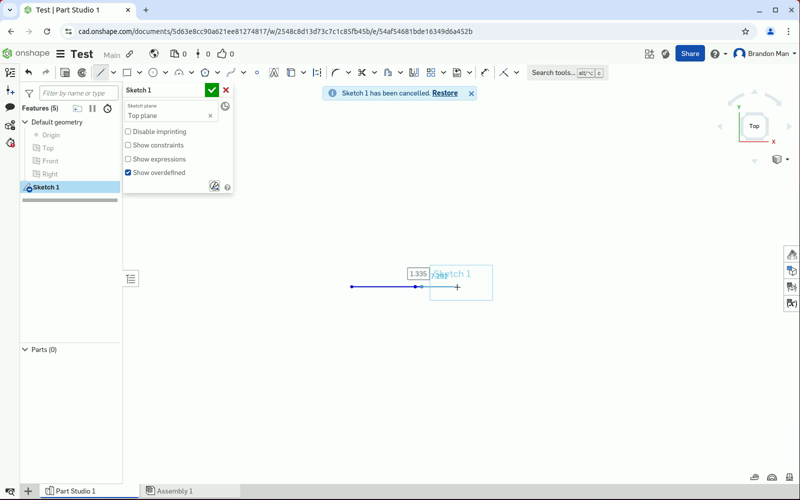
key_down(shift)
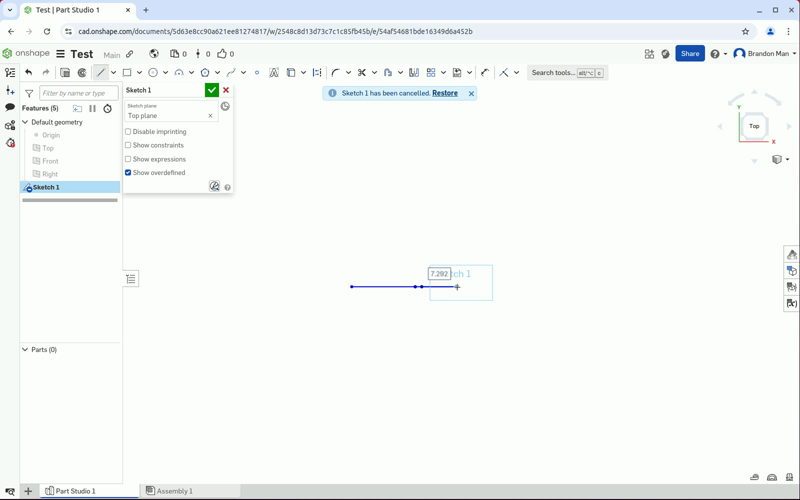
mouse_move(487, 286)
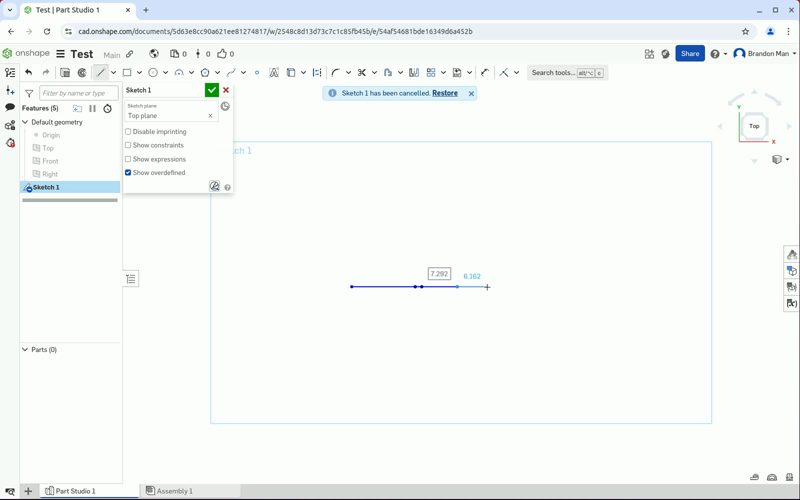
mouse_move(457, 278)
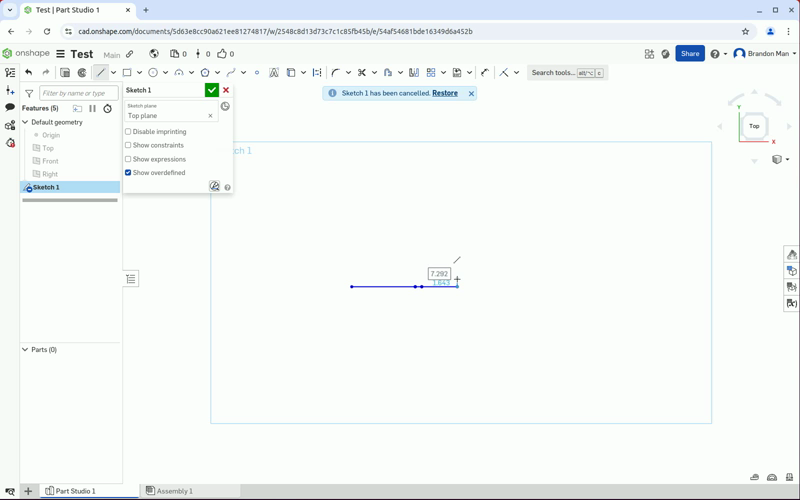
click(457, 278)
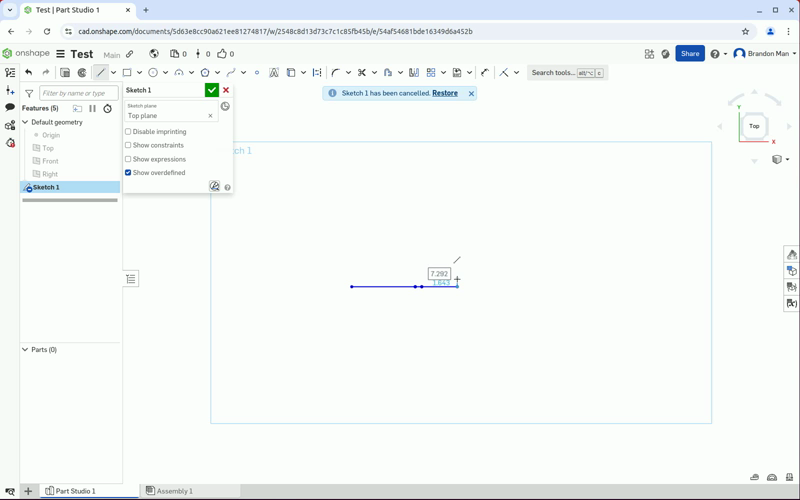
key_up(shift)
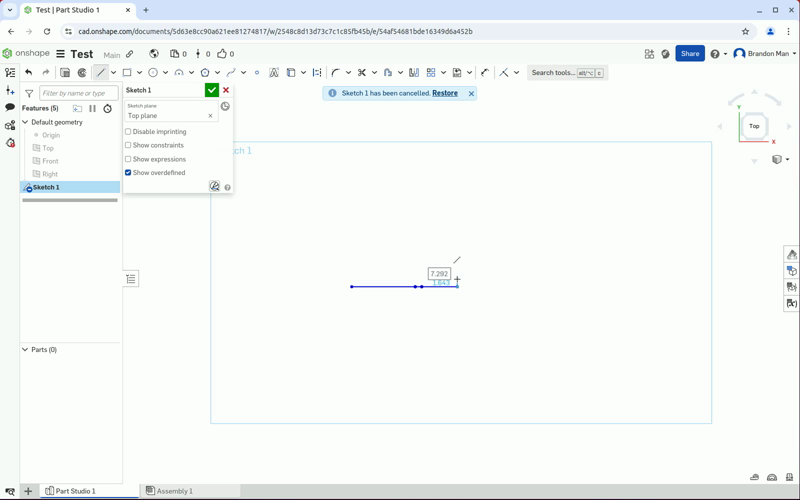
key_down(shift)
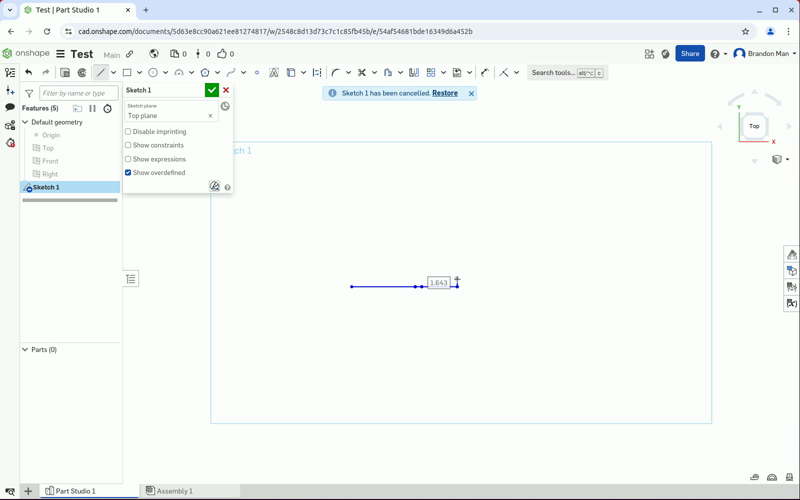
mouse_move(351, 278)
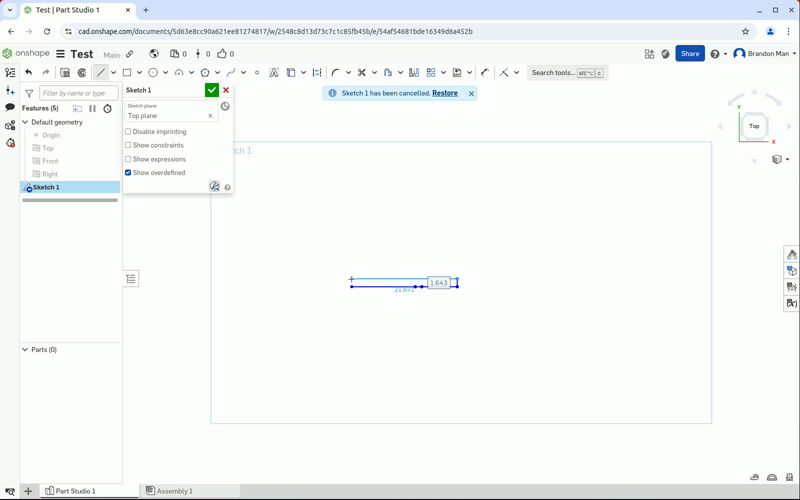
click(351, 278)
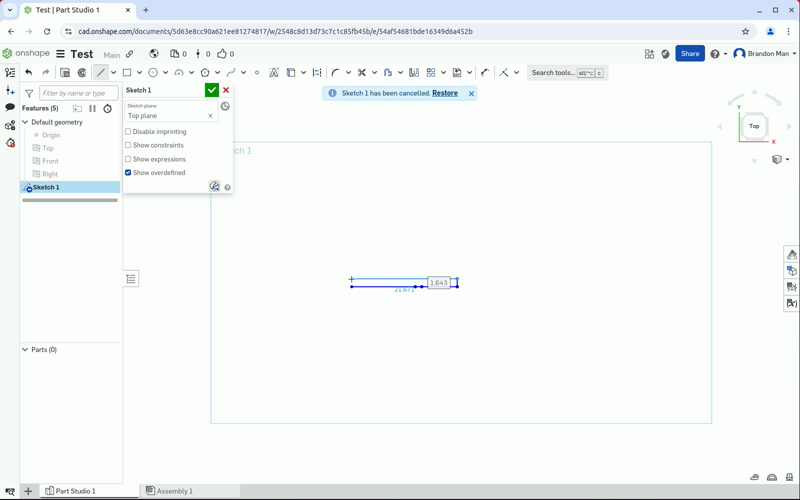
key_up(shift)
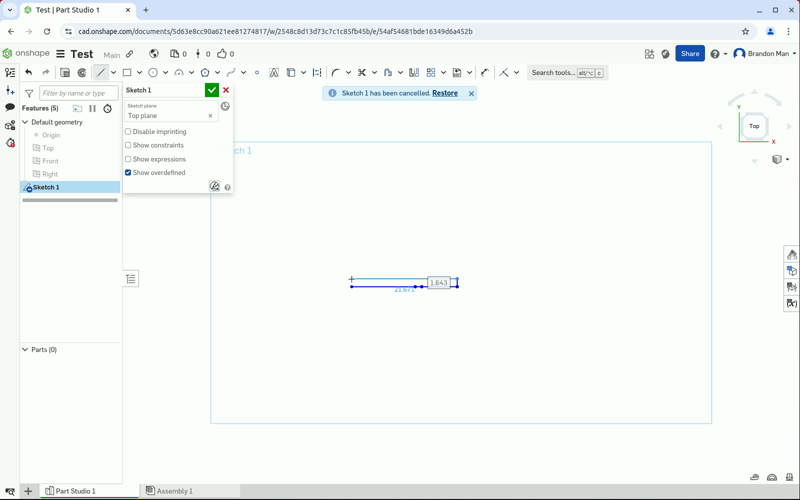
key(esc)
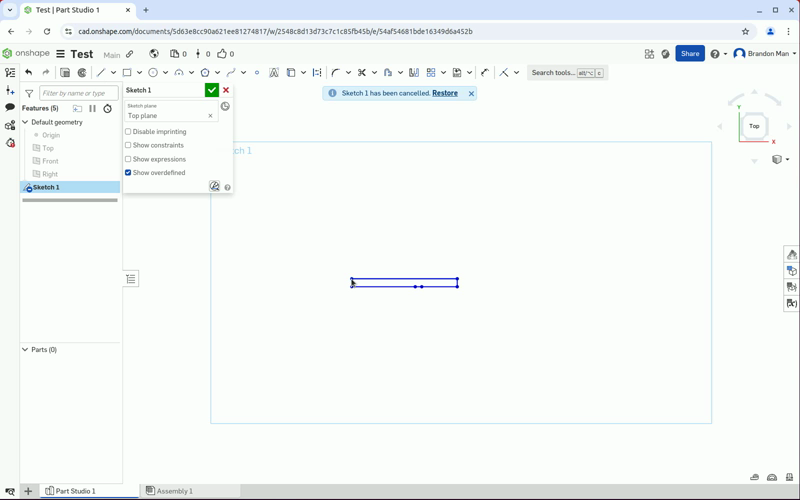
key(a)
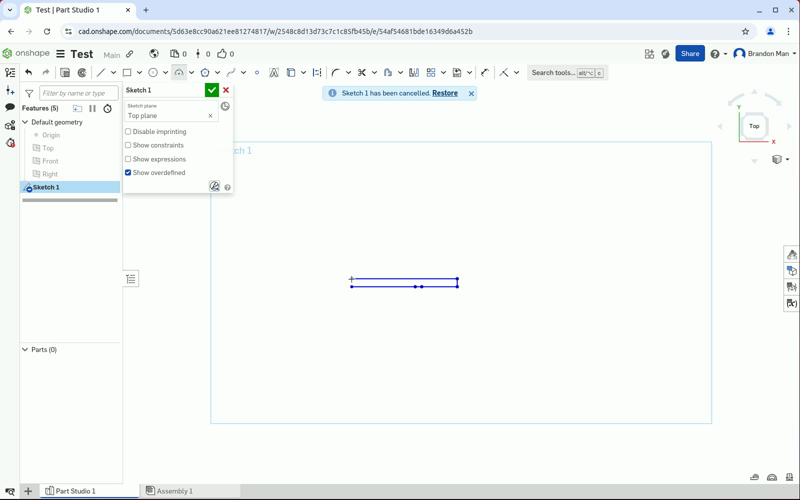
mouse_move(351, 278)
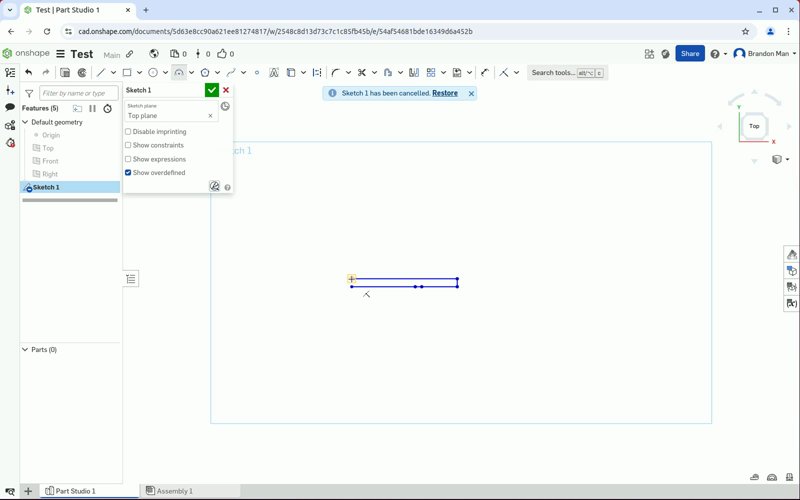
click(351, 278)
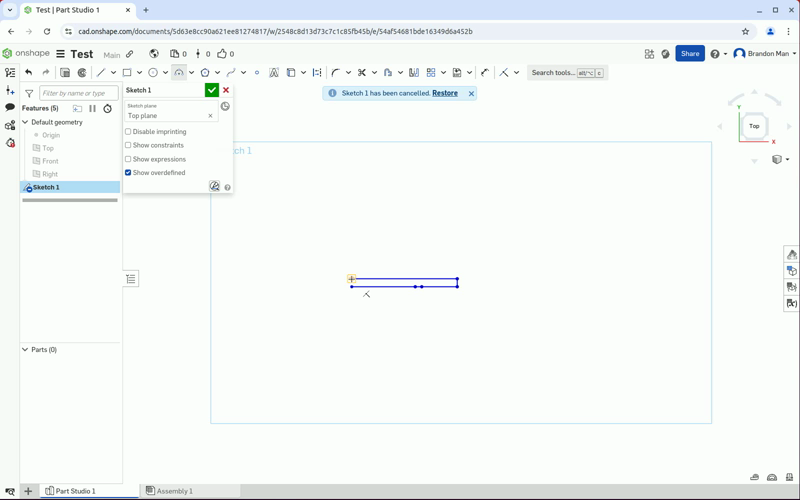
mouse_move(351, 286)
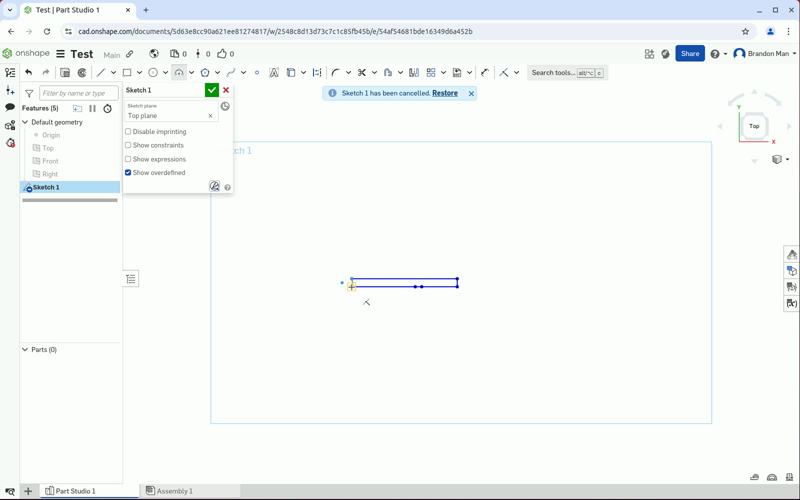
click(351, 286)
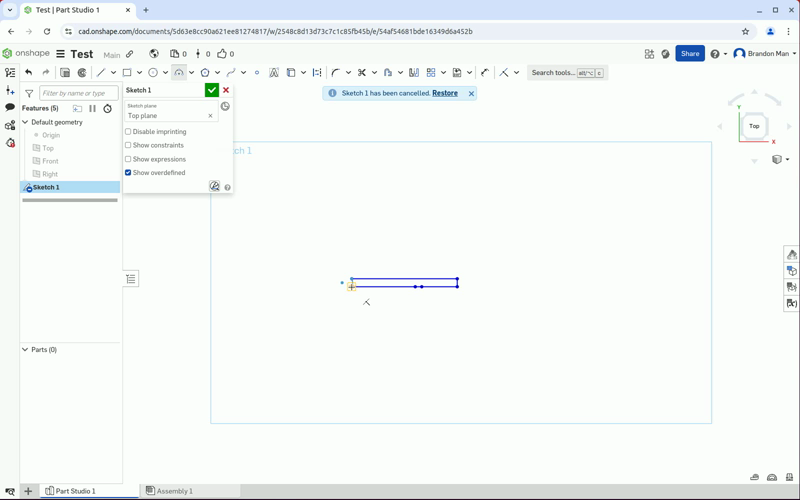
key_down(shift)
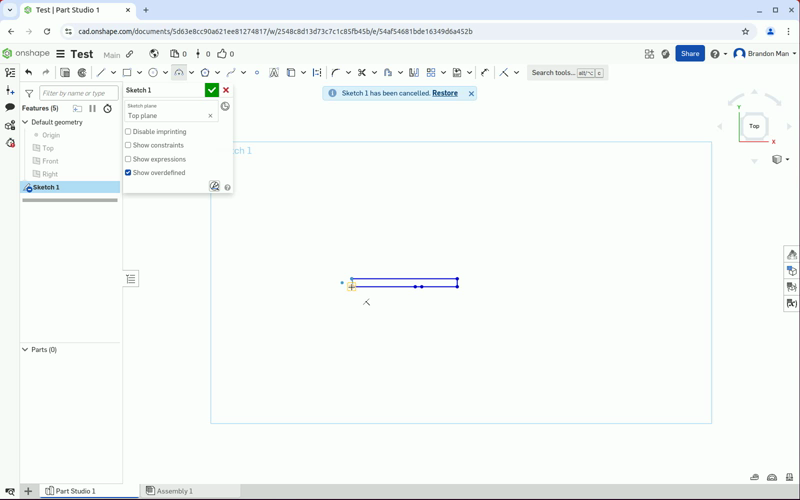
mouse_move(347, 282)
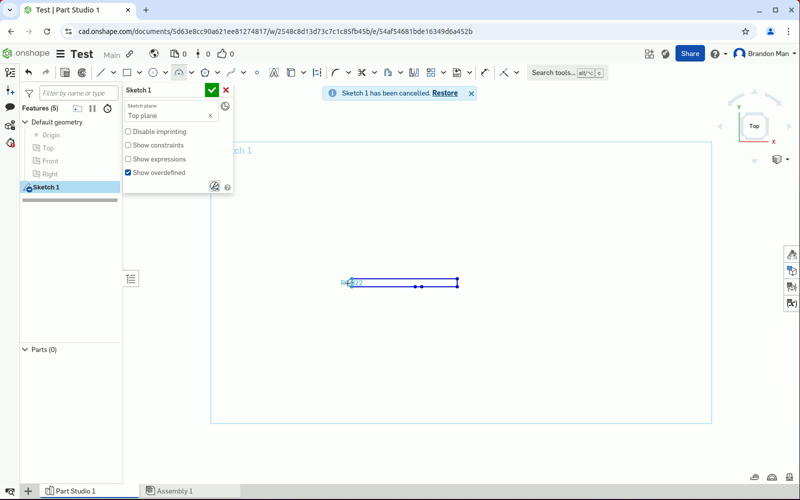
click(347, 282)
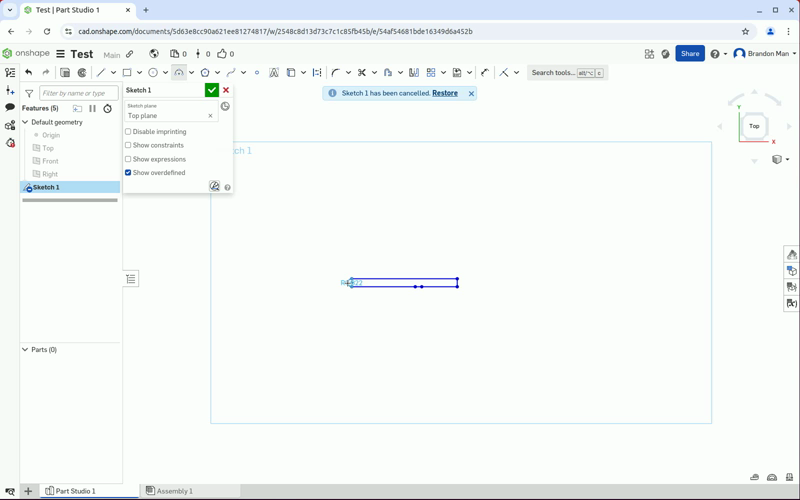
key_up(shift)
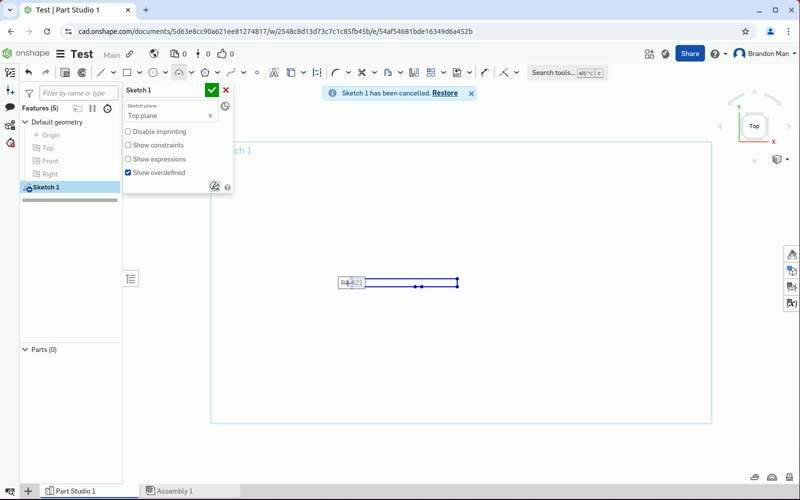
key(esc)
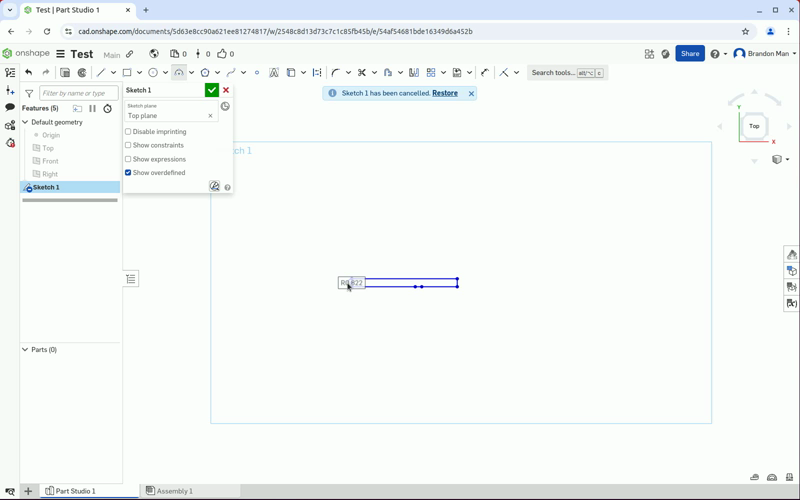
key(c)
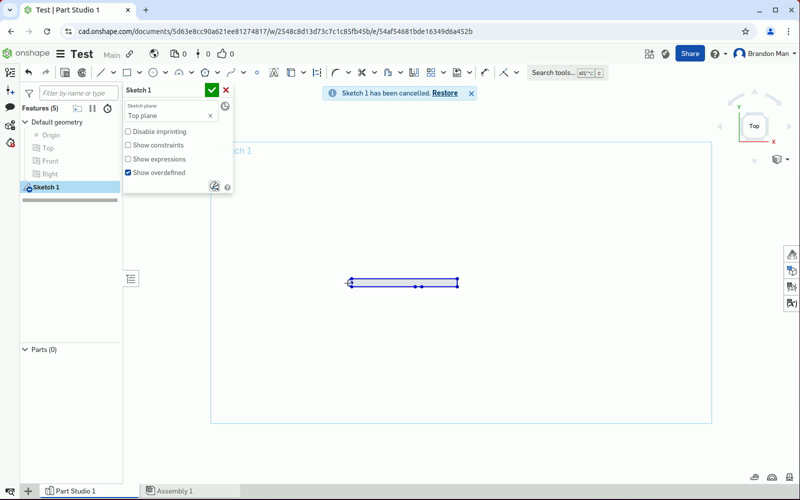
key_down(shift)
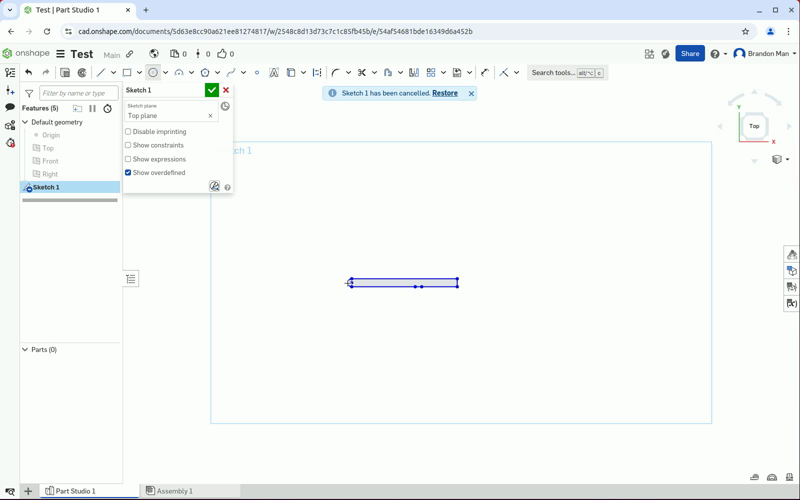
mouse_move(351, 282)
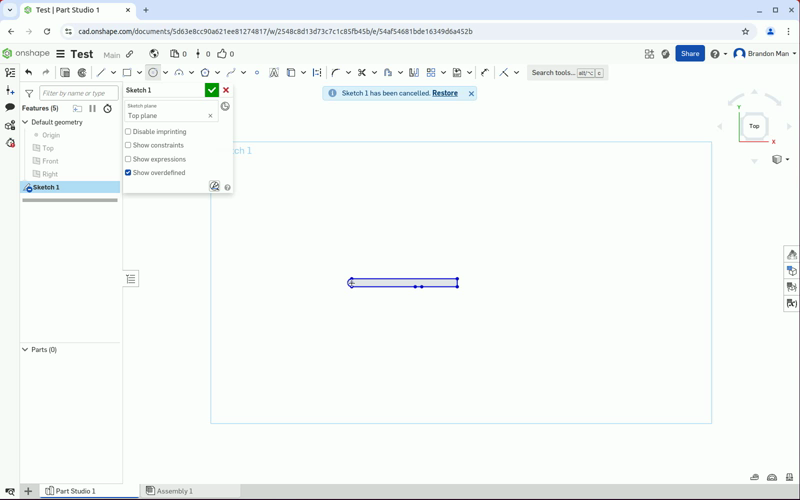
scroll(6)
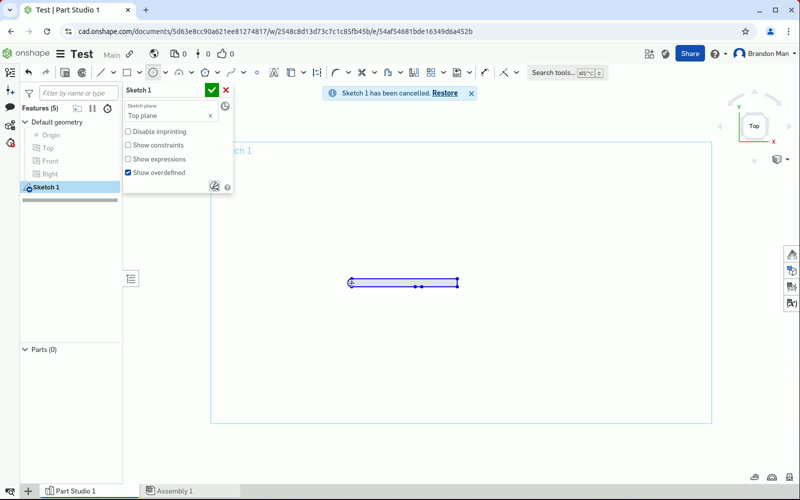
scroll(6)
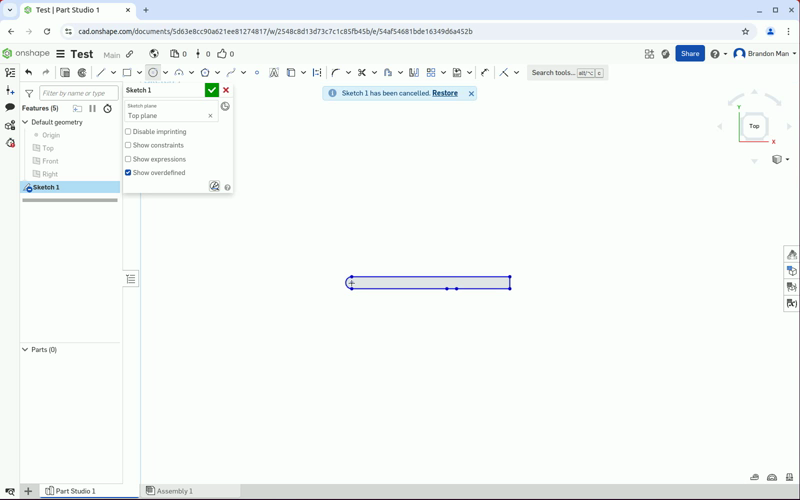
scroll(6)
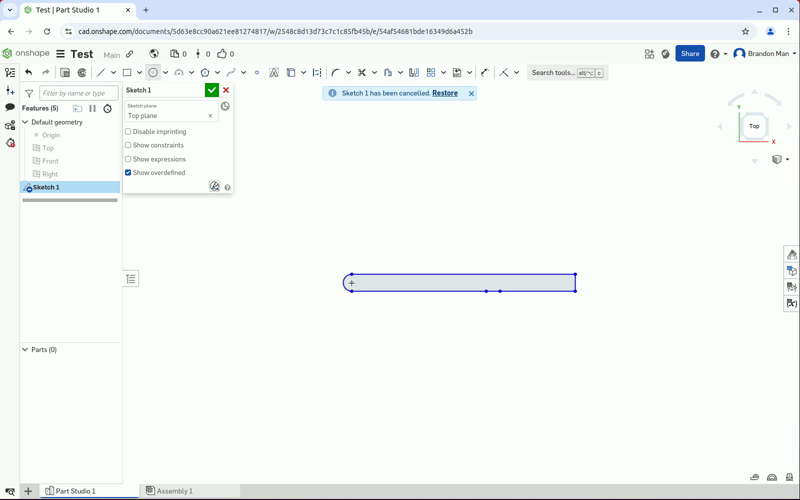
scroll(6)
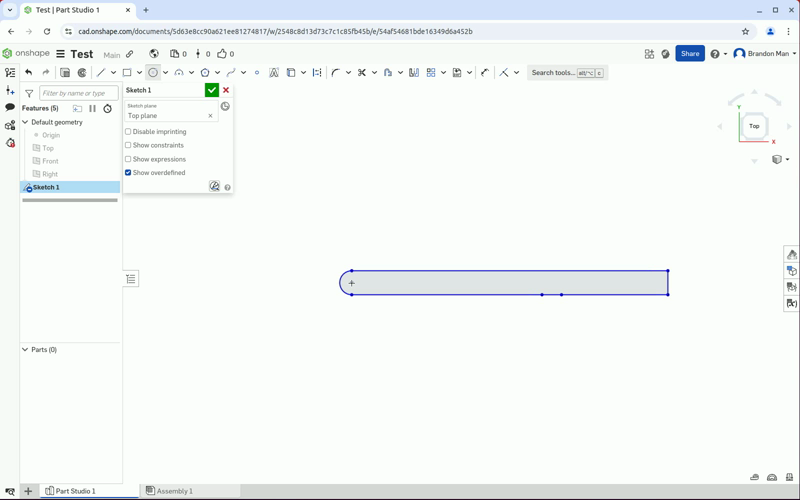
scroll(6)
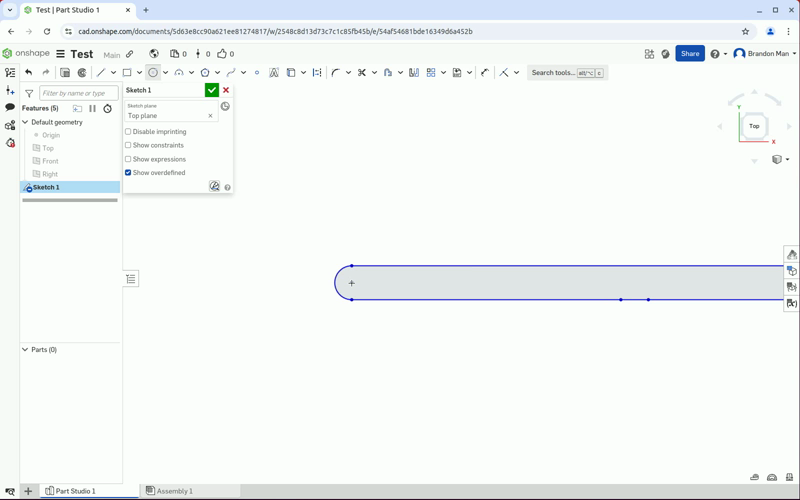
scroll(6)
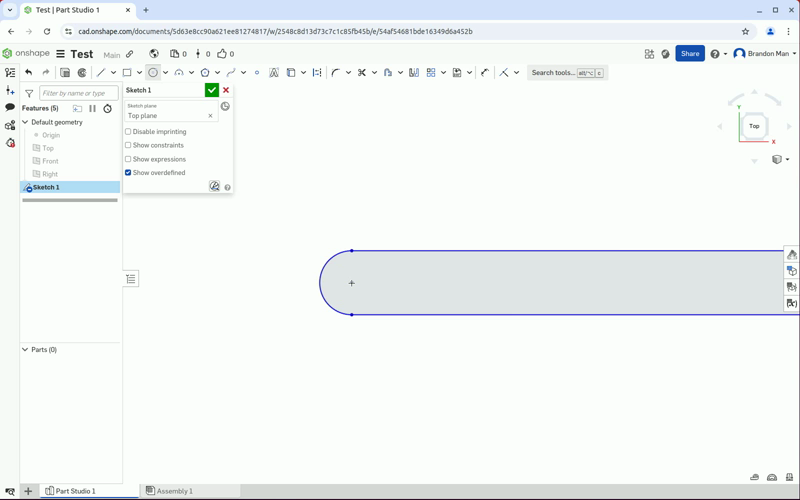
scroll(6)
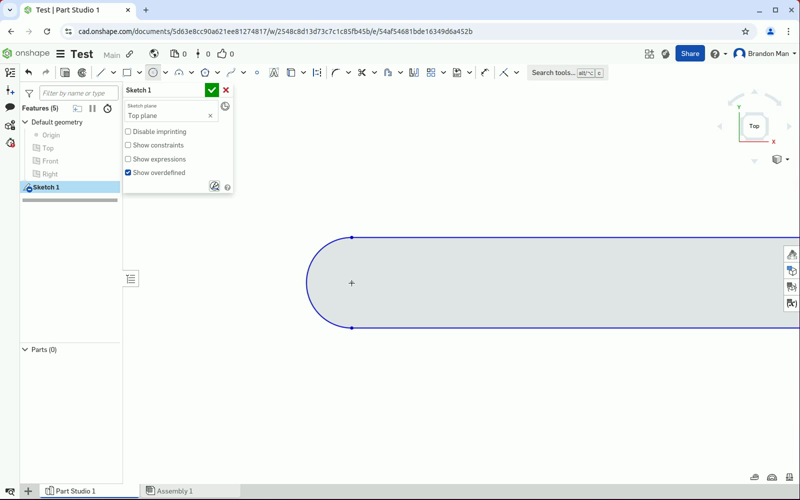
click(351, 282)
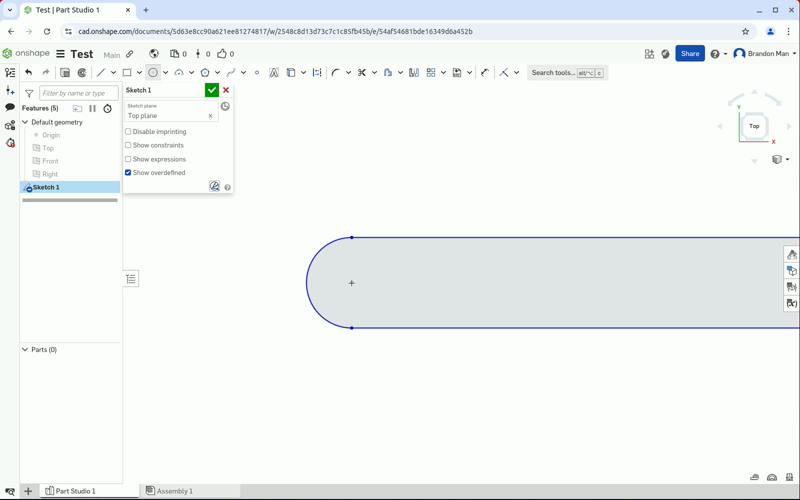
scroll(-6)
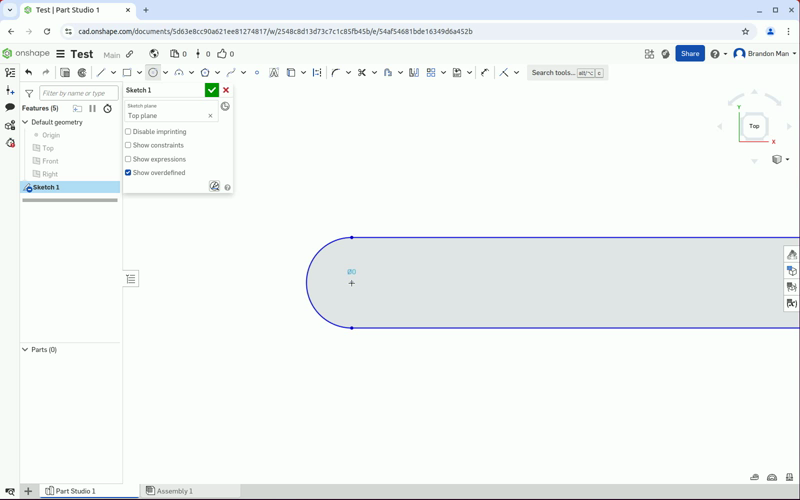
scroll(-6)
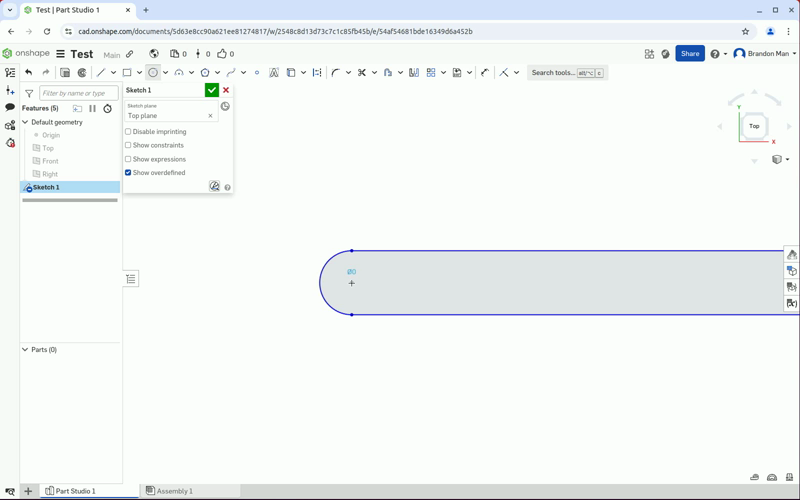
scroll(-6)
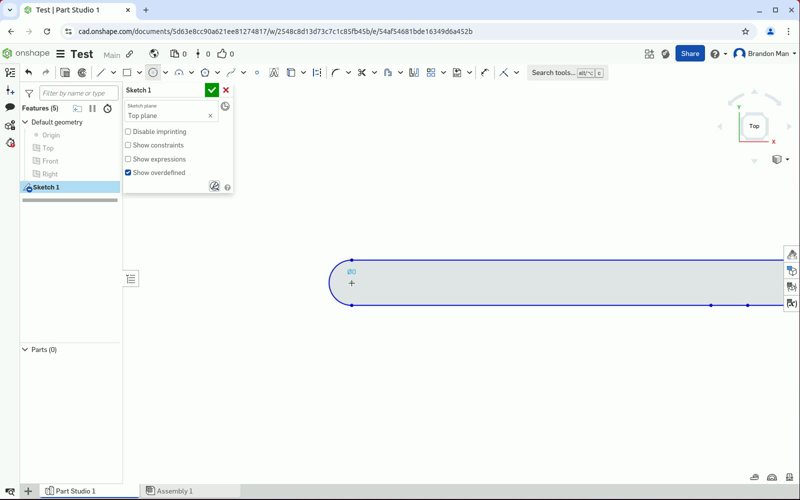
scroll(-6)
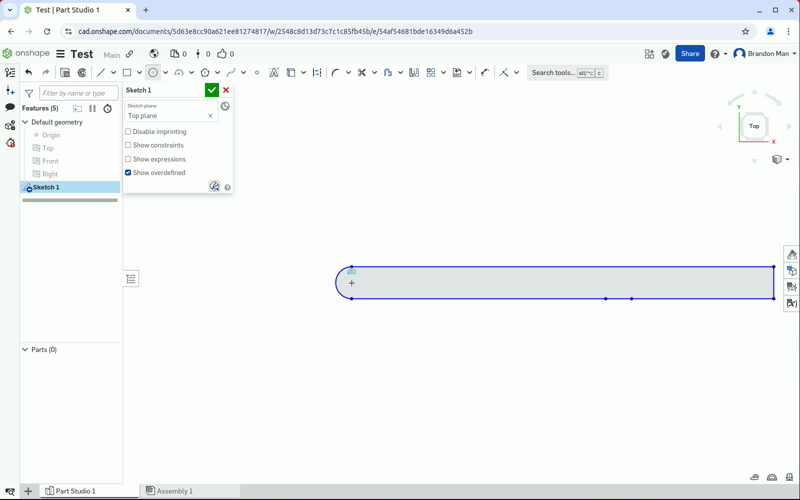
scroll(-6)
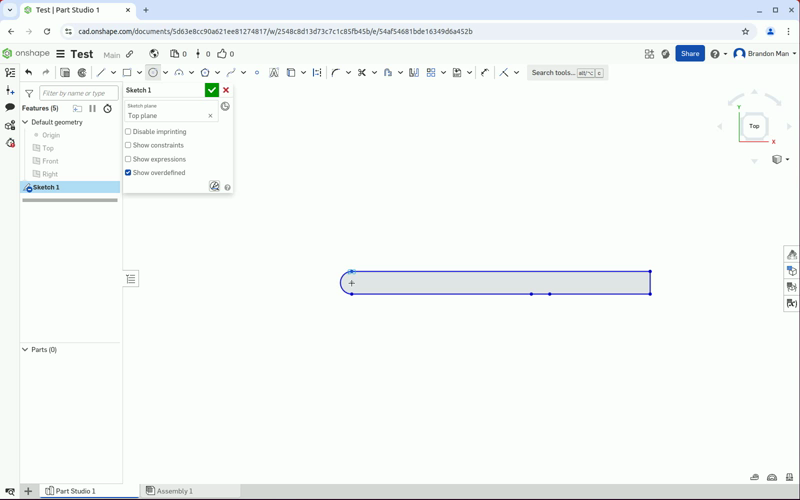
scroll(-6)
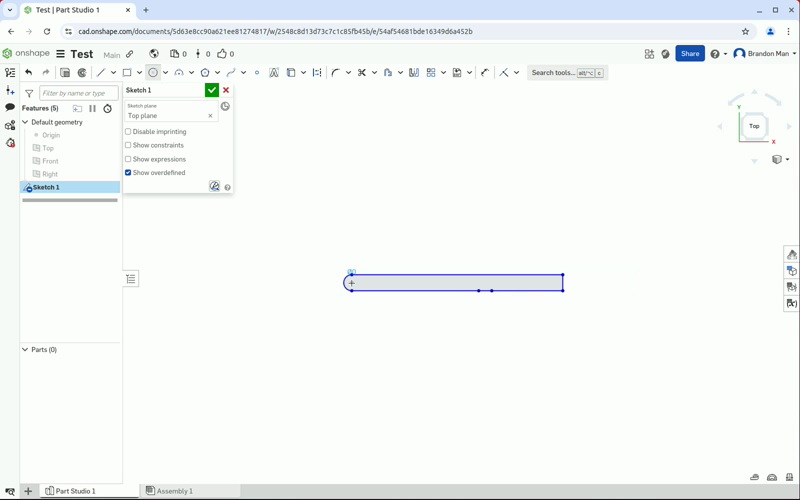
scroll(-6)
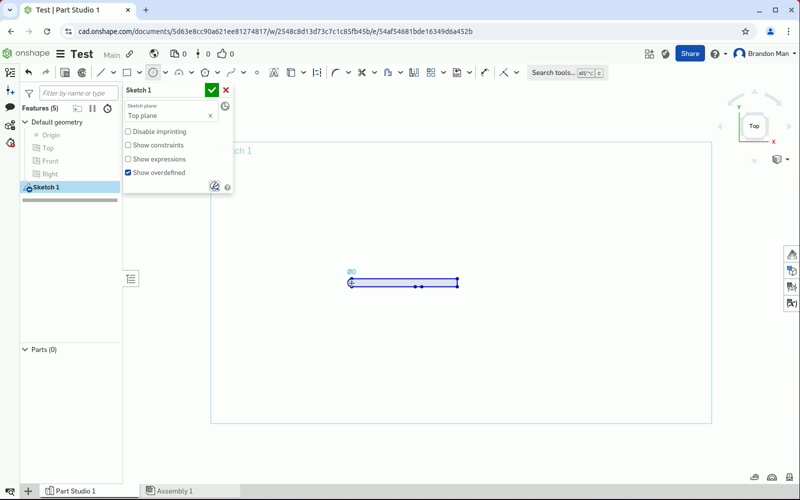
key_up(shift)
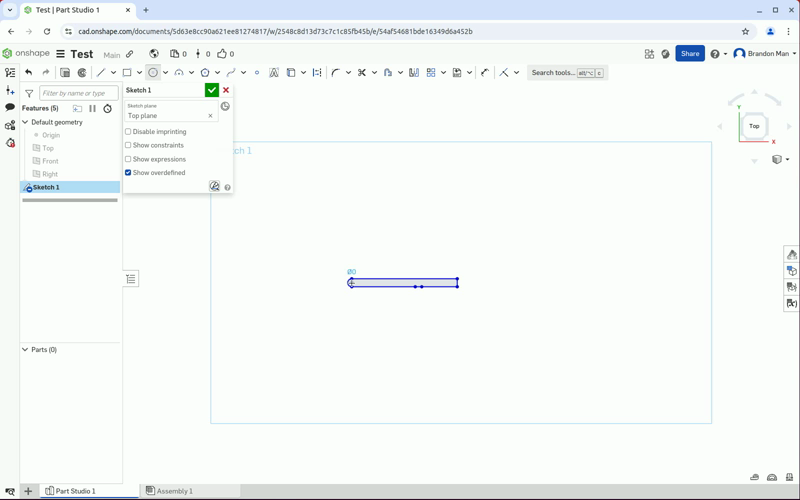
mouse_move(352, 282)
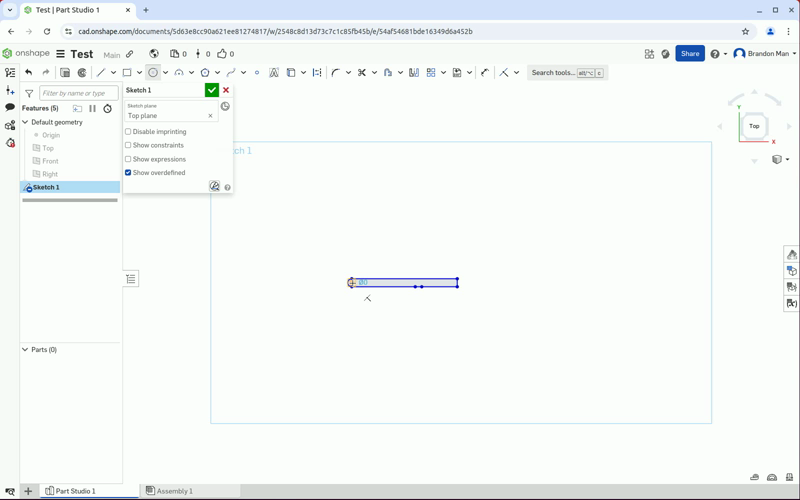
scroll(6)
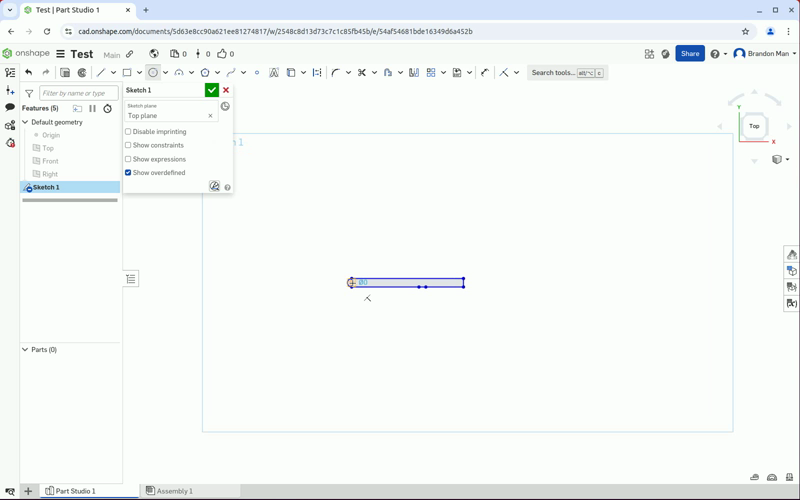
scroll(6)
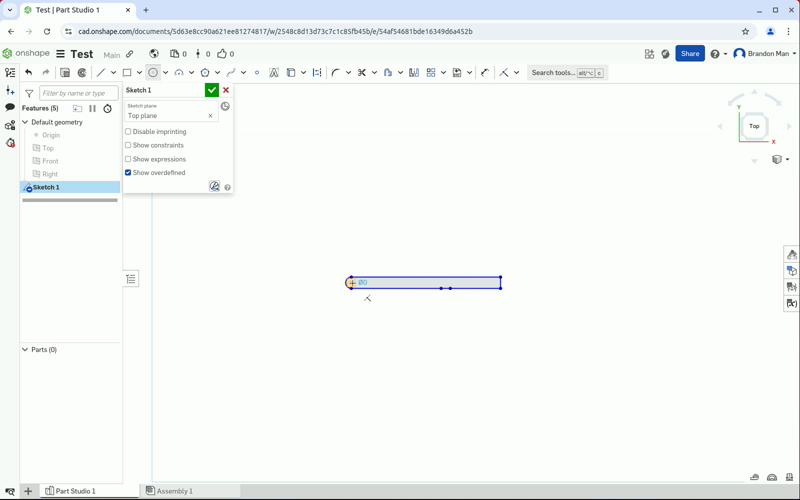
scroll(6)
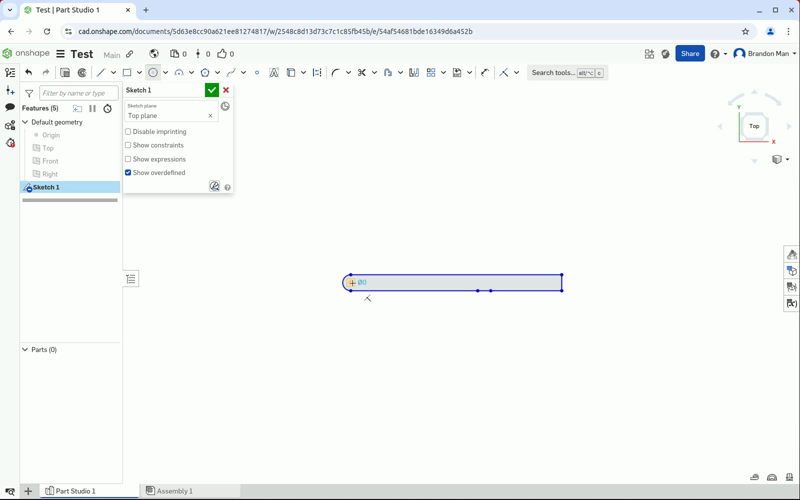
scroll(6)
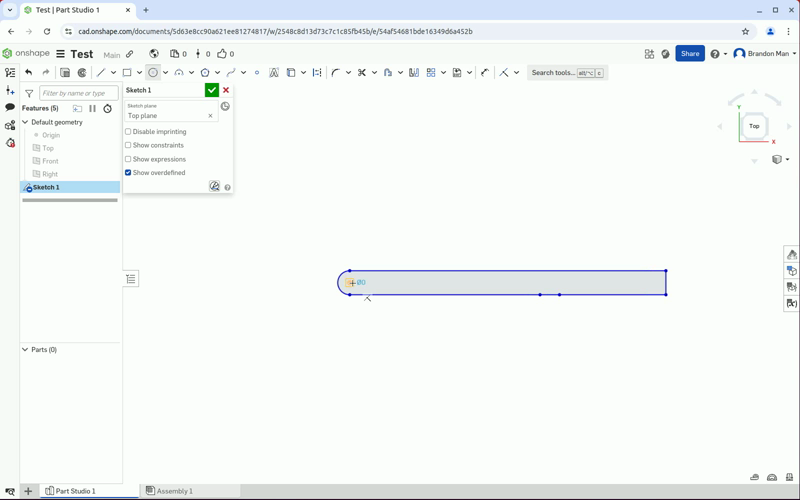
scroll(6)
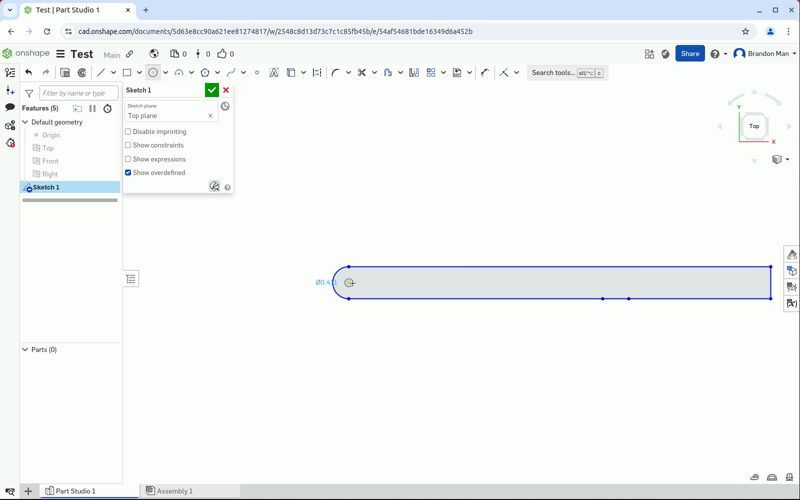
scroll(6)
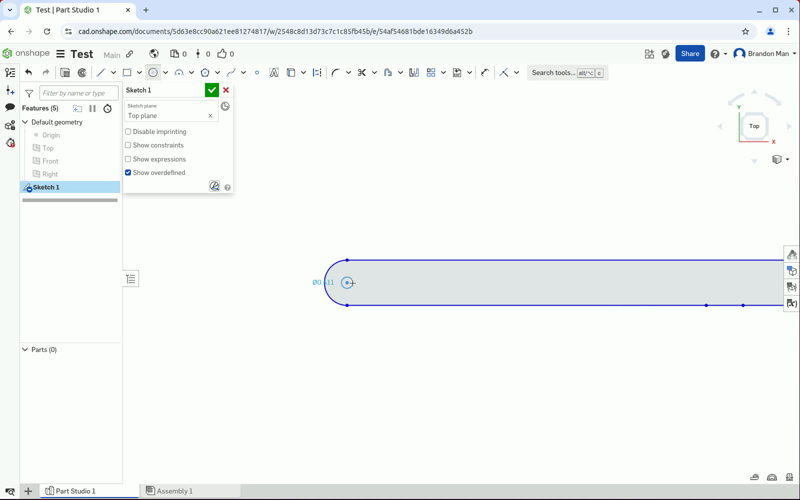
scroll(6)
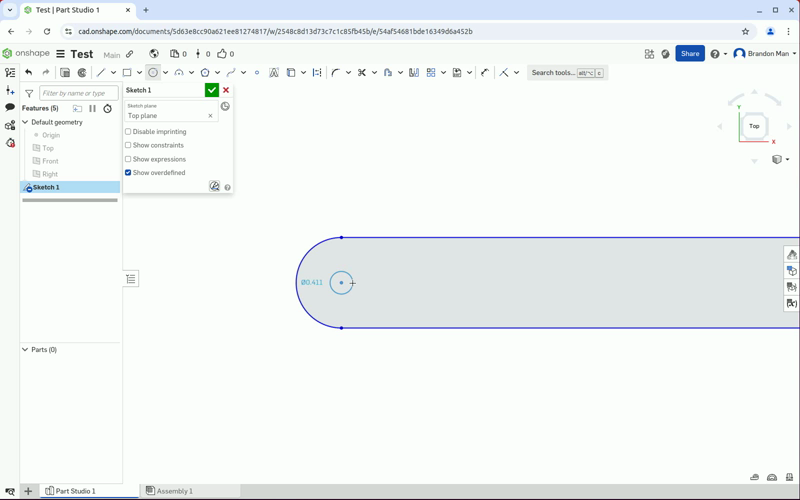
click(352, 282)
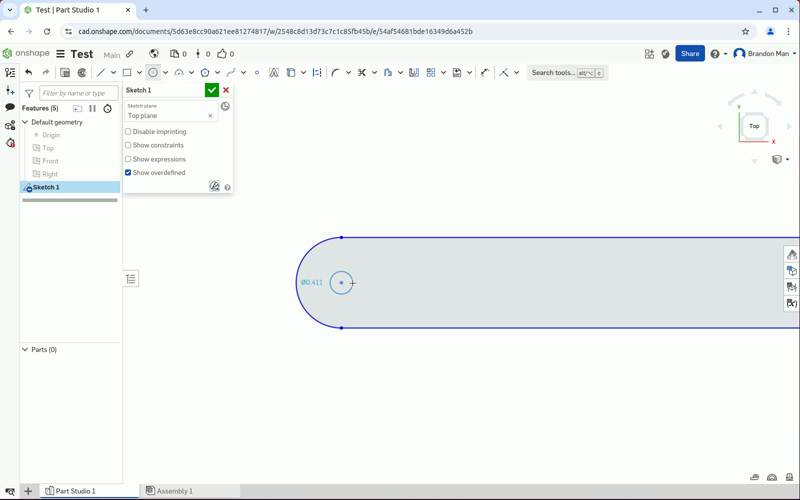
scroll(-6)
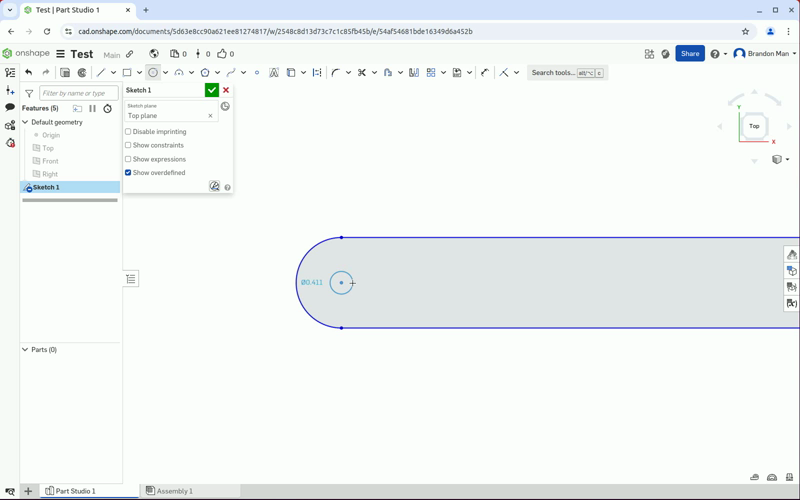
scroll(-6)
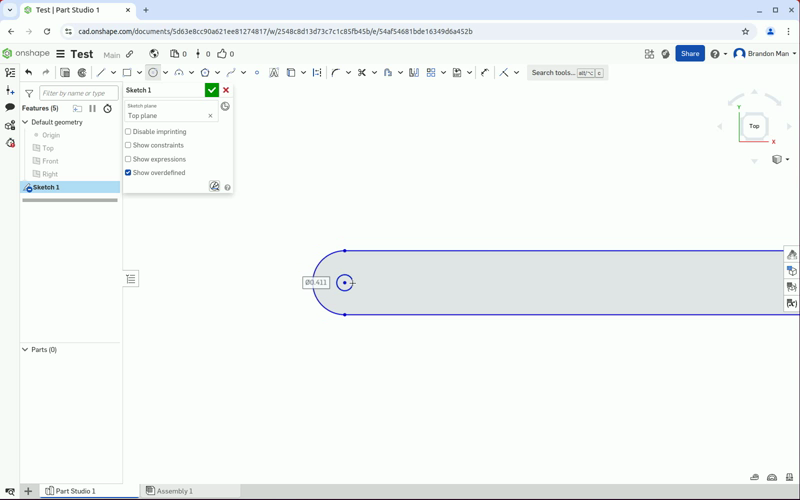
scroll(-6)
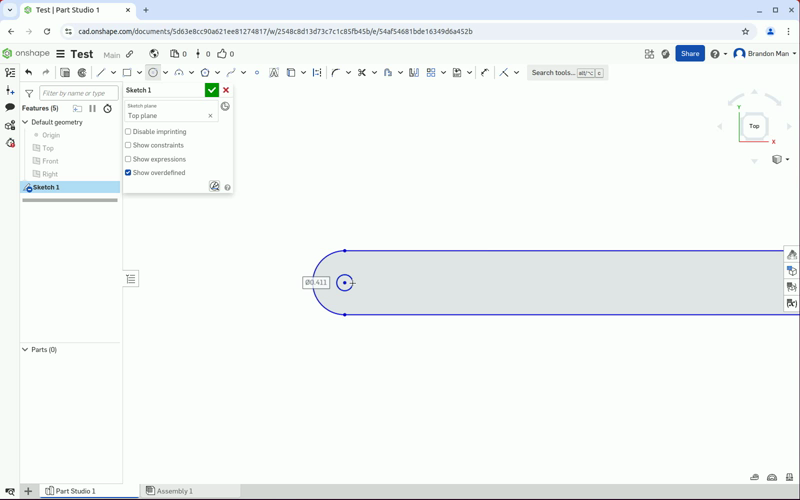
scroll(-6)
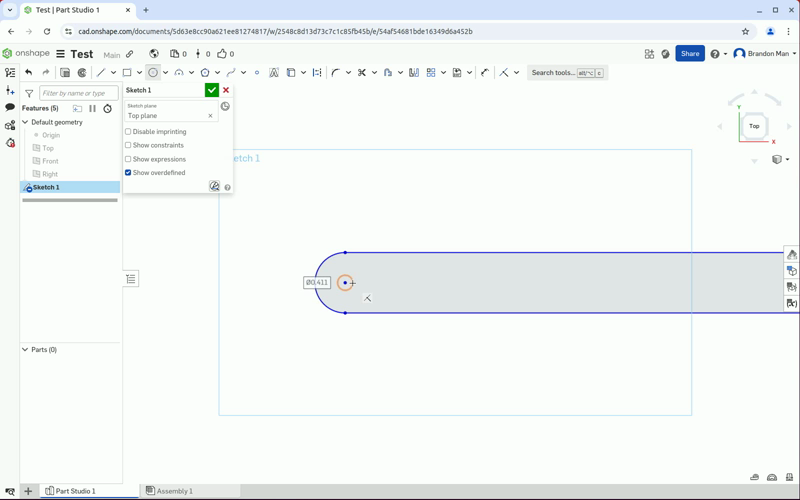
scroll(-6)
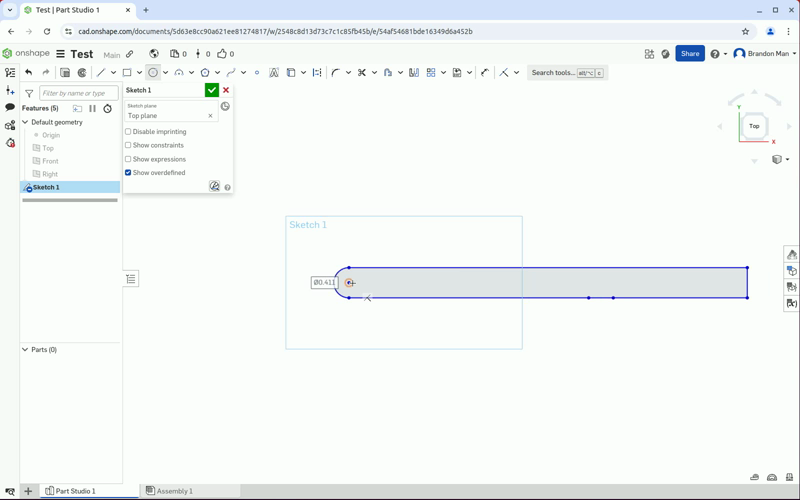
scroll(-6)
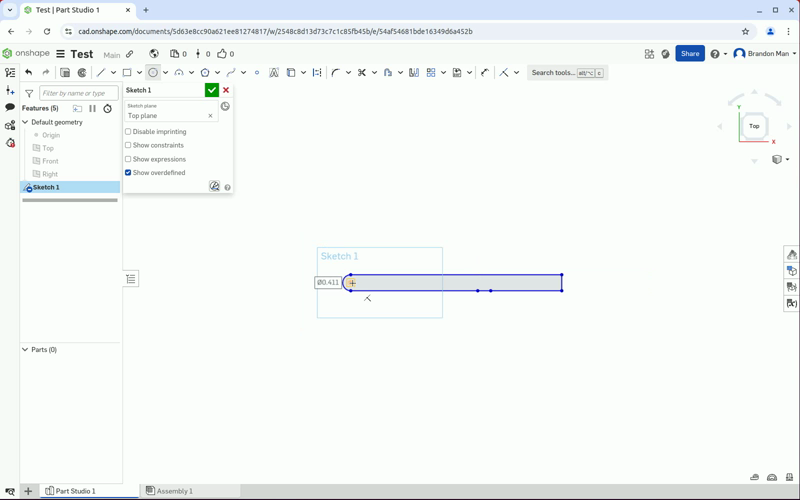
scroll(-6)
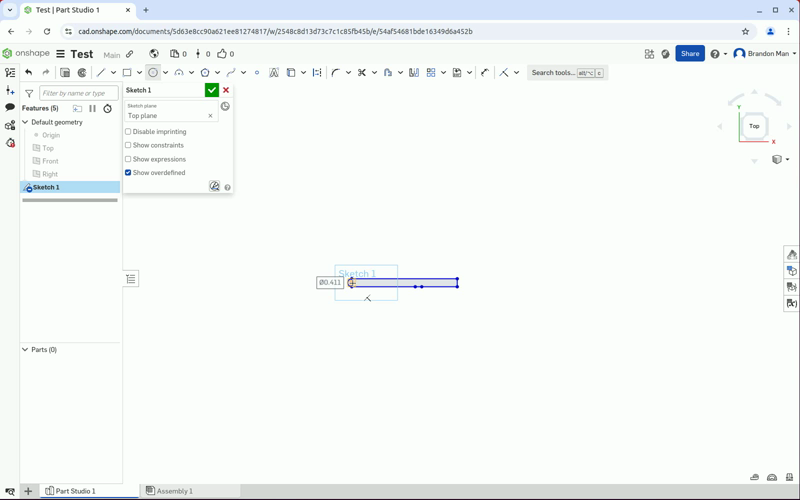
key(esc)
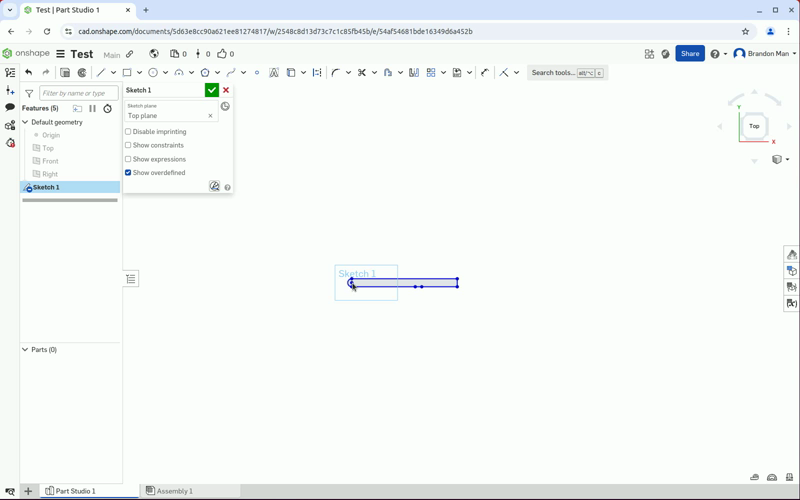
mouse_move(365, 282)
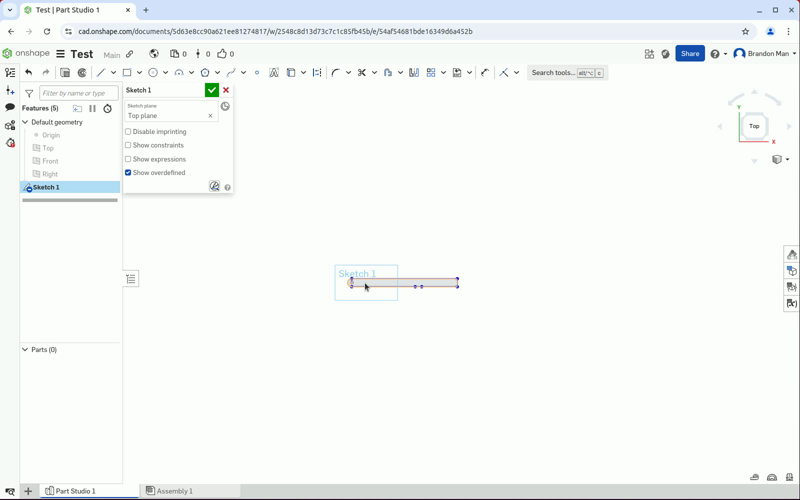
scroll(6)
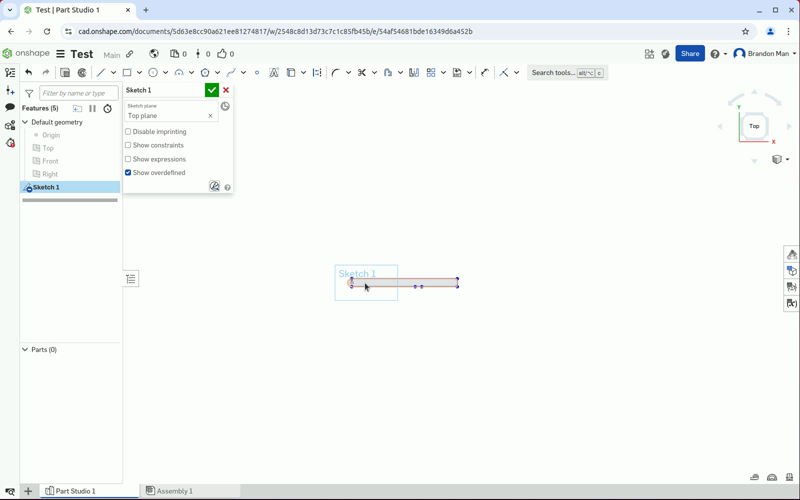
scroll(6)
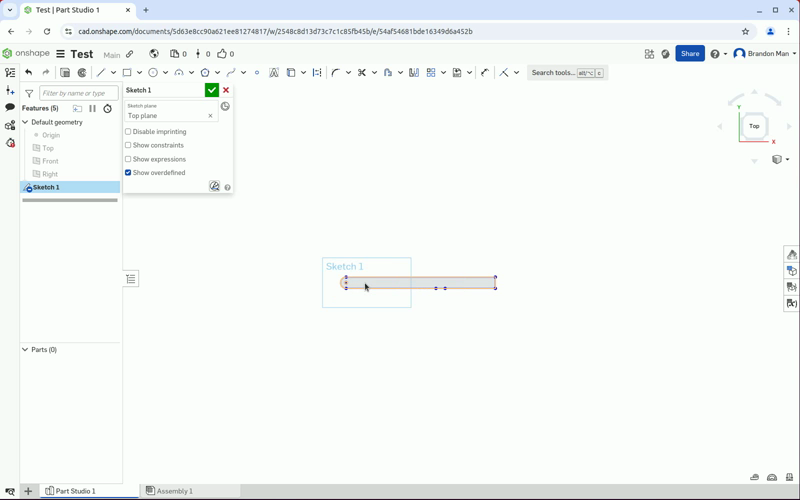
scroll(6)
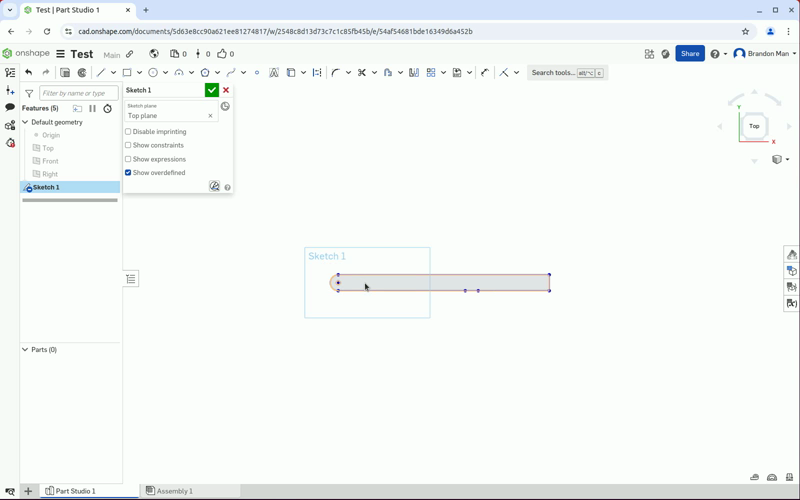
scroll(6)
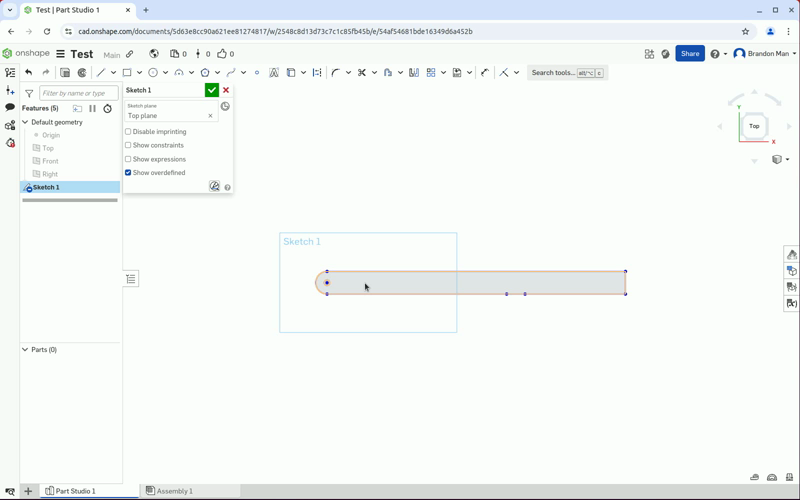
scroll(6)
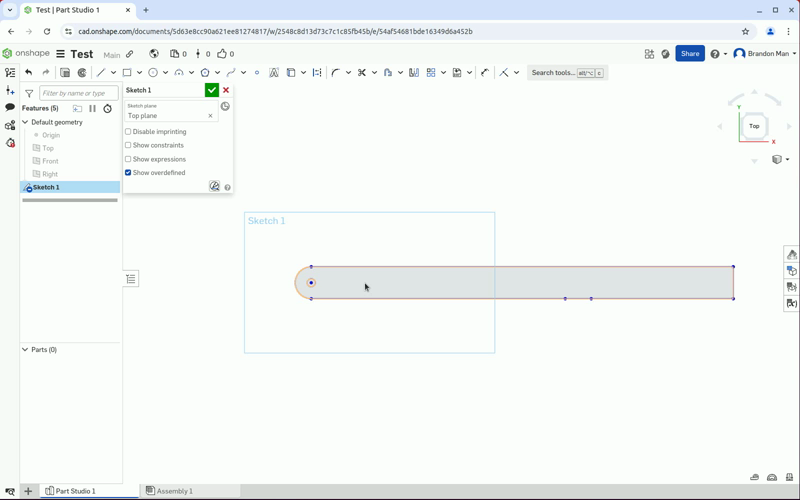
scroll(6)
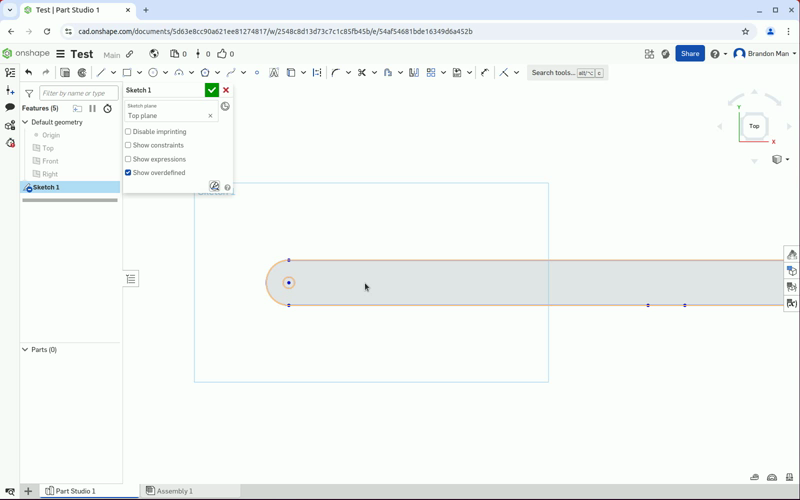
scroll(6)
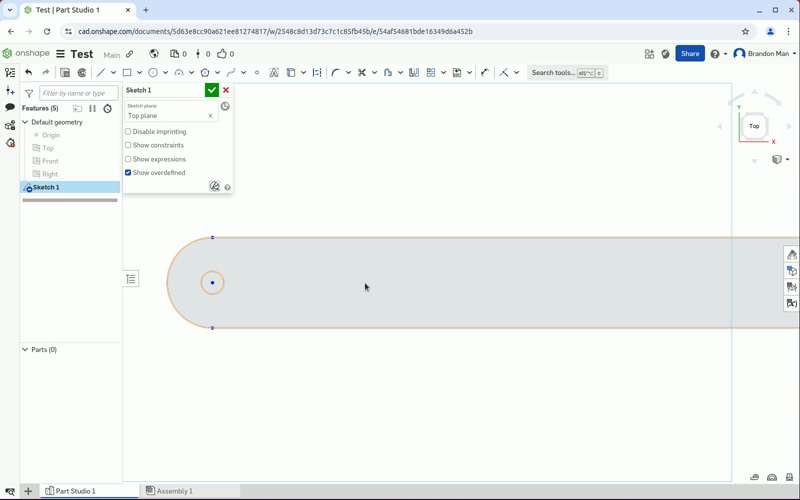
click(365, 282)
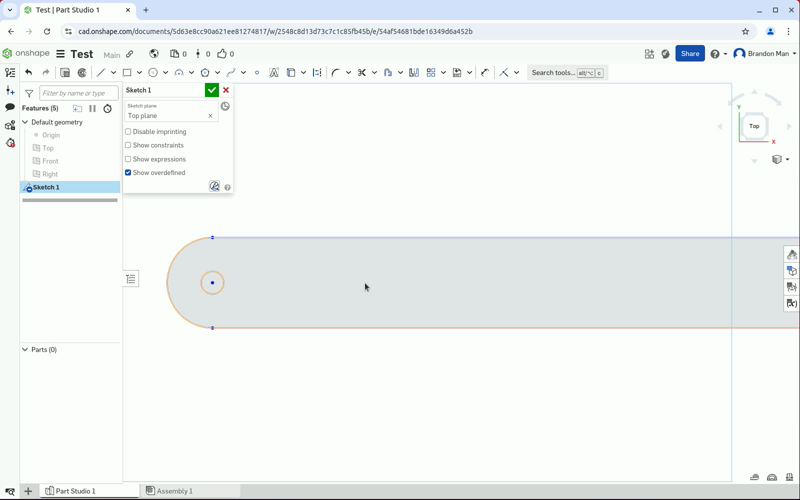
scroll(-6)
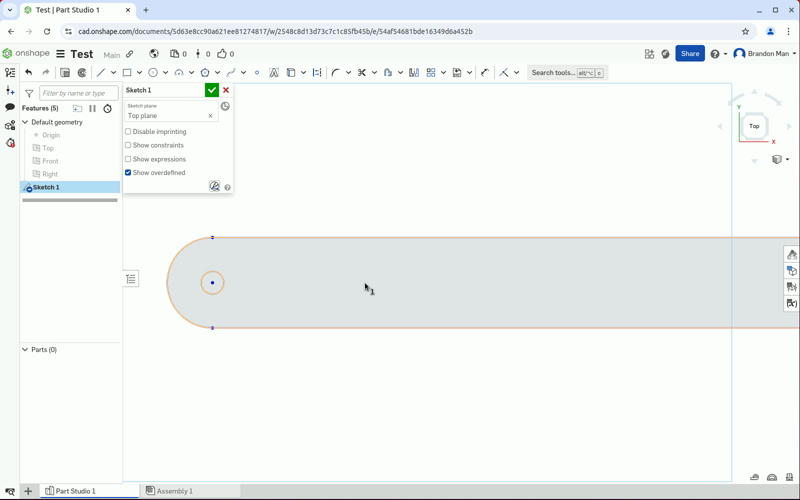
scroll(-6)
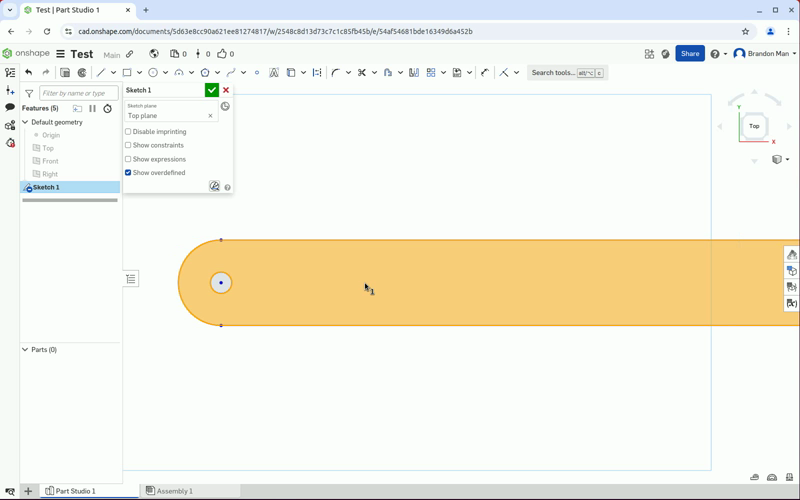
scroll(-6)
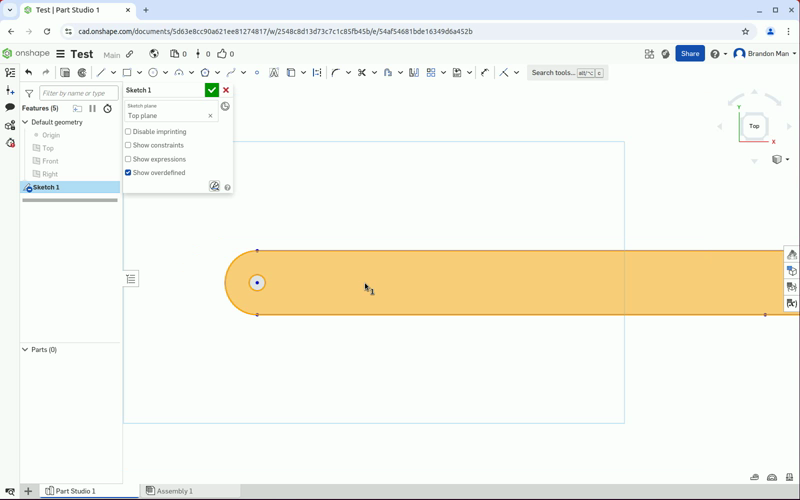
scroll(-6)
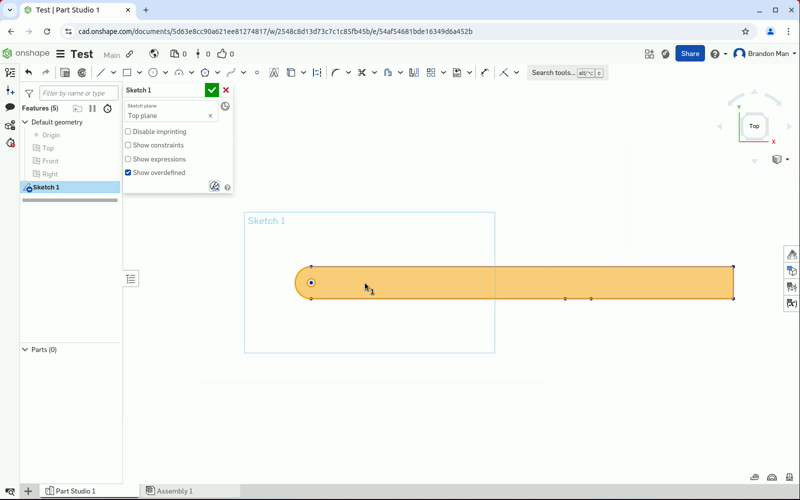
scroll(-6)
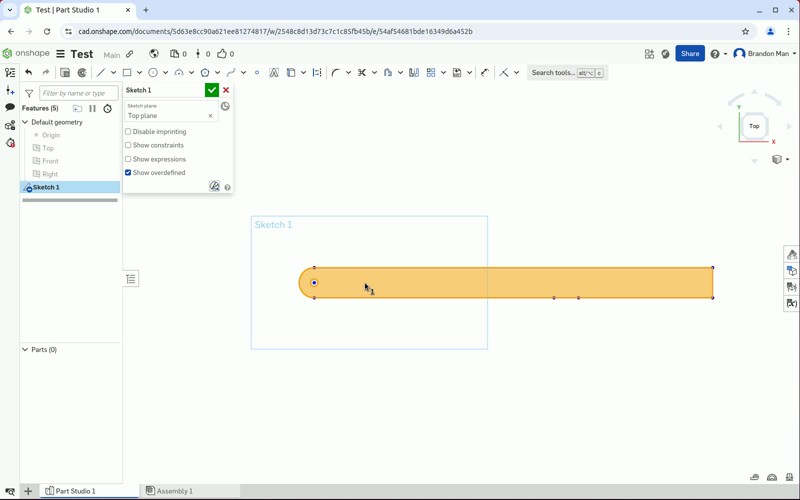
scroll(-6)
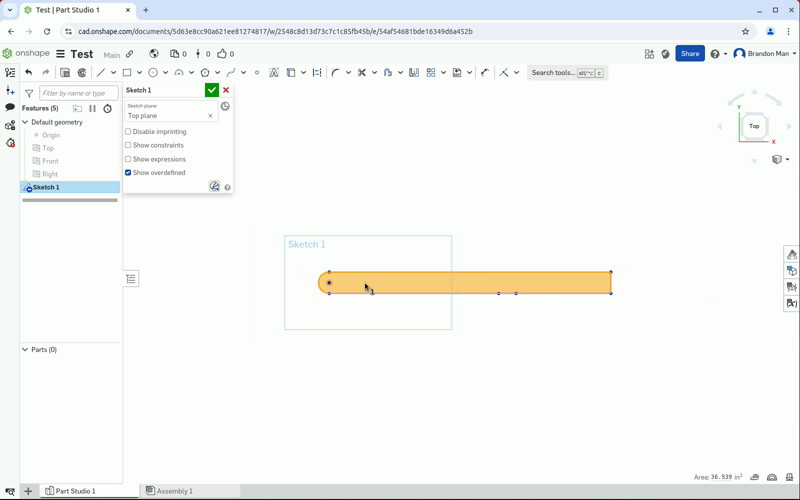
scroll(-6)
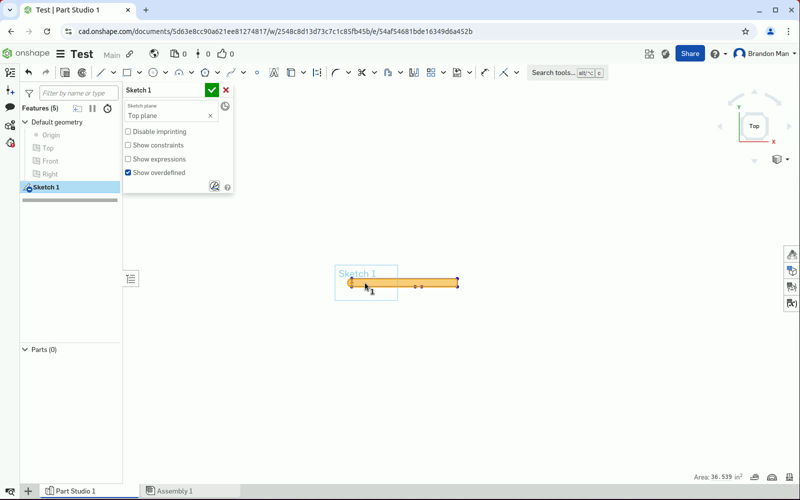
mouse_move(73, 352)
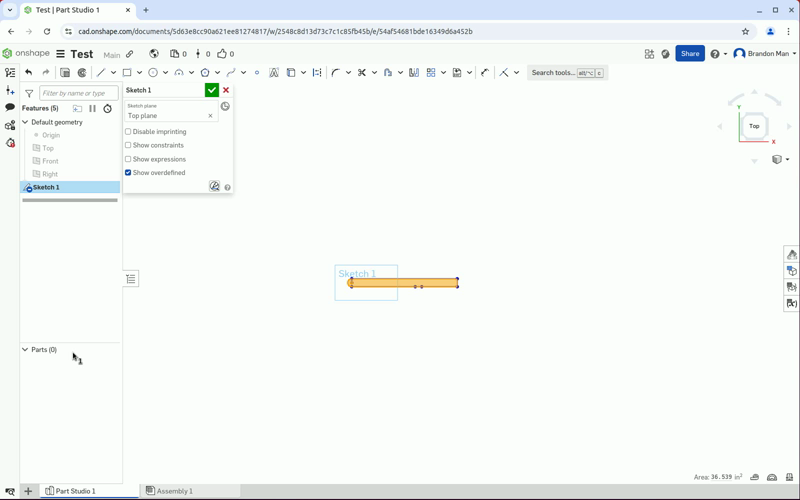
key(shift+y)
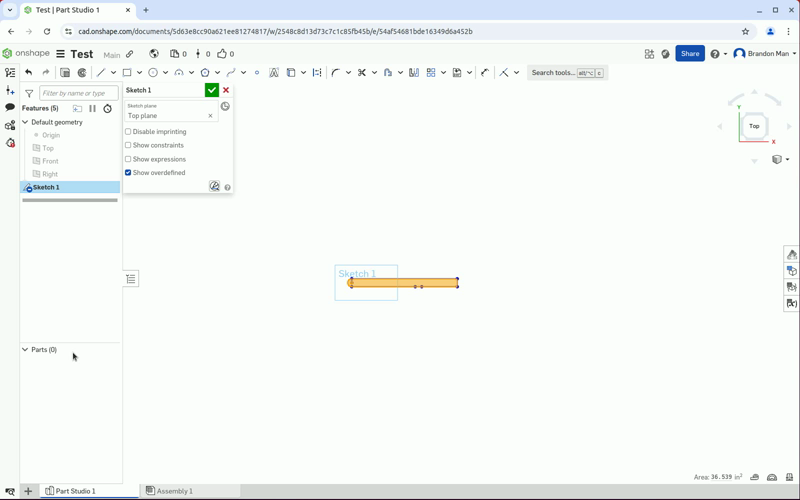
key(shift+e)
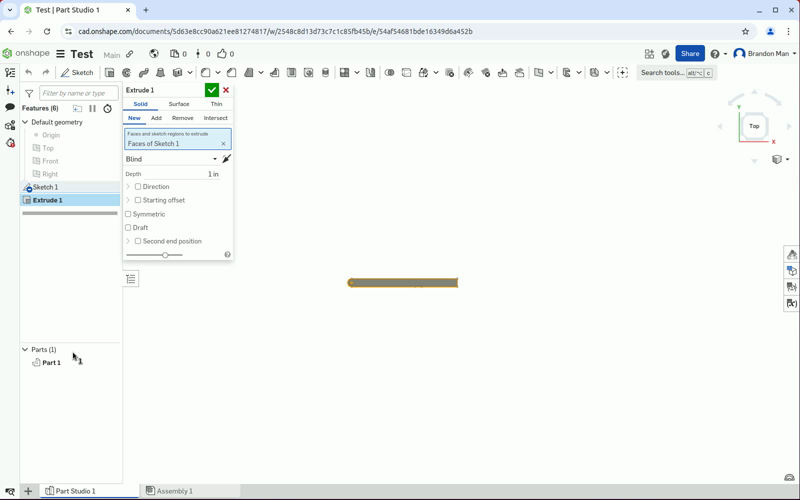
mouse_move(143, 106)
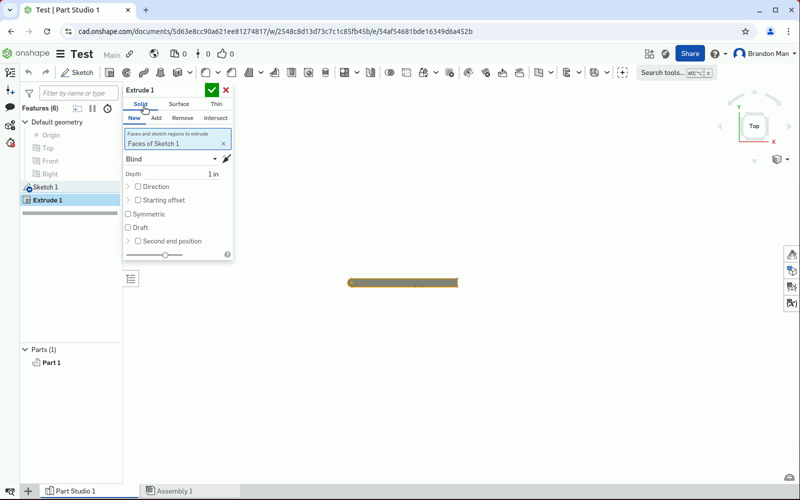
click(143, 106)
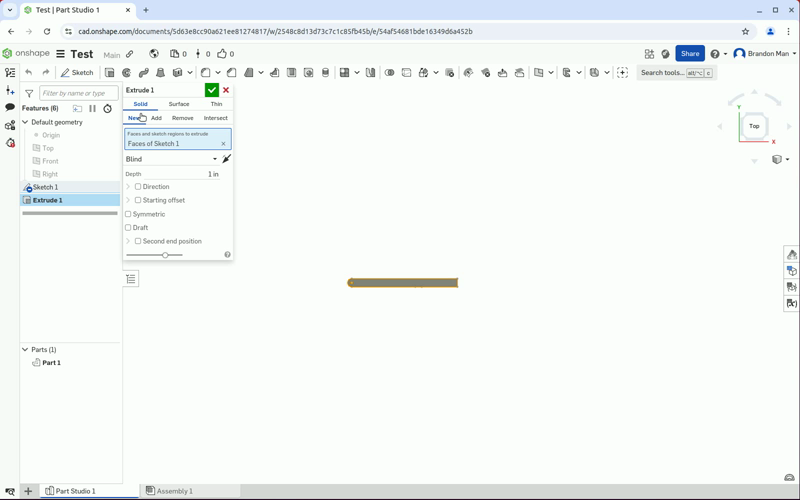
mouse_move(137, 120)
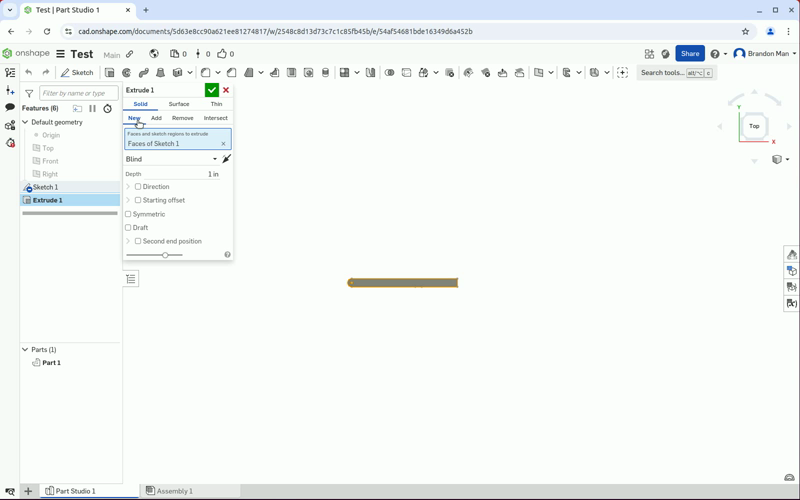
click(137, 120)
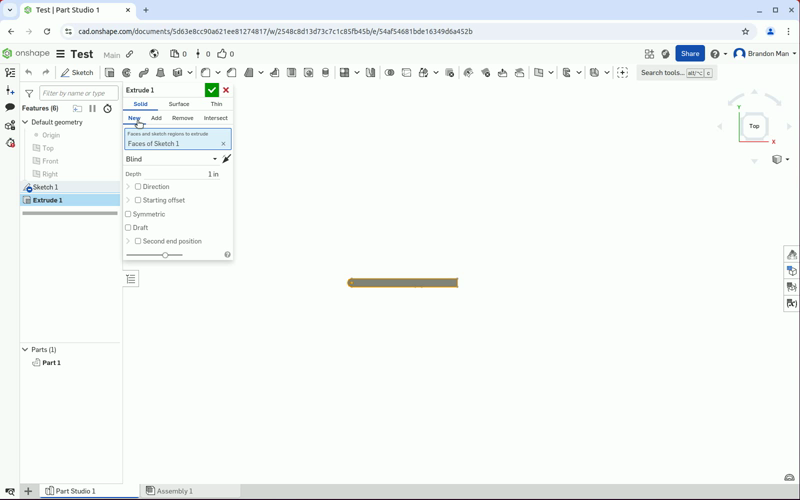
key(tab, 4)
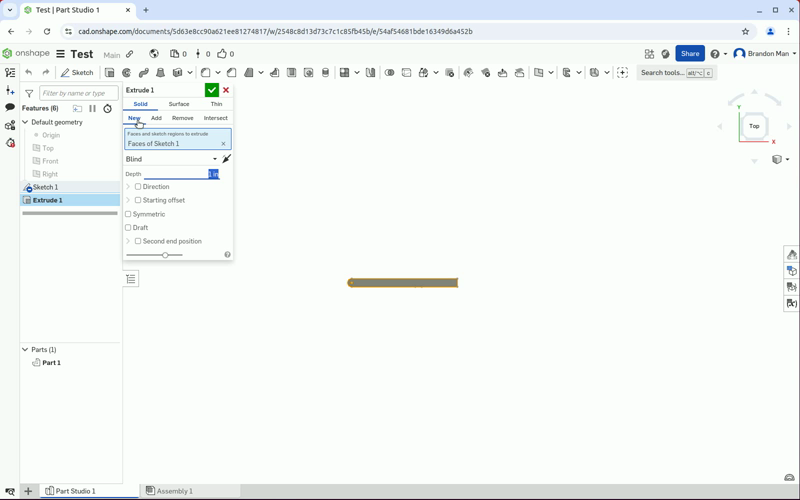
text(0.481)
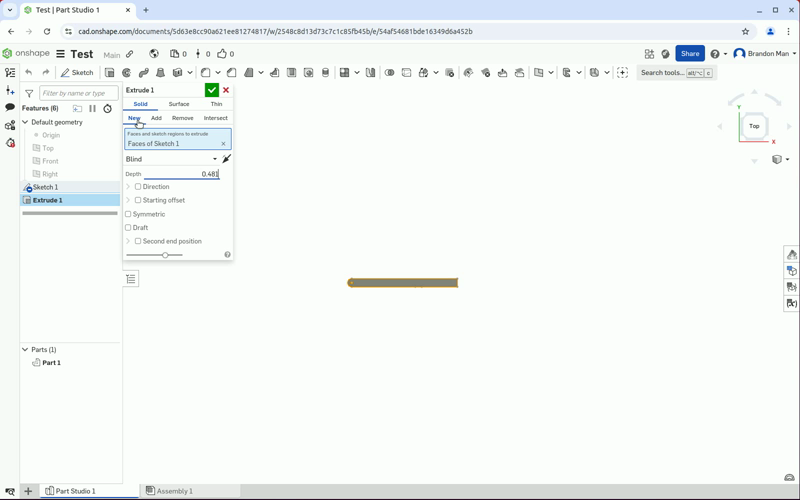
key(enter)
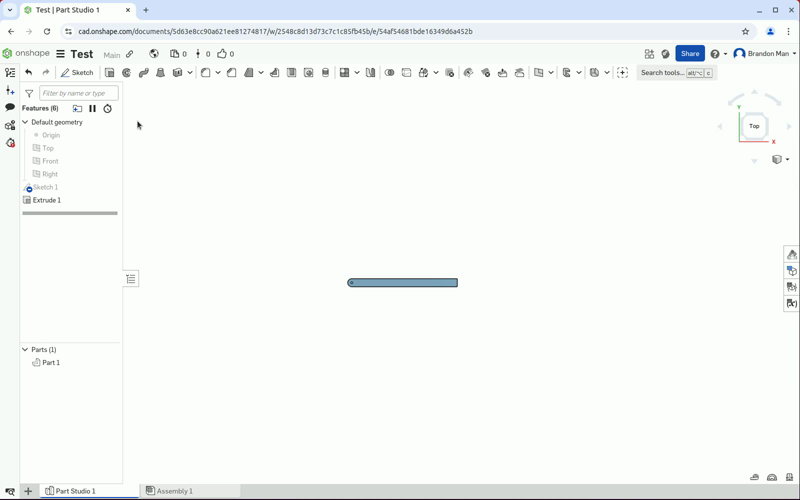
key(shift+h)
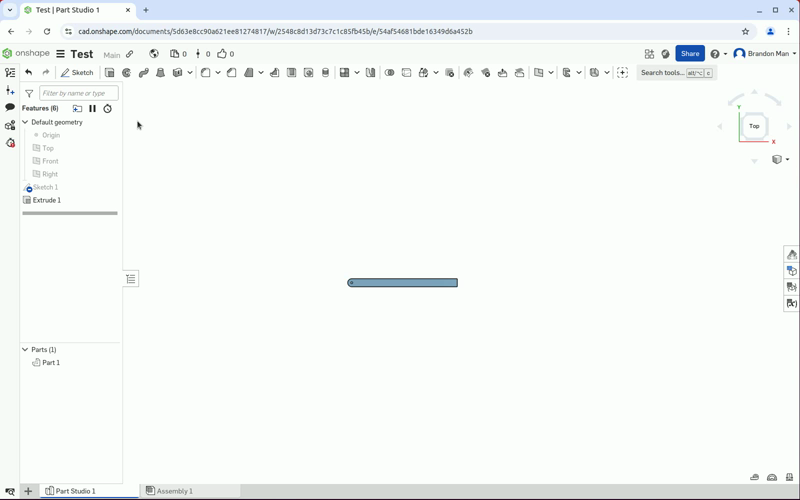
key(shift+h)
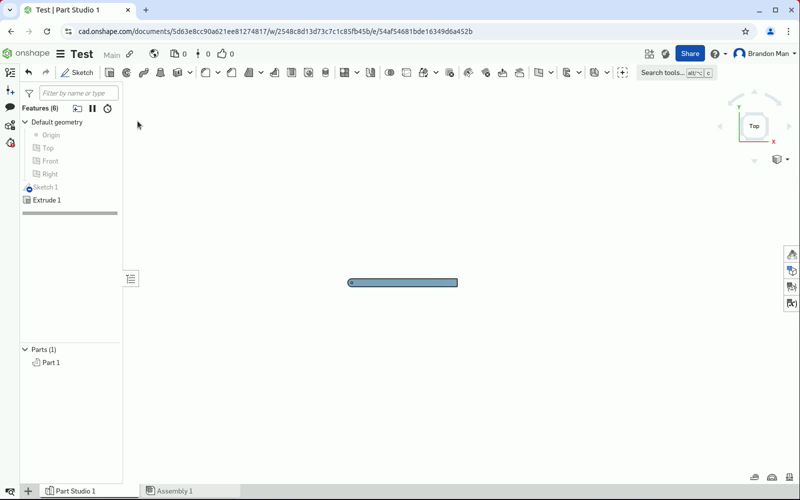
mouse_move(73, 189)
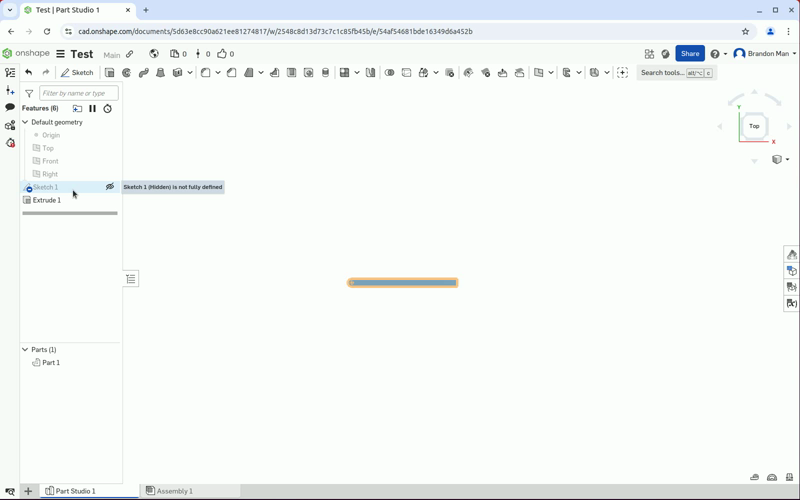
click(73, 189)
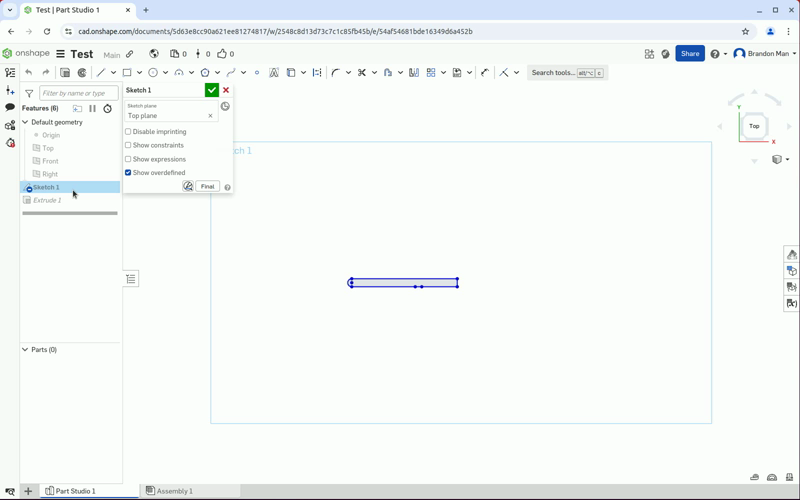
mouse_move(229, 92)
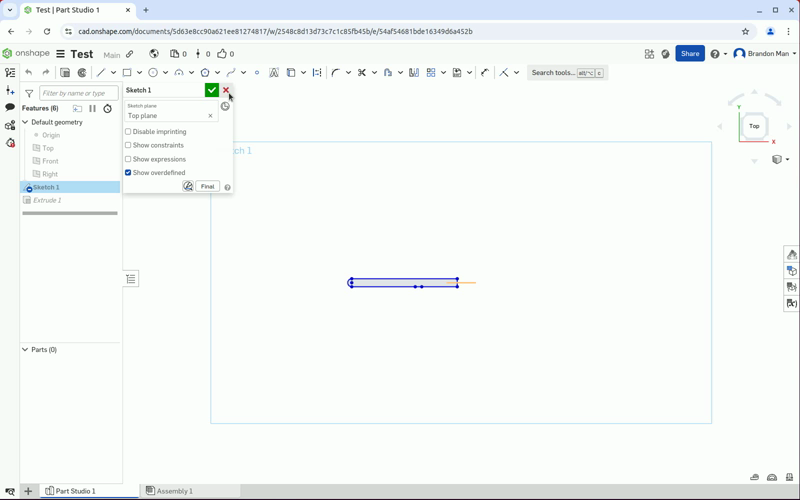
click(229, 92)
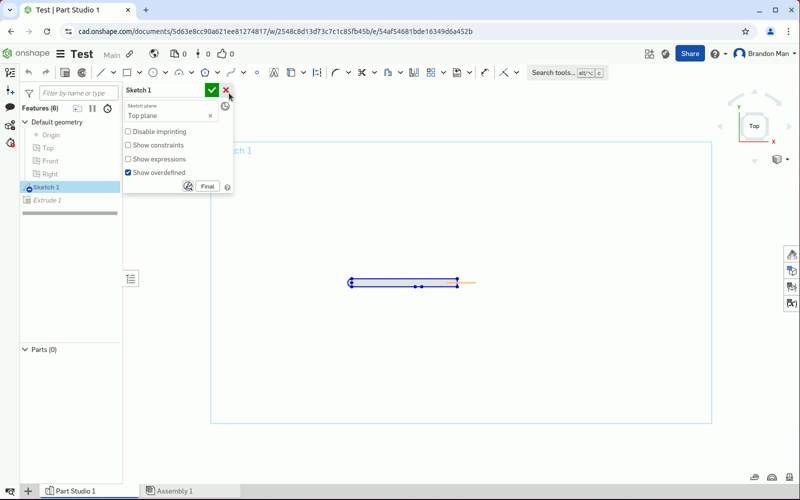
key(shift+s)
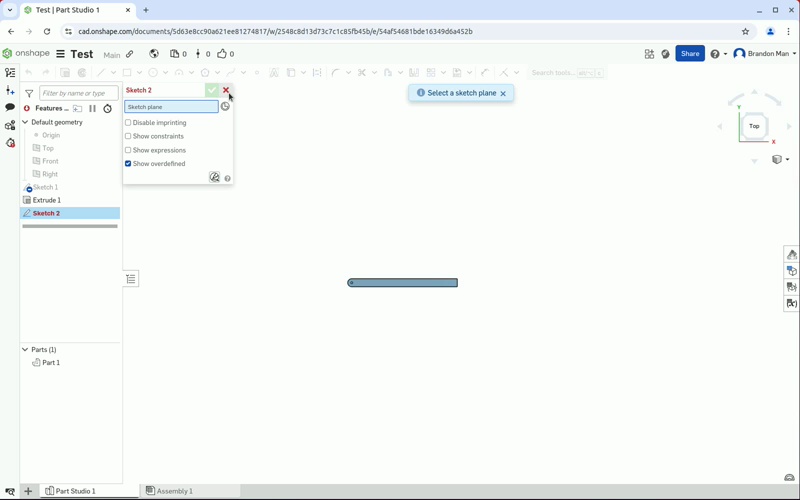
mouse_move(73, 150)
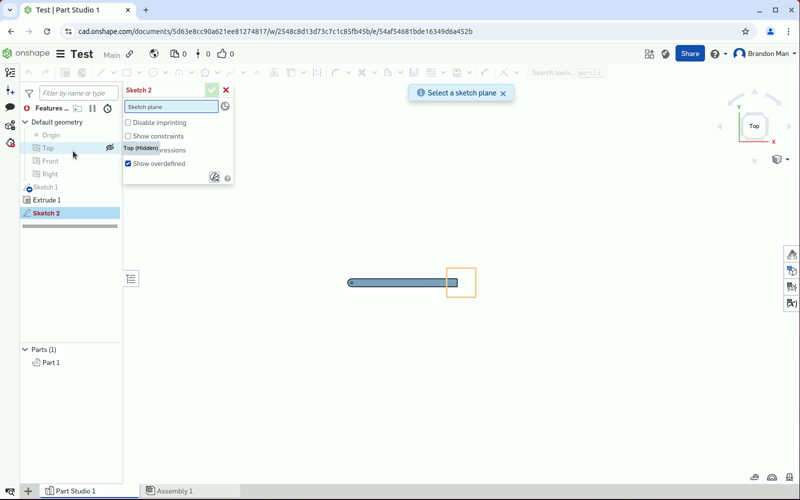
click(73, 150)
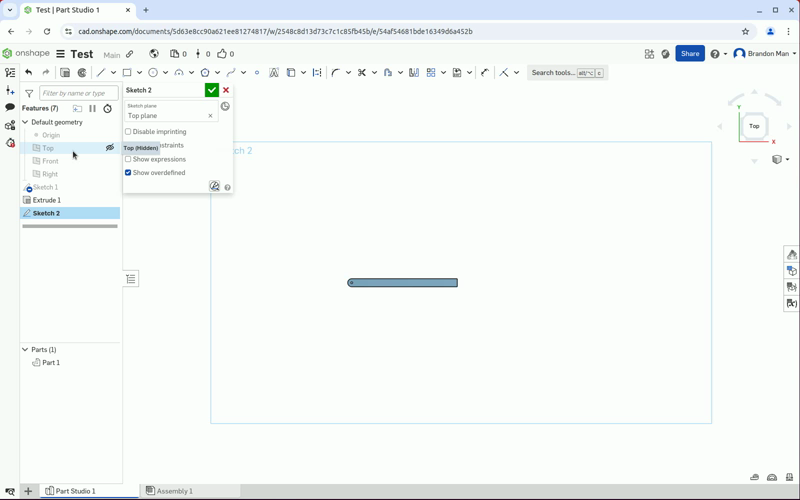
mouse_move(73, 352)
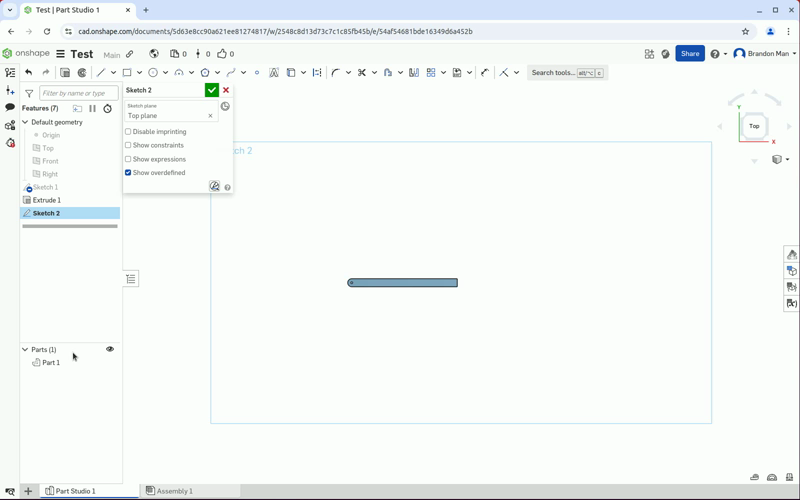
key(y)
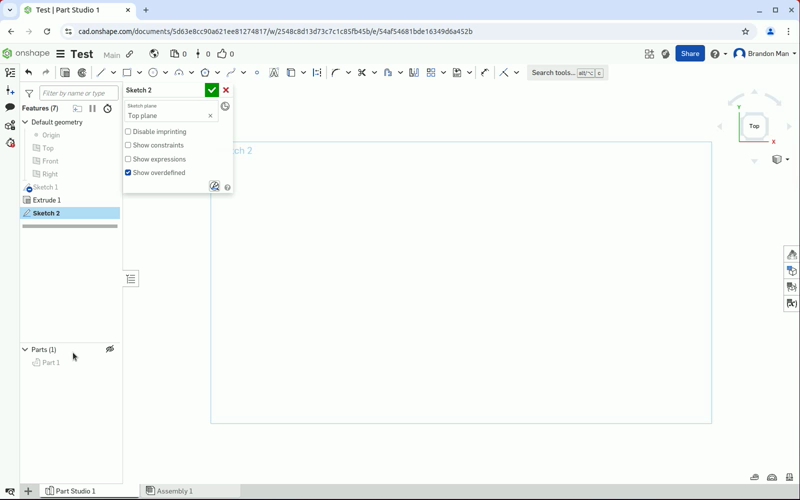
key(l)
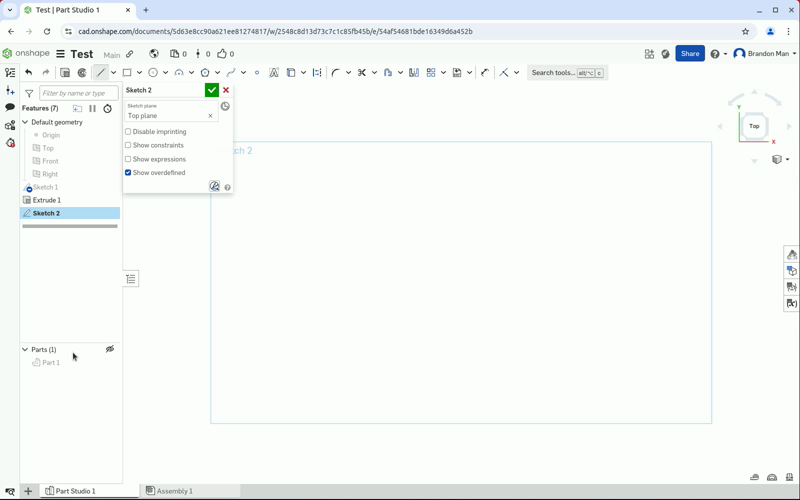
key_down(shift)
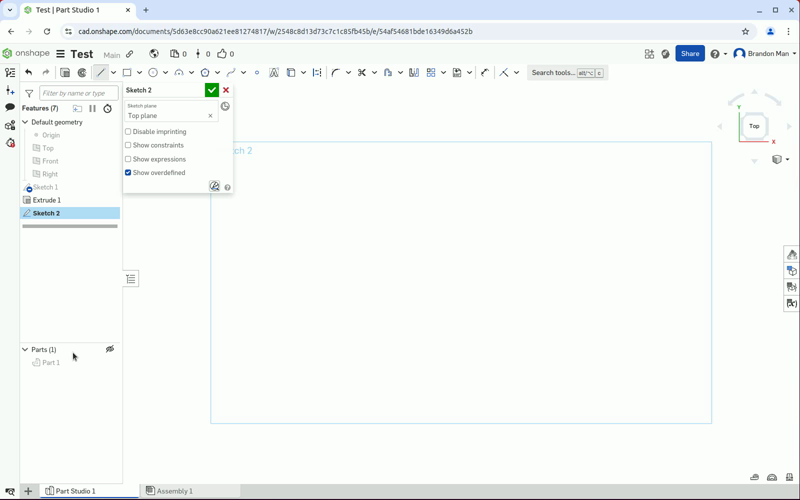
mouse_move(468, 278)
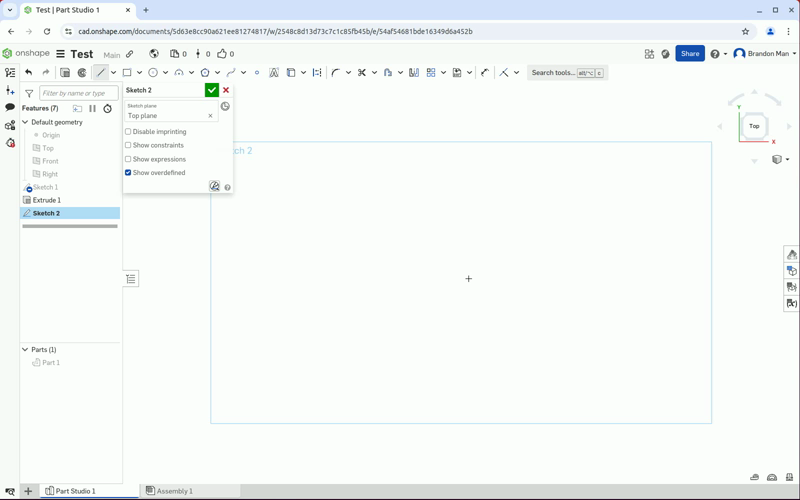
click(468, 278)
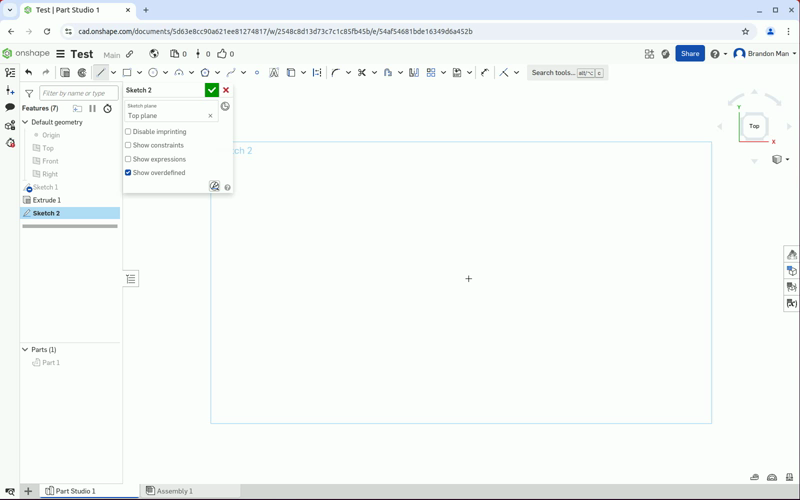
key_up(shift)
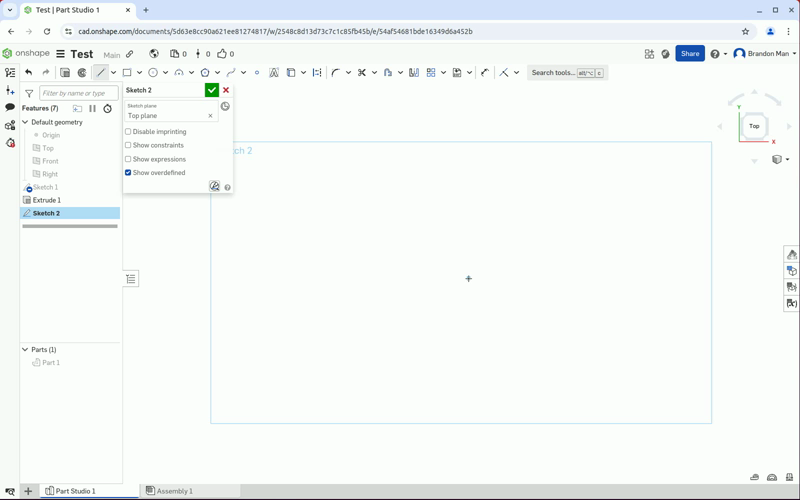
key_down(shift)
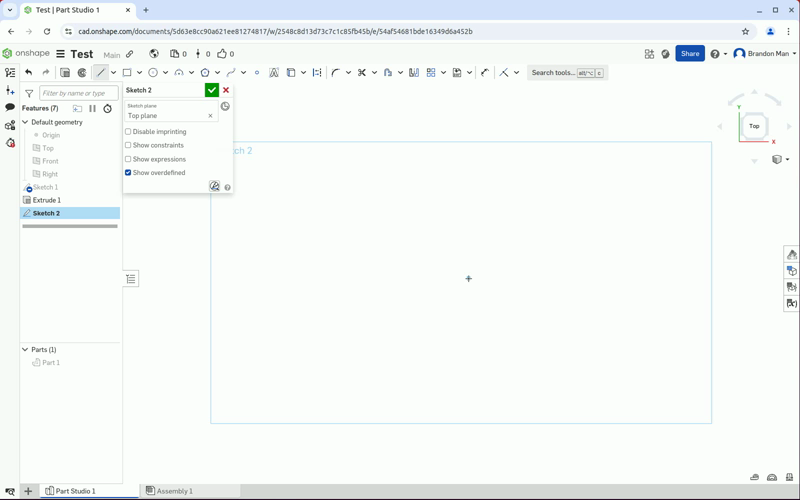
mouse_move(498, 278)
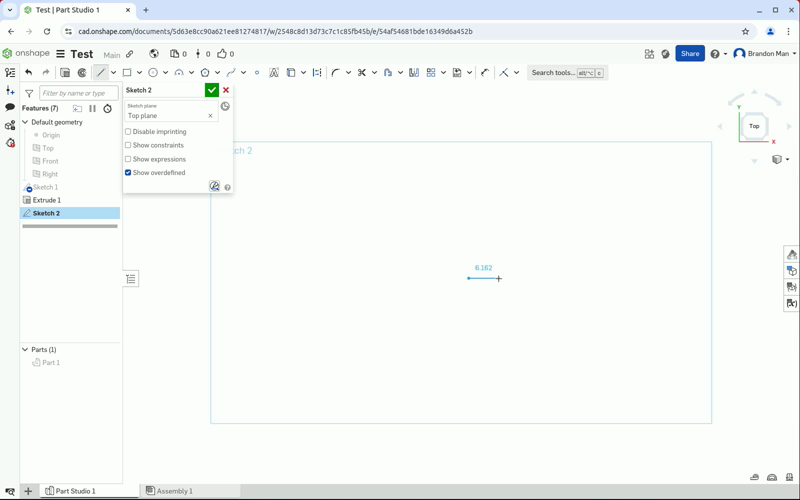
mouse_move(480, 278)
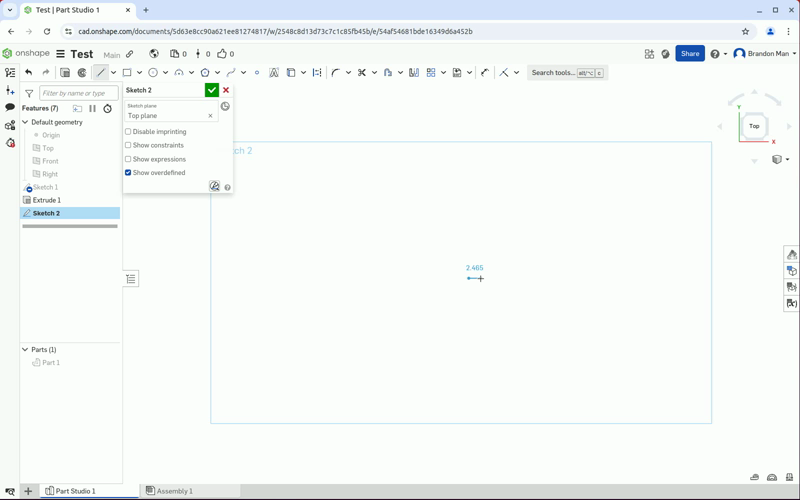
click(480, 278)
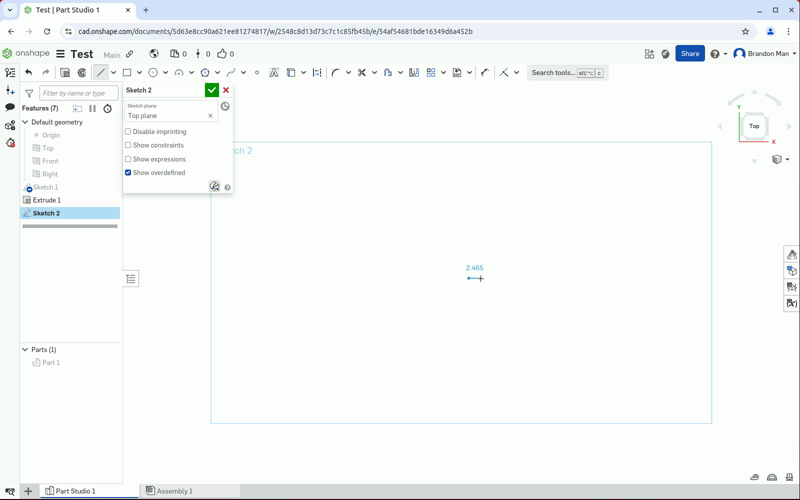
key_up(shift)
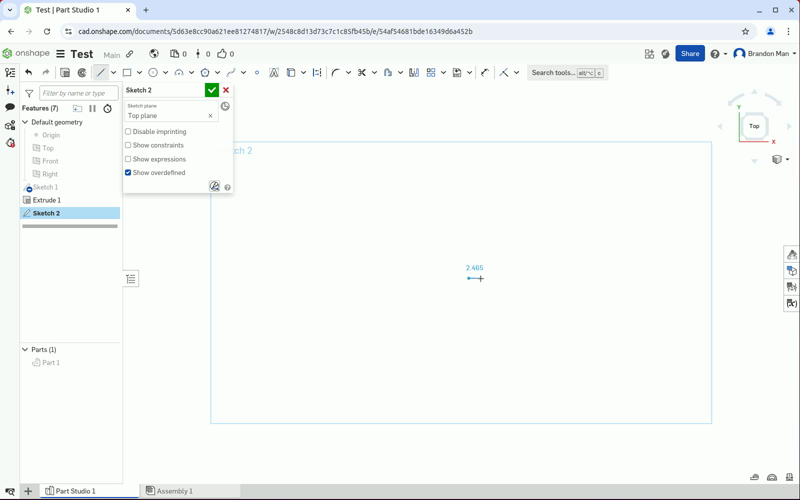
key_down(shift)
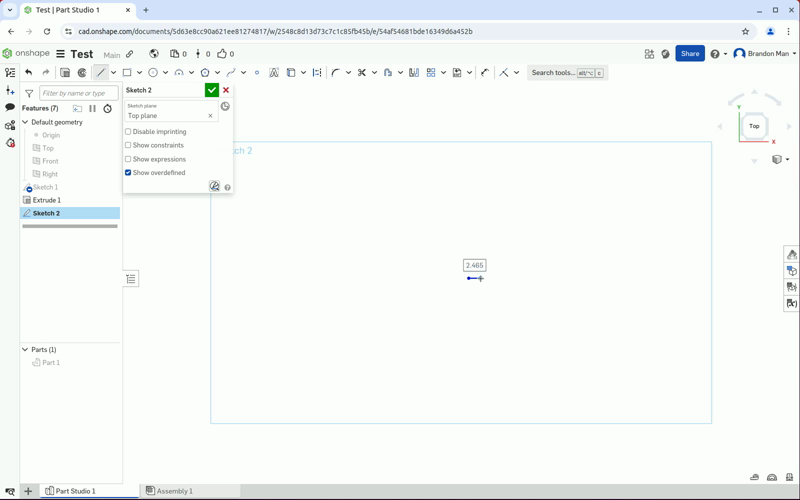
mouse_move(510, 278)
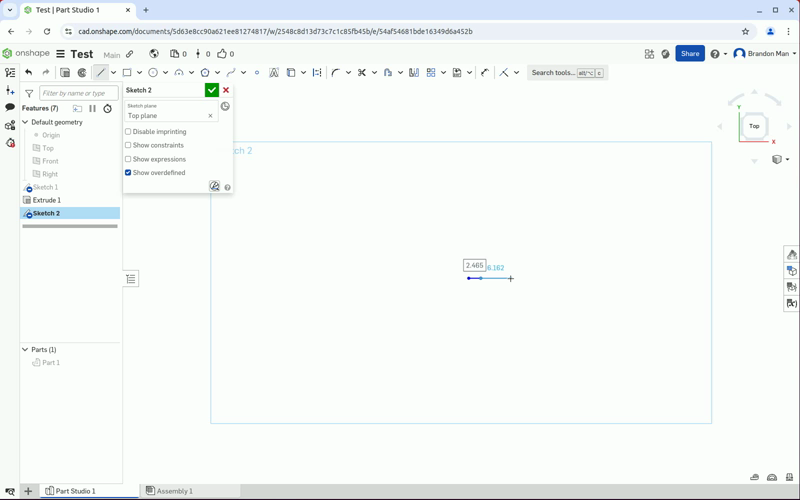
mouse_move(487, 278)
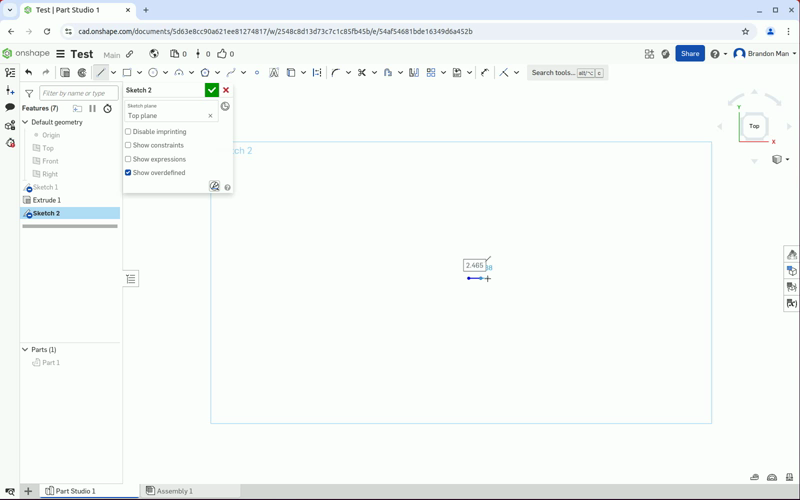
scroll(6)
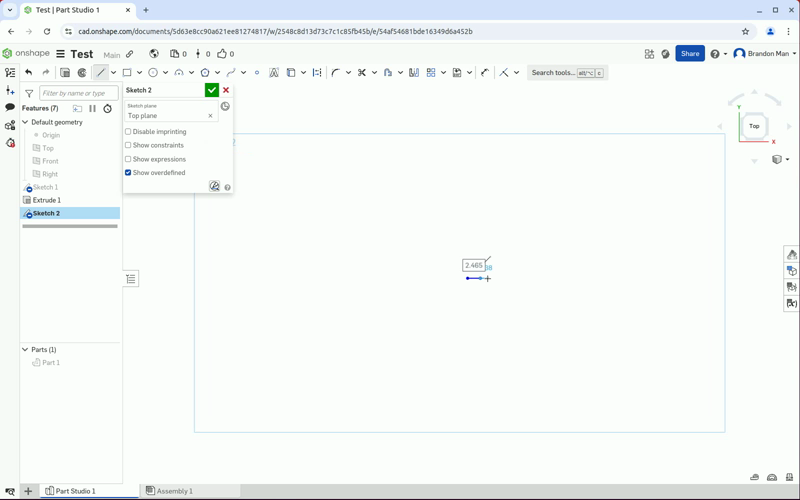
scroll(6)
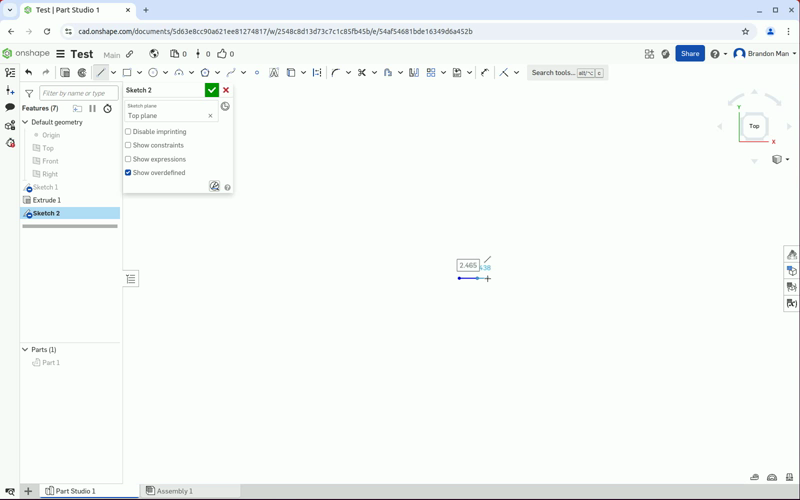
scroll(6)
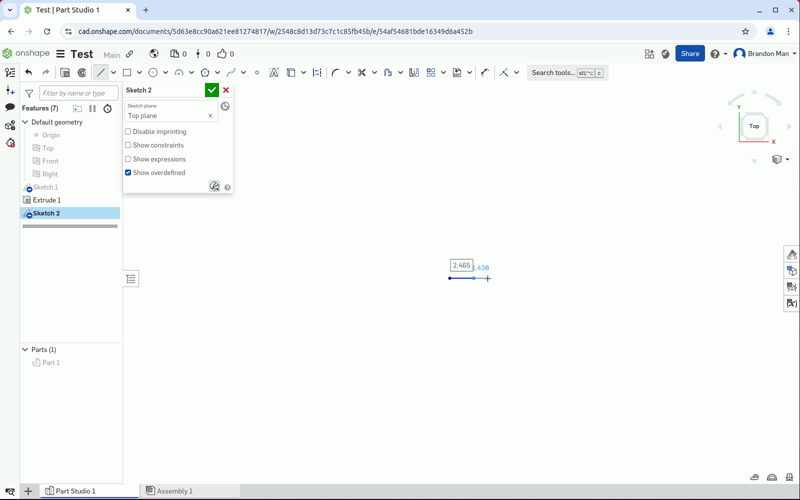
scroll(6)
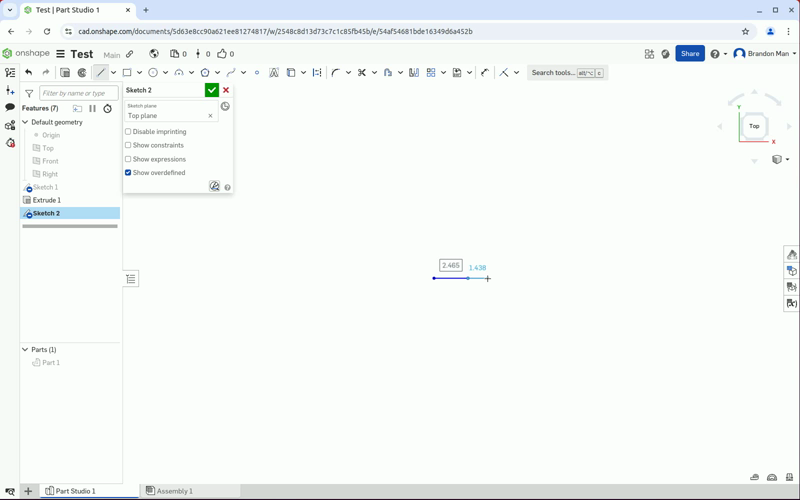
scroll(6)
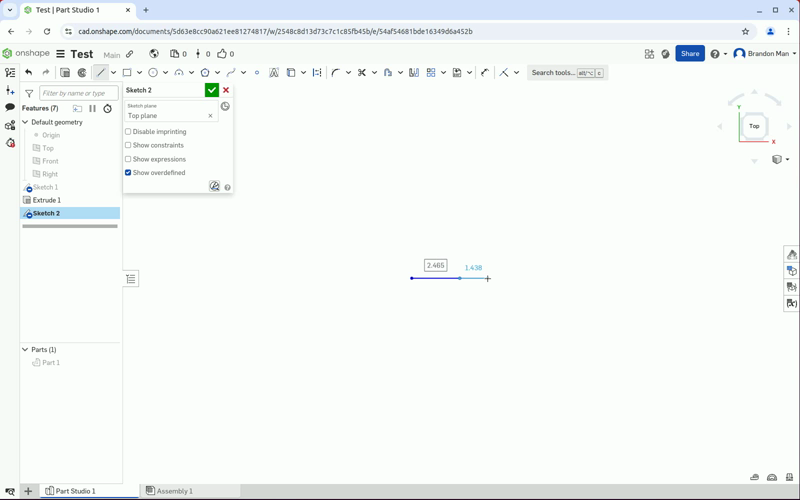
scroll(6)
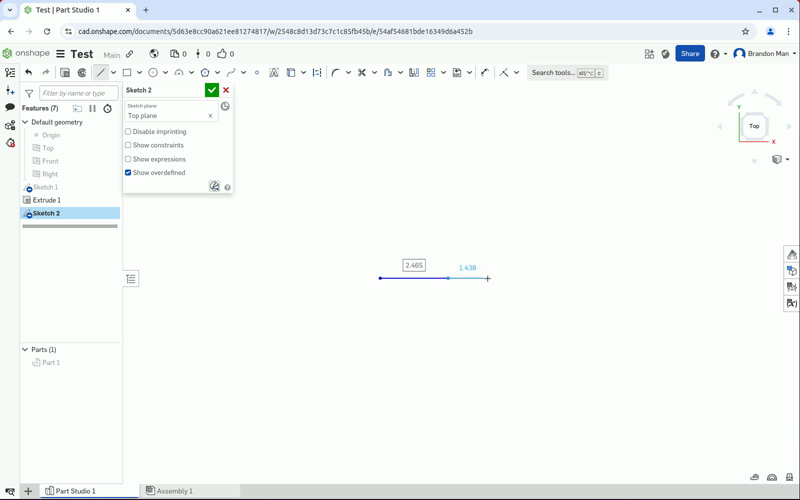
scroll(6)
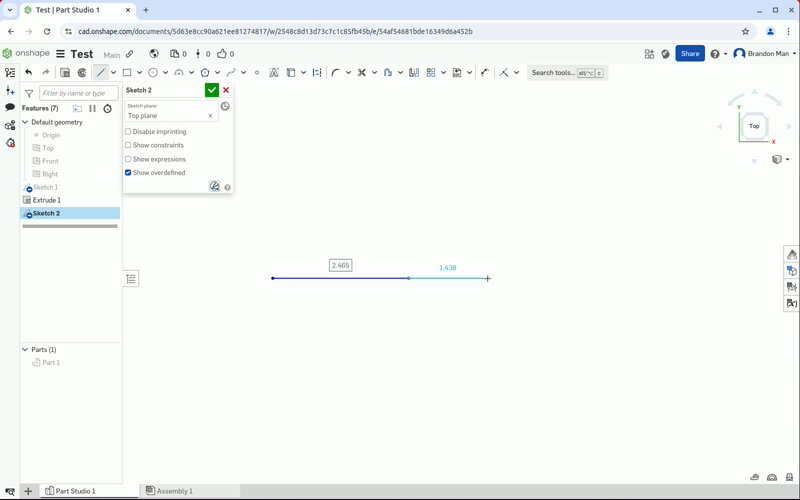
click(487, 278)
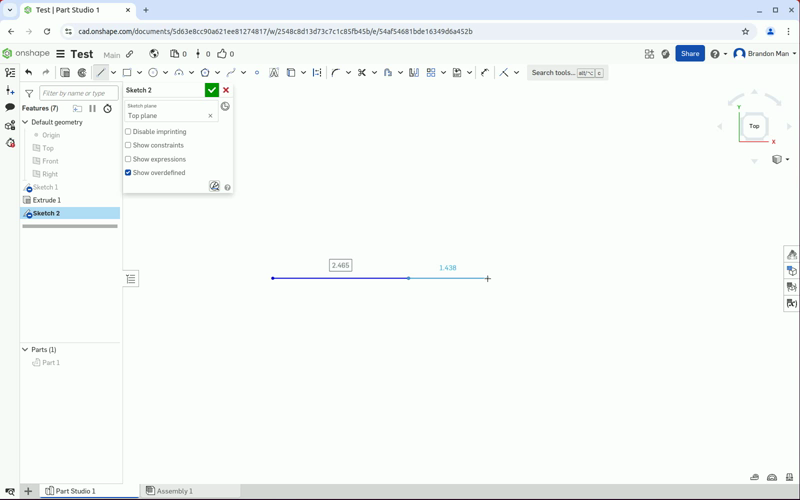
scroll(-6)
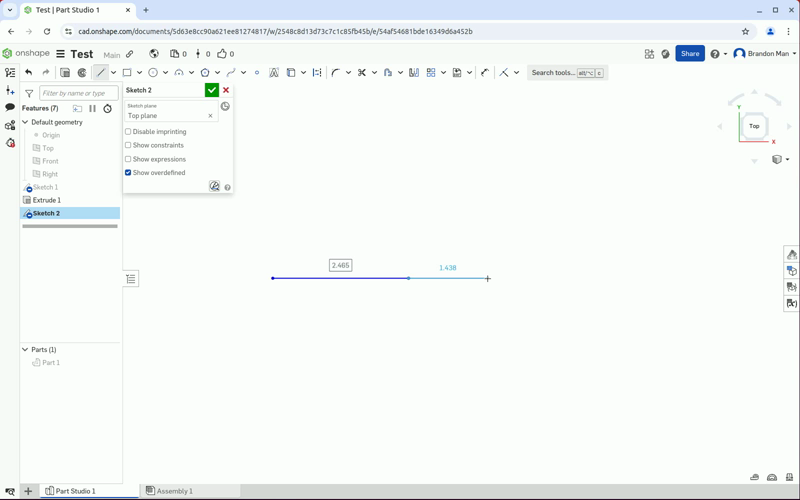
scroll(-6)
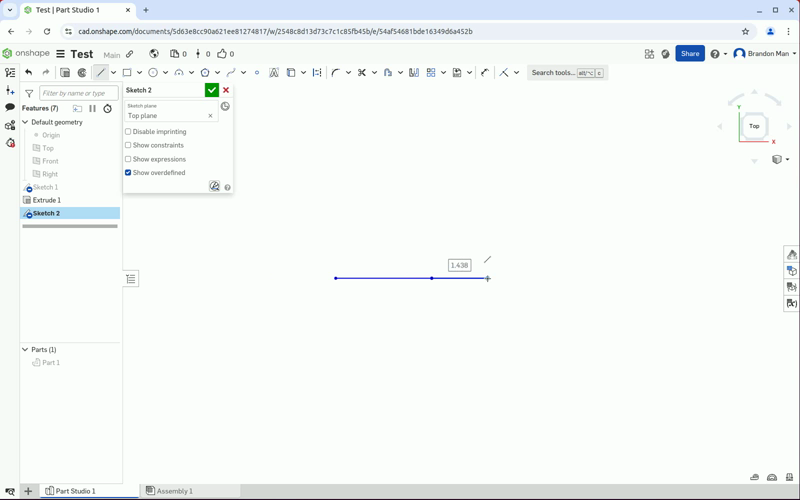
scroll(-6)
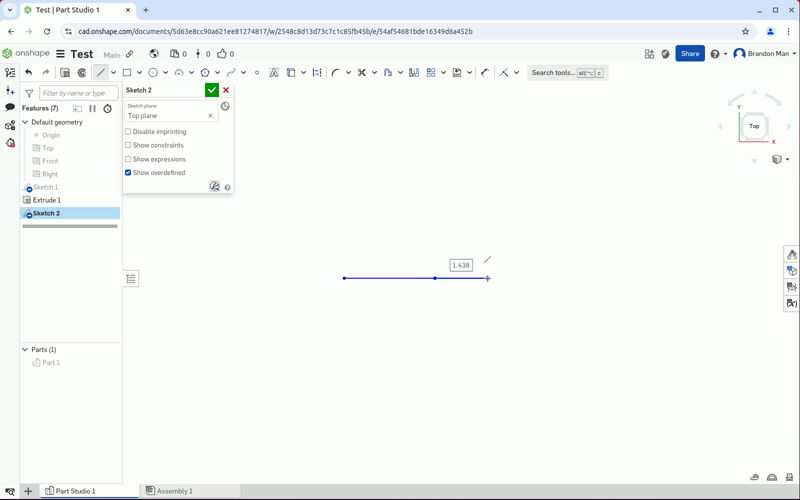
scroll(-6)
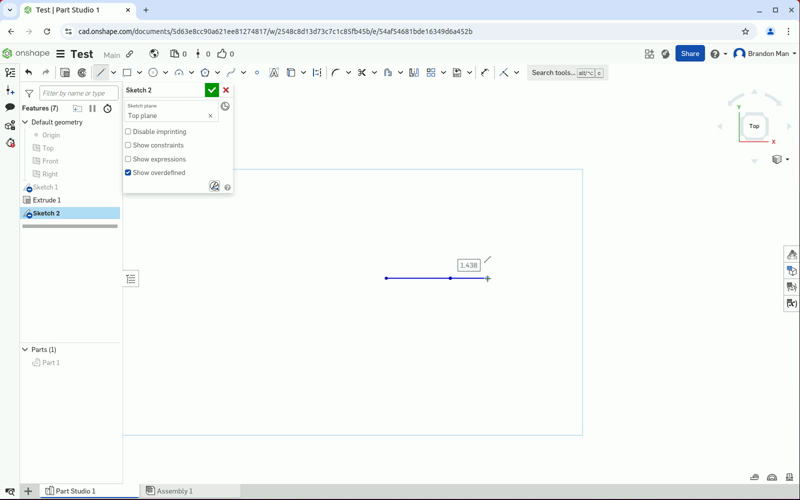
scroll(-6)
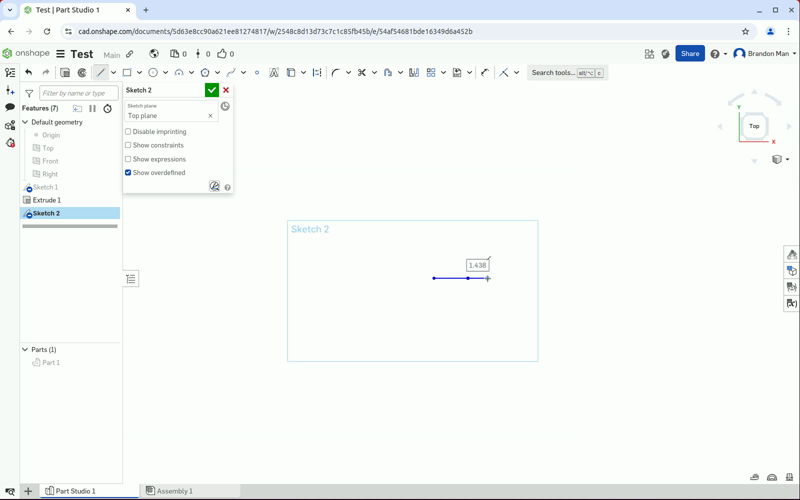
scroll(-6)
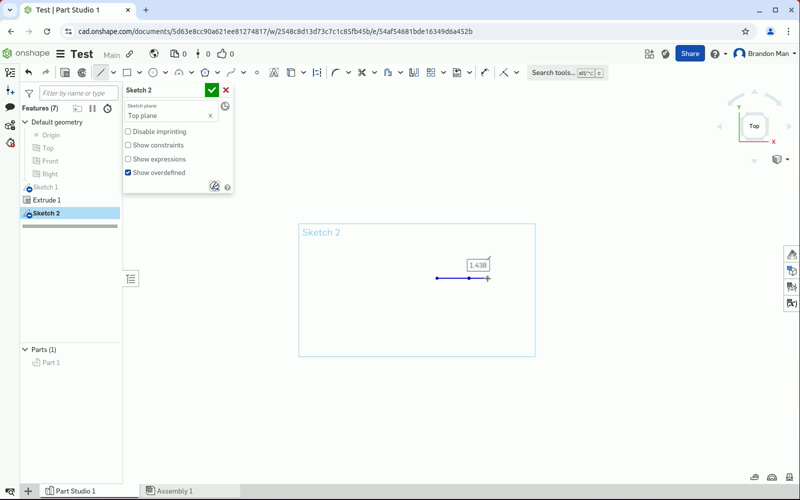
scroll(-6)
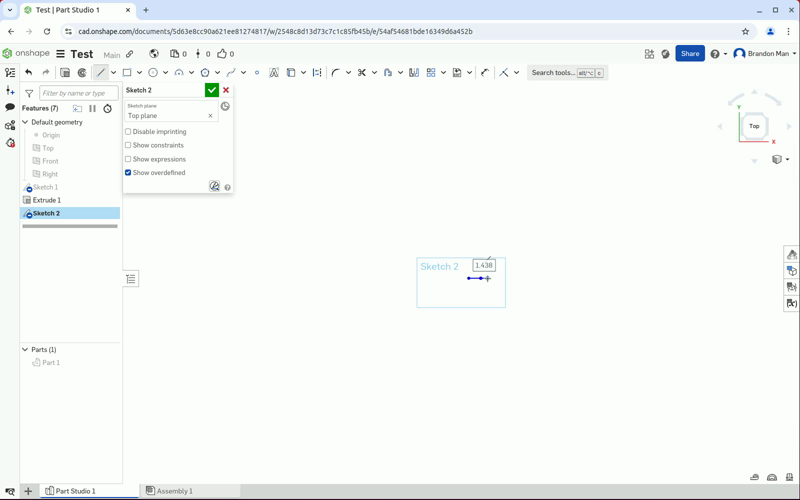
key_up(shift)
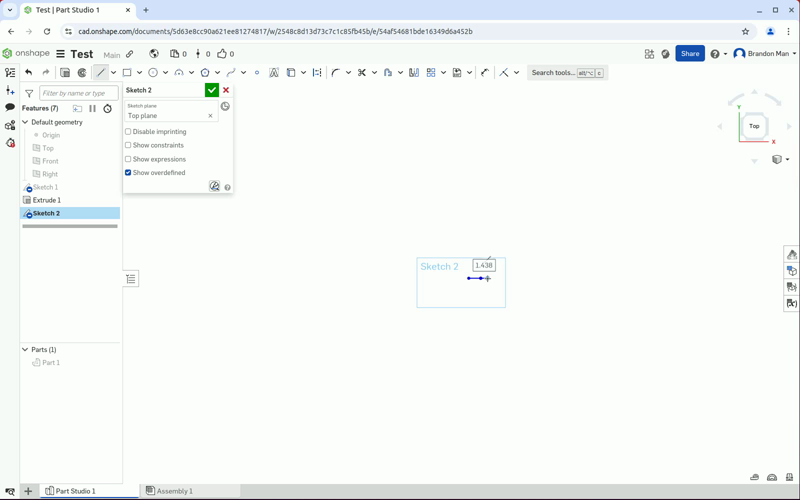
key_down(shift)
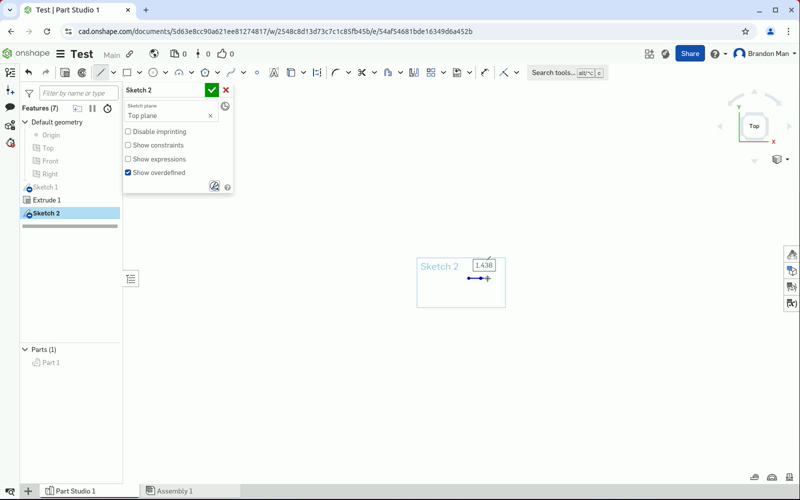
mouse_move(517, 278)
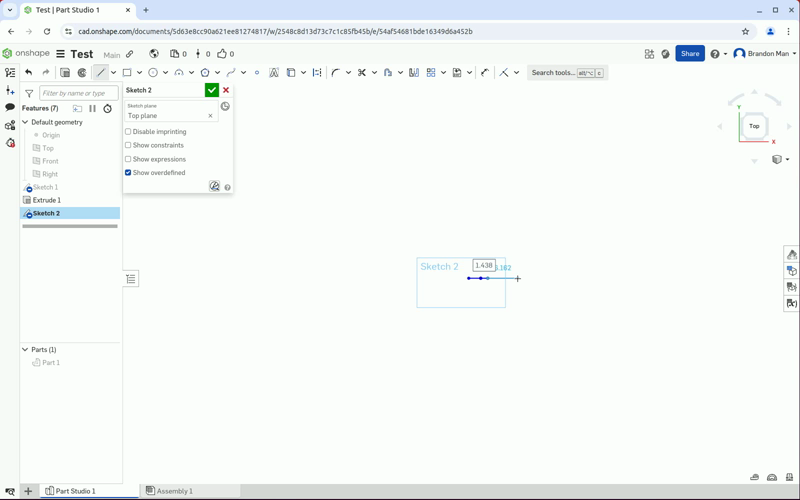
mouse_move(499, 278)
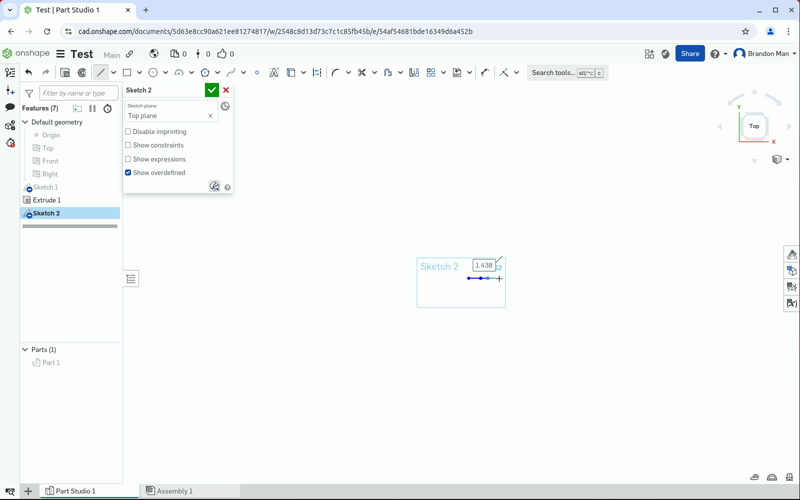
click(499, 278)
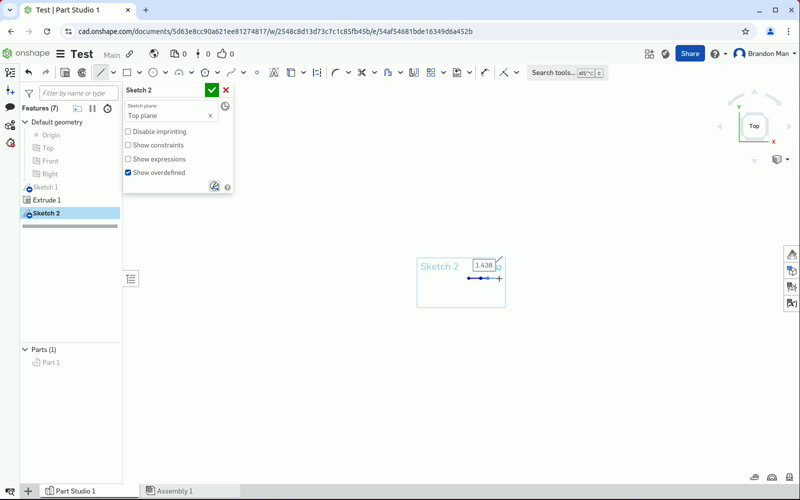
key_up(shift)
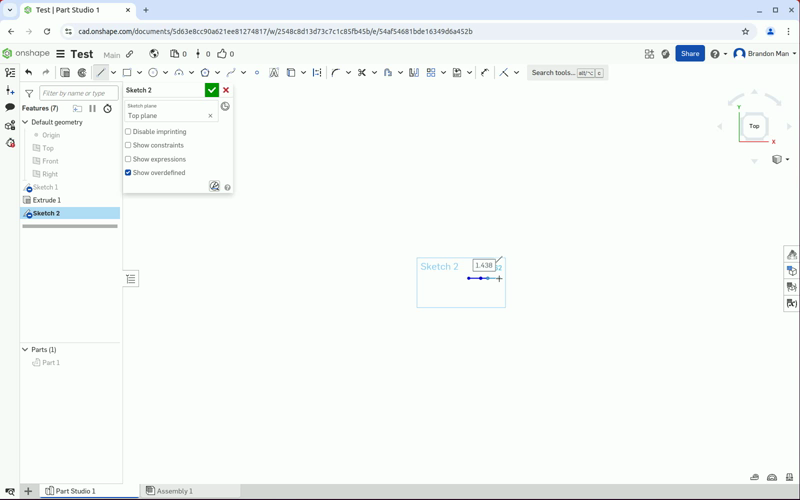
key_down(shift)
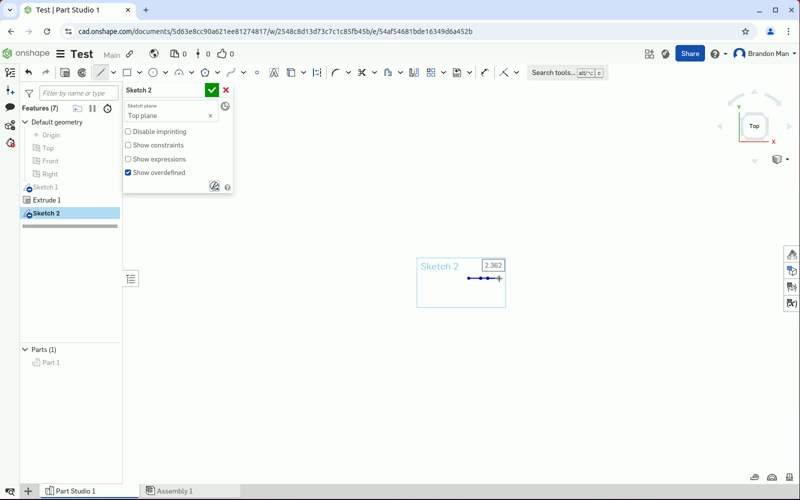
mouse_move(529, 278)
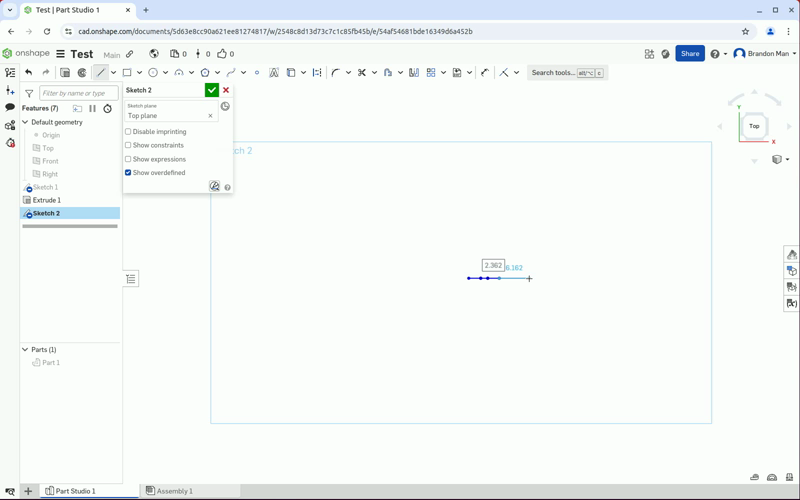
mouse_move(499, 248)
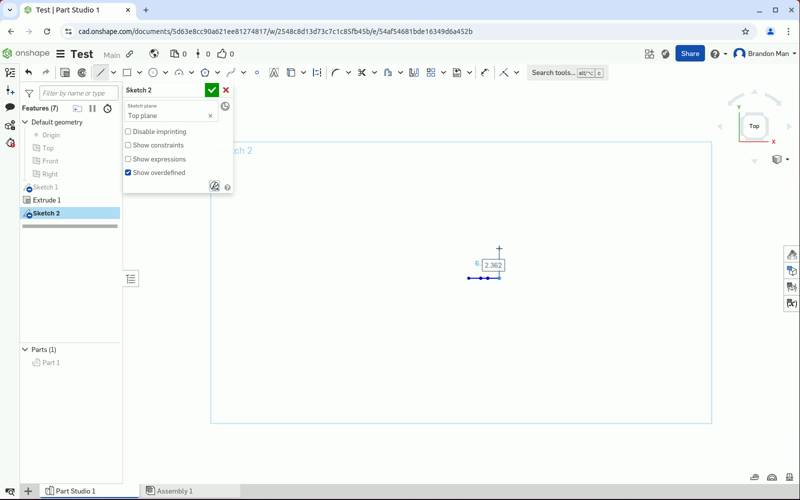
click(499, 248)
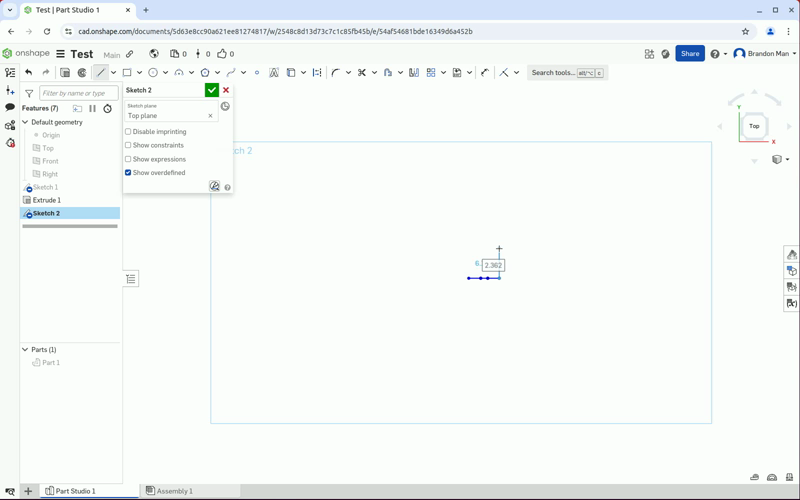
key_up(shift)
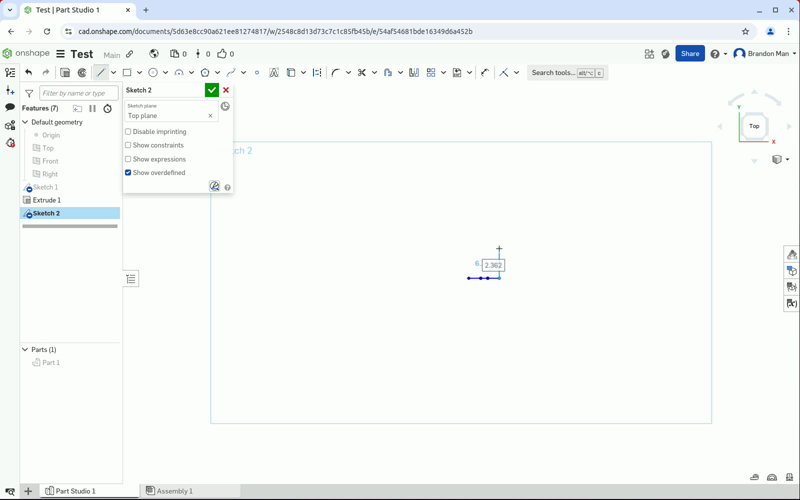
key_down(shift)
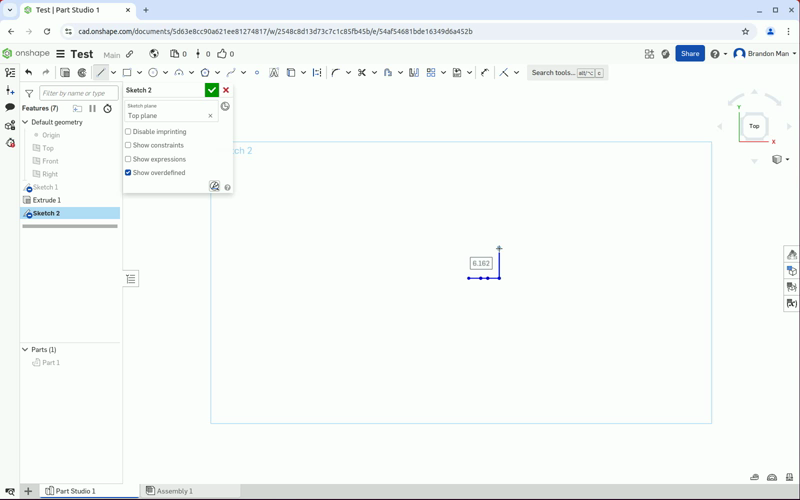
mouse_move(529, 248)
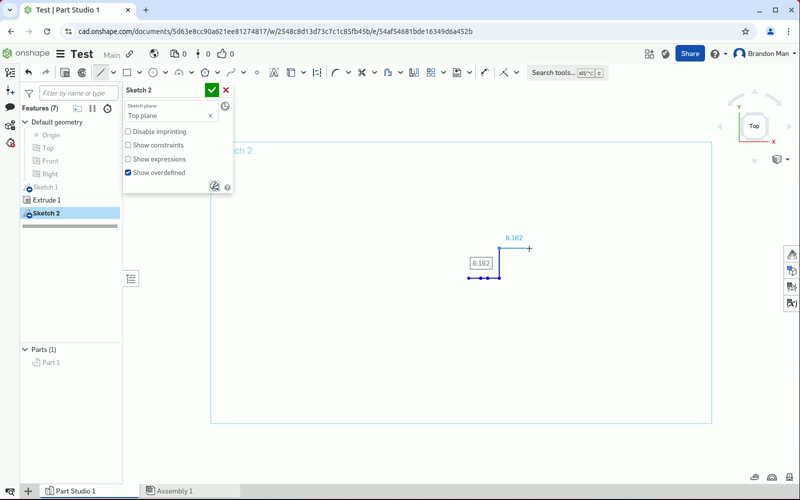
mouse_move(468, 248)
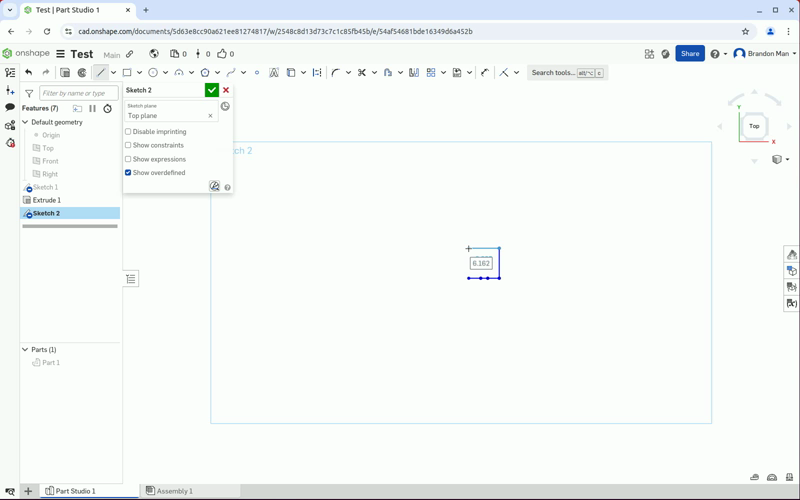
click(468, 248)
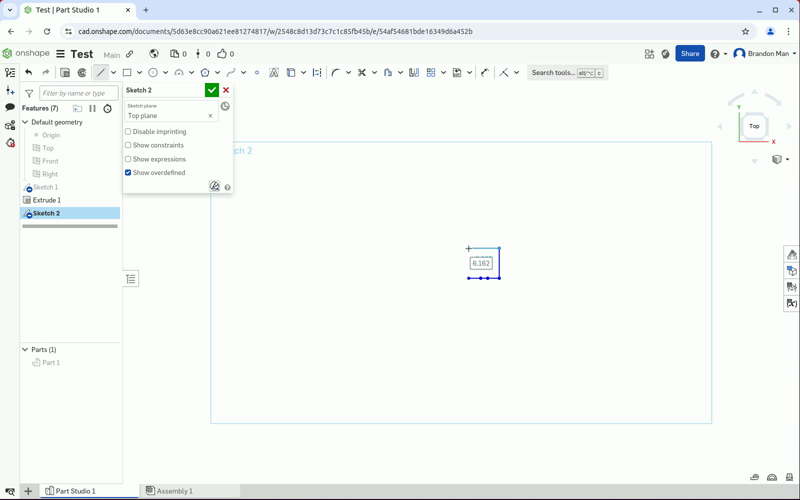
key_up(shift)
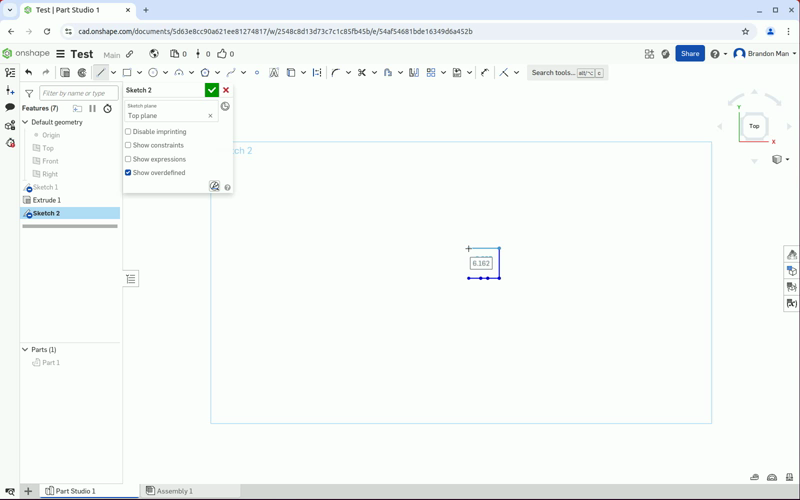
key_down(shift)
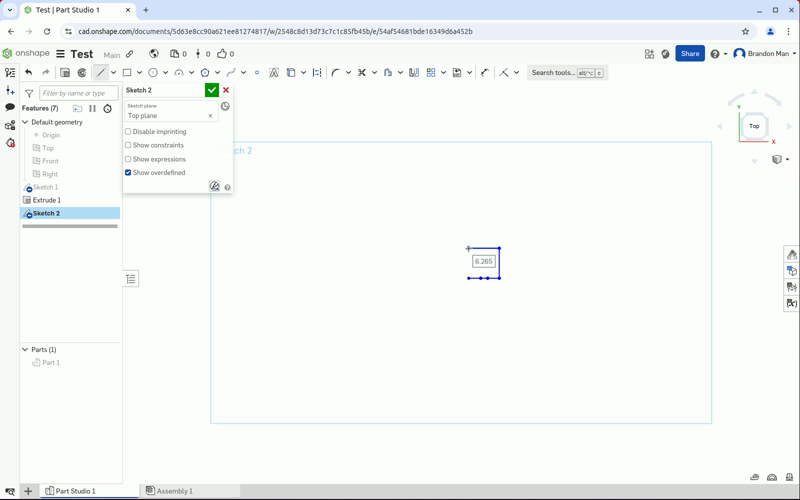
mouse_move(498, 248)
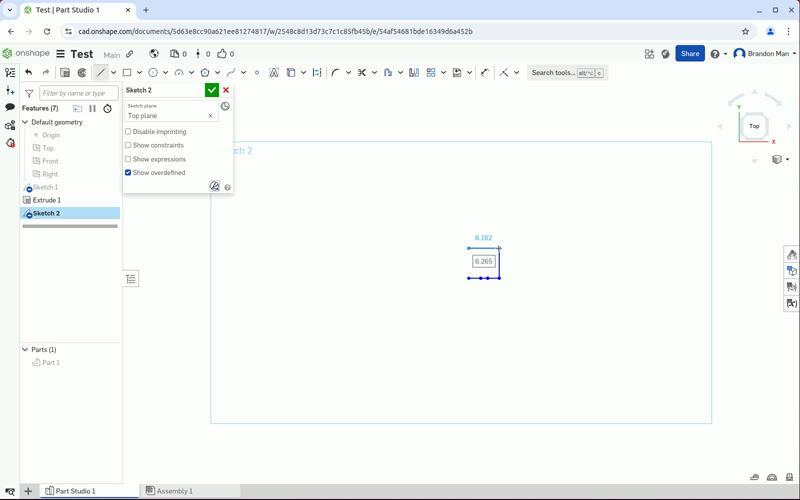
mouse_move(468, 259)
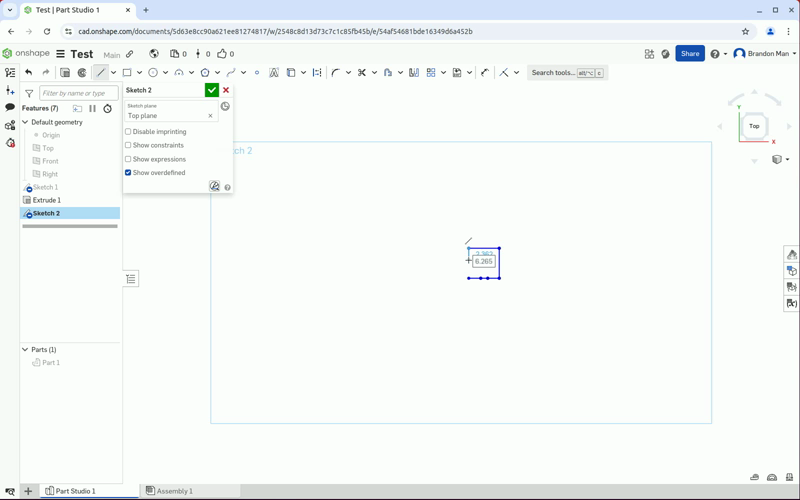
click(468, 259)
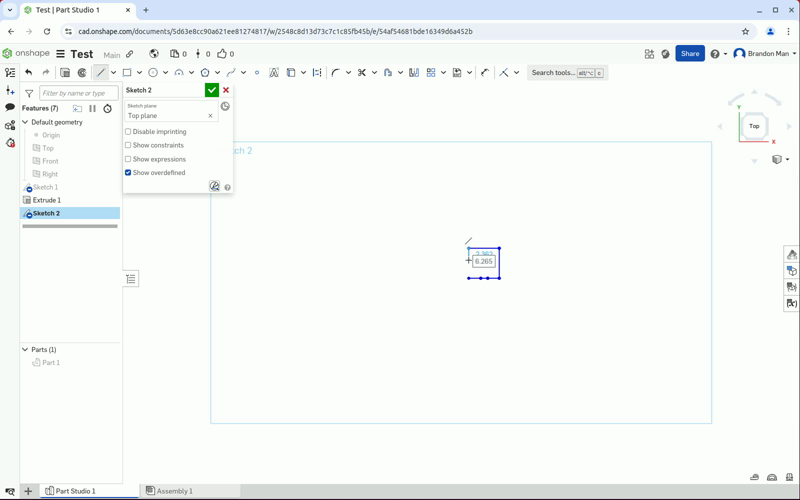
key_up(shift)
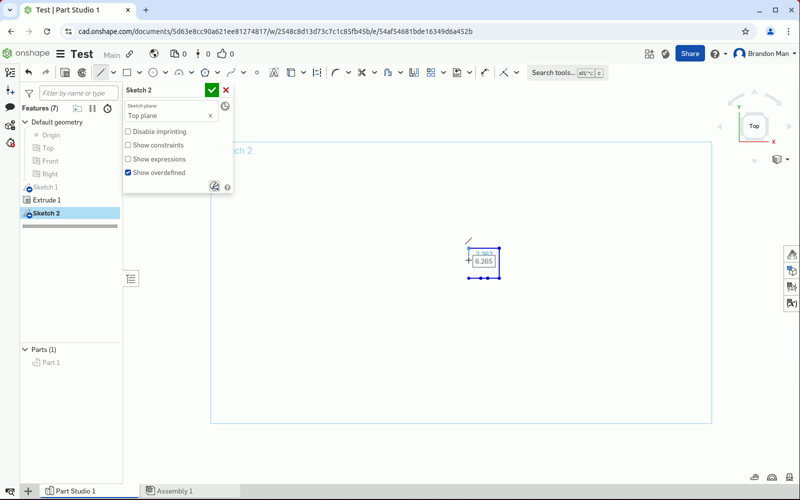
key_down(shift)
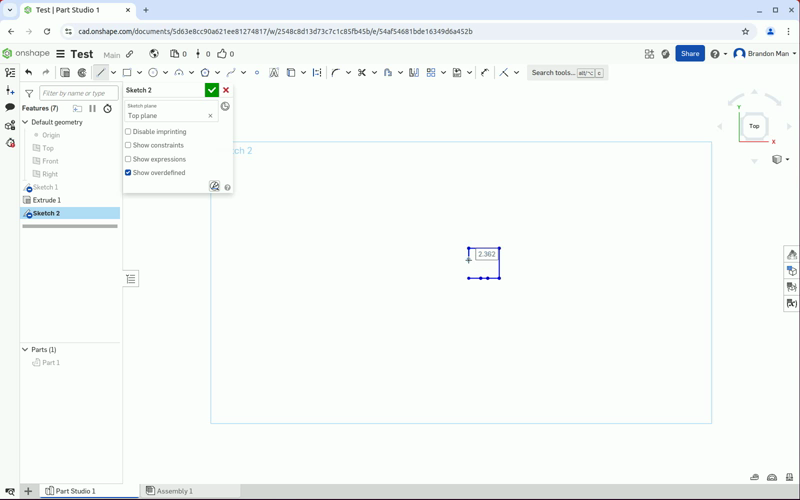
mouse_move(498, 259)
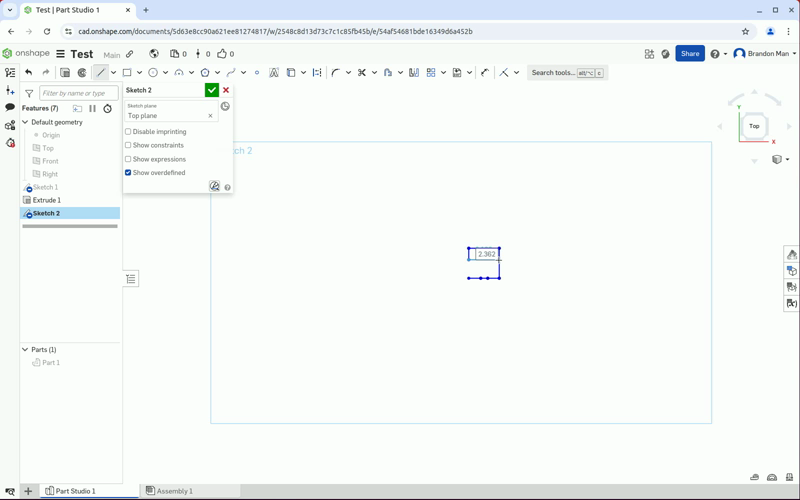
mouse_move(468, 266)
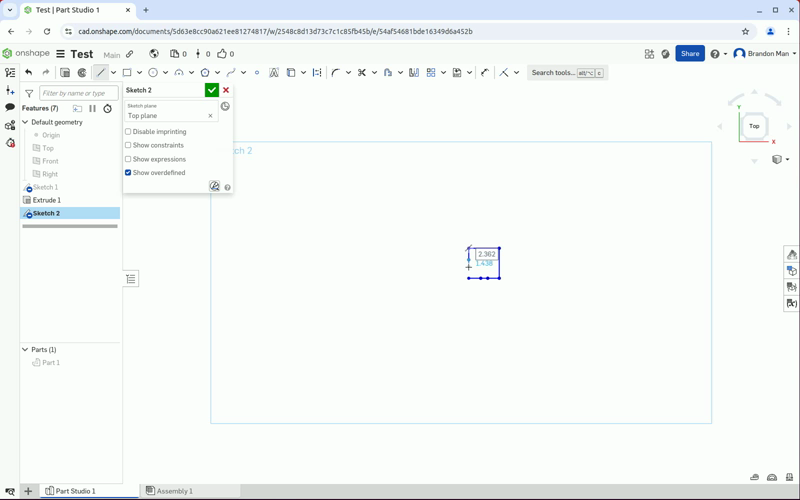
scroll(6)
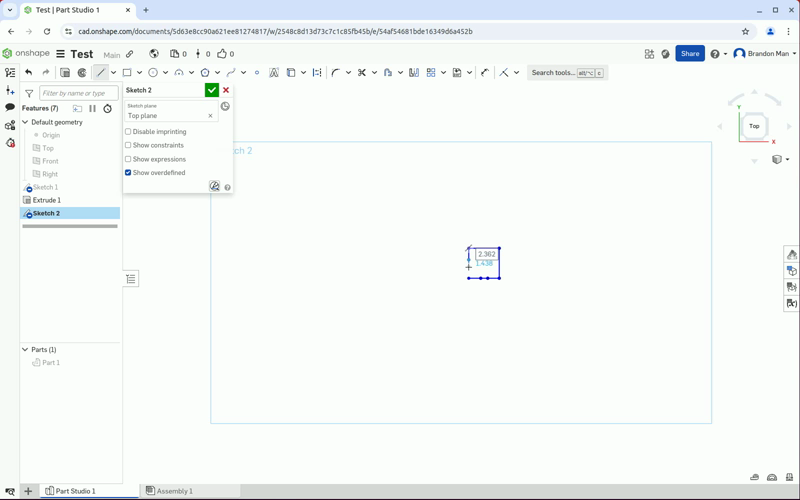
scroll(6)
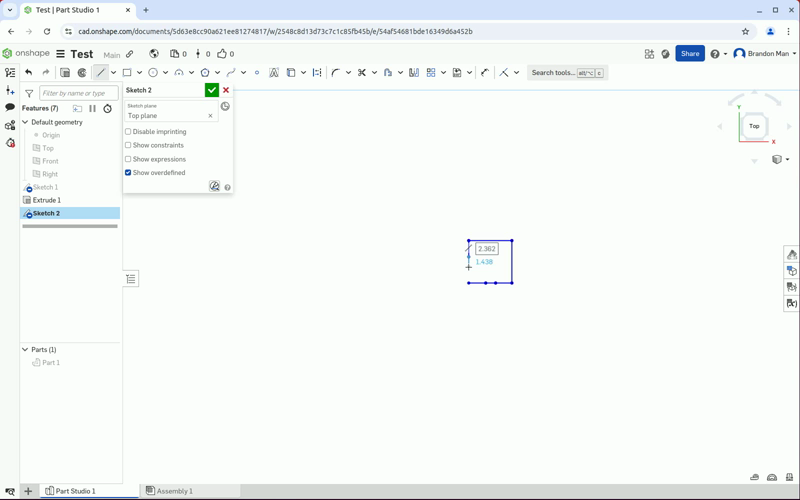
scroll(6)
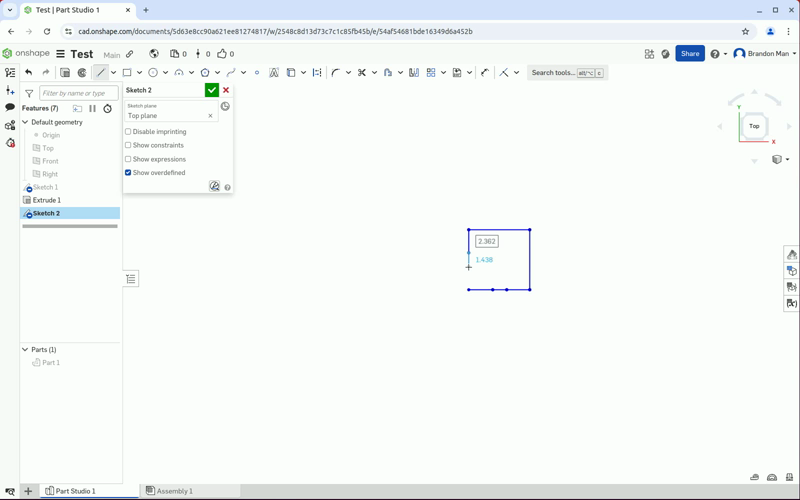
scroll(6)
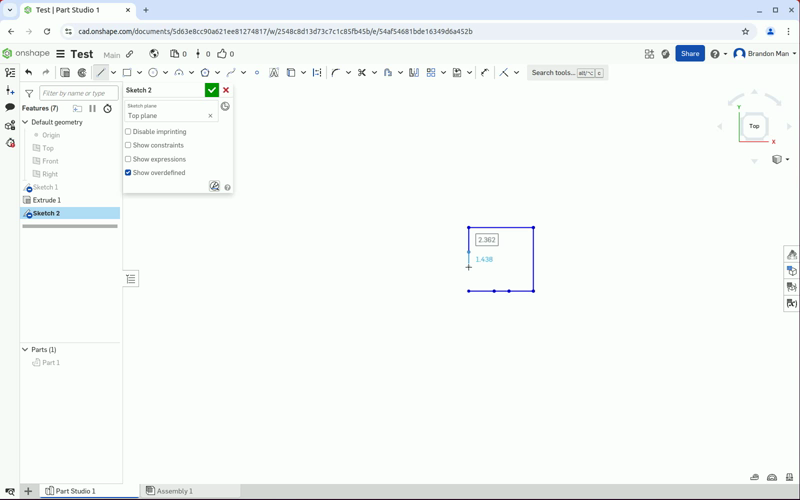
scroll(6)
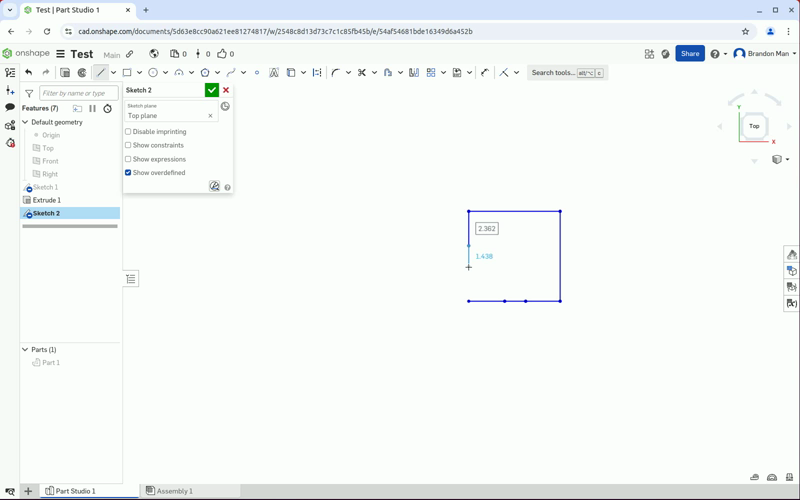
scroll(6)
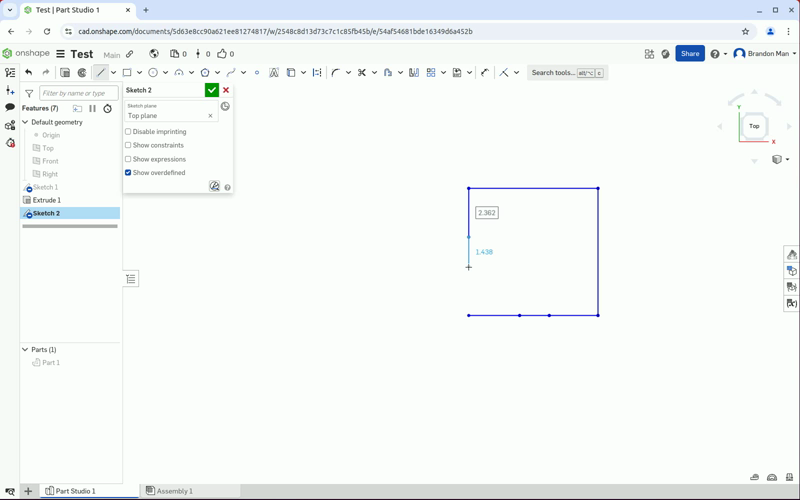
scroll(6)
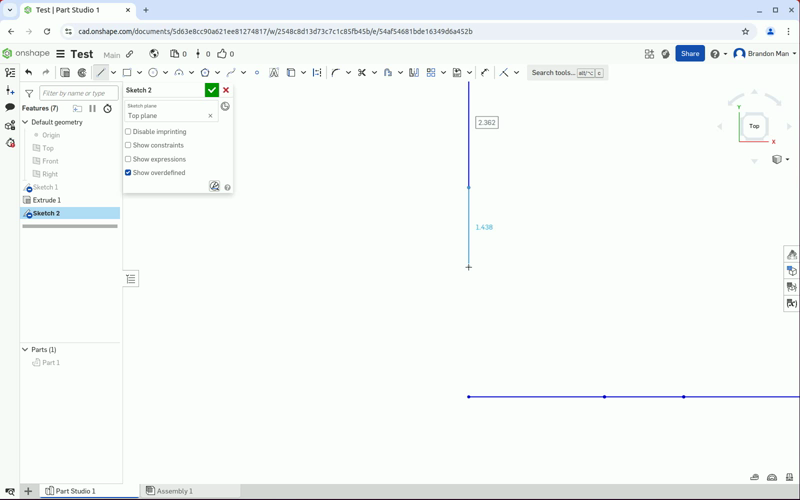
click(468, 266)
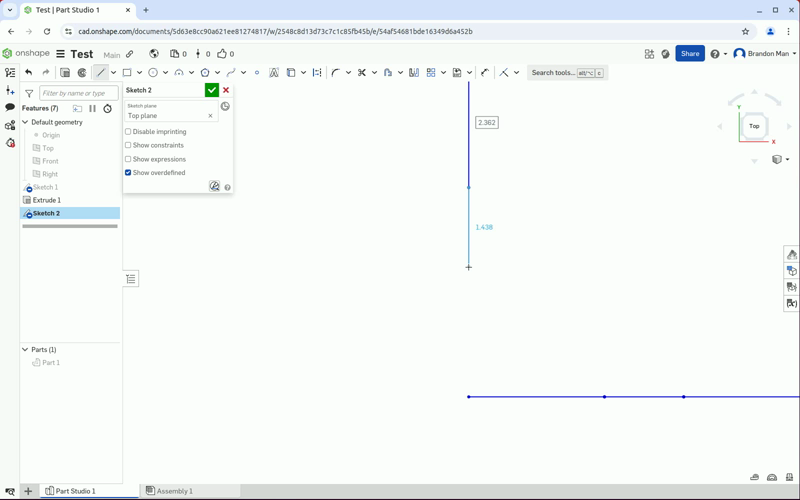
scroll(-6)
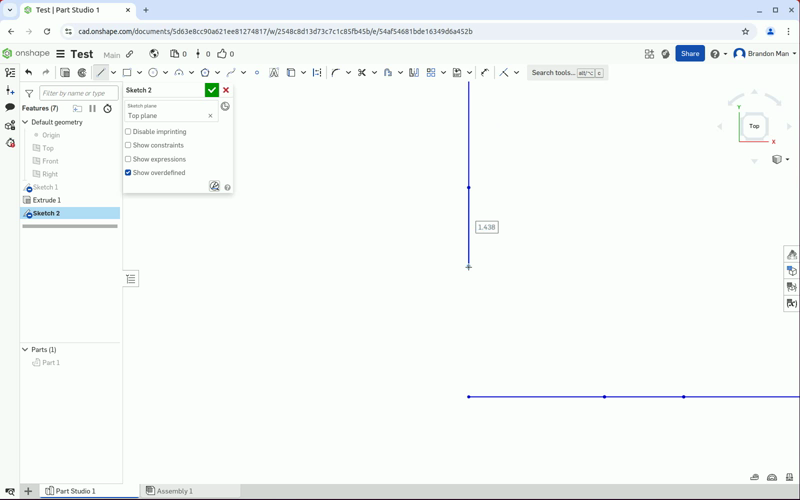
scroll(-6)
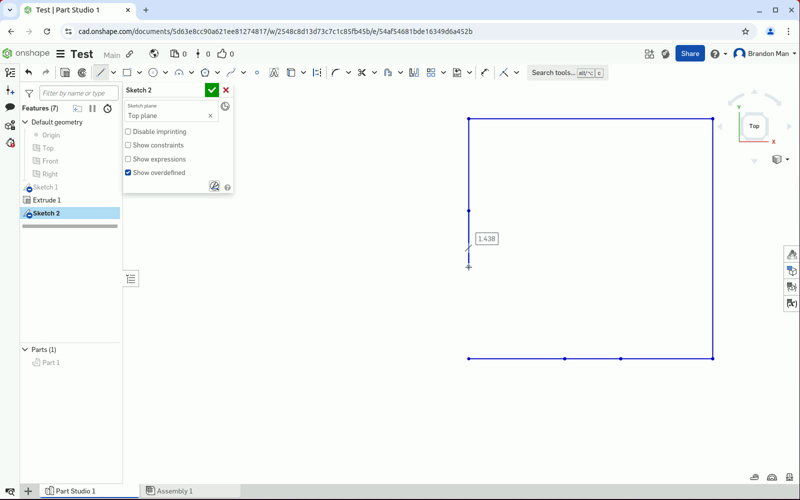
scroll(-6)
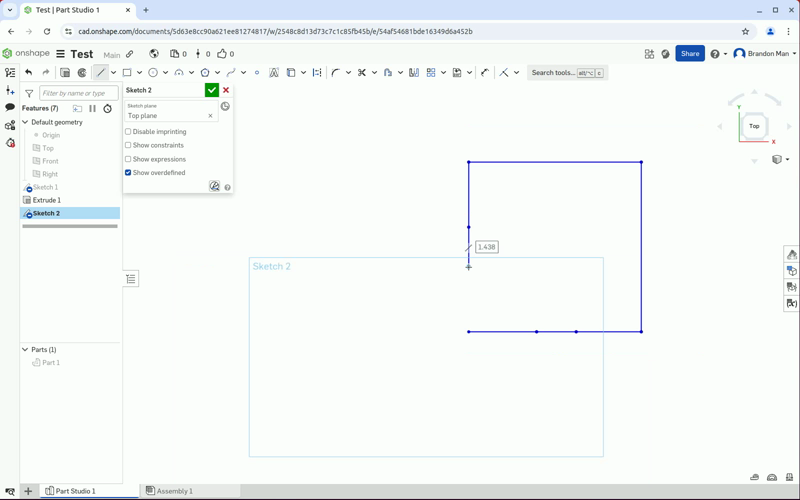
scroll(-6)
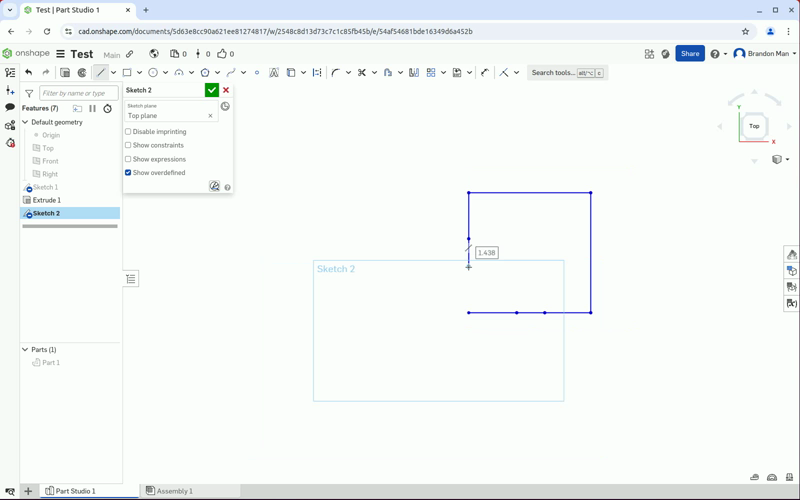
scroll(-6)
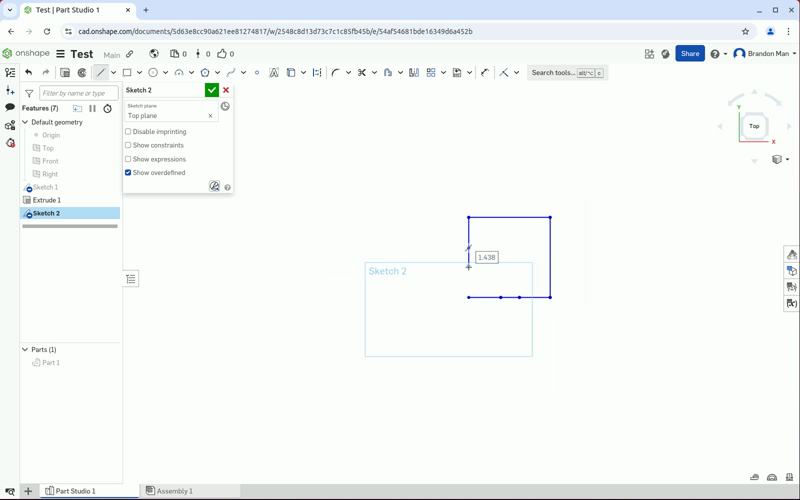
scroll(-6)
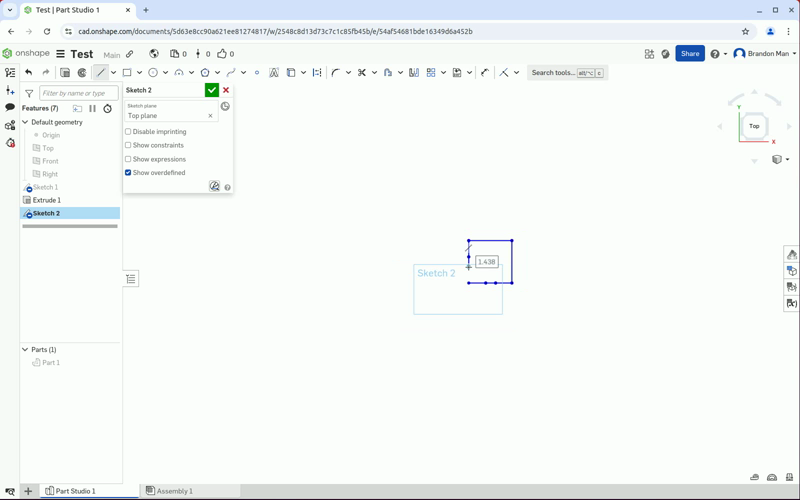
scroll(-6)
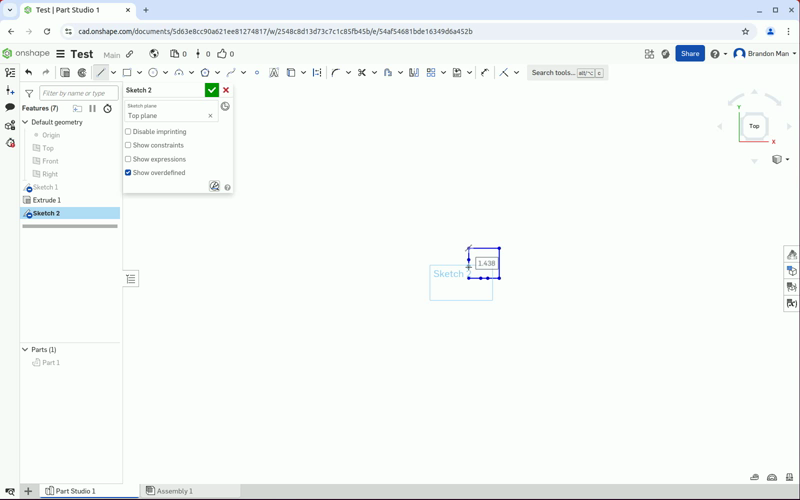
key_up(shift)
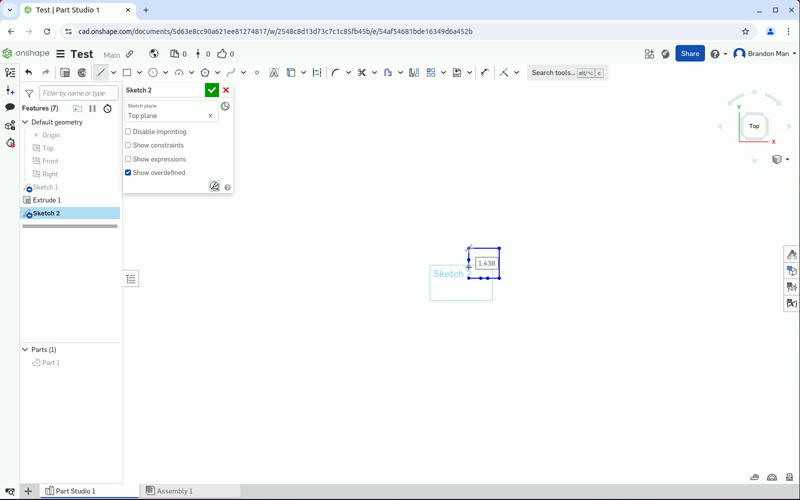
mouse_move(498, 266)
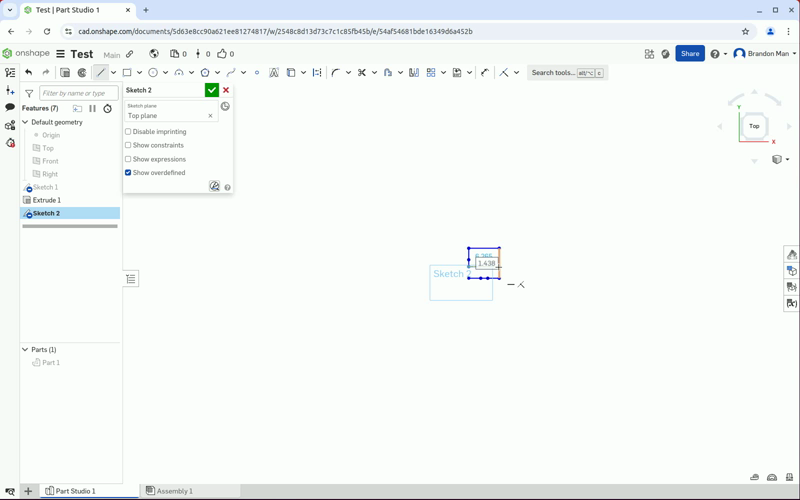
key_down(shift)
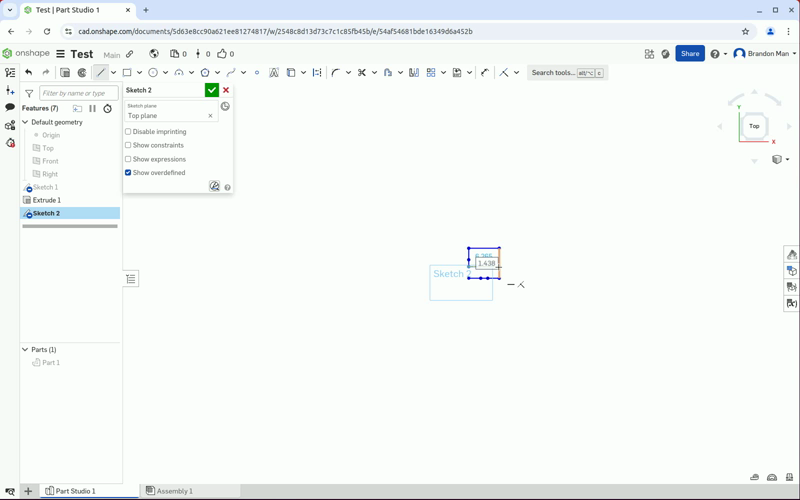
mouse_move(468, 278)
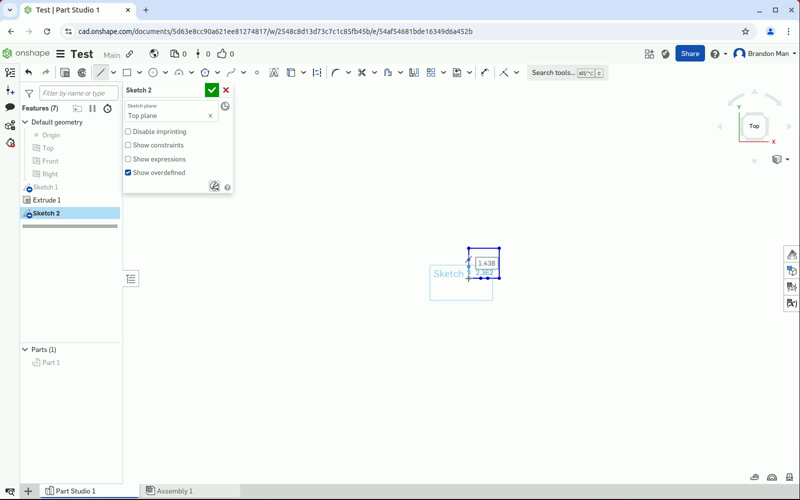
key_up(shift)
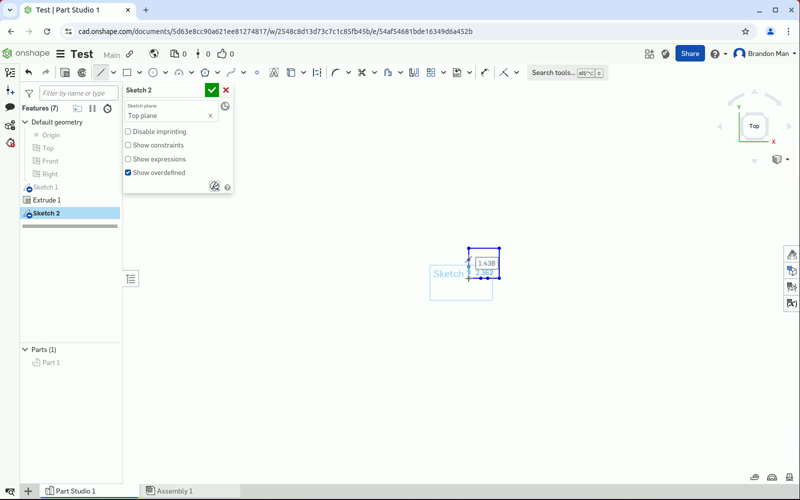
click(468, 278)
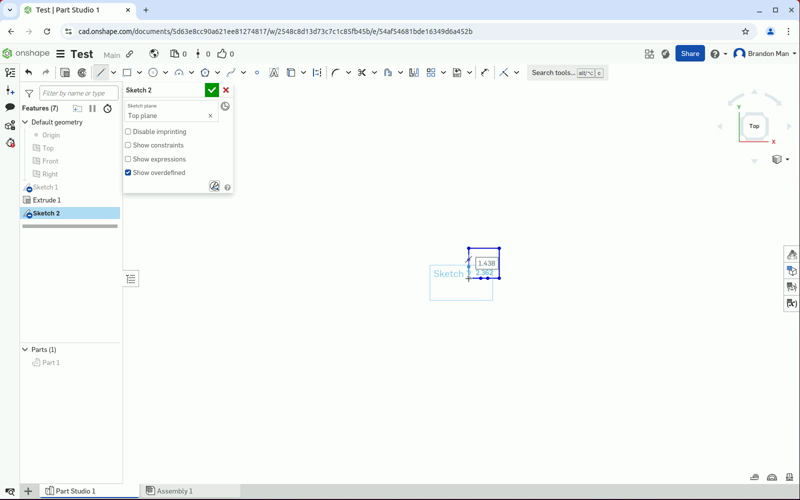
key(esc)
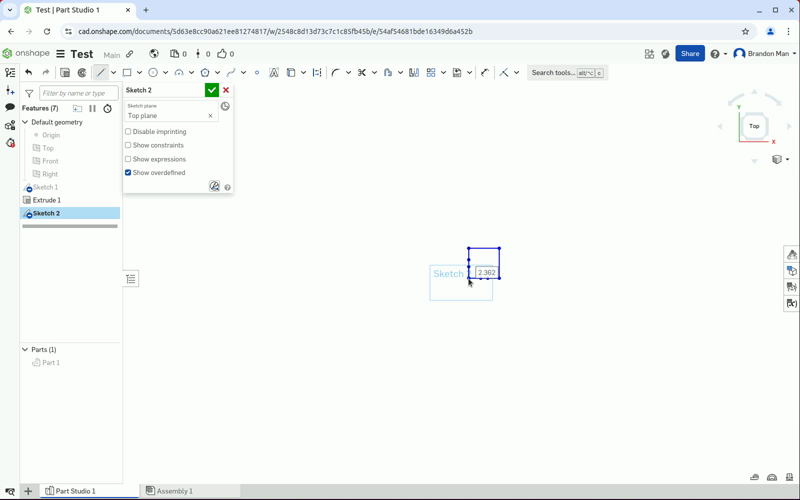
mouse_move(489, 257)
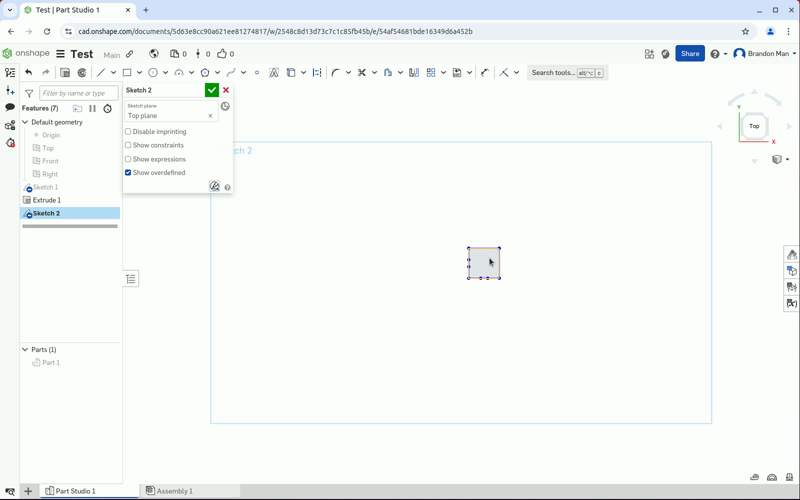
scroll(6)
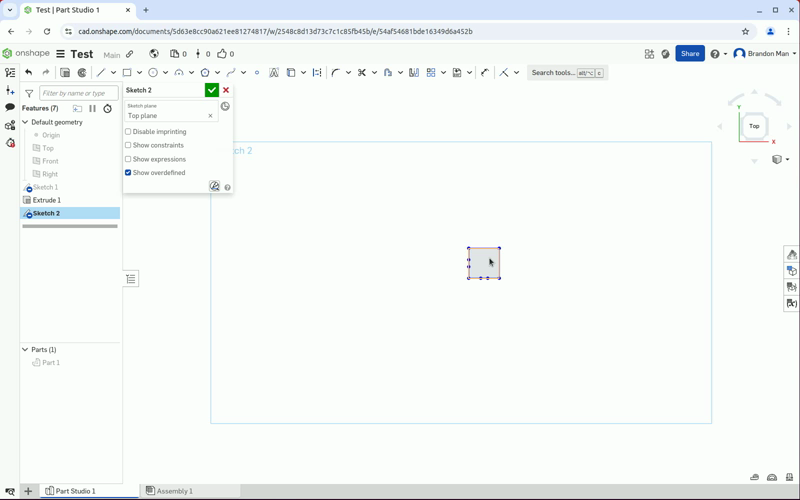
scroll(6)
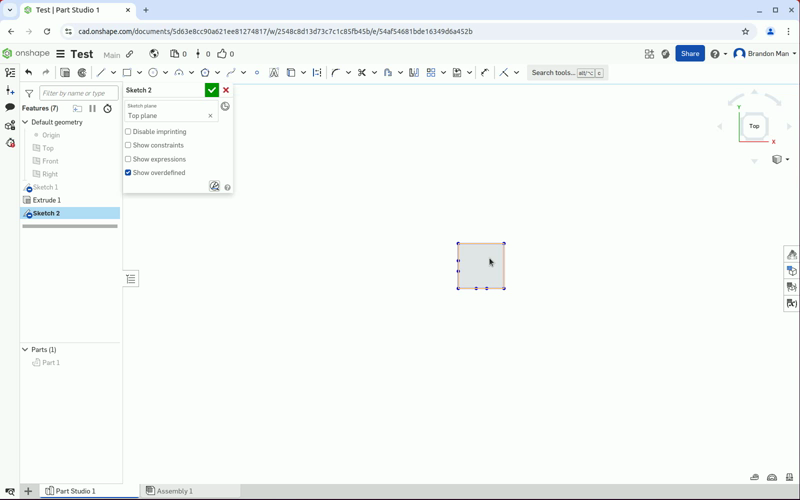
scroll(6)
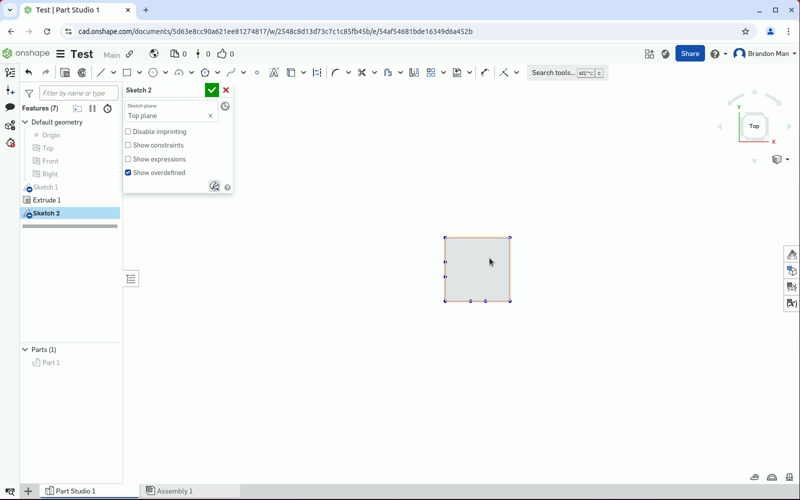
scroll(6)
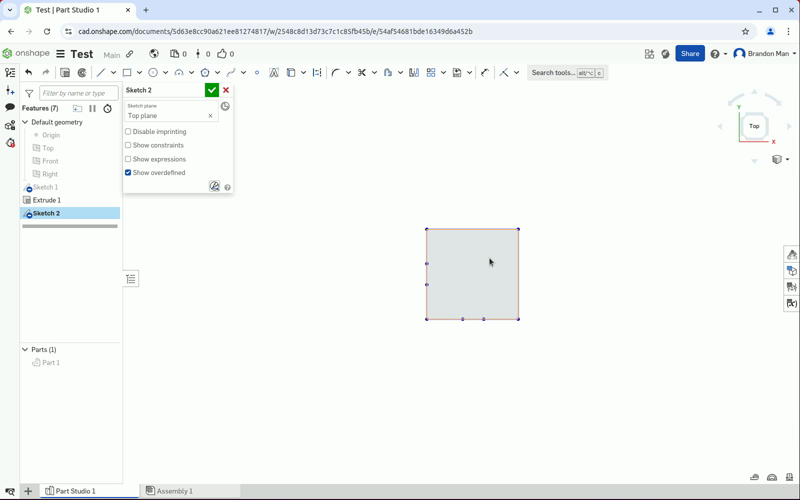
scroll(6)
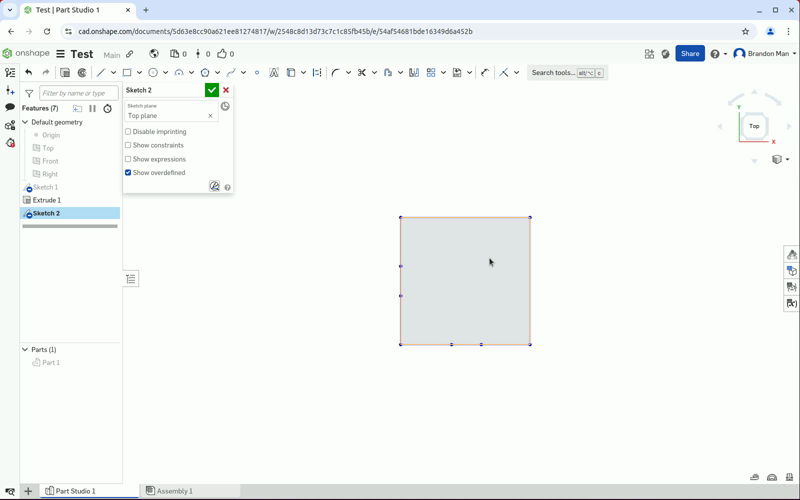
scroll(6)
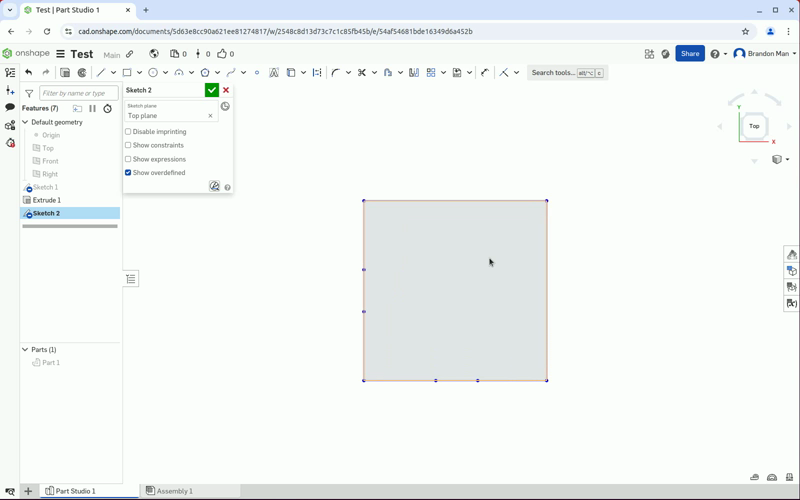
scroll(6)
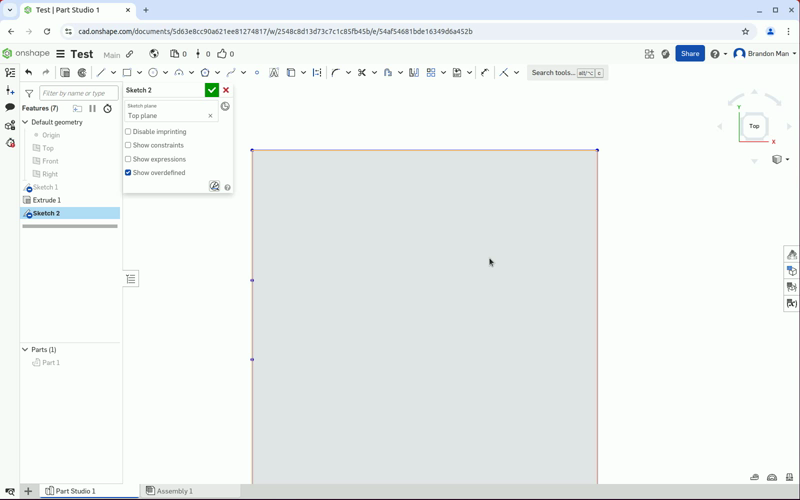
click(489, 257)
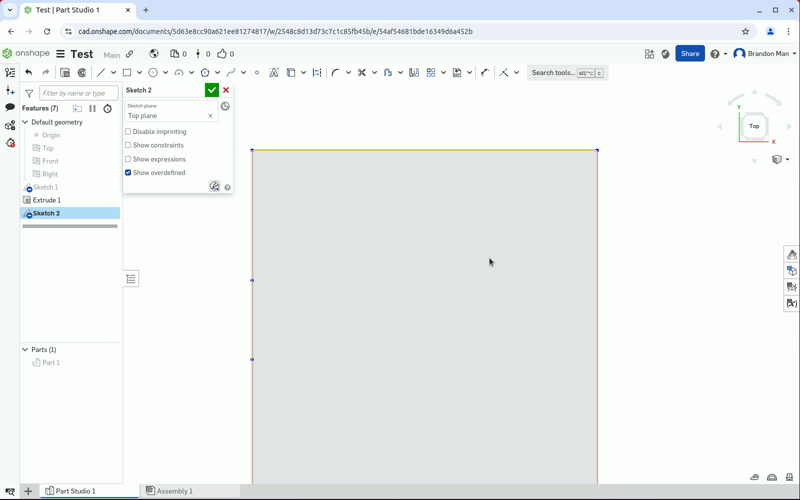
scroll(-6)
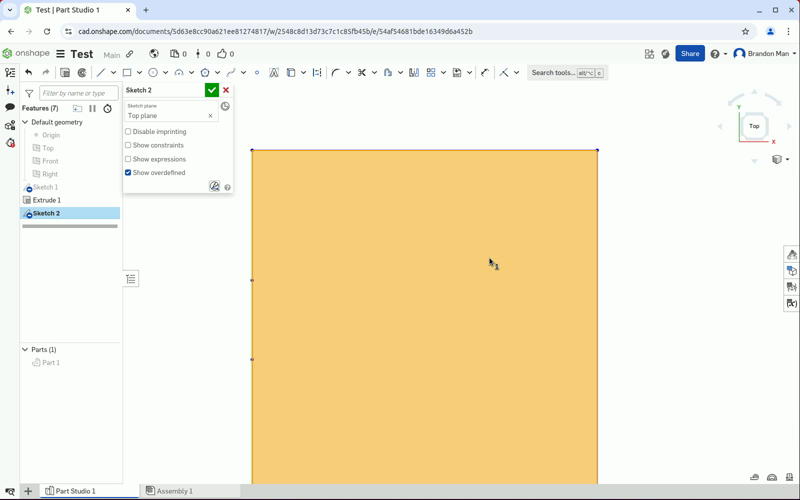
scroll(-6)
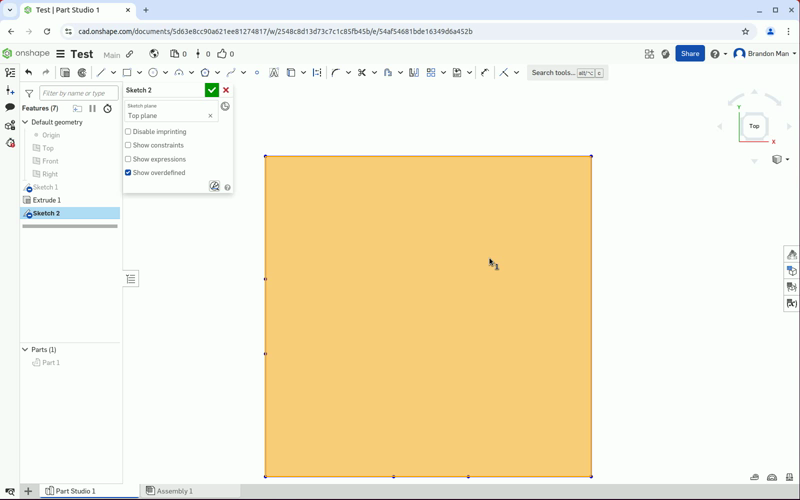
scroll(-6)
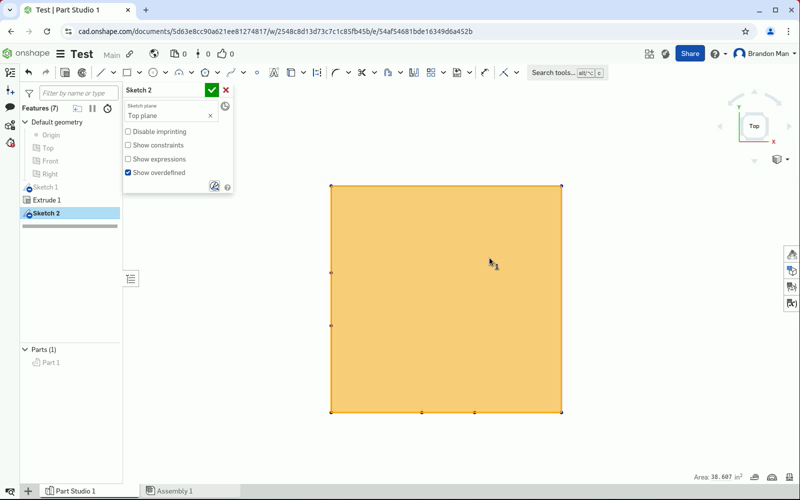
scroll(-6)
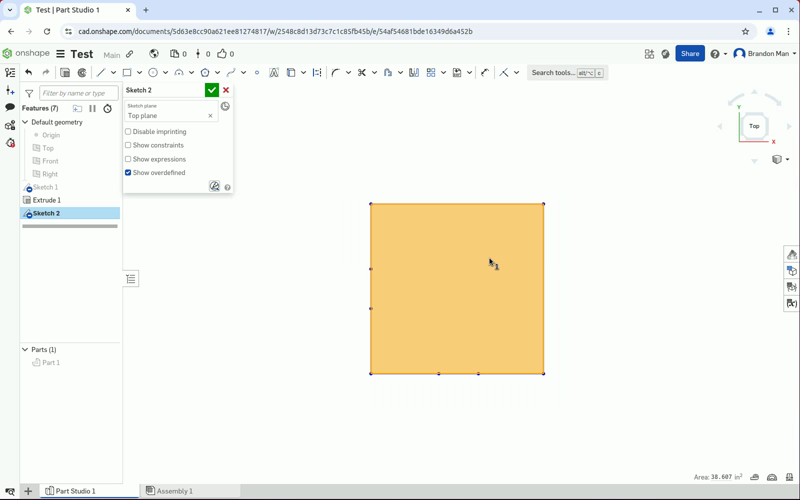
scroll(-6)
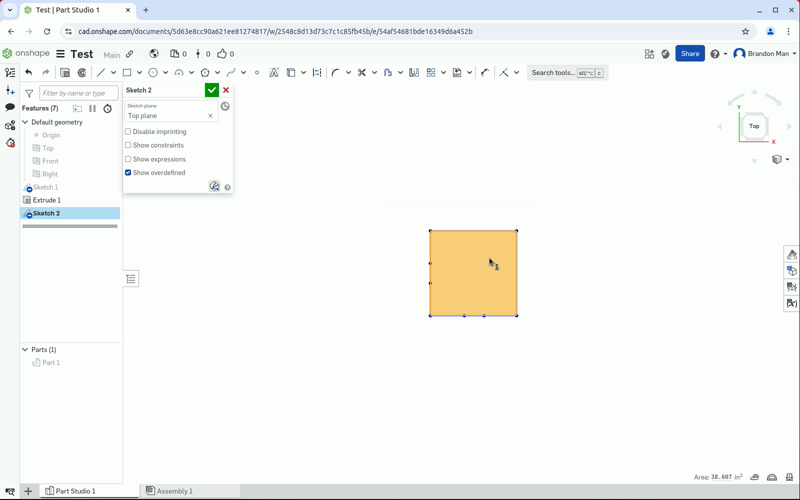
scroll(-6)
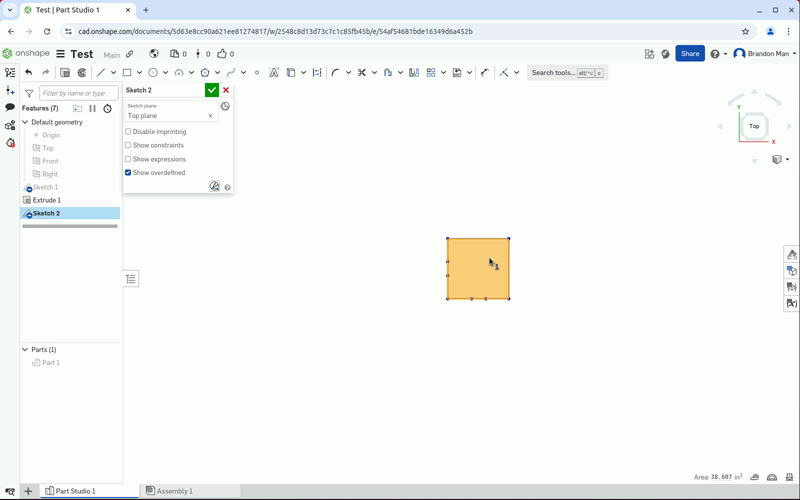
scroll(-6)
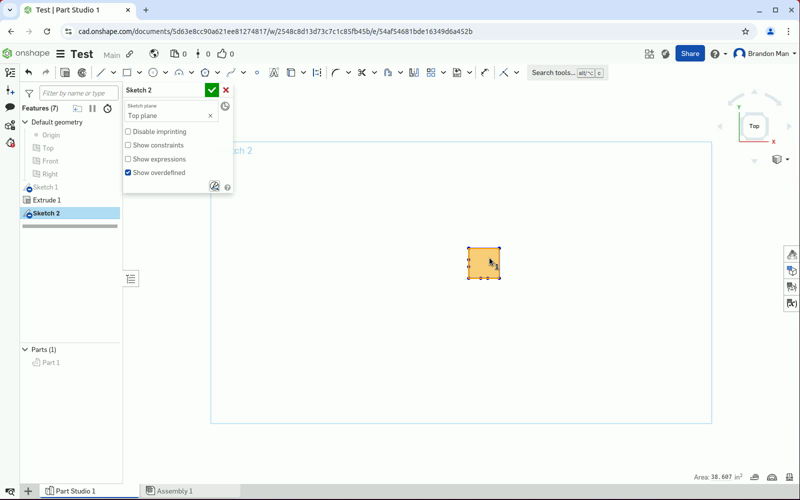
mouse_move(73, 352)
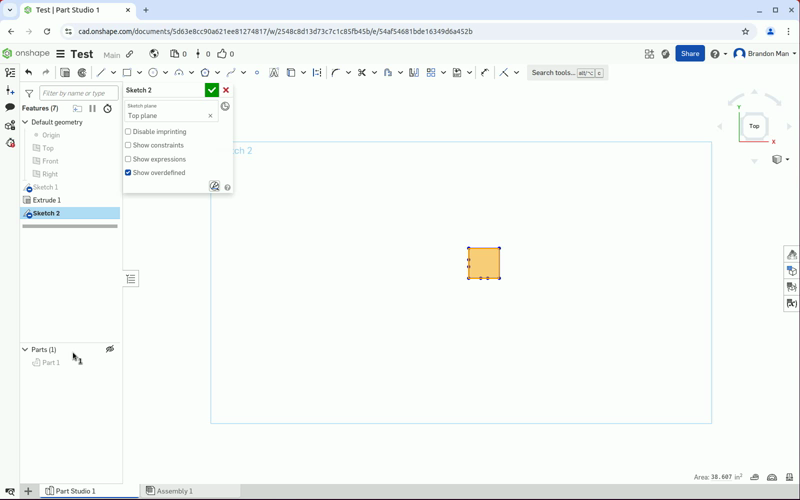
key(shift+y)
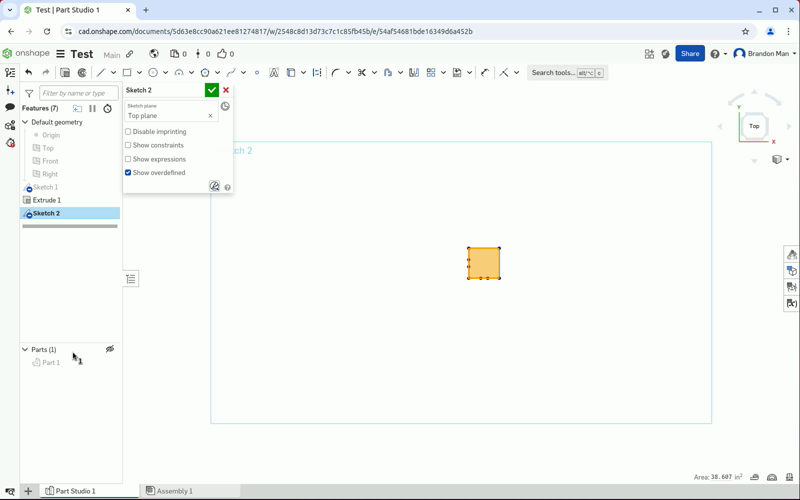
key(shift+e)
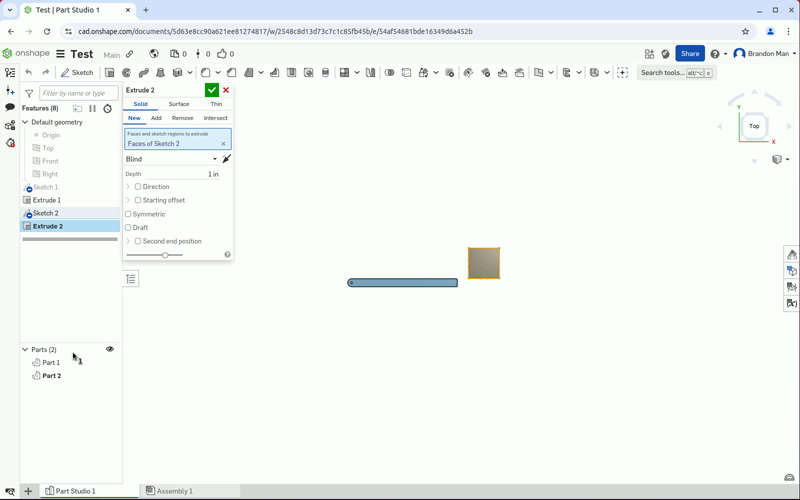
mouse_move(143, 106)
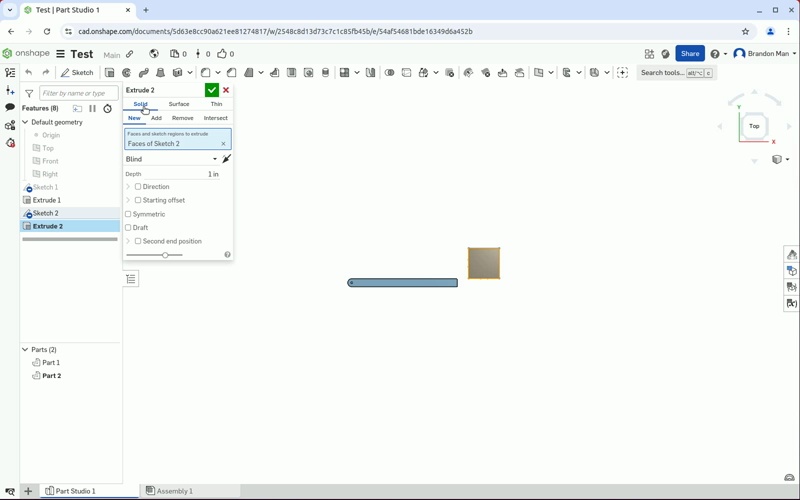
click(143, 106)
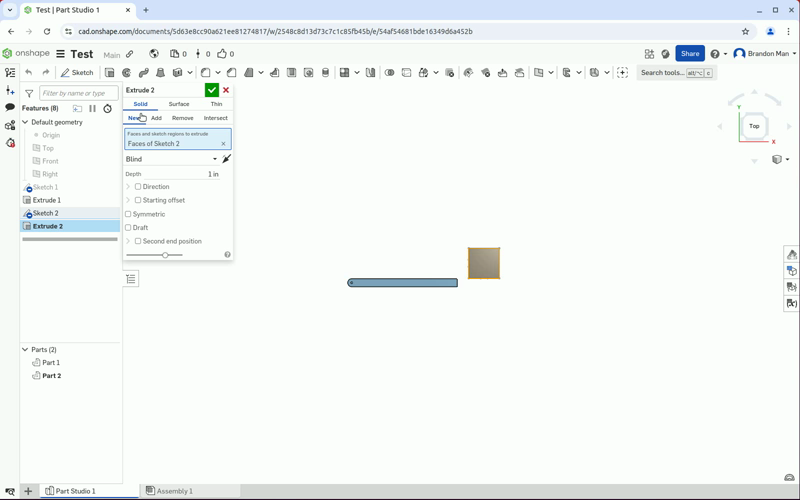
mouse_move(137, 120)
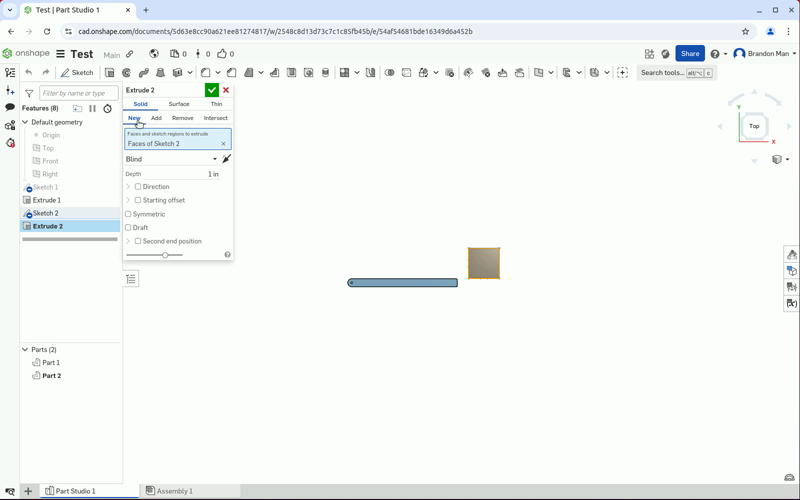
click(137, 120)
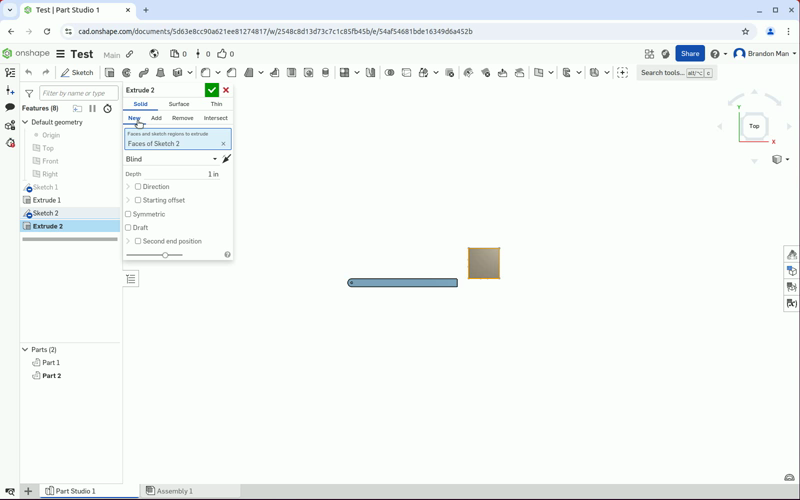
key(tab, 4)
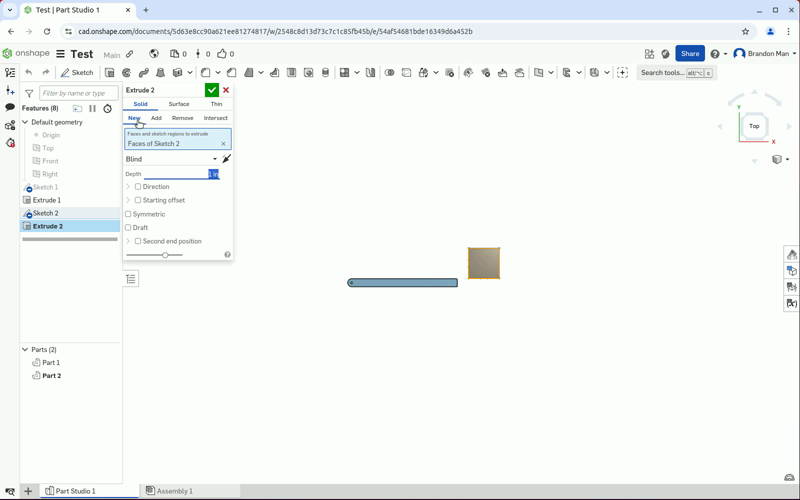
text(0.481)
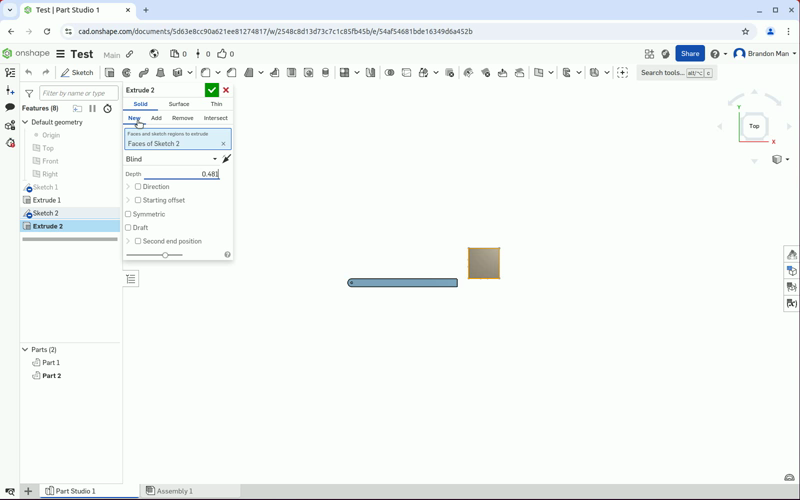
key(enter)
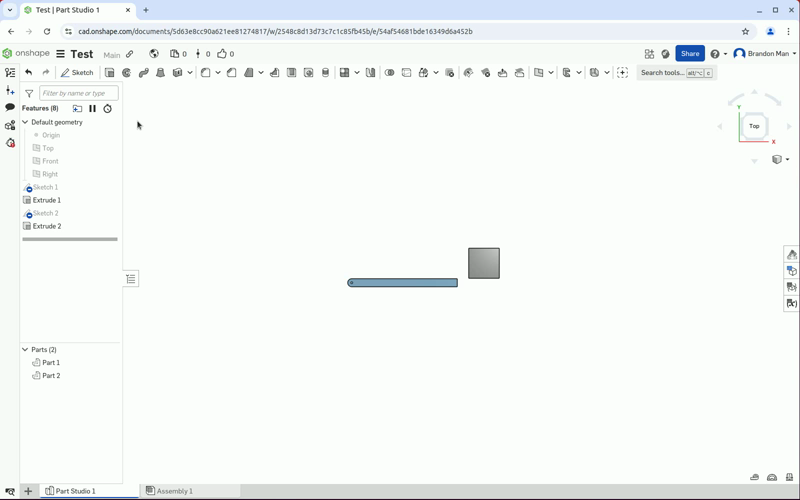
key(shift+h)
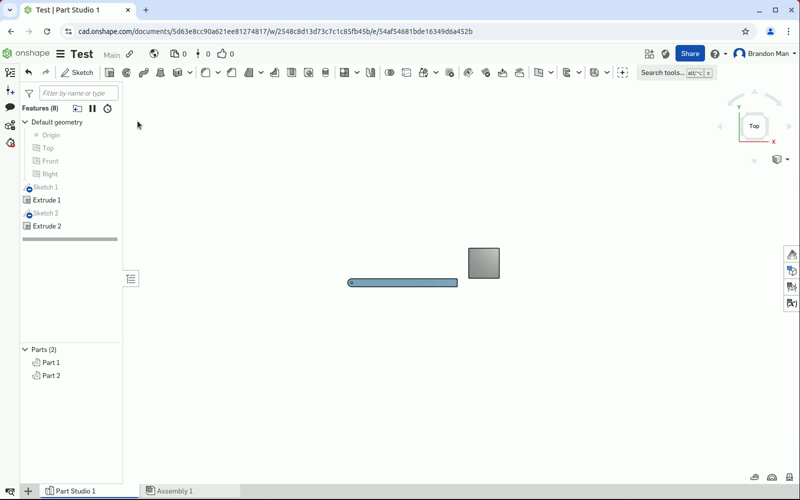
key(shift+h)
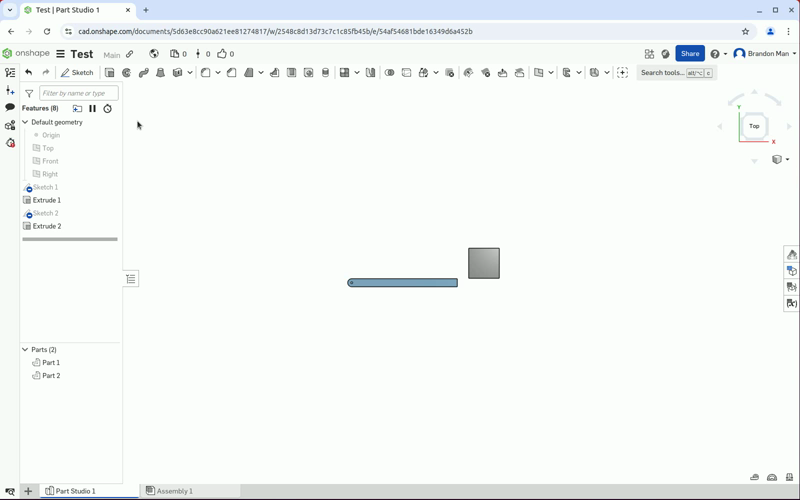
mouse_move(73, 189)
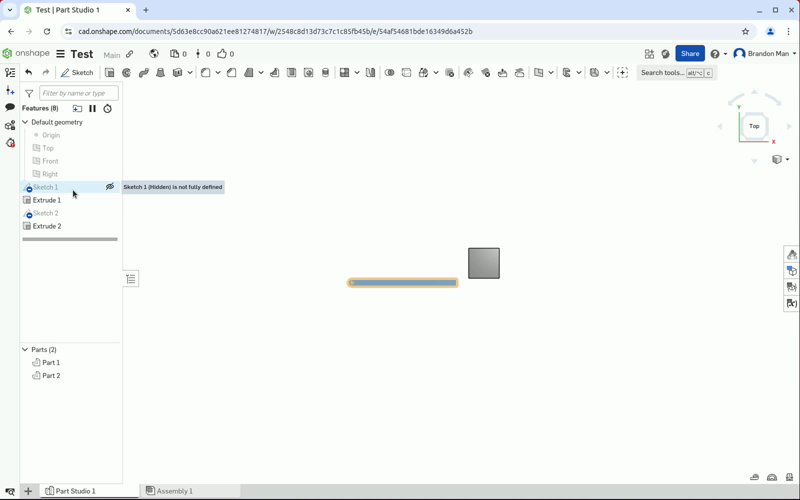
click(73, 189)
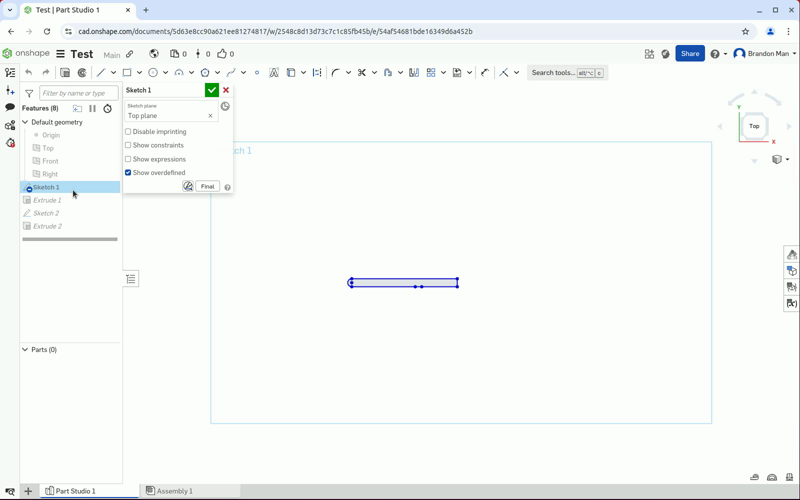
mouse_move(229, 92)
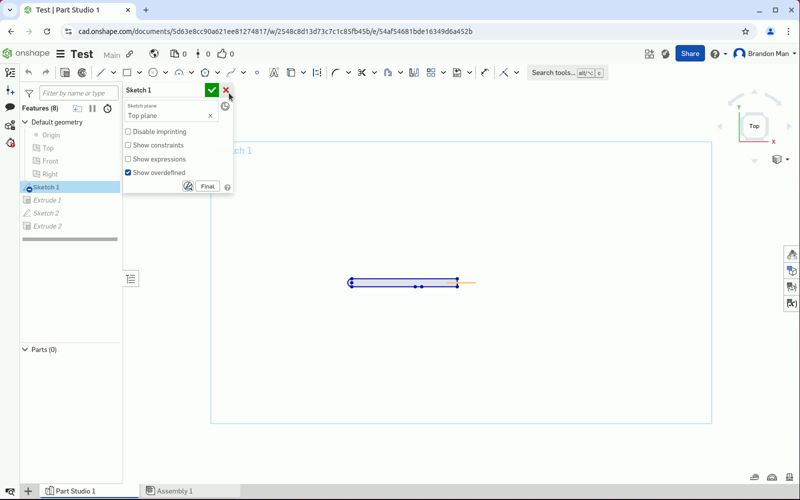
click(229, 92)
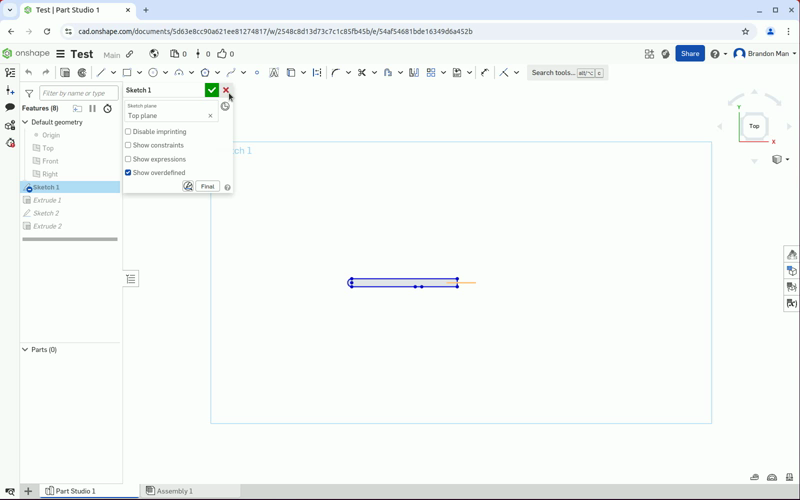
key(shift+s)
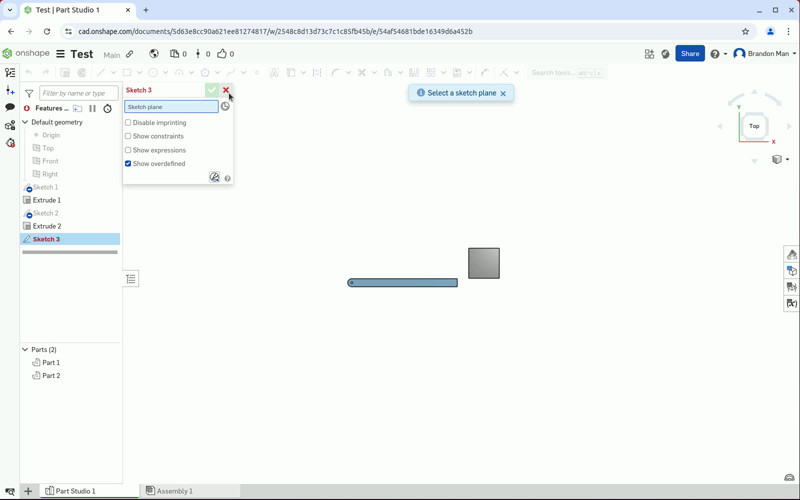
mouse_move(73, 150)
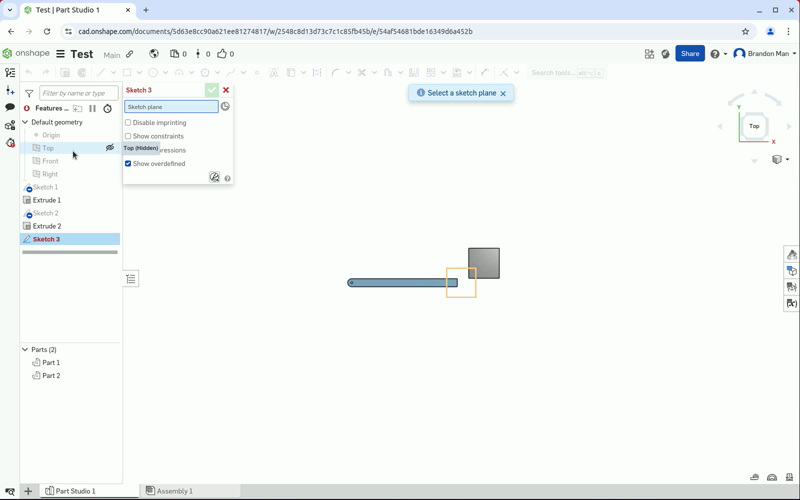
click(73, 150)
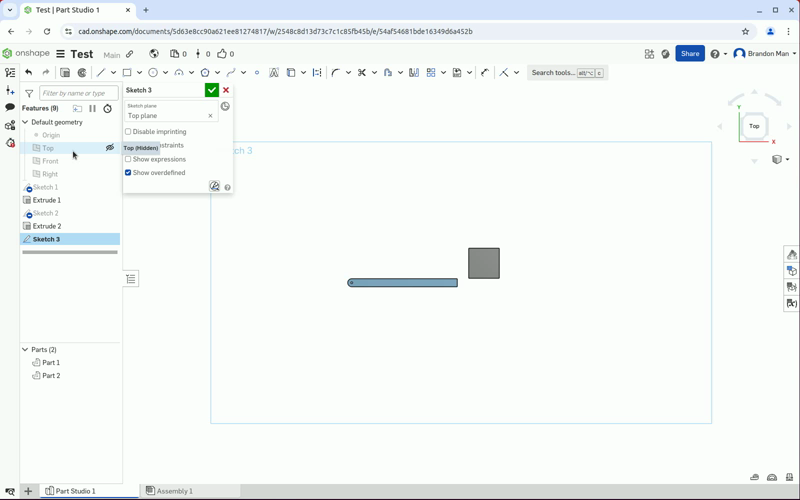
mouse_move(73, 352)
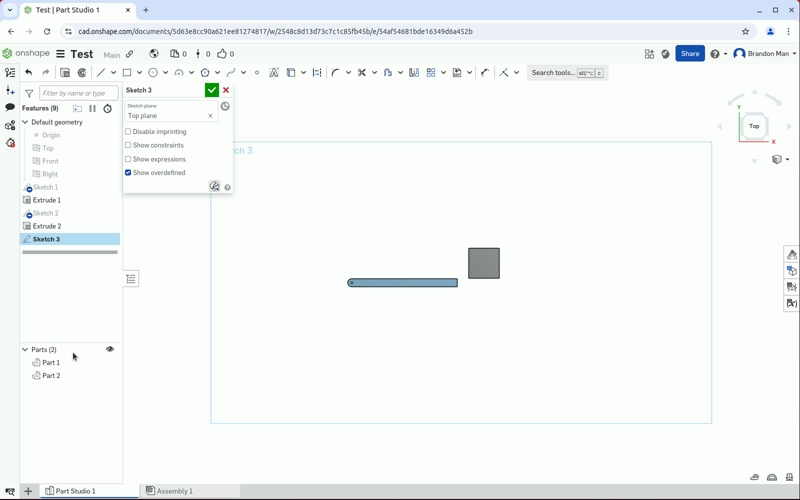
key(y)
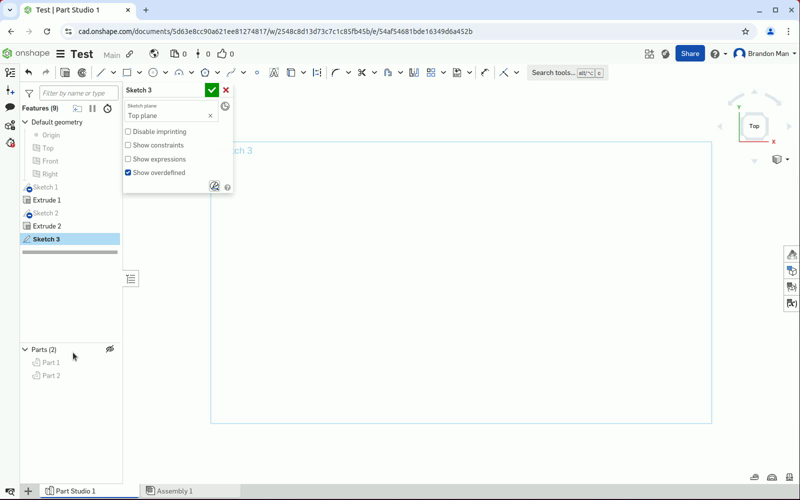
key(l)
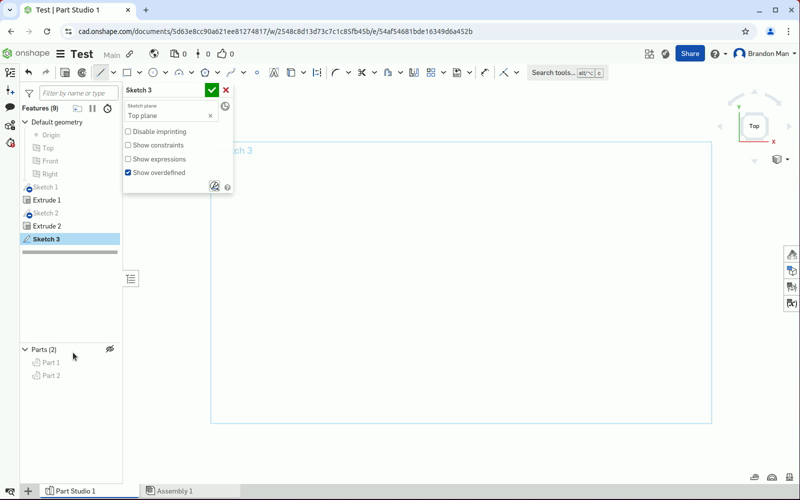
key_down(shift)
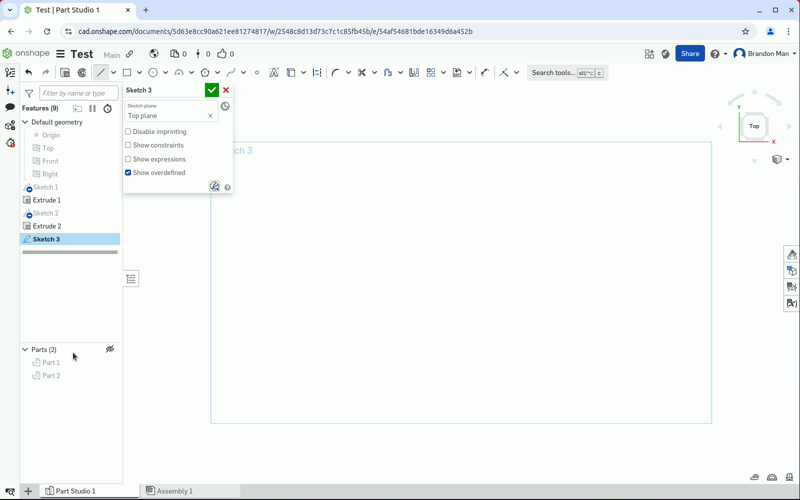
mouse_move(397, 320)
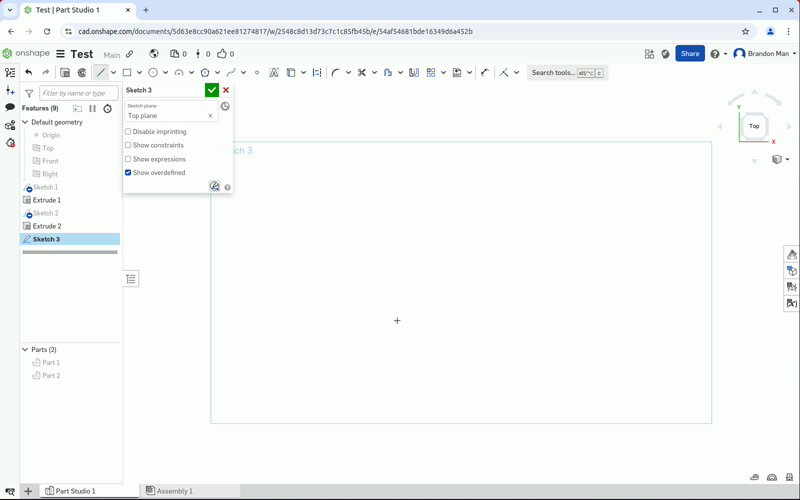
click(397, 320)
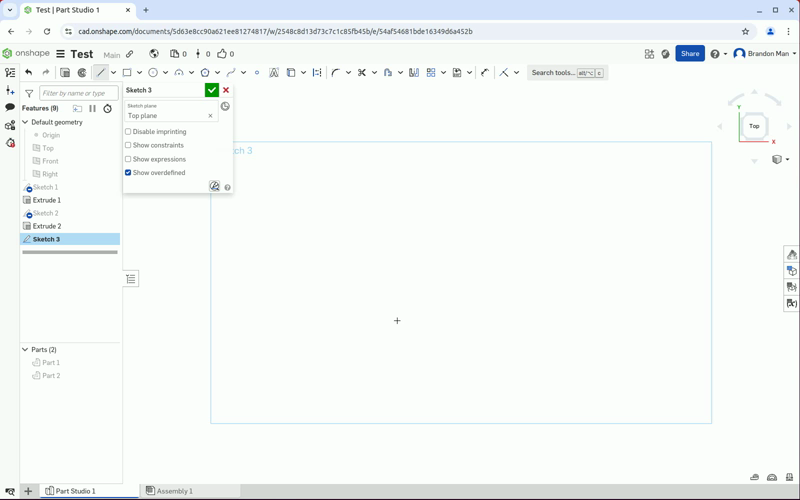
key_up(shift)
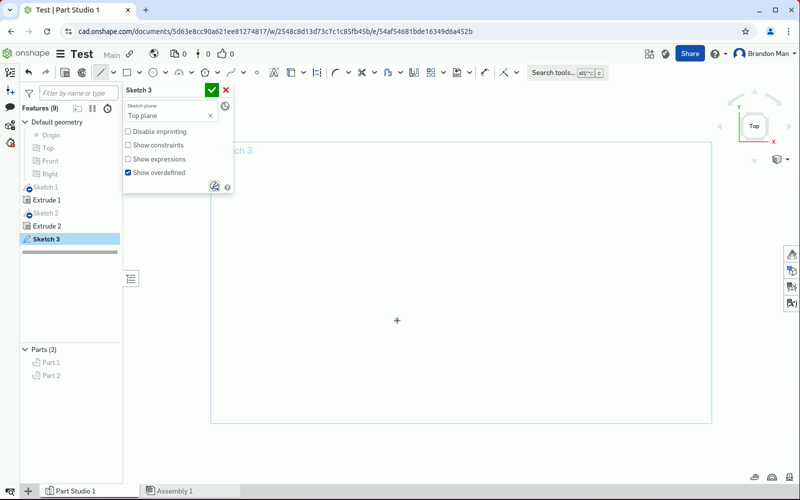
key_down(shift)
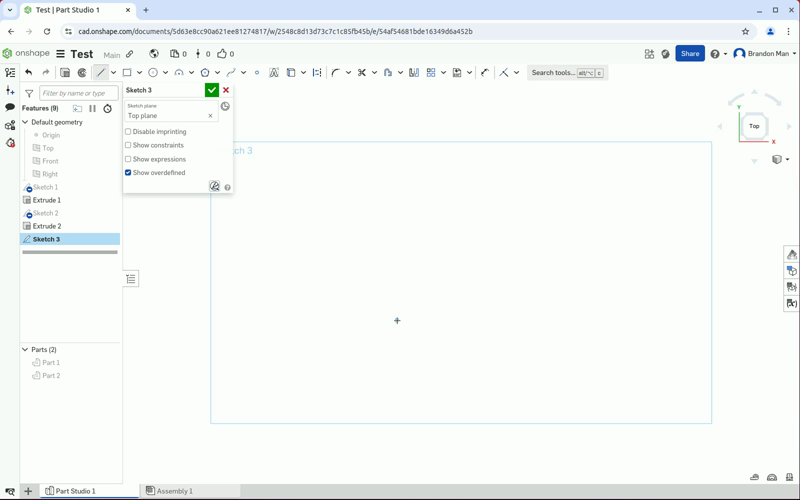
mouse_move(427, 320)
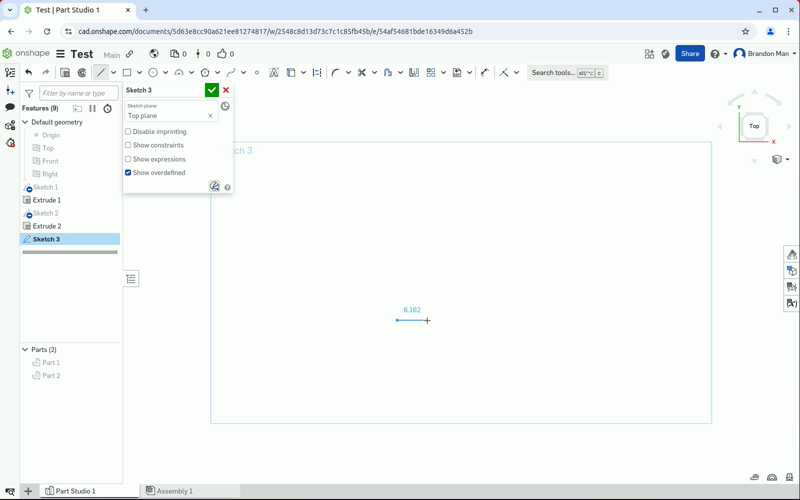
mouse_move(456, 320)
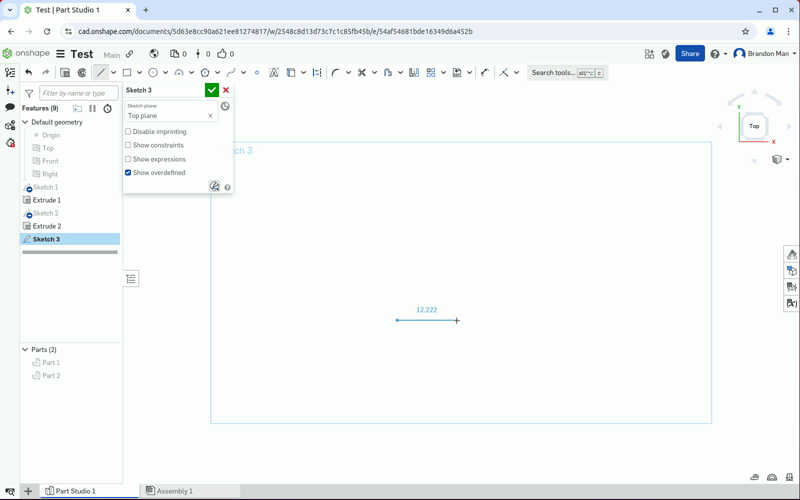
click(456, 320)
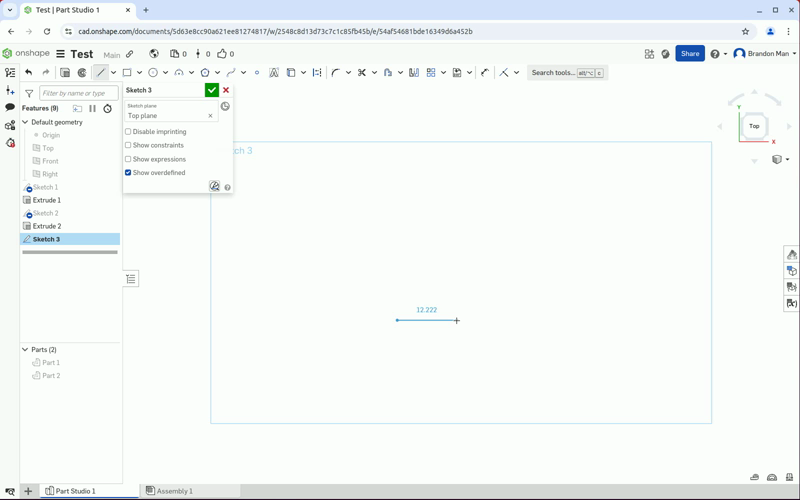
key_up(shift)
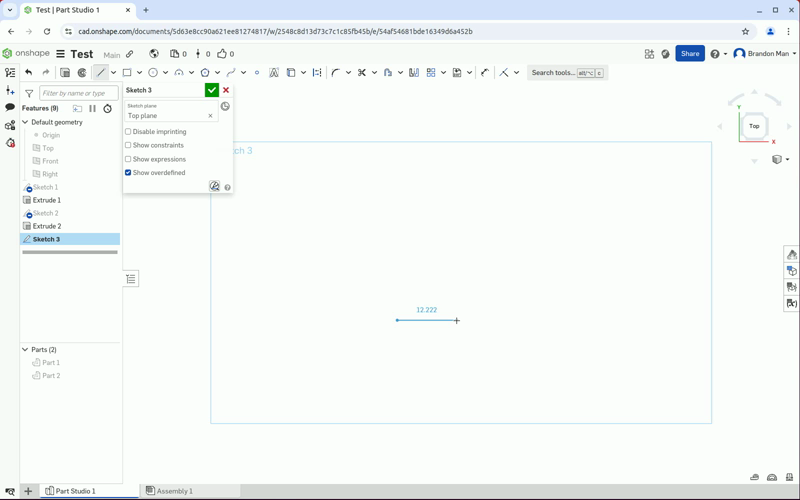
key_down(shift)
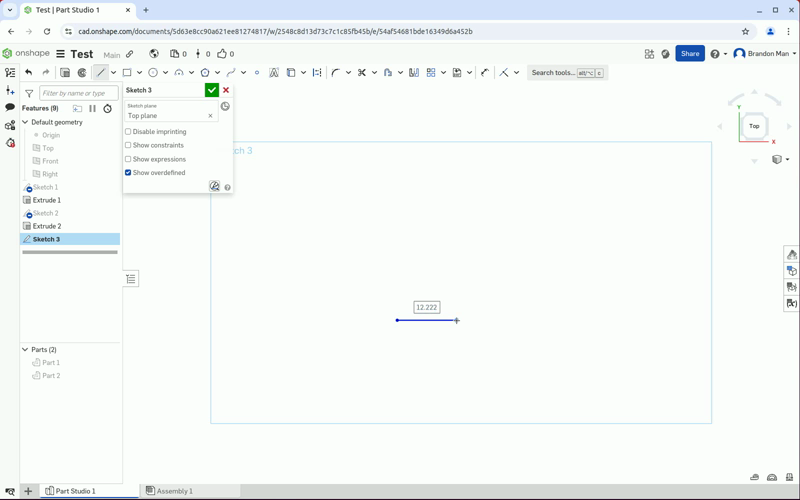
mouse_move(486, 320)
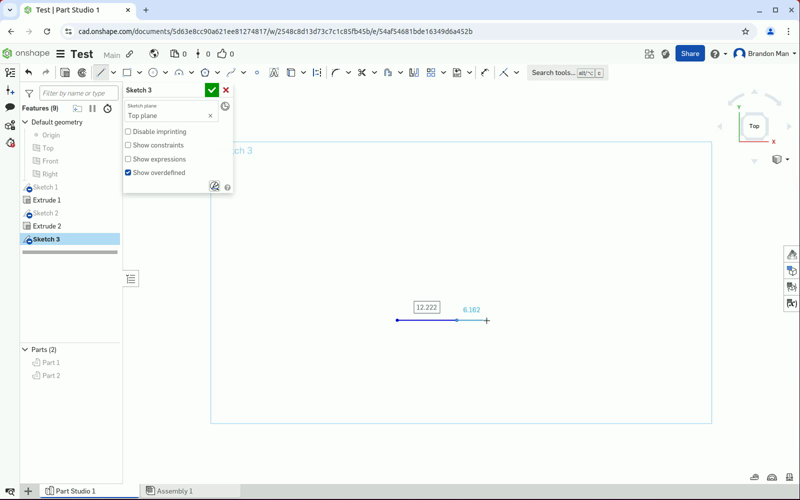
mouse_move(456, 317)
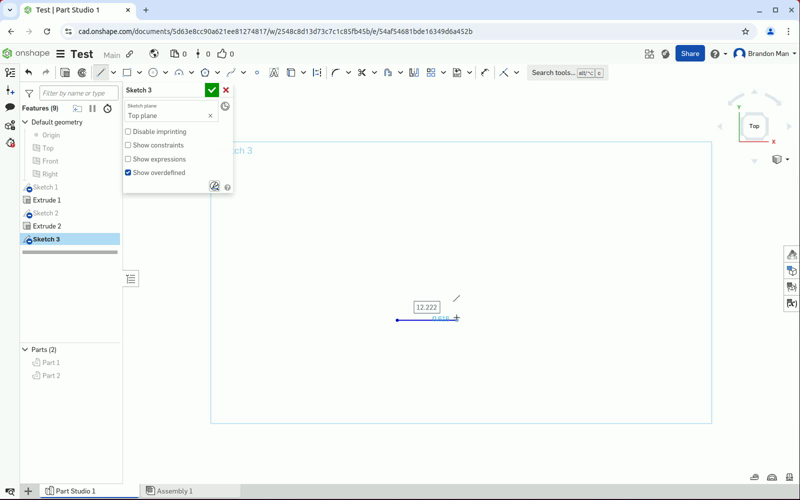
scroll(6)
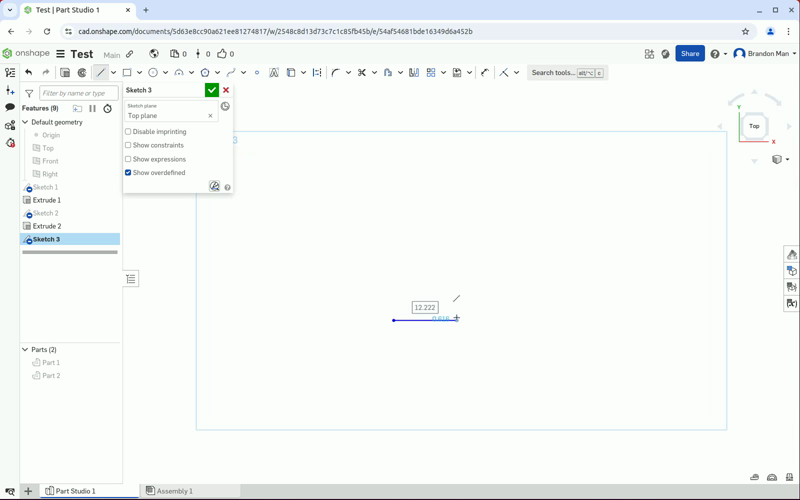
scroll(6)
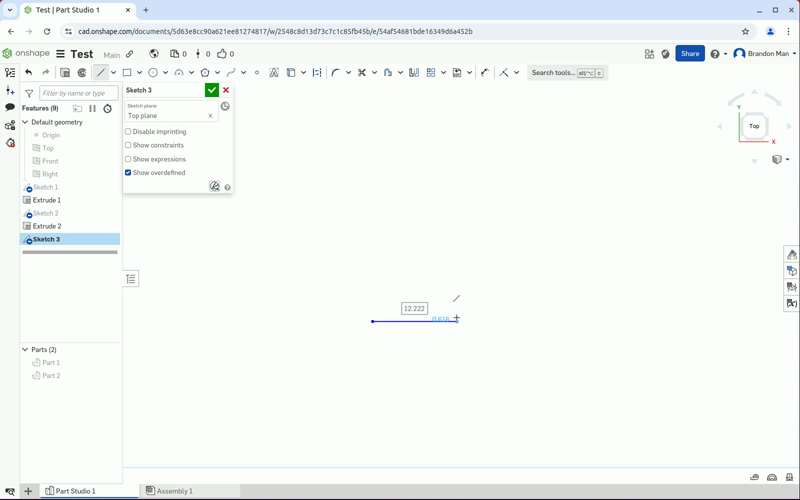
scroll(6)
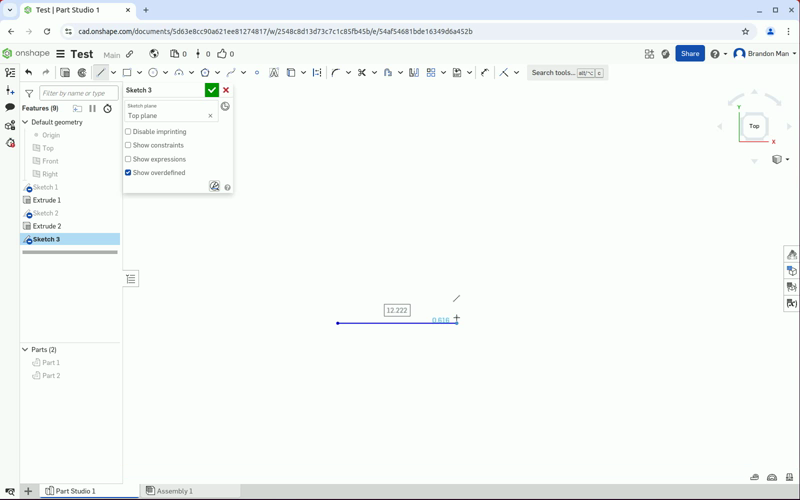
scroll(6)
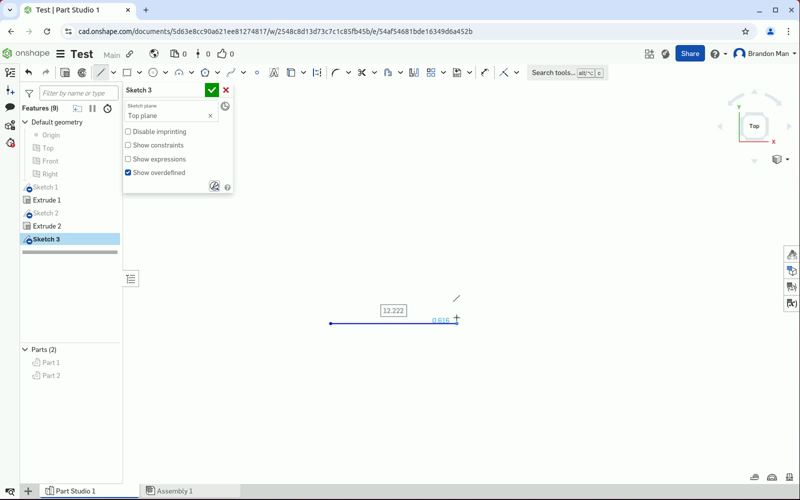
scroll(6)
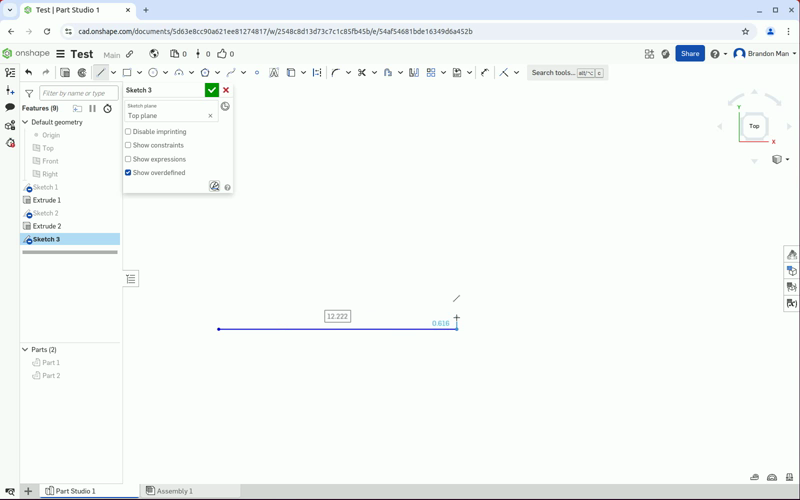
scroll(6)
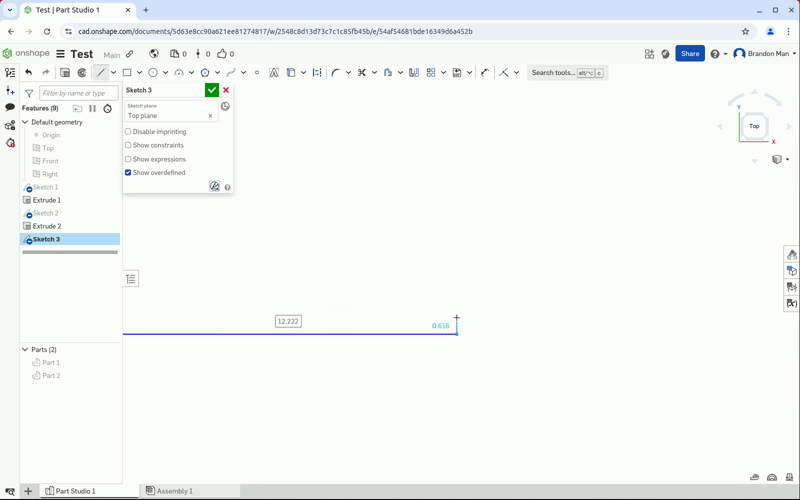
scroll(6)
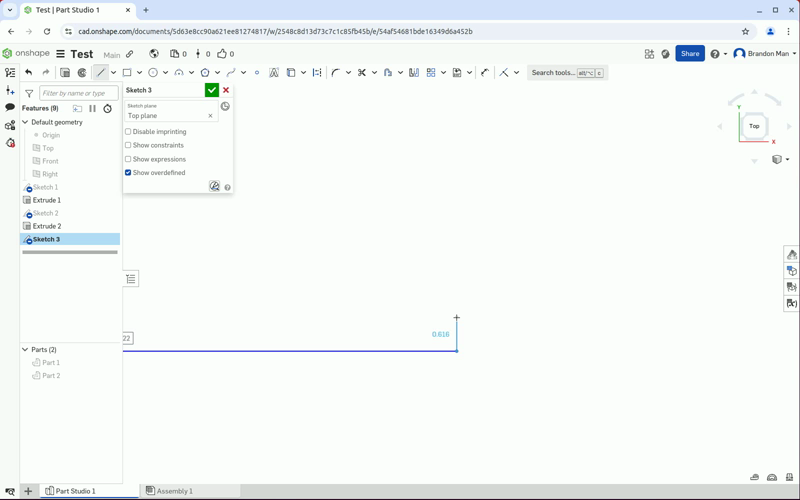
click(456, 317)
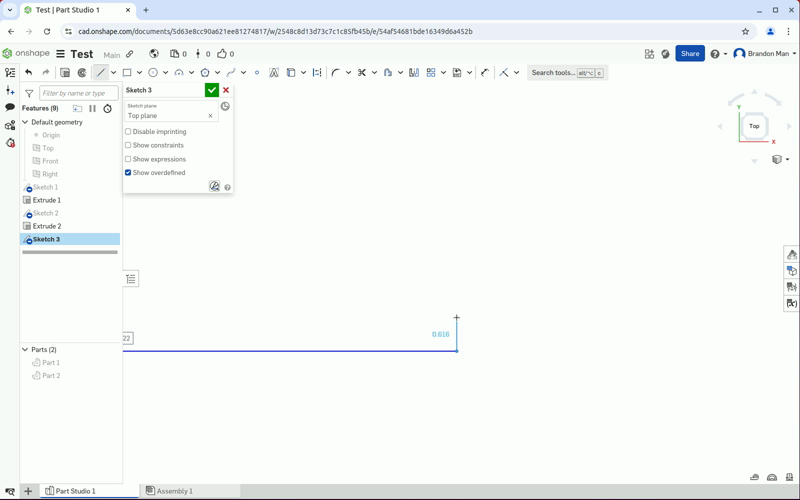
scroll(-6)
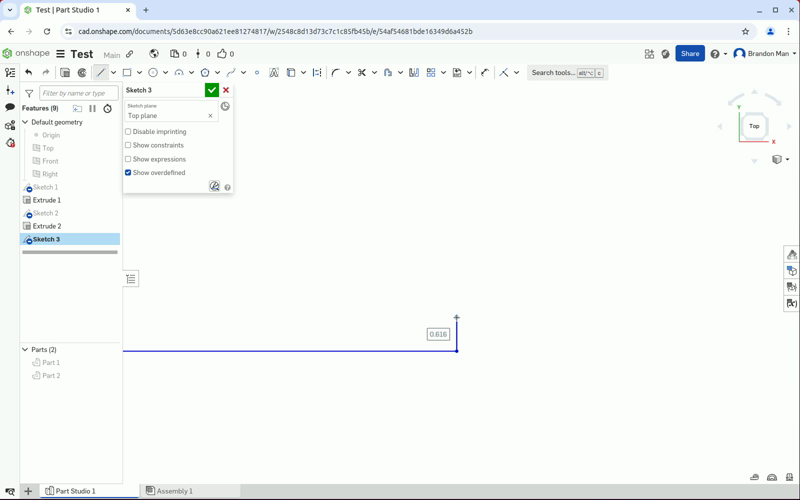
scroll(-6)
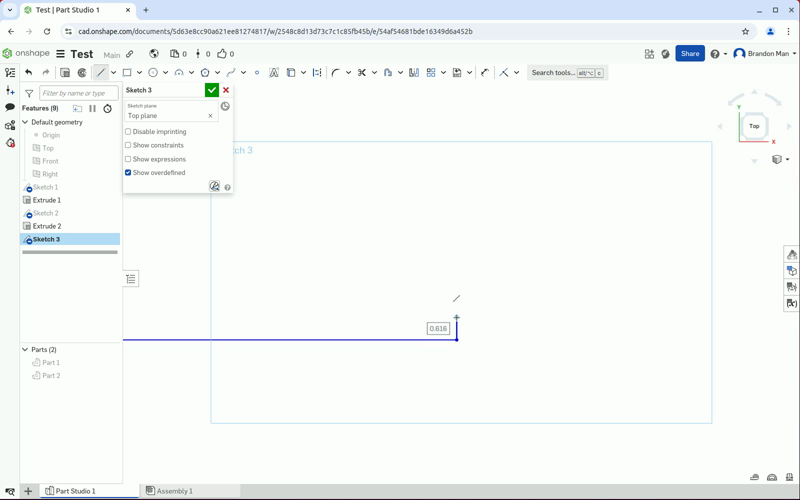
scroll(-6)
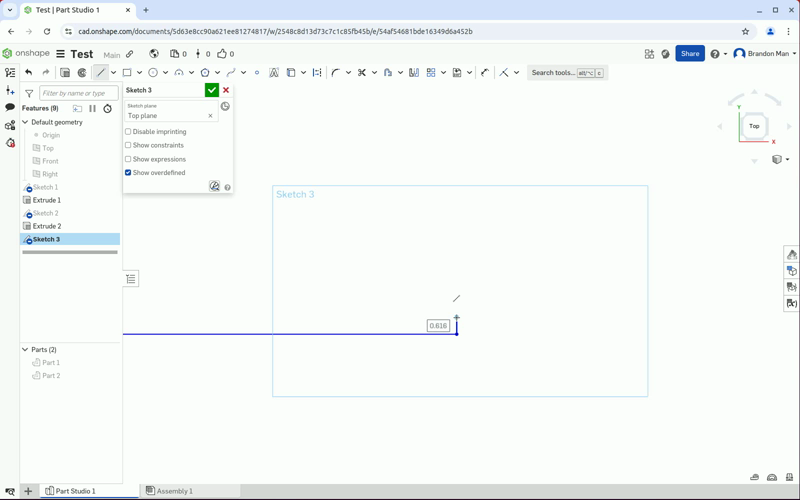
scroll(-6)
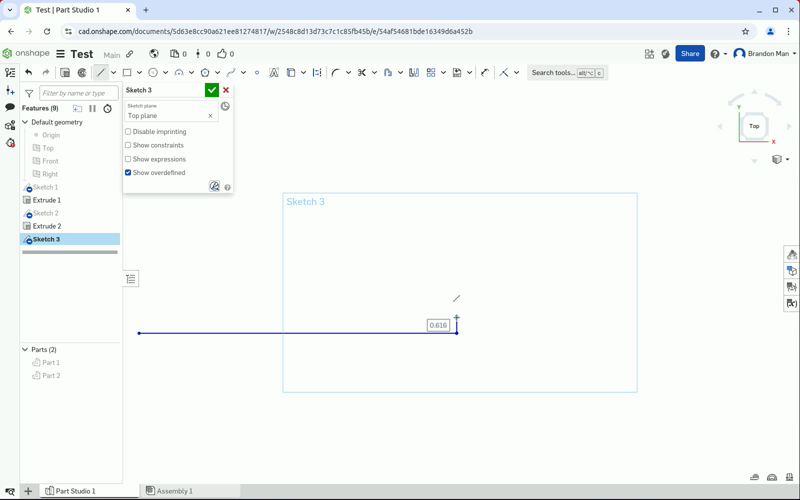
scroll(-6)
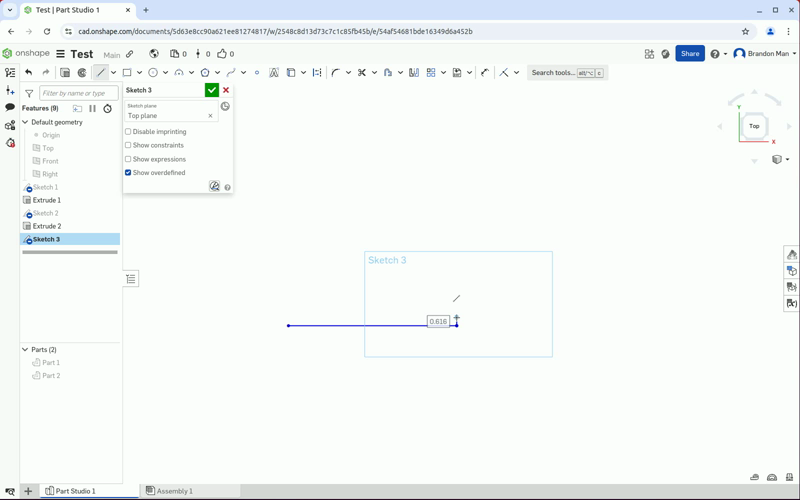
scroll(-6)
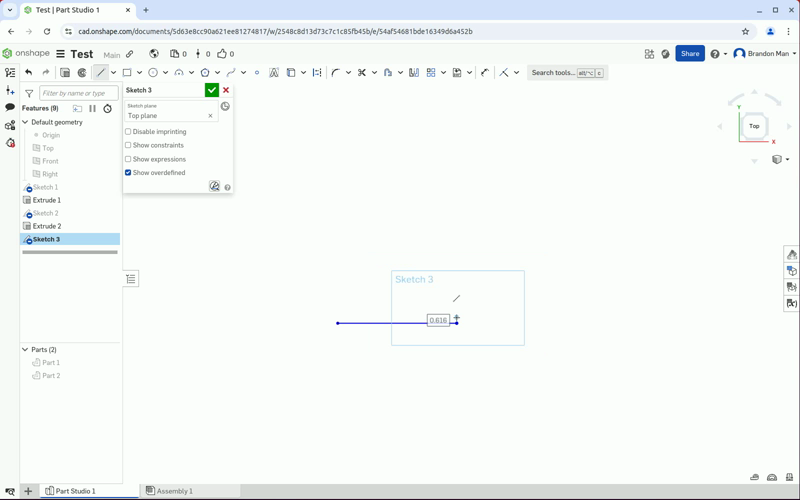
scroll(-6)
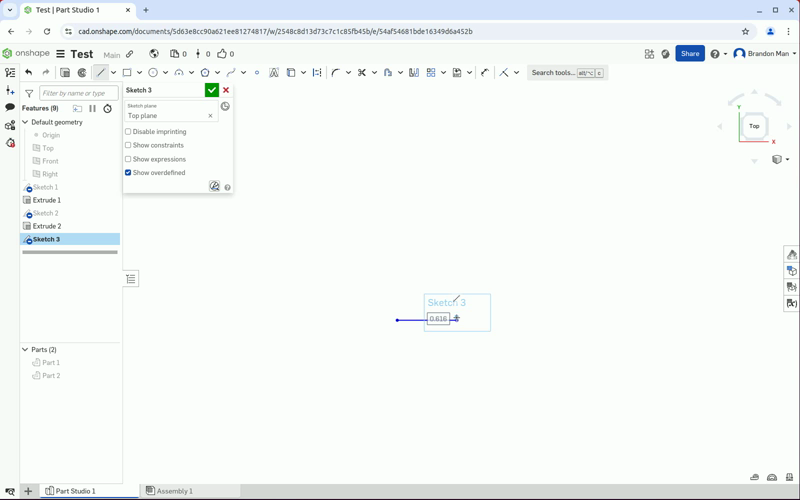
key_up(shift)
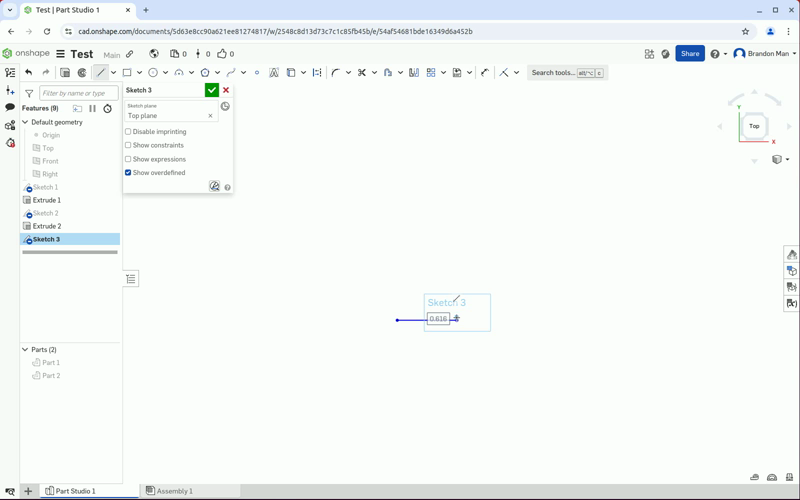
key_down(shift)
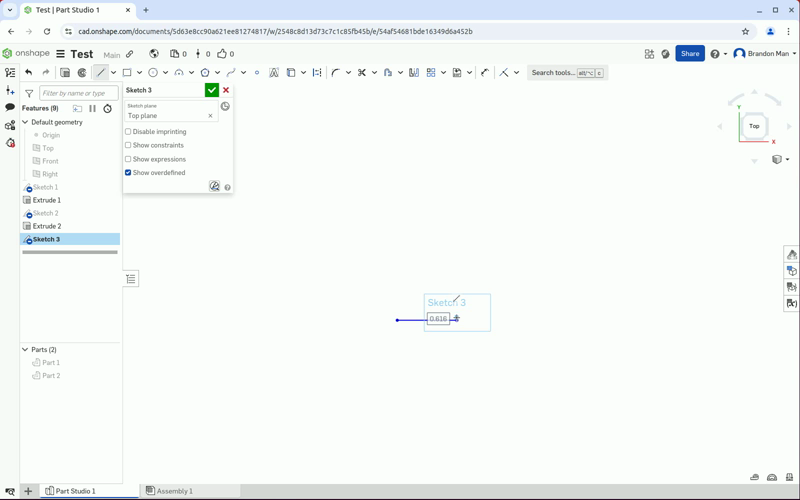
mouse_move(486, 317)
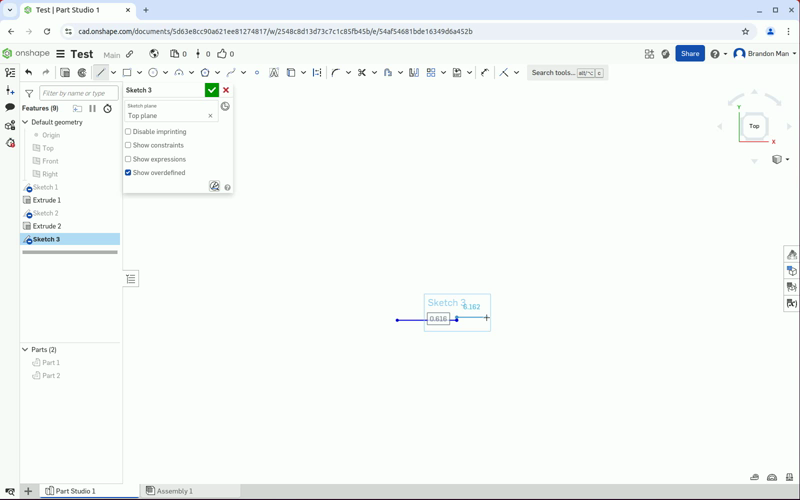
mouse_move(437, 317)
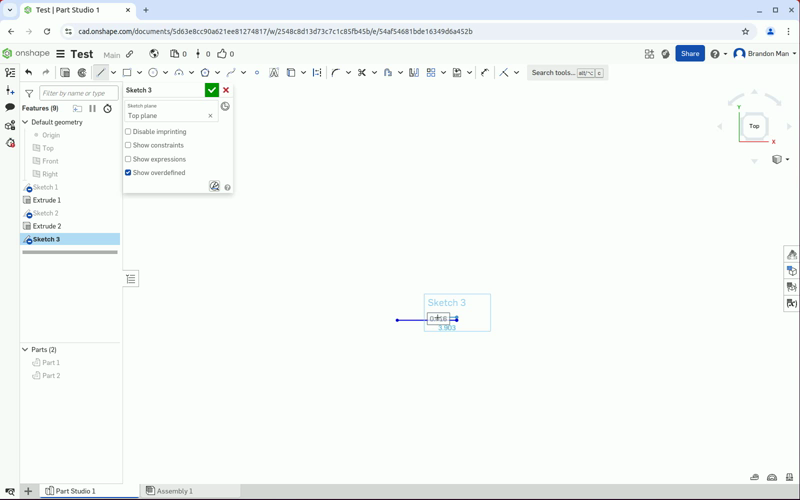
click(437, 317)
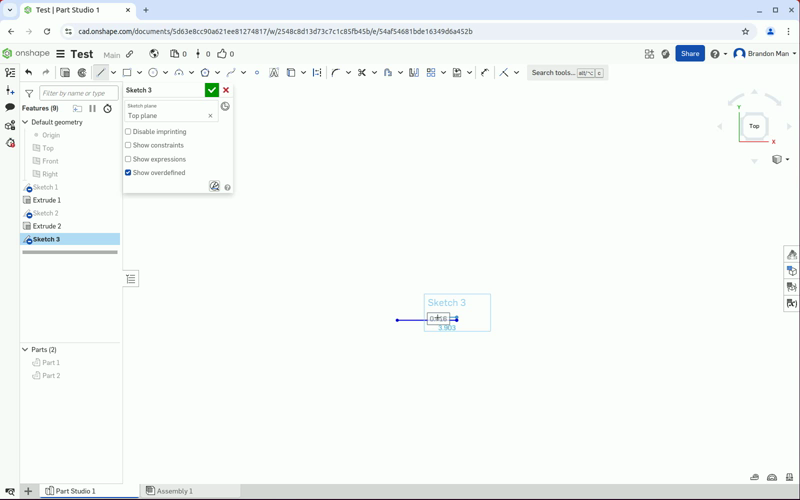
key_up(shift)
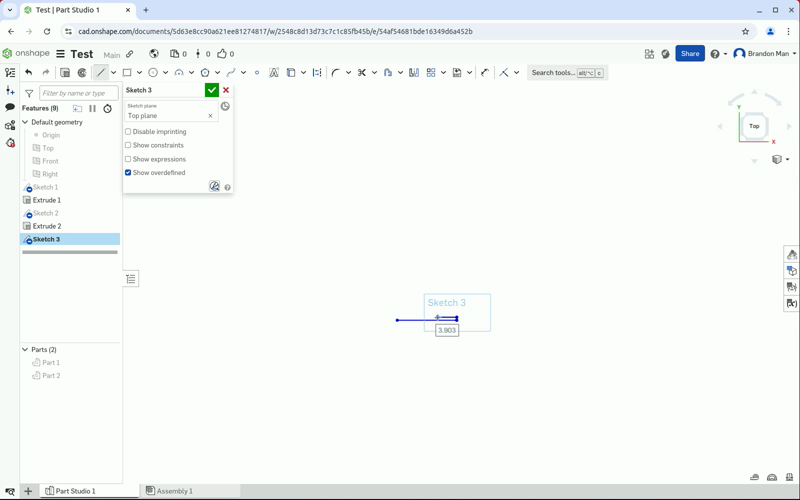
key_down(shift)
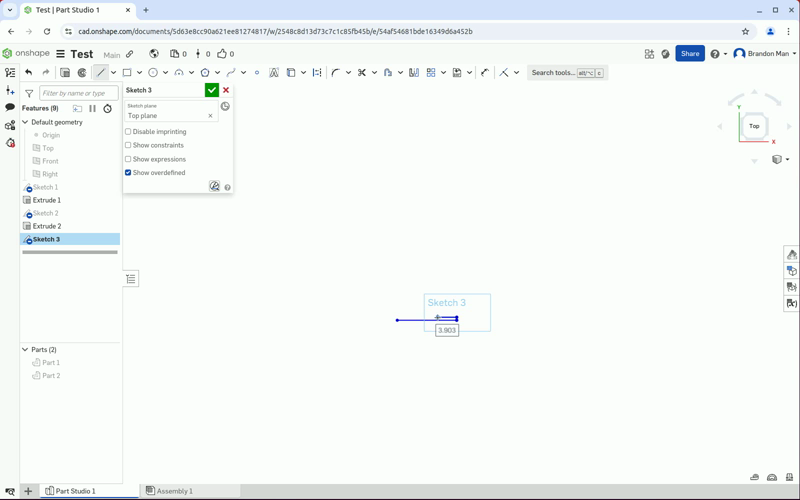
mouse_move(467, 317)
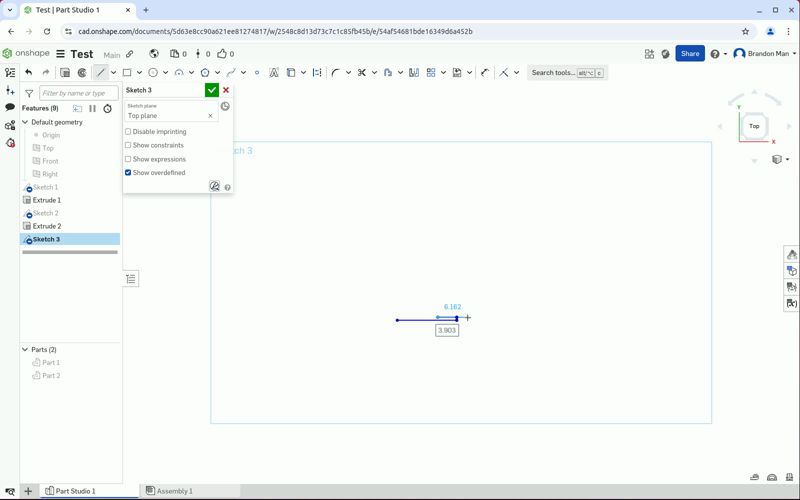
mouse_move(434, 317)
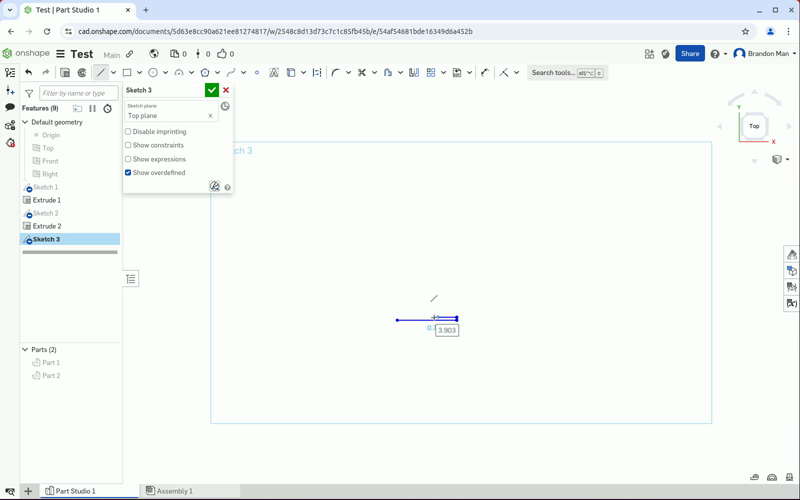
scroll(6)
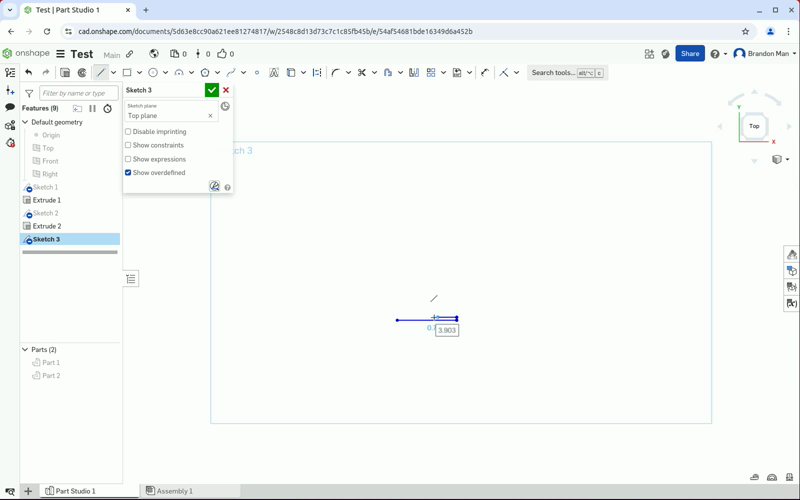
scroll(6)
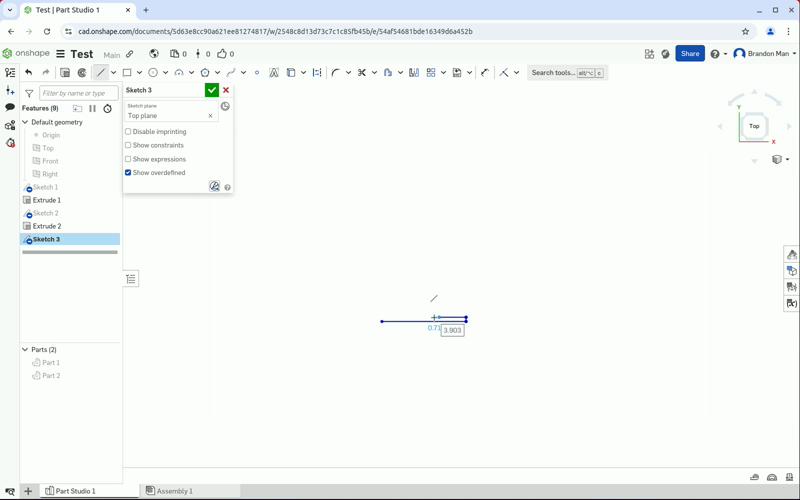
scroll(6)
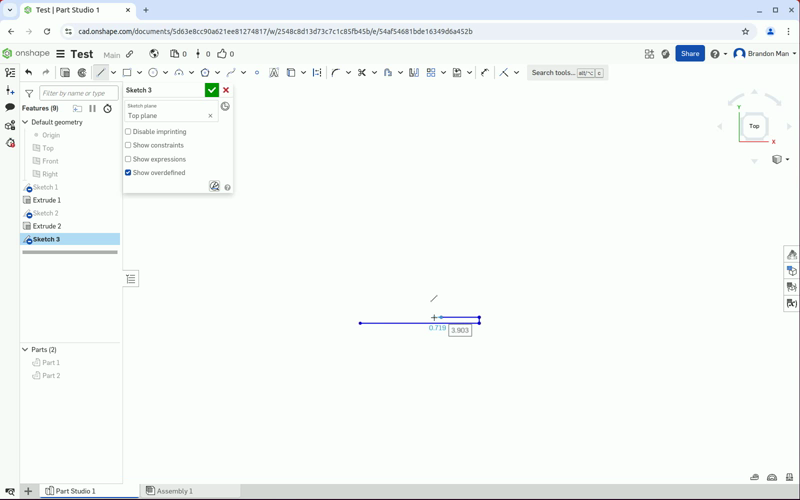
scroll(6)
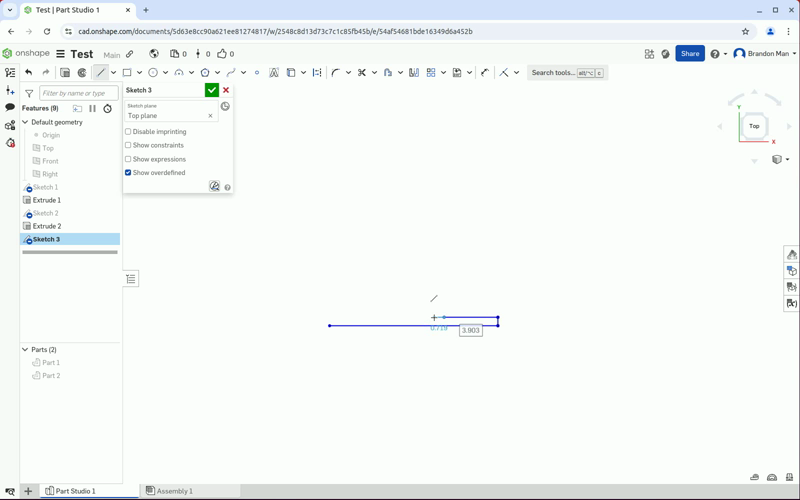
scroll(6)
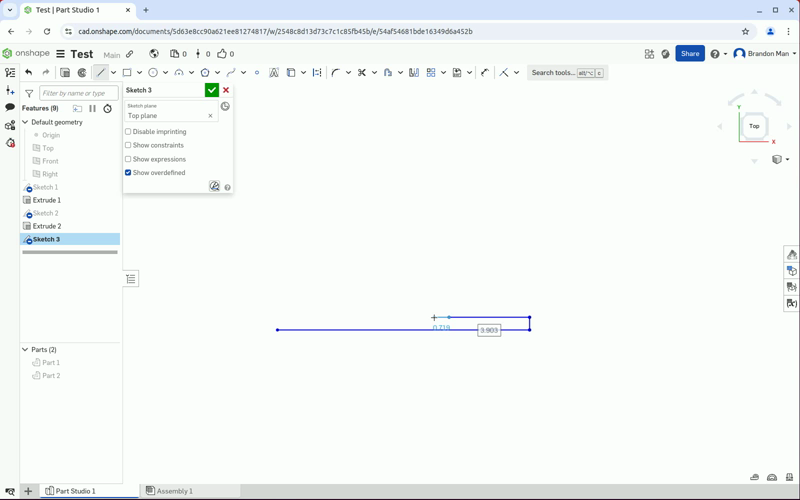
scroll(6)
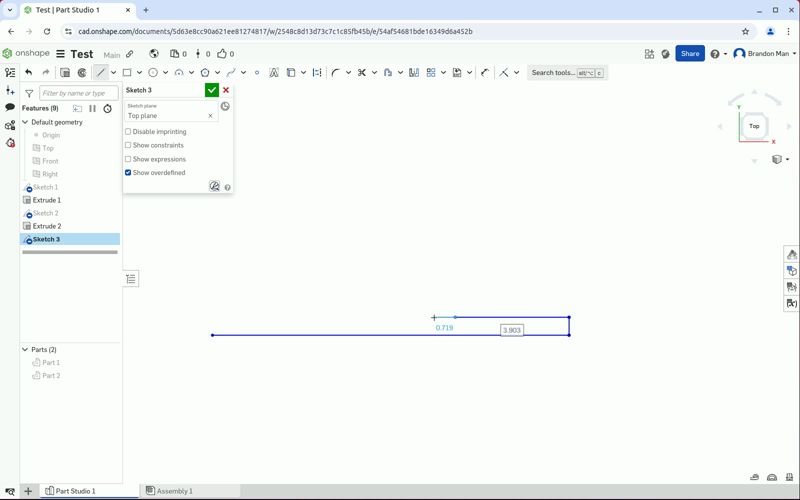
scroll(6)
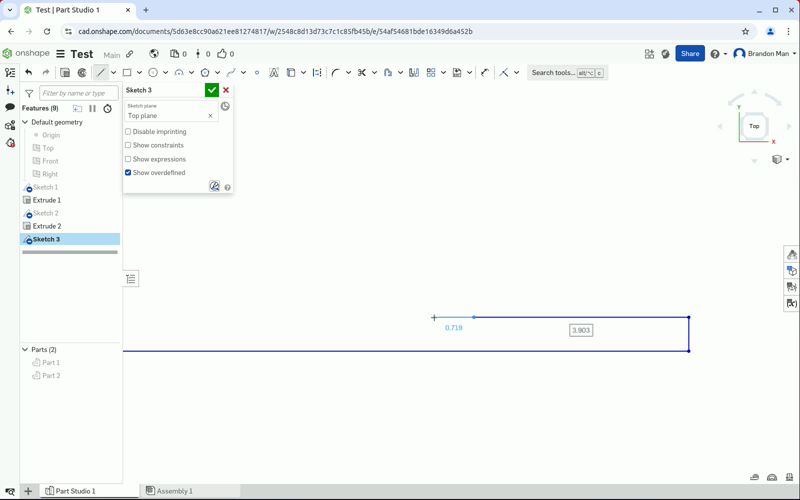
click(434, 317)
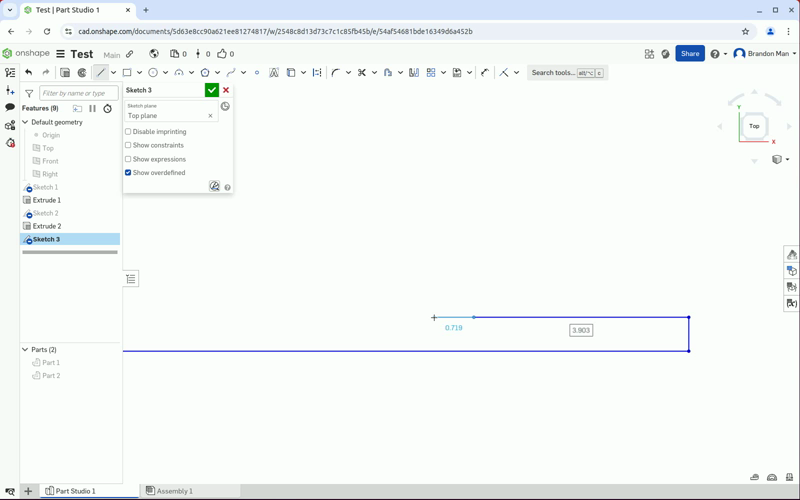
scroll(-6)
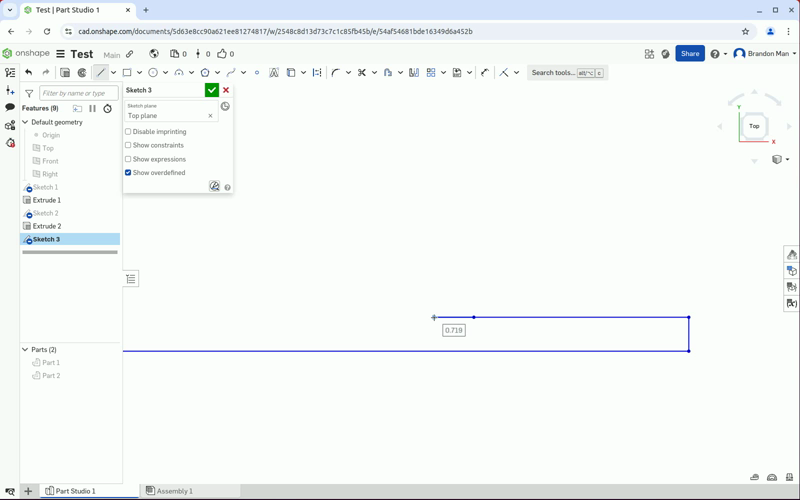
scroll(-6)
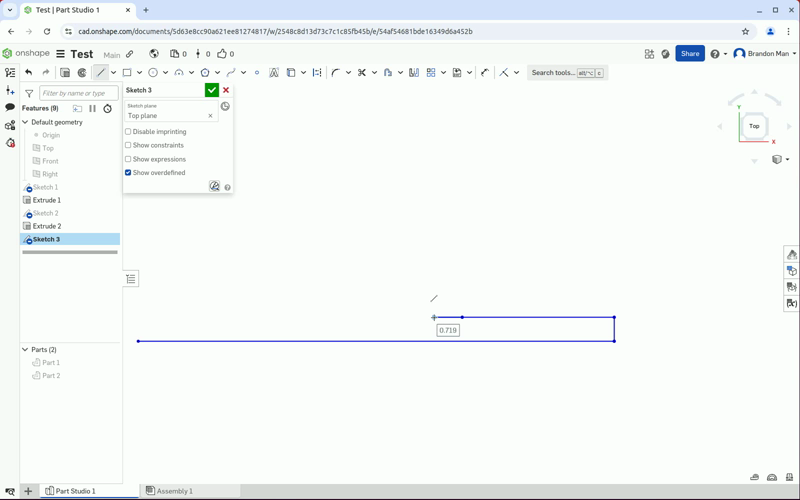
scroll(-6)
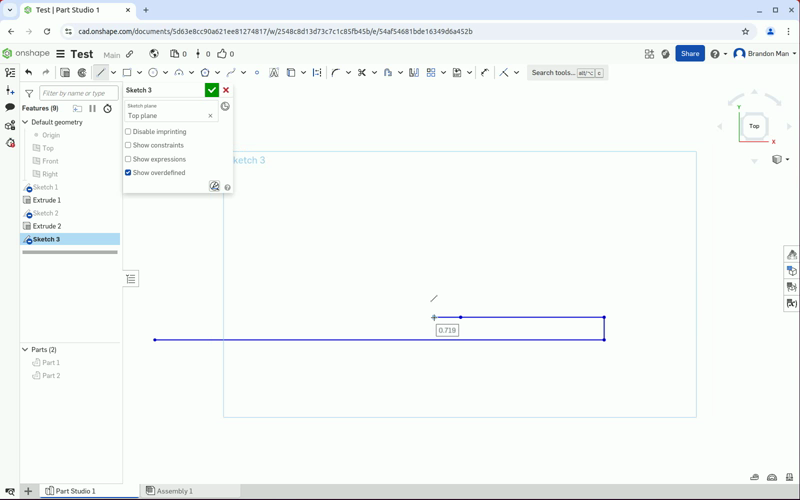
scroll(-6)
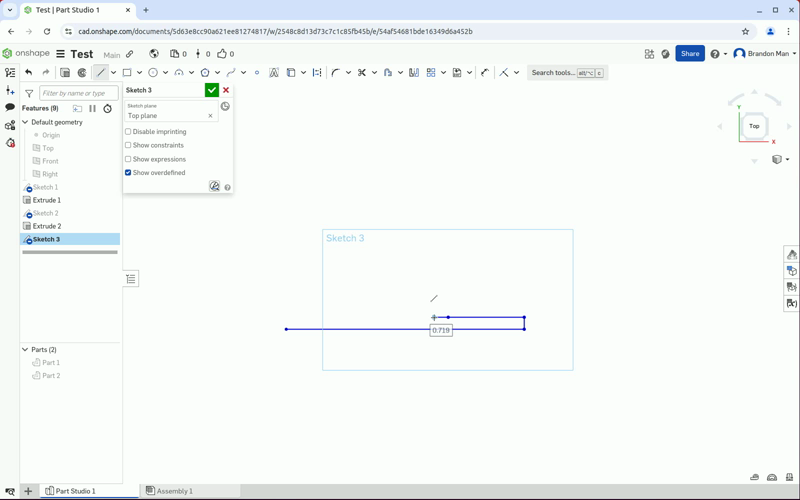
scroll(-6)
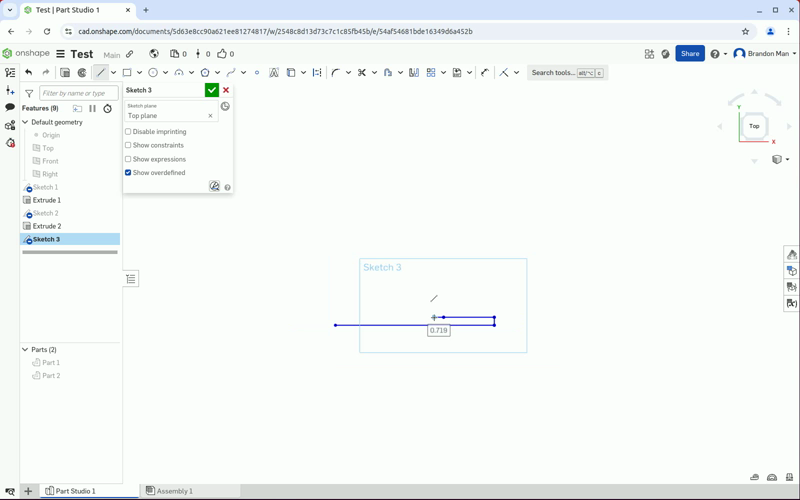
scroll(-6)
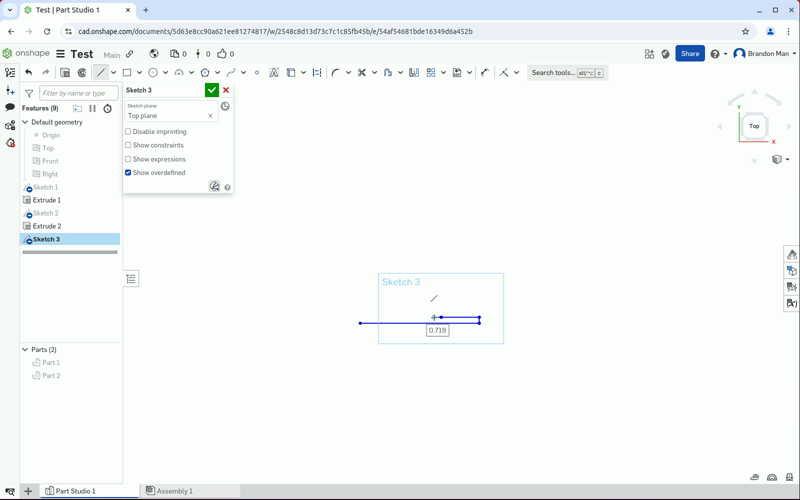
scroll(-6)
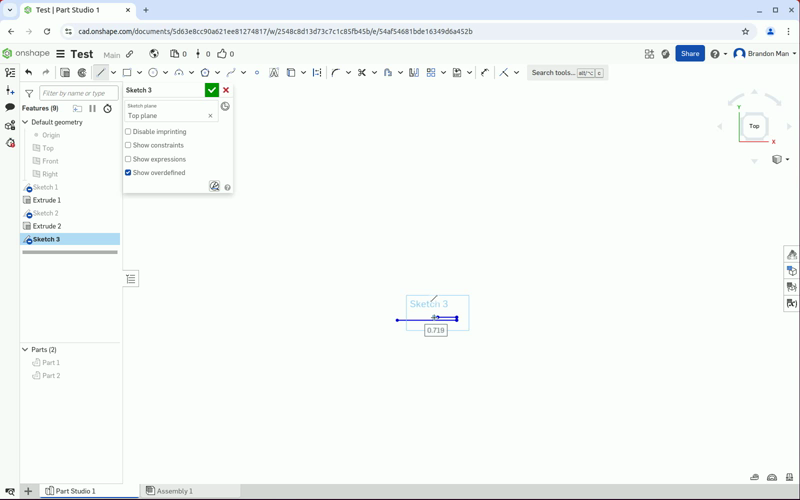
key_up(shift)
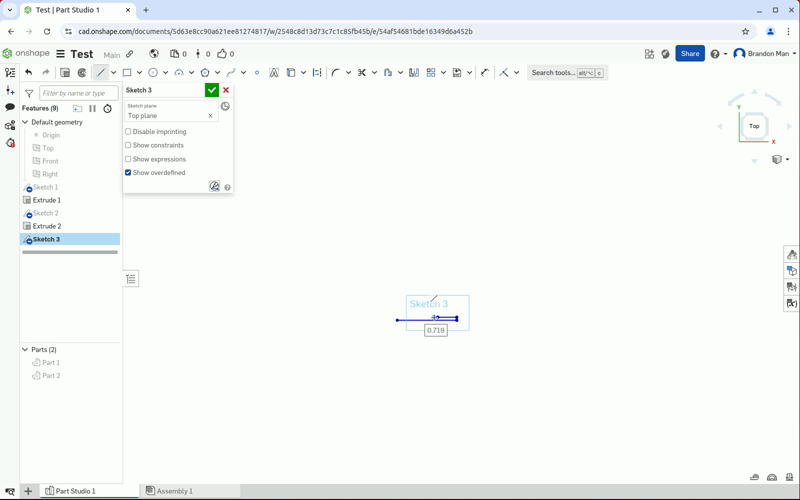
key_down(shift)
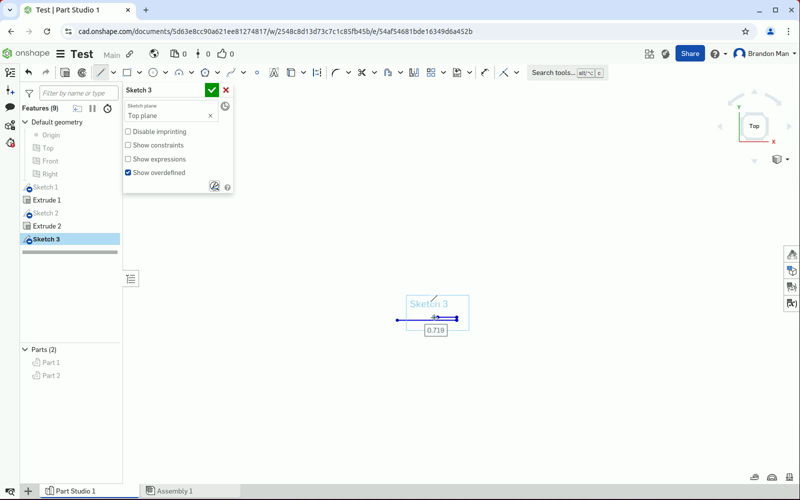
mouse_move(464, 317)
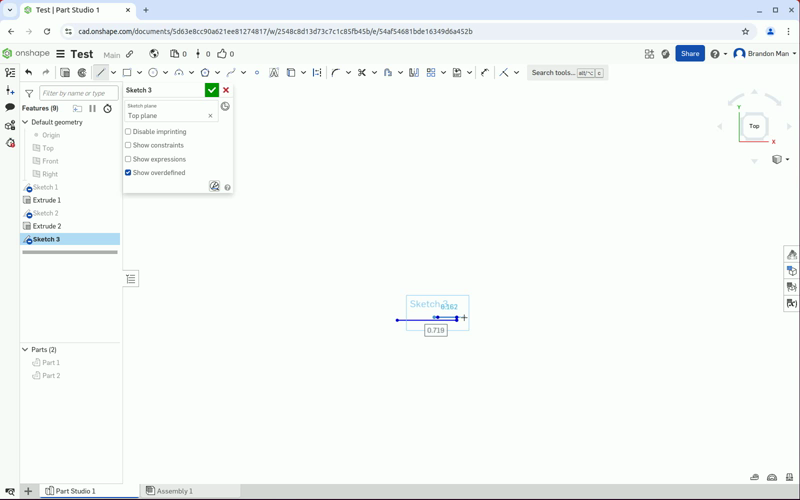
mouse_move(404, 317)
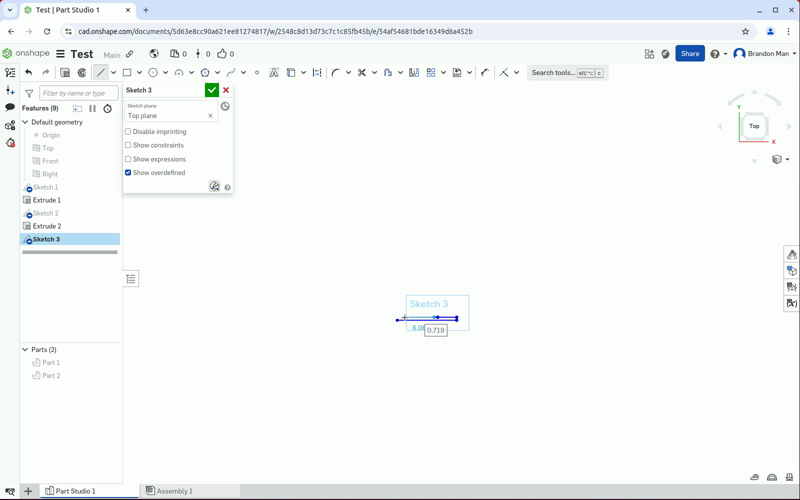
click(404, 317)
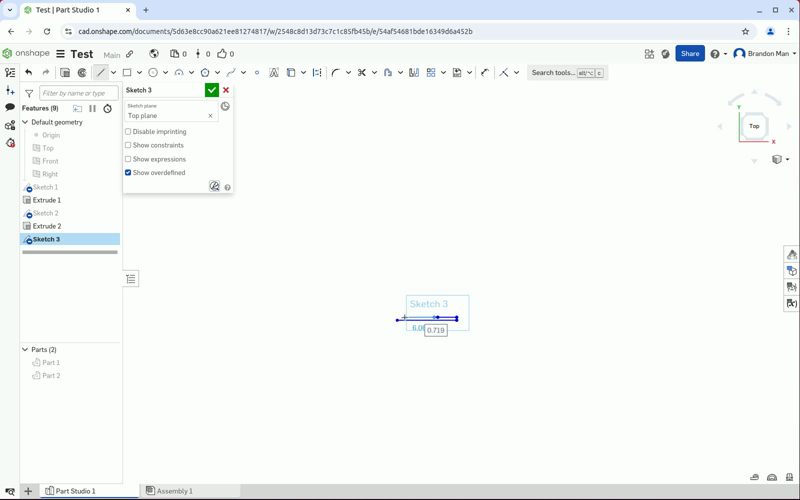
key_up(shift)
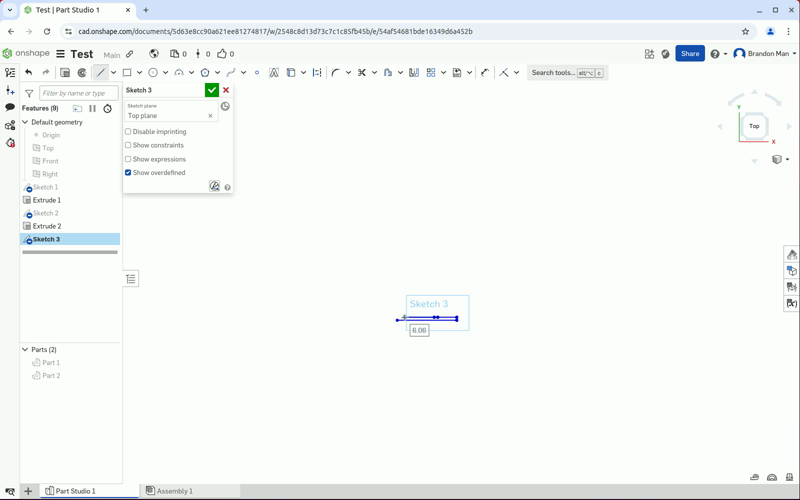
key_down(shift)
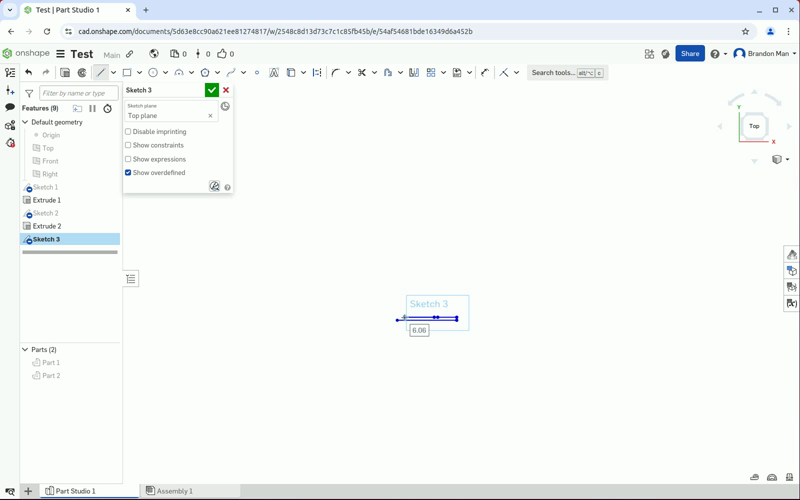
mouse_move(434, 317)
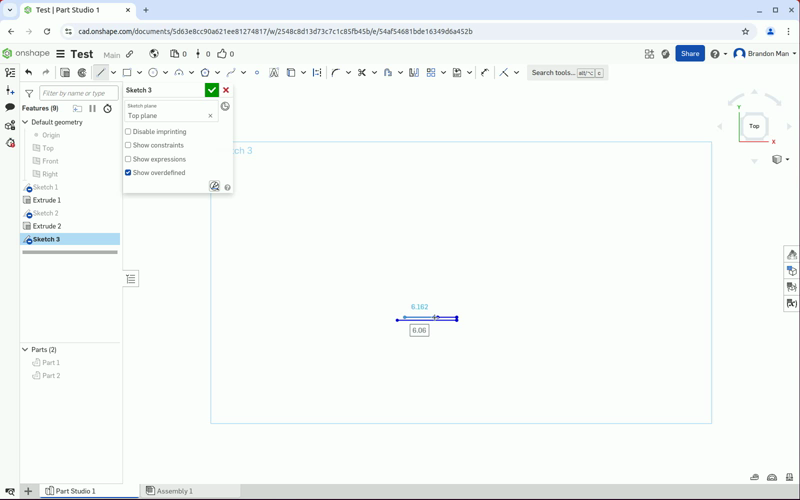
mouse_move(401, 317)
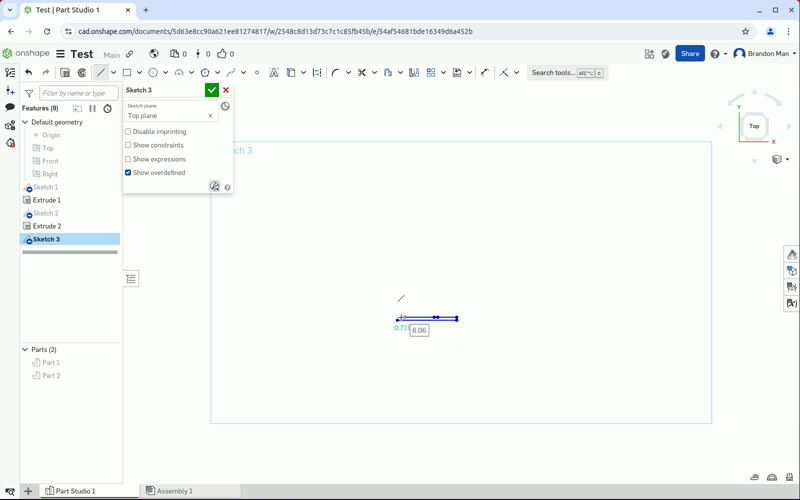
scroll(6)
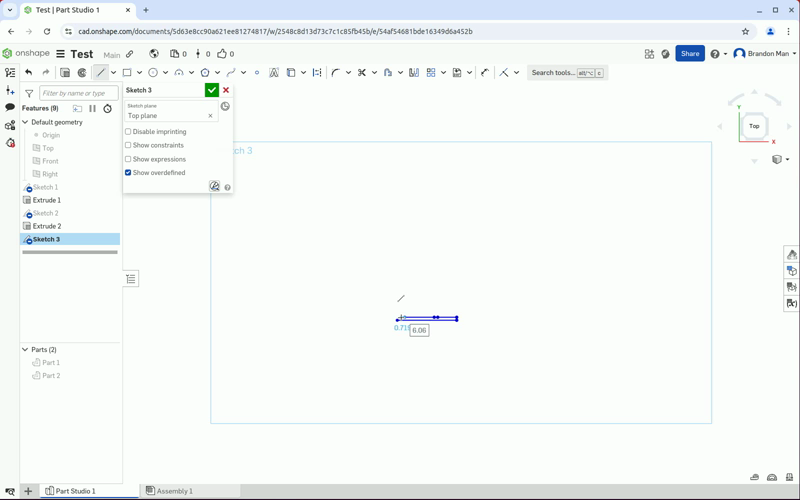
scroll(6)
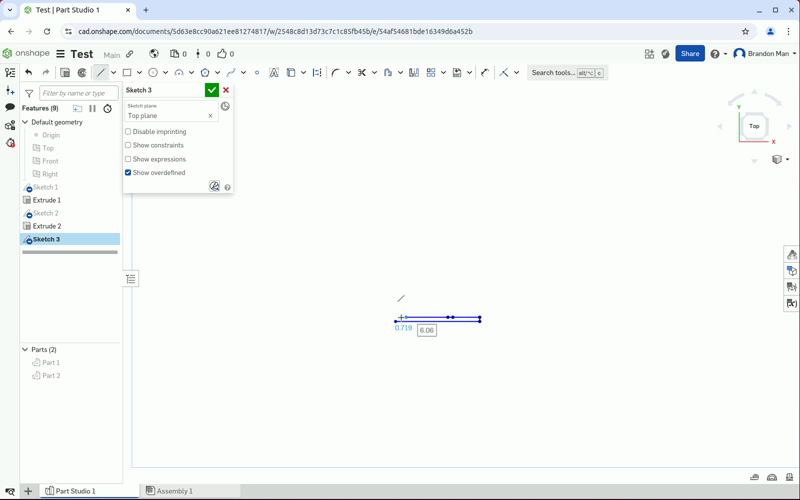
scroll(6)
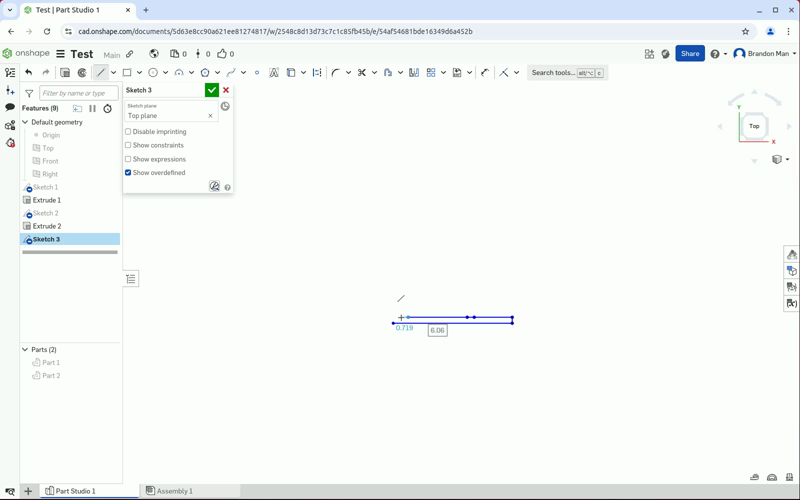
scroll(6)
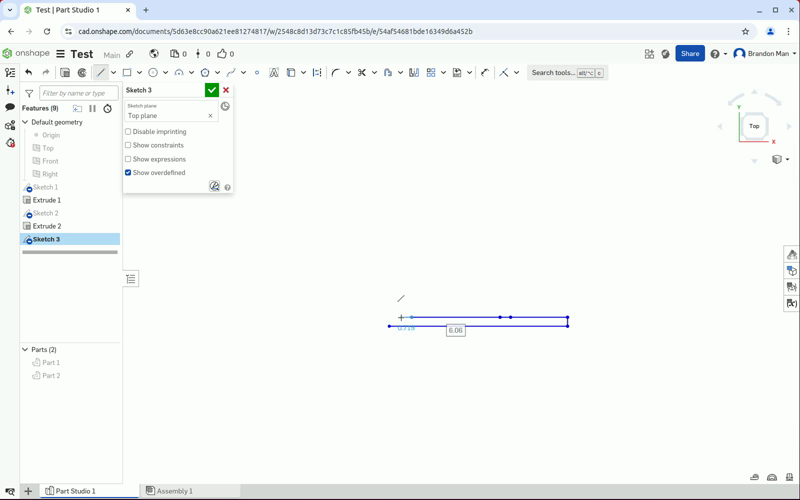
scroll(6)
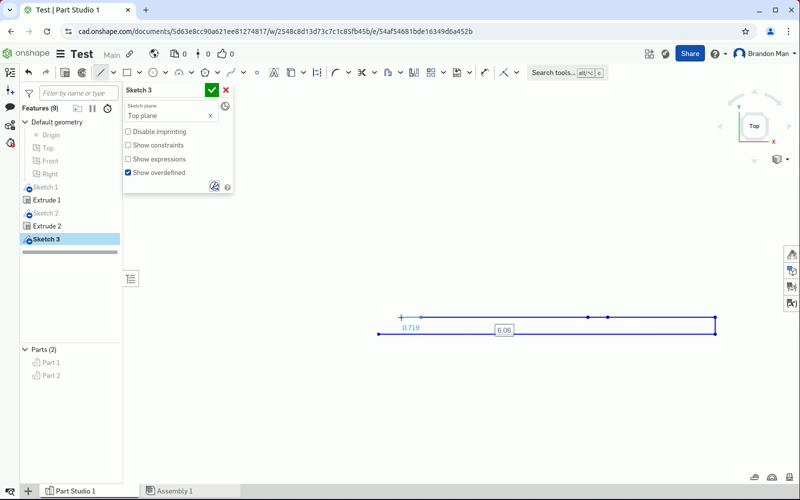
scroll(6)
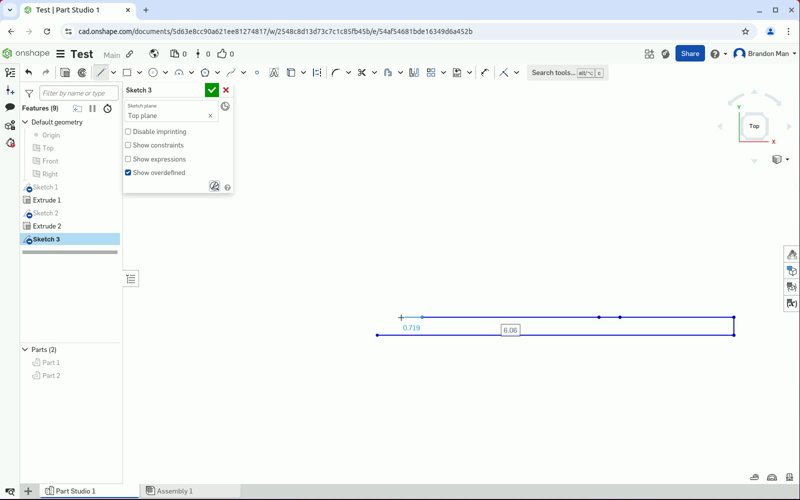
scroll(6)
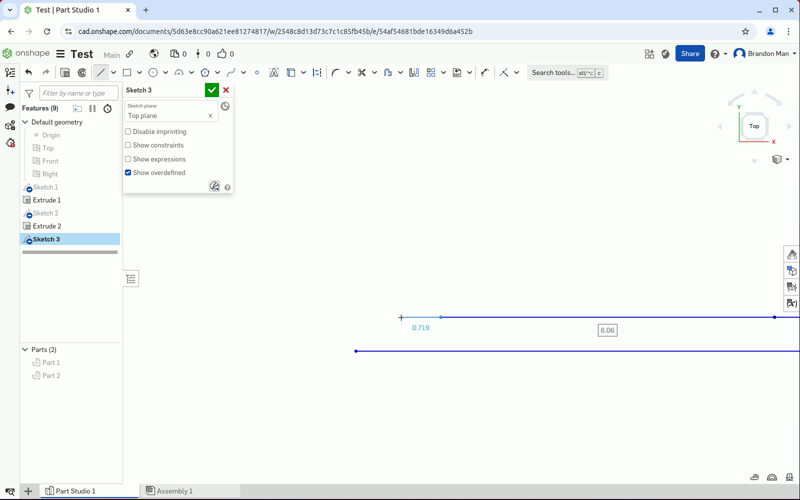
click(401, 317)
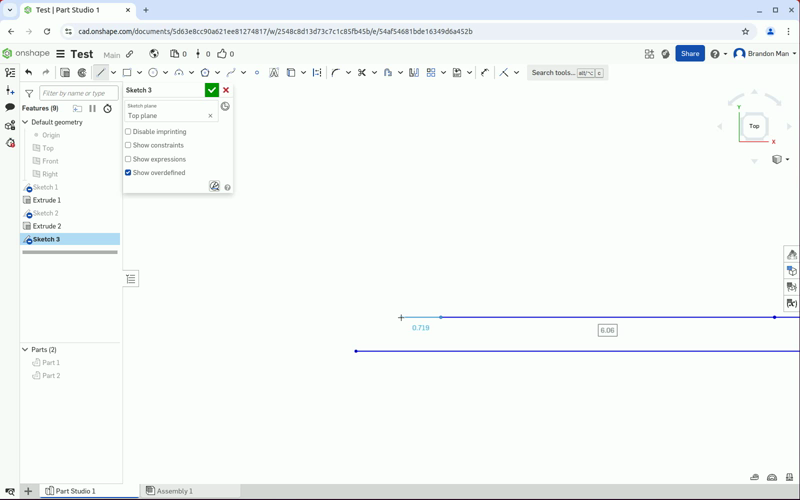
scroll(-6)
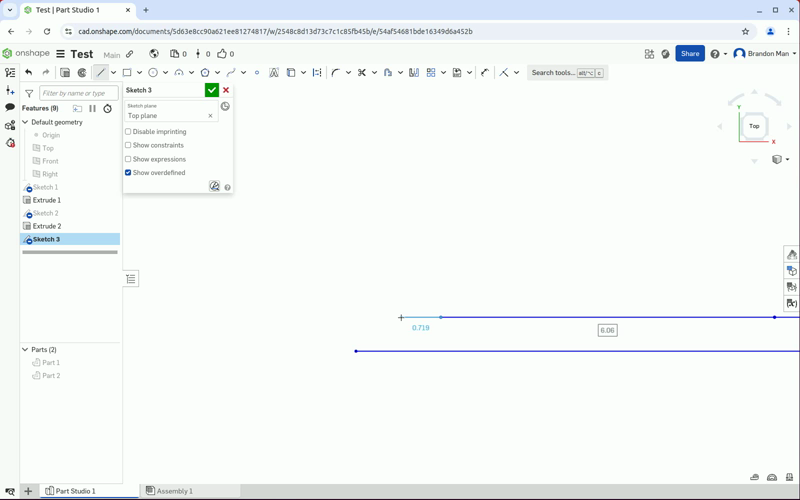
scroll(-6)
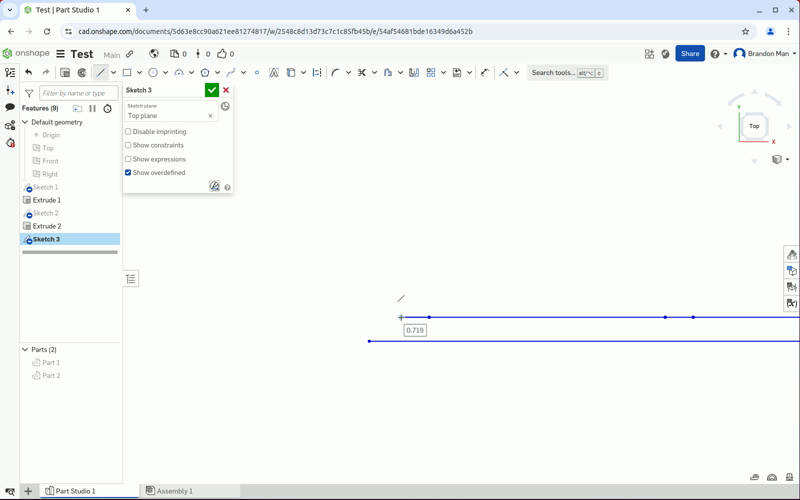
scroll(-6)
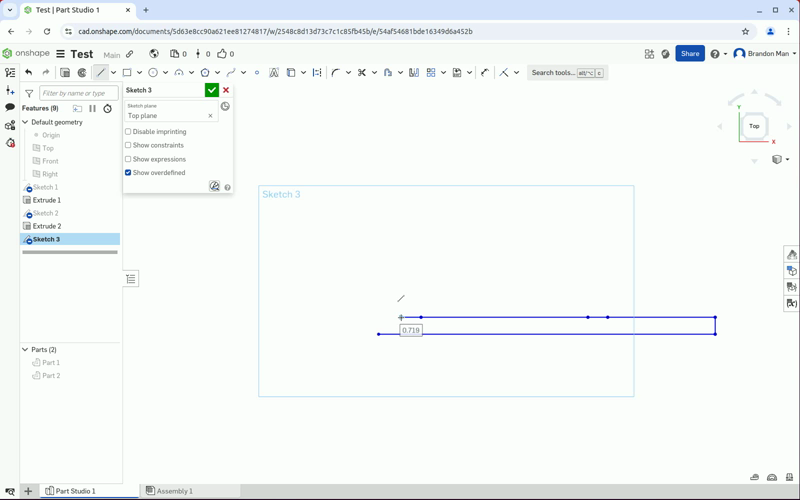
scroll(-6)
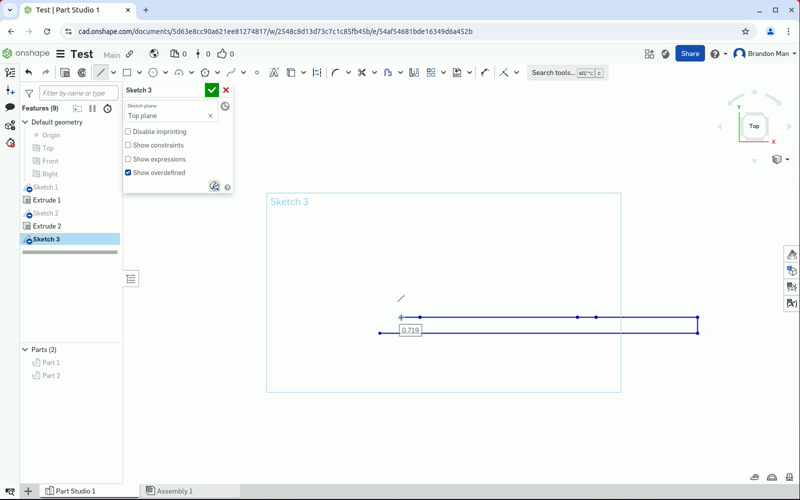
scroll(-6)
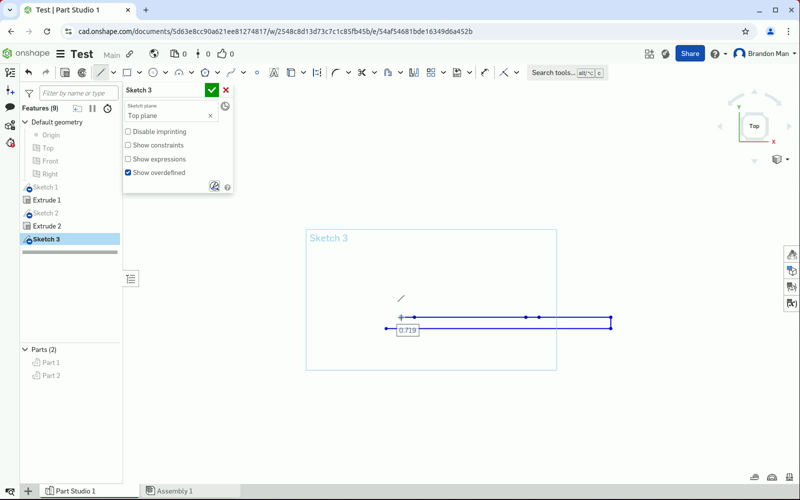
scroll(-6)
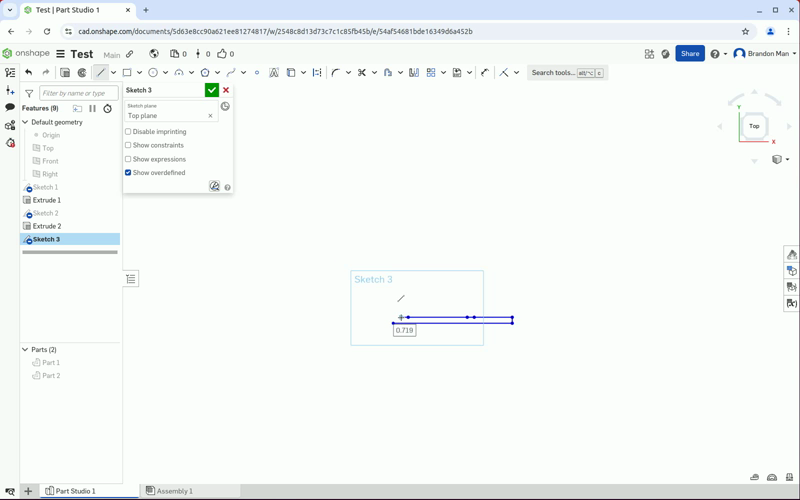
scroll(-6)
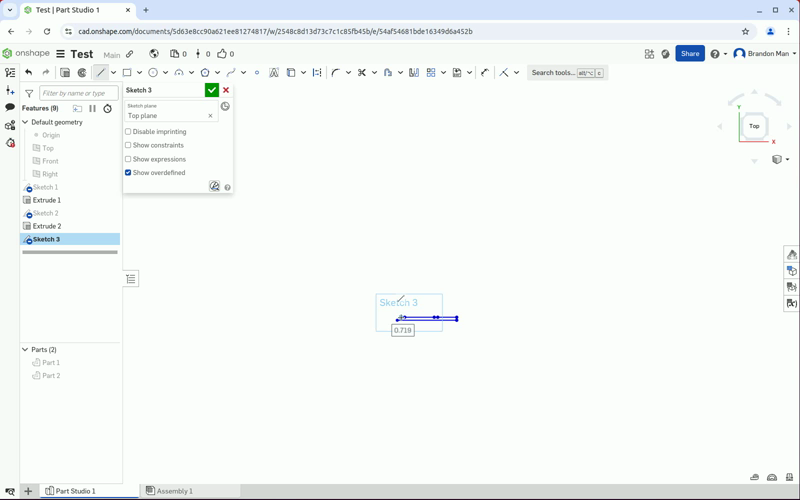
key_up(shift)
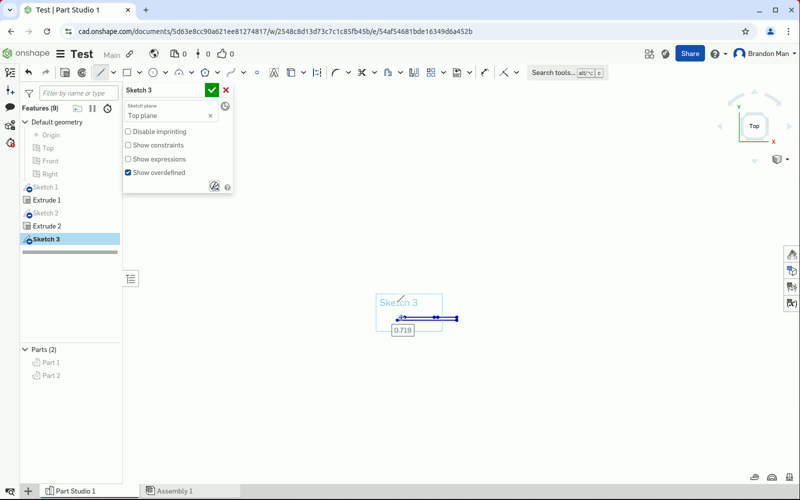
key_down(shift)
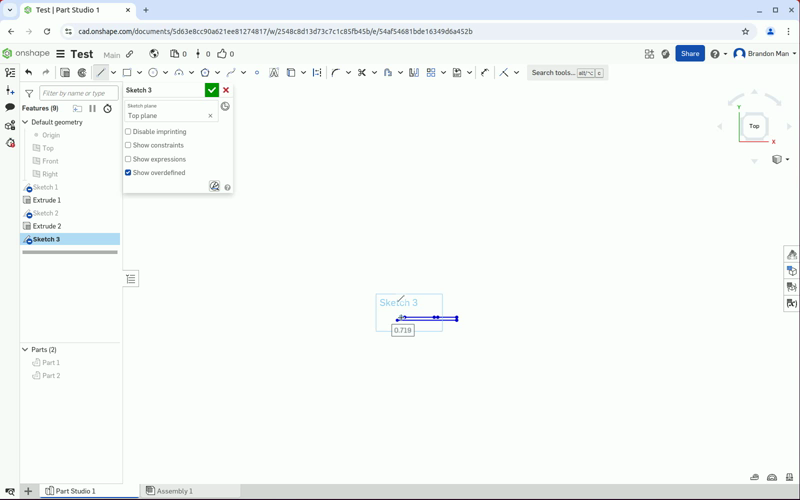
mouse_move(431, 317)
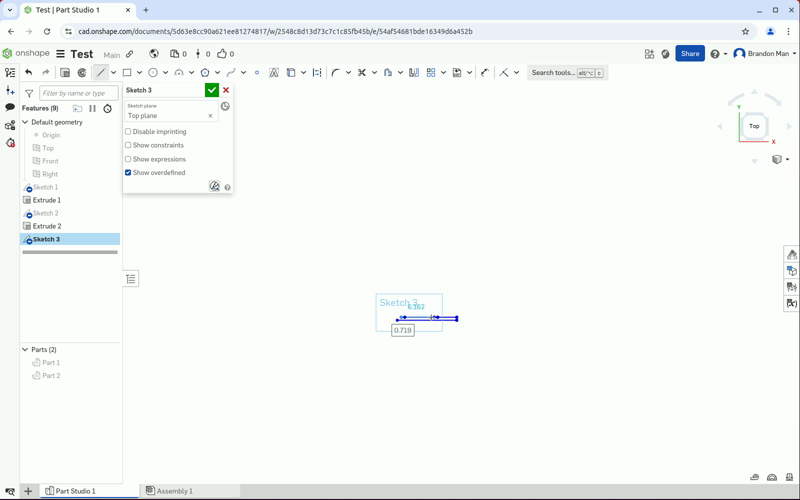
mouse_move(397, 317)
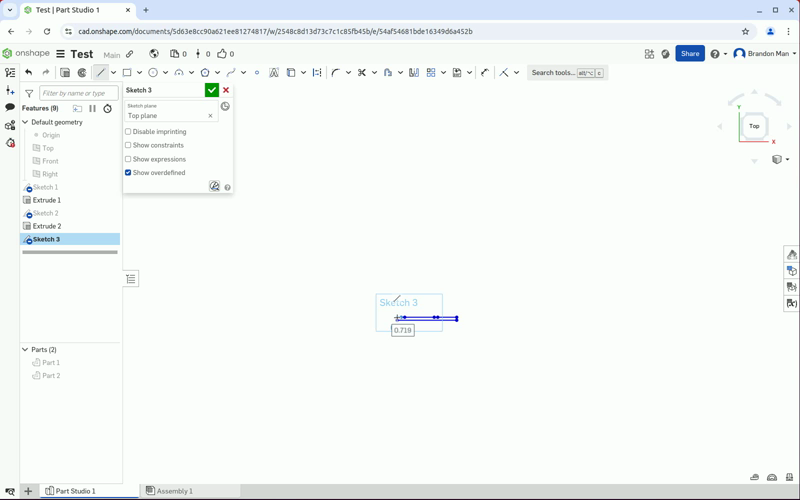
scroll(6)
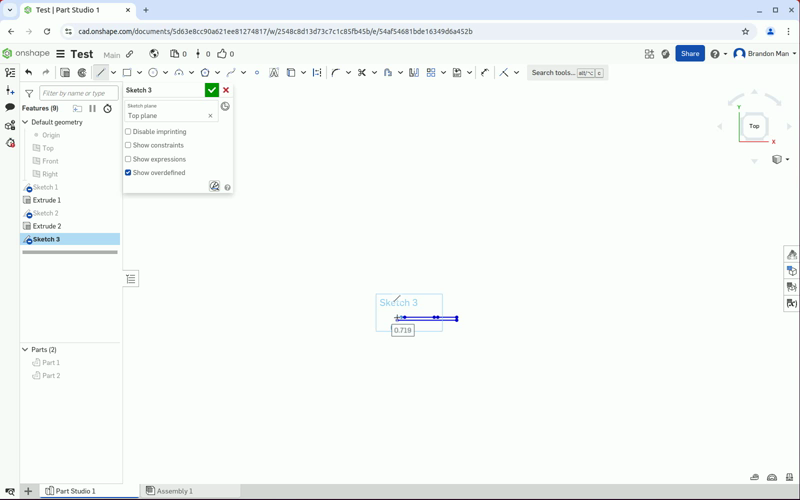
scroll(6)
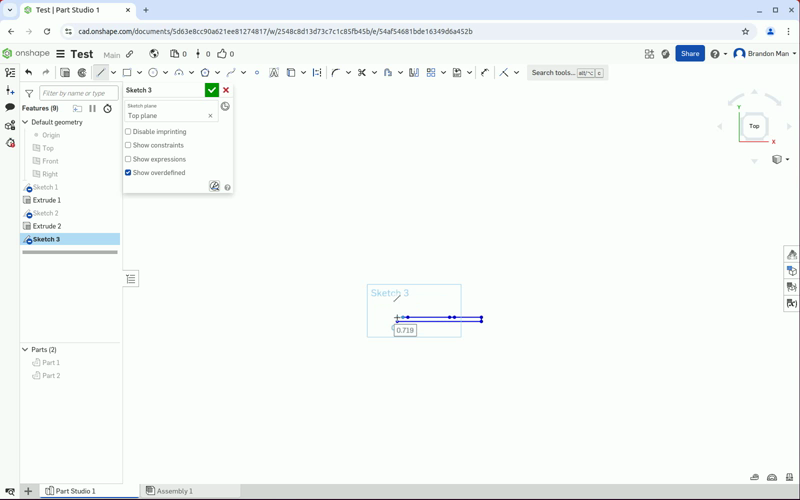
scroll(6)
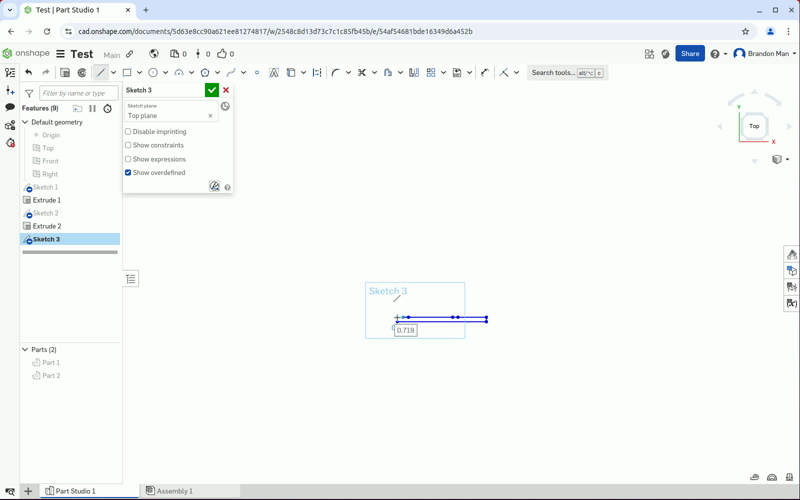
scroll(6)
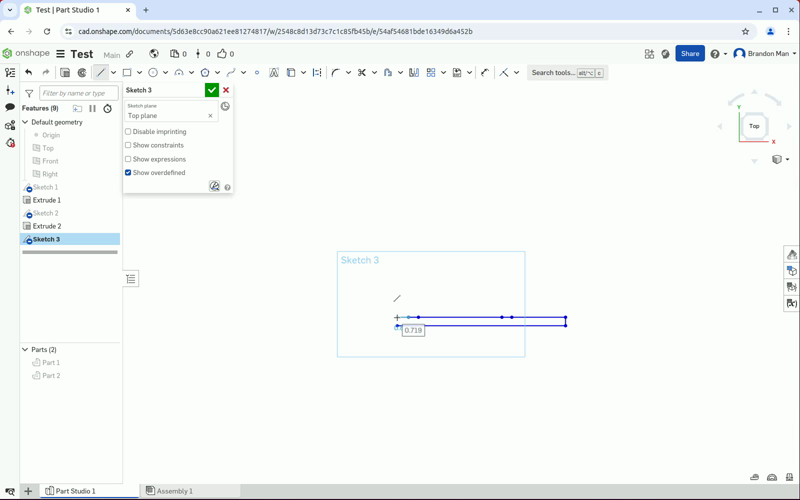
scroll(6)
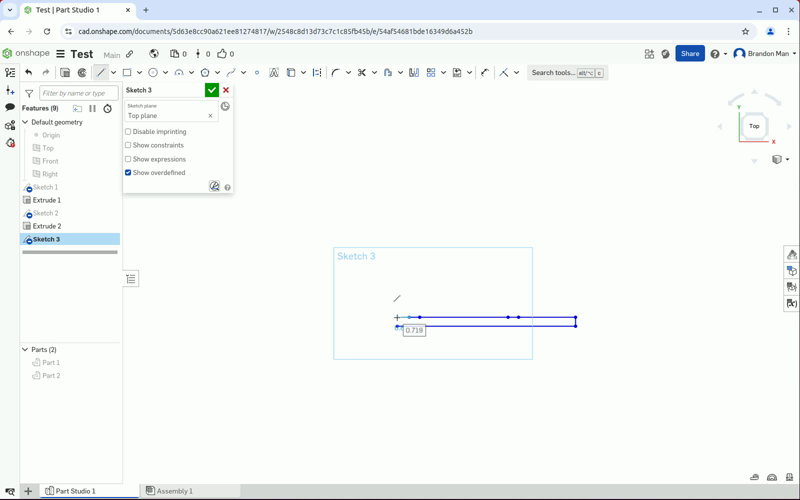
scroll(6)
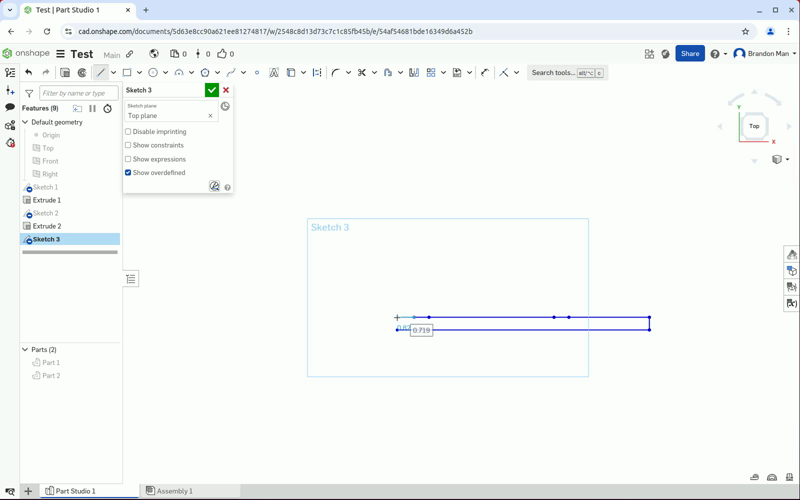
scroll(6)
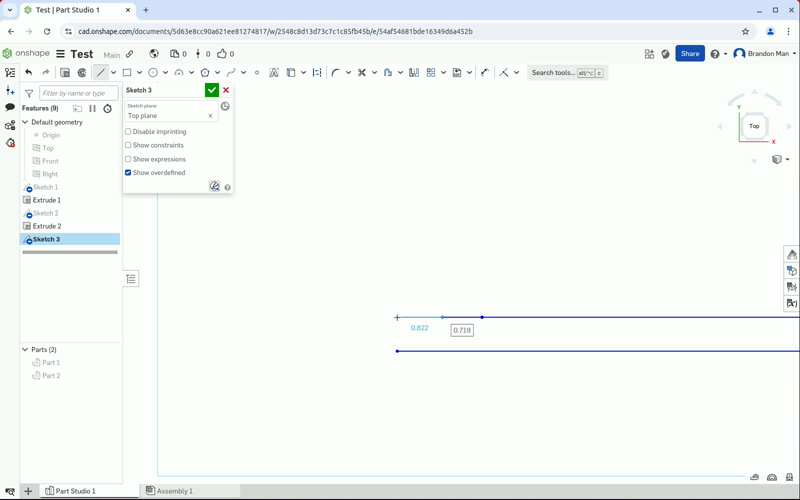
click(397, 317)
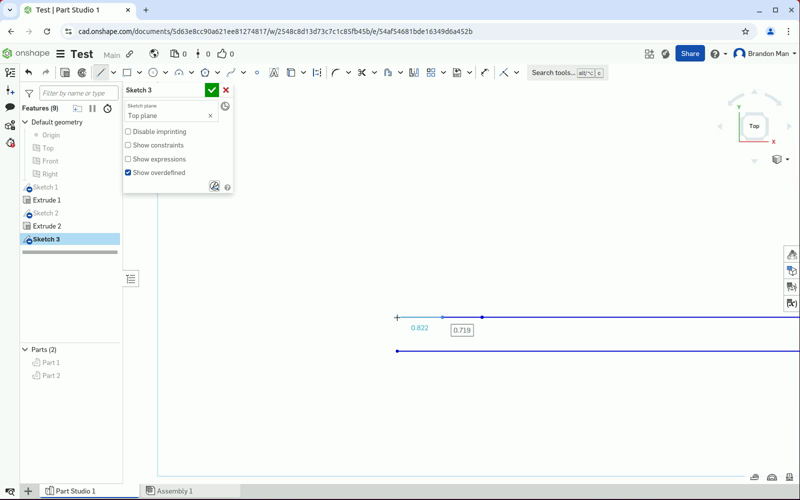
scroll(-6)
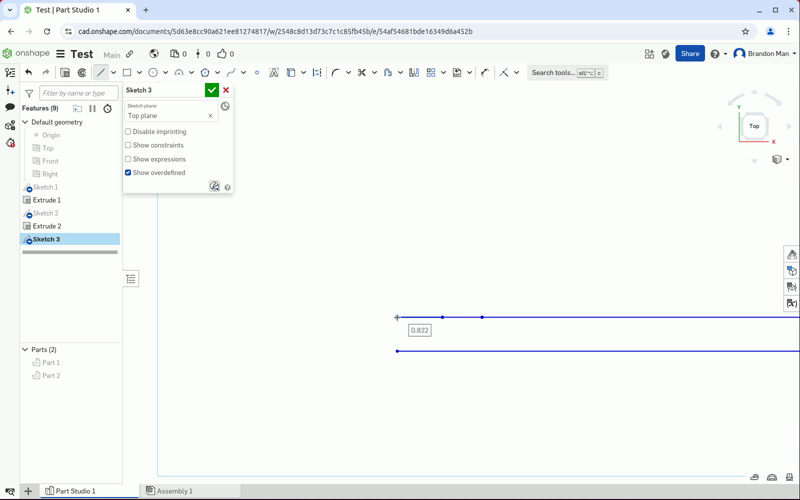
scroll(-6)
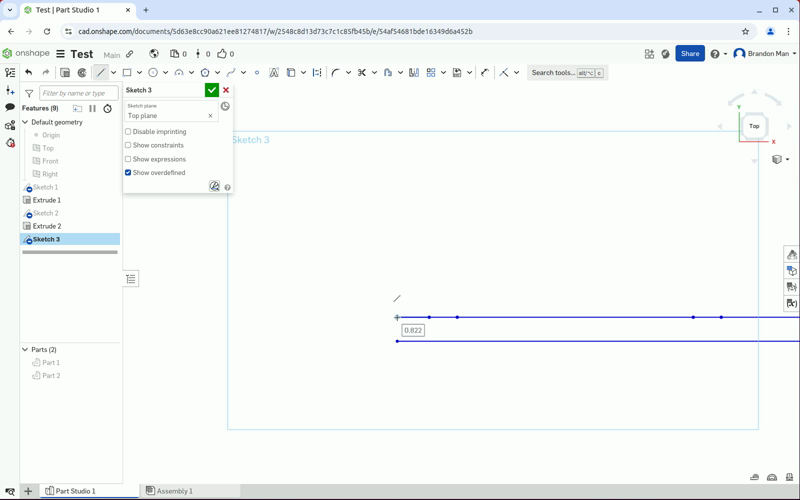
scroll(-6)
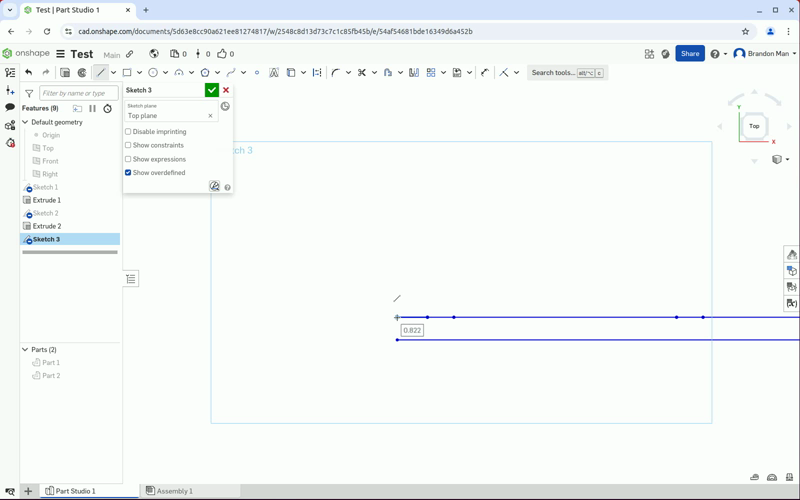
scroll(-6)
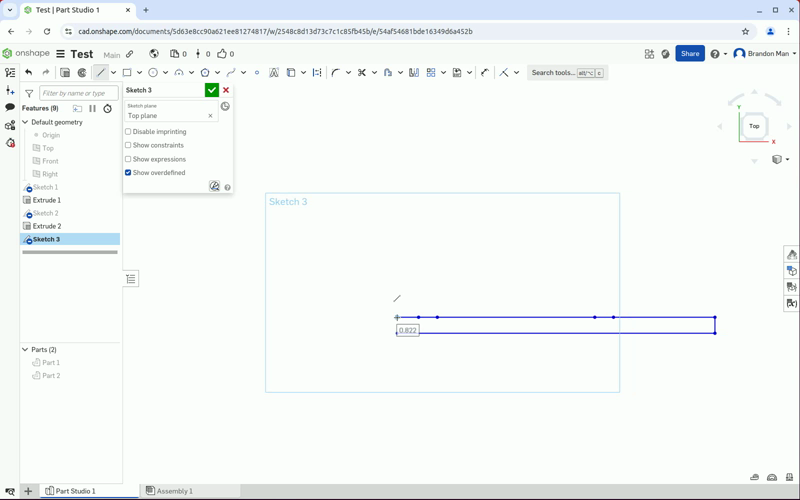
scroll(-6)
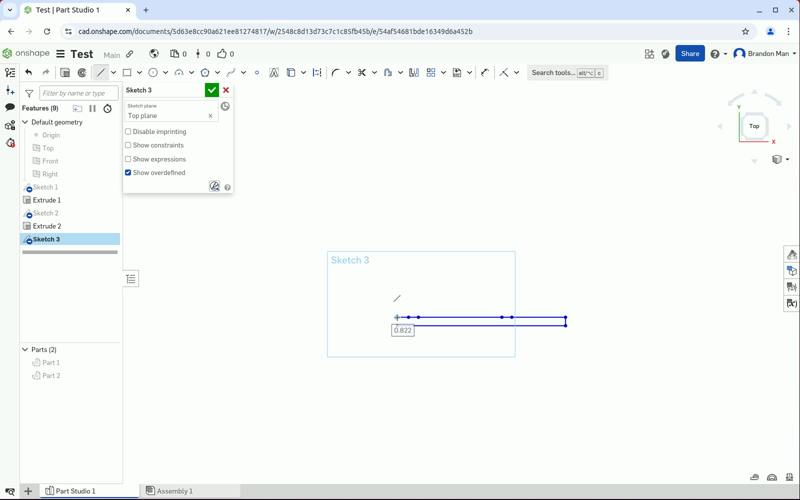
scroll(-6)
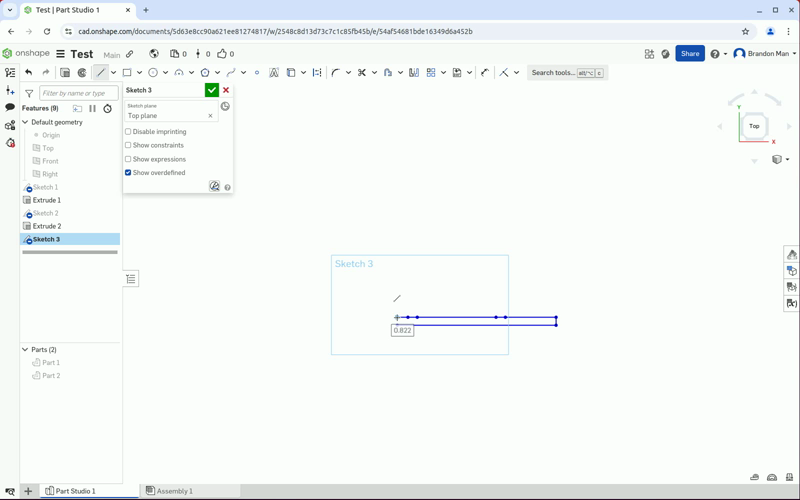
scroll(-6)
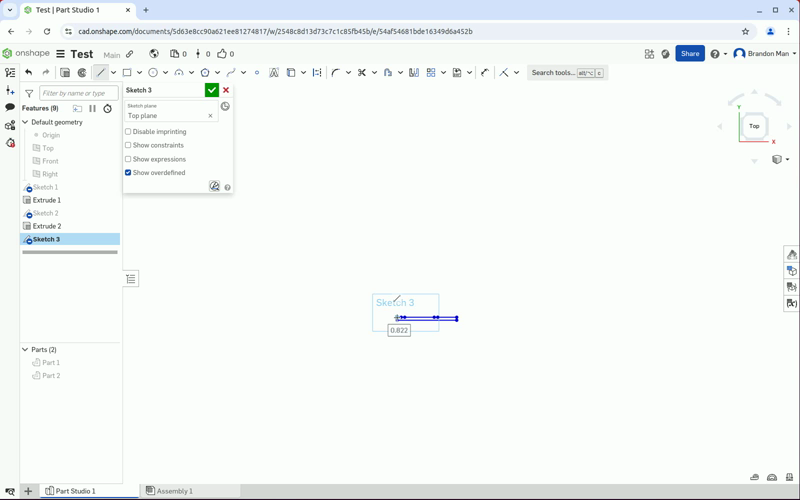
key_up(shift)
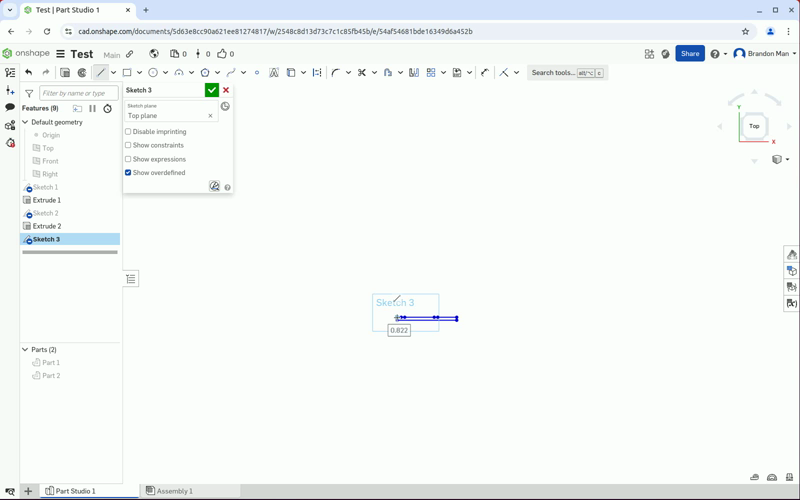
mouse_move(427, 317)
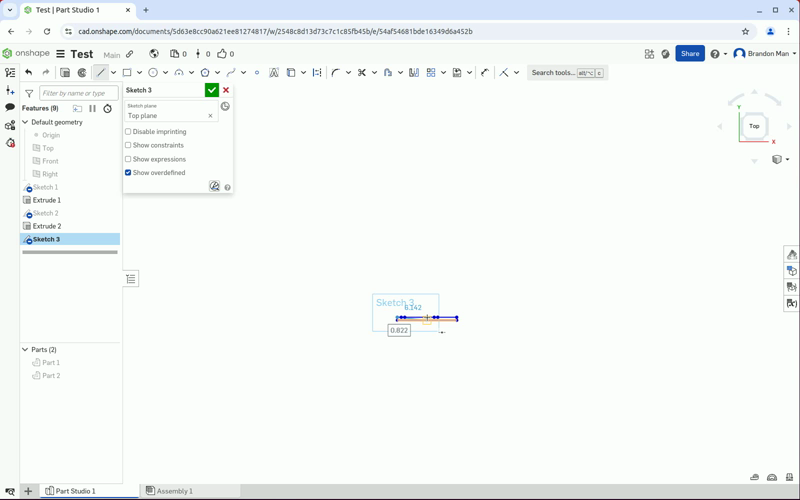
key_down(shift)
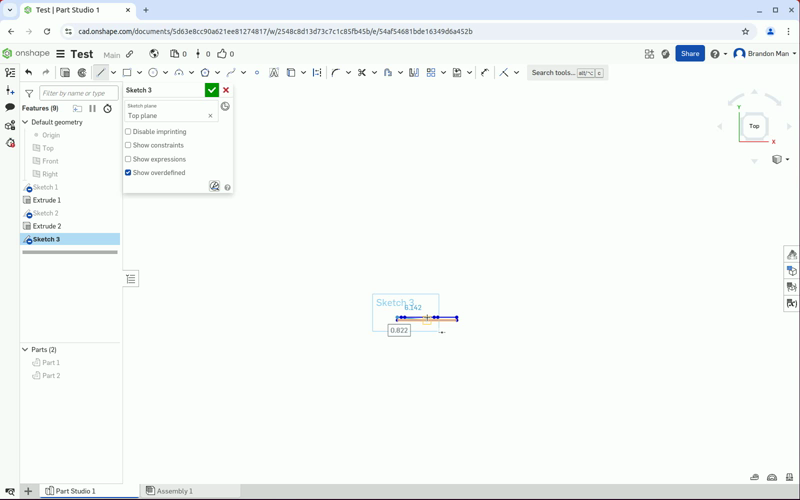
mouse_move(397, 320)
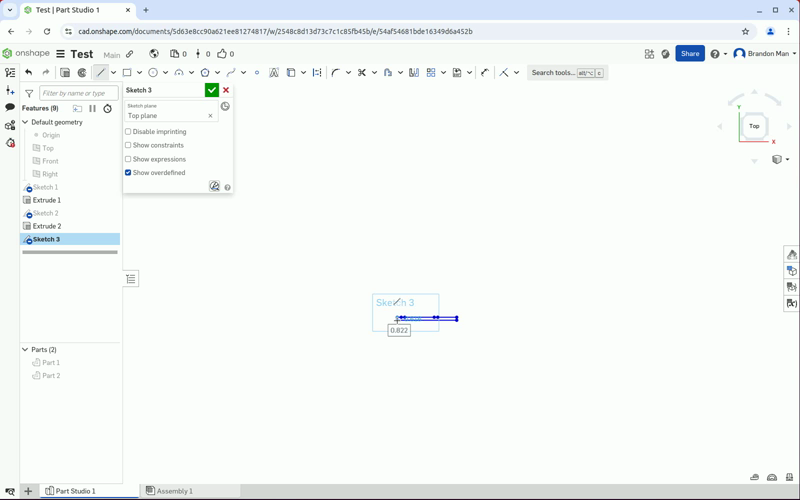
scroll(6)
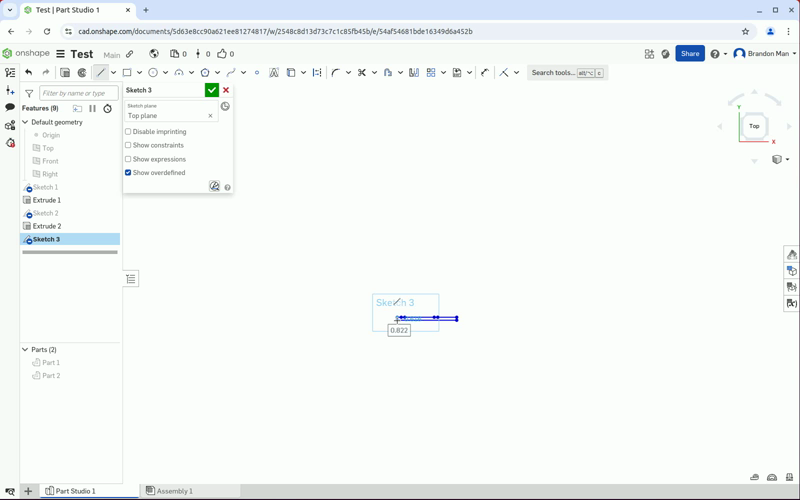
scroll(6)
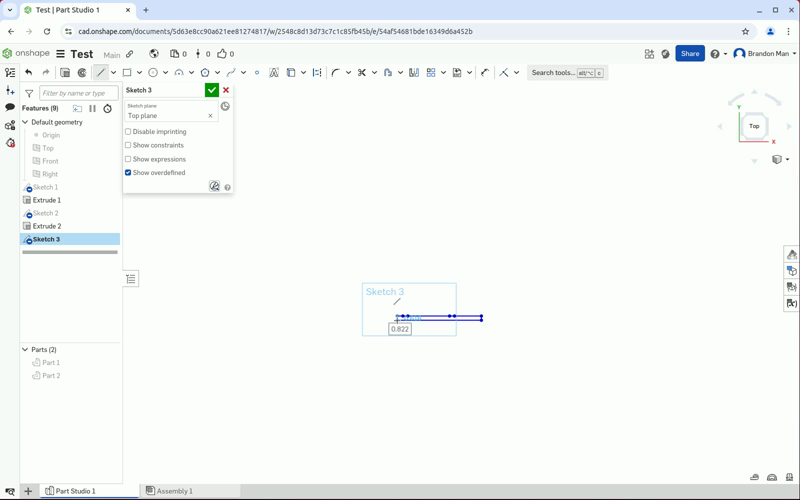
scroll(6)
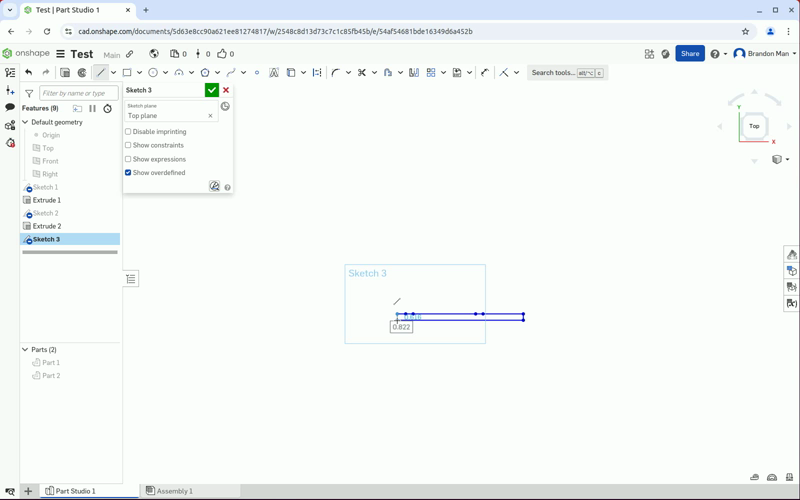
scroll(6)
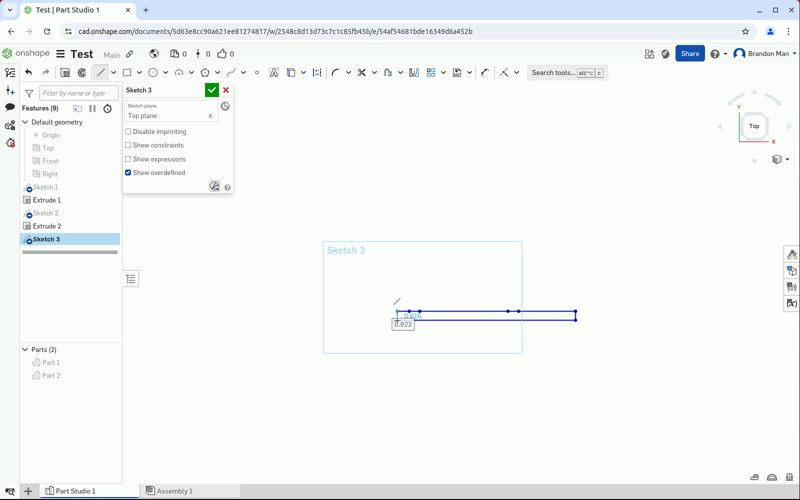
scroll(6)
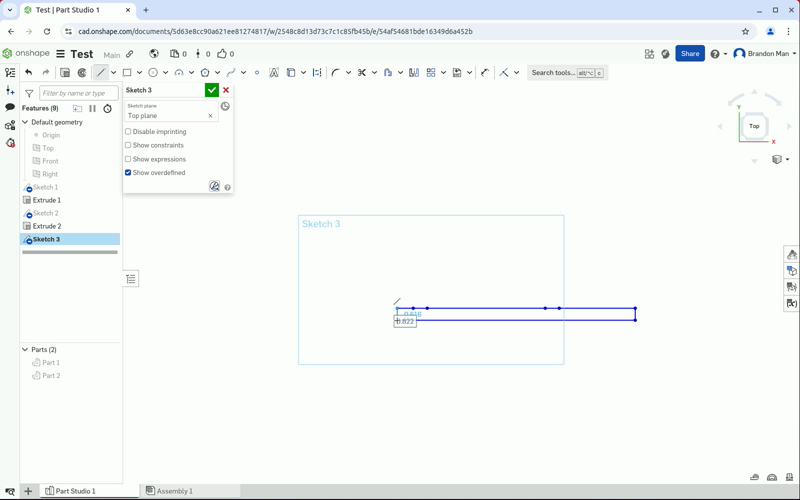
scroll(6)
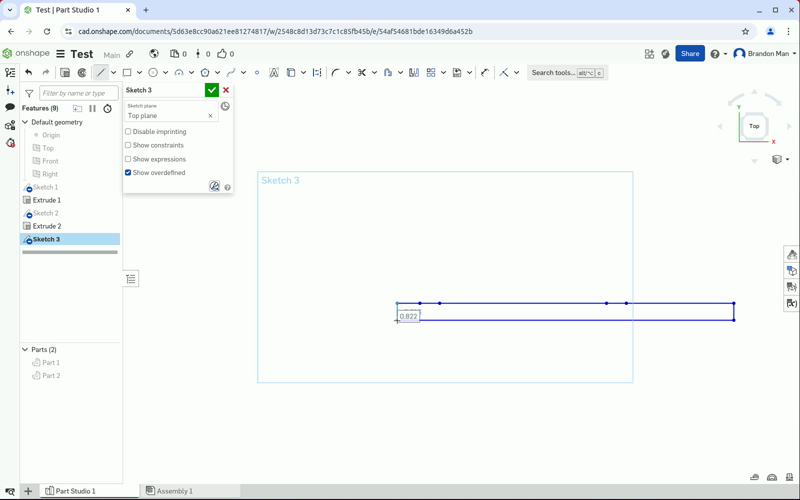
scroll(6)
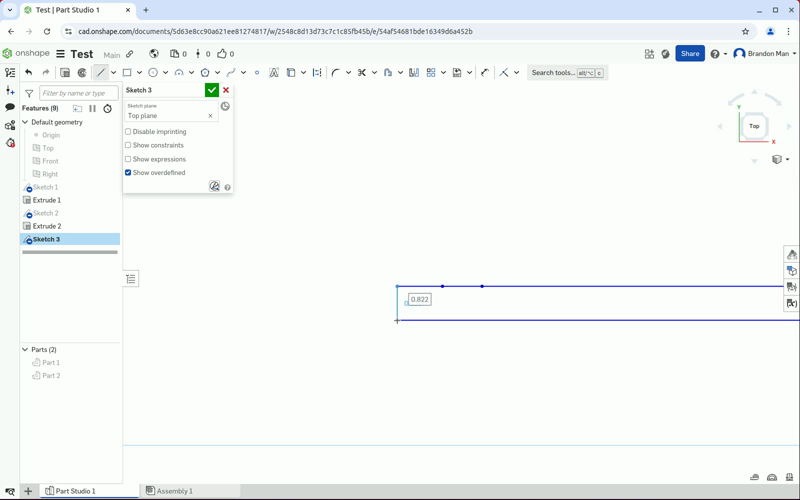
key_up(shift)
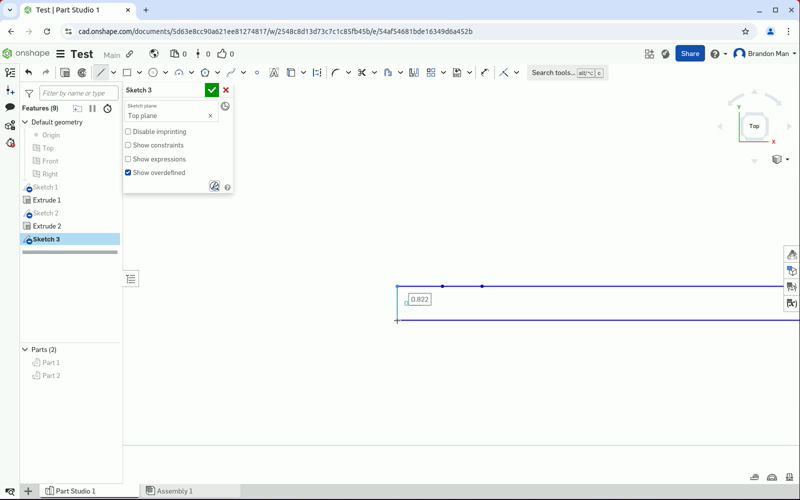
click(397, 320)
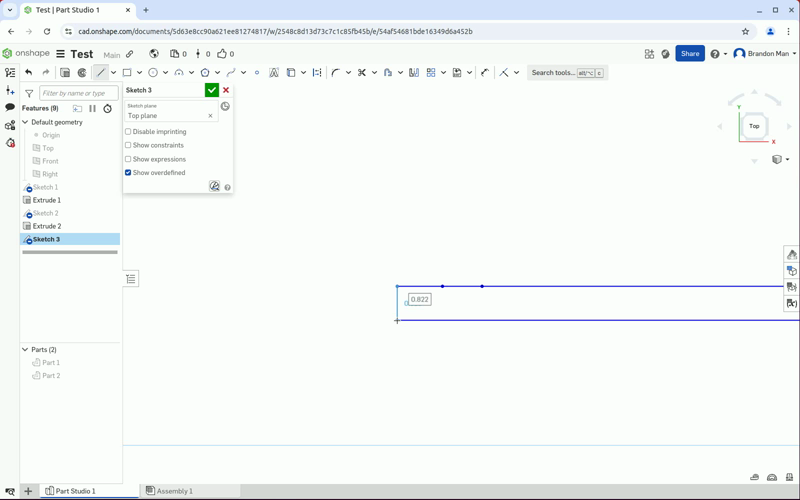
scroll(-6)
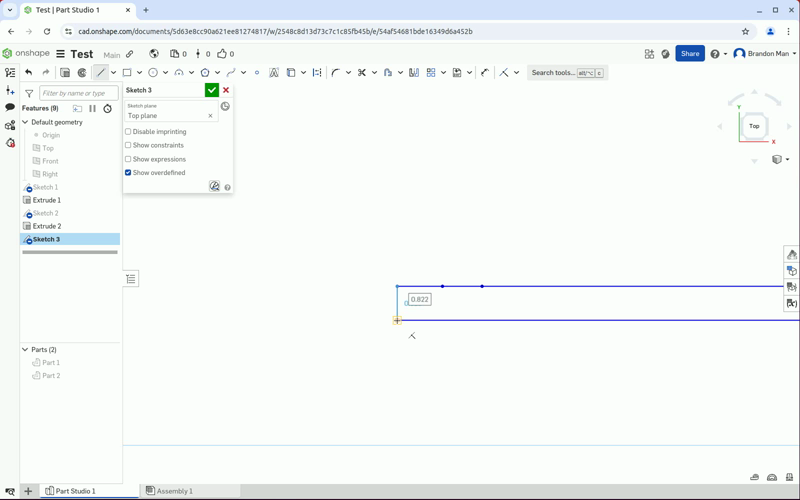
scroll(-6)
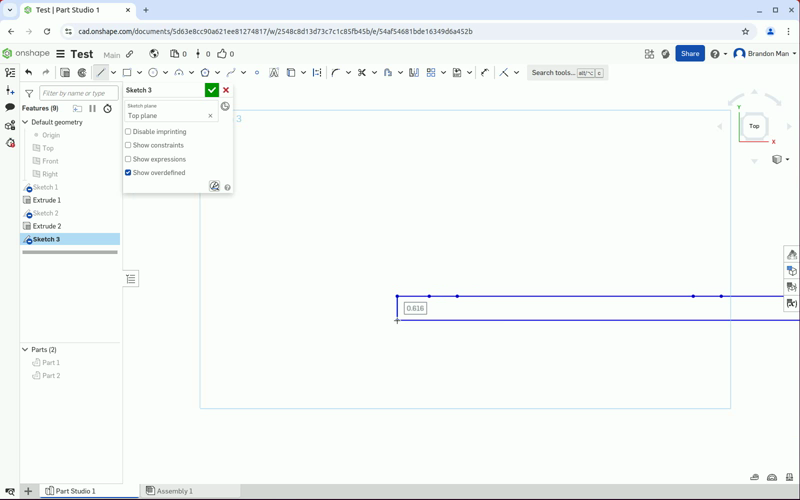
scroll(-6)
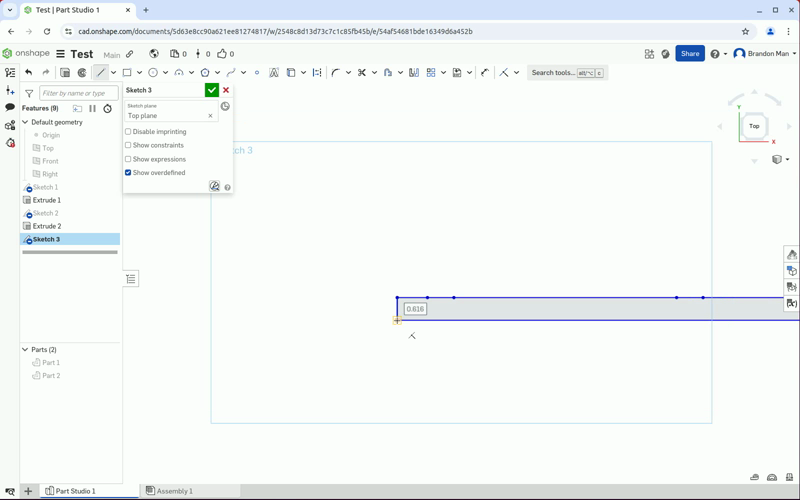
scroll(-6)
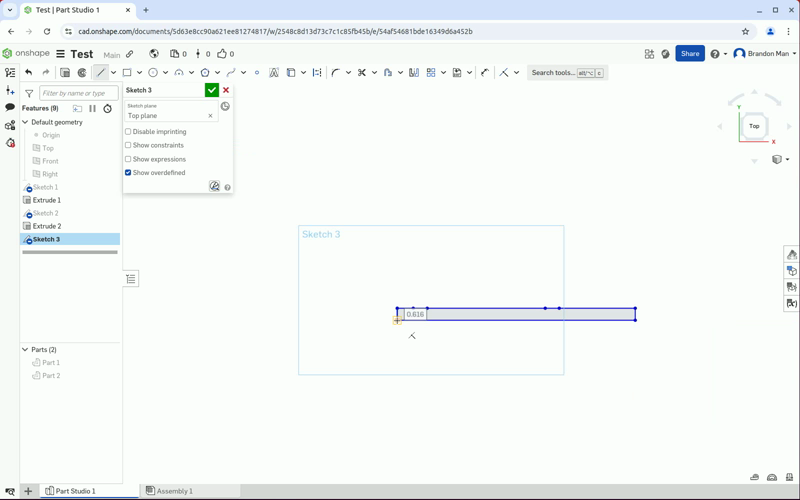
scroll(-6)
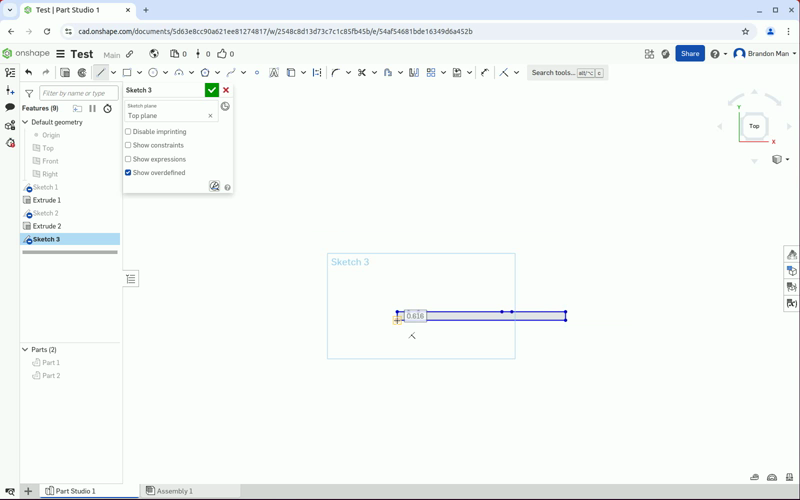
scroll(-6)
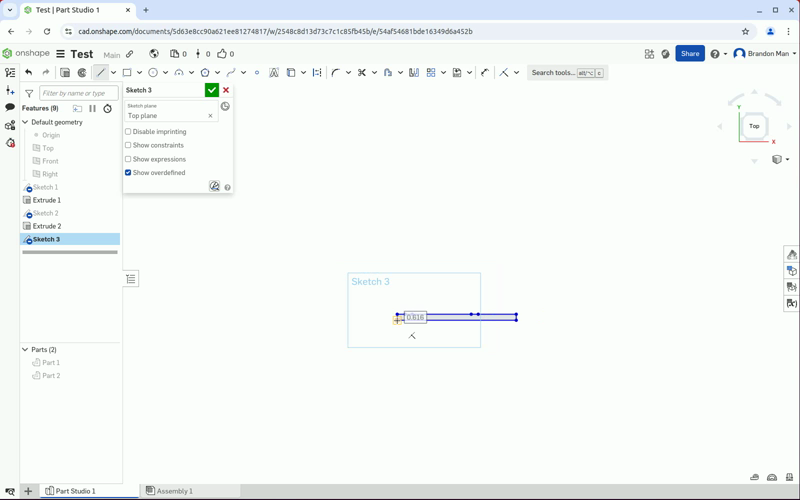
scroll(-6)
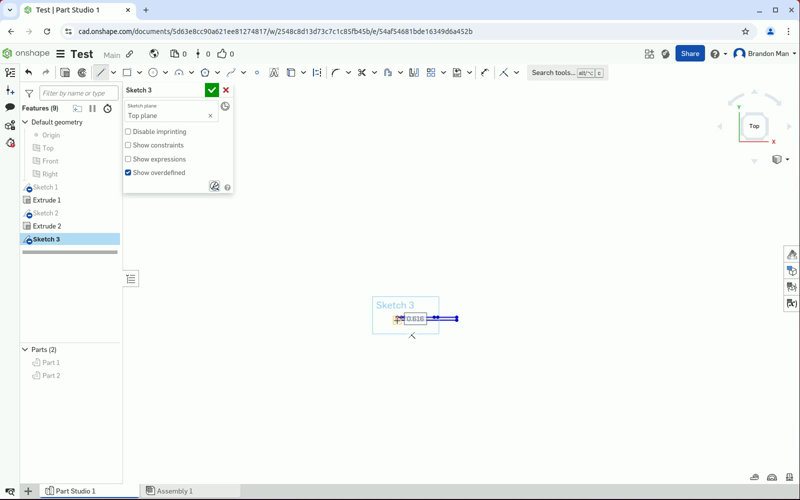
key(esc)
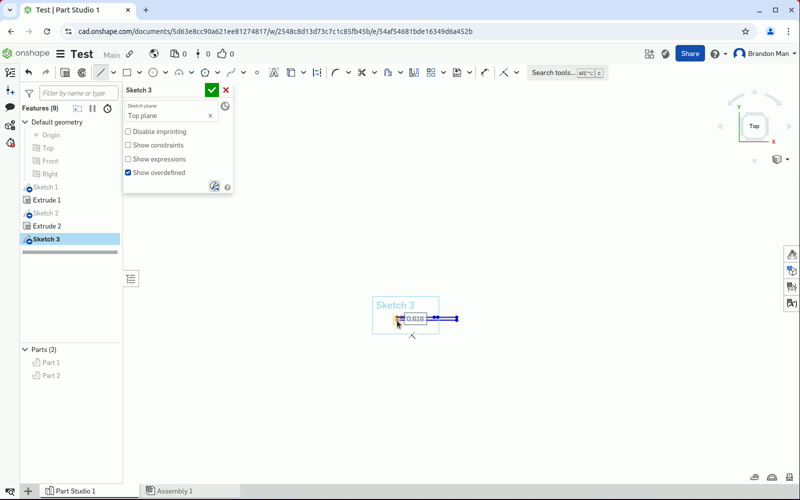
mouse_move(439, 318)
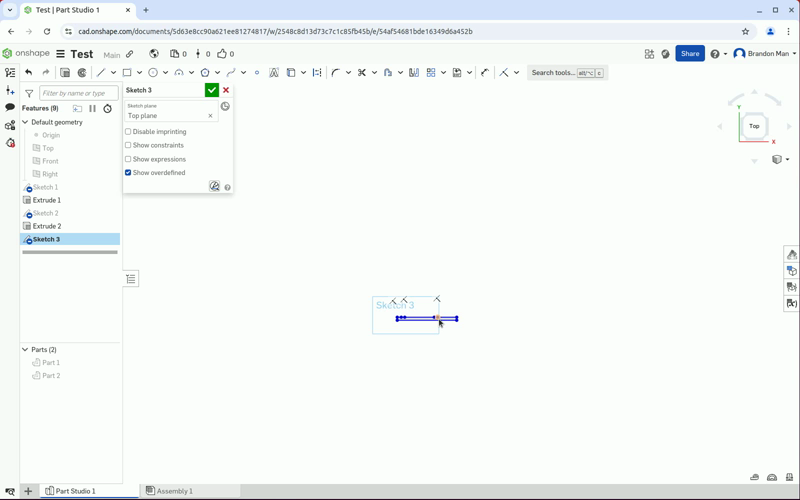
scroll(6)
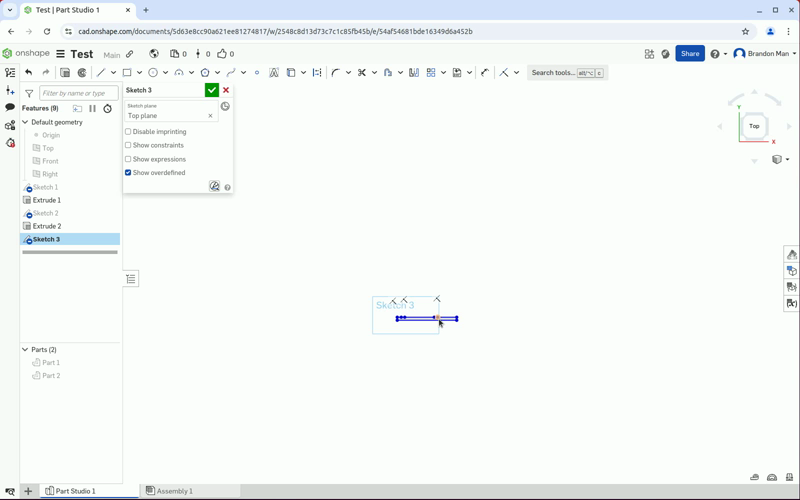
scroll(6)
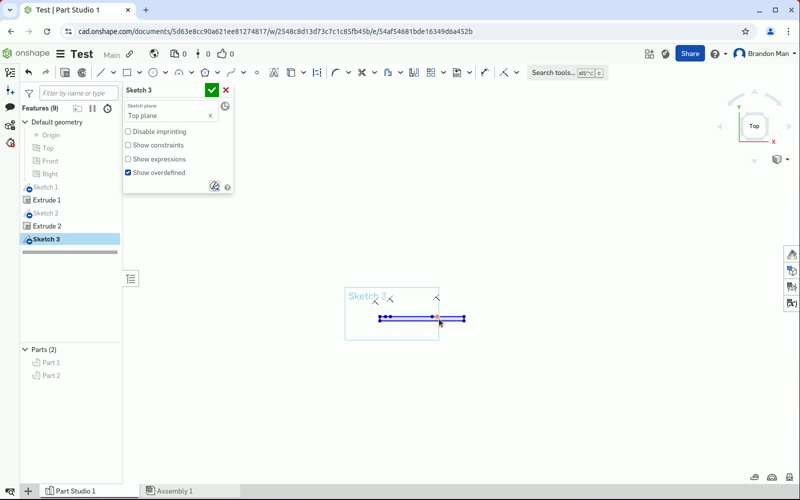
scroll(6)
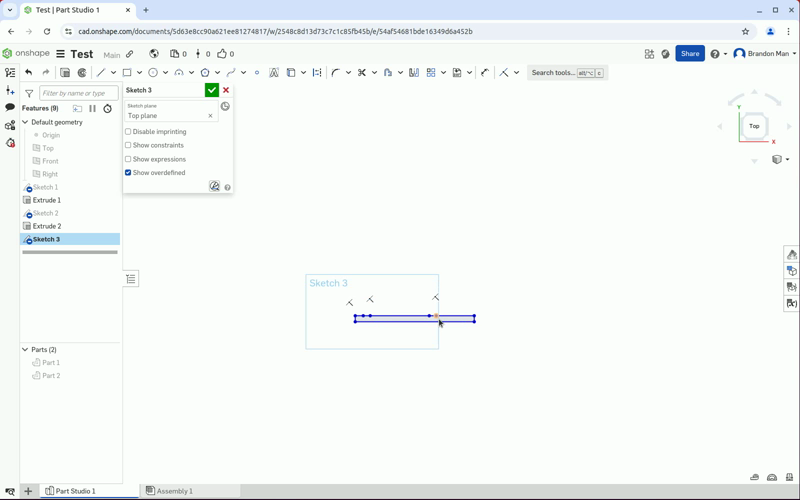
scroll(6)
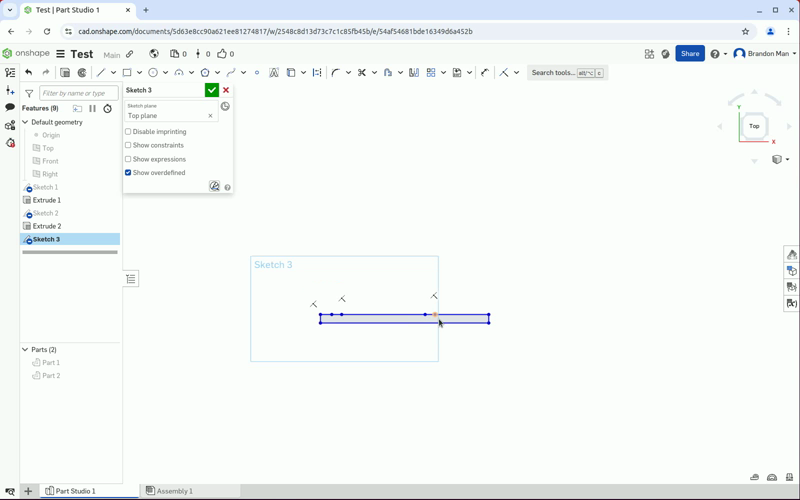
scroll(6)
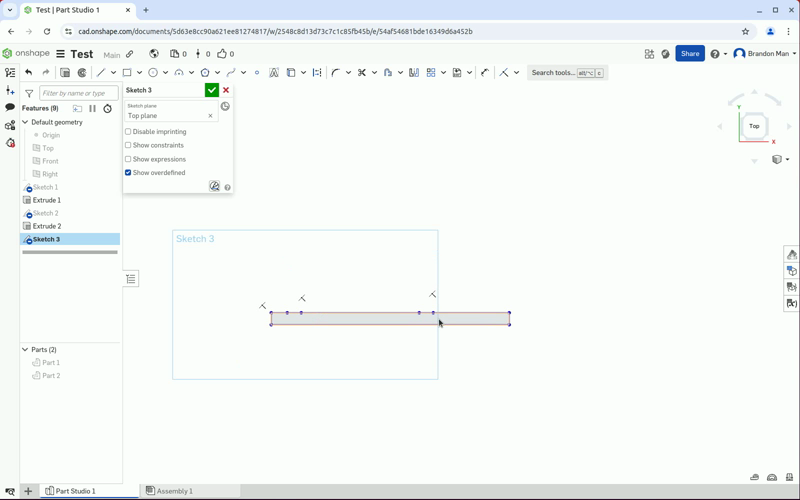
scroll(6)
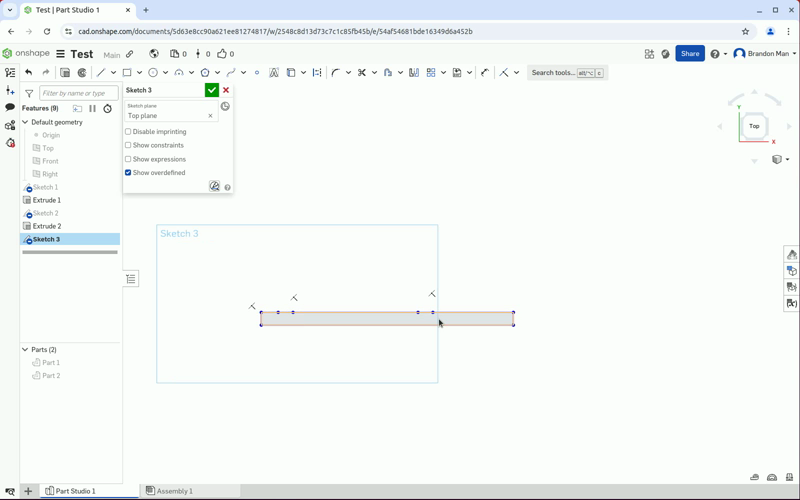
scroll(6)
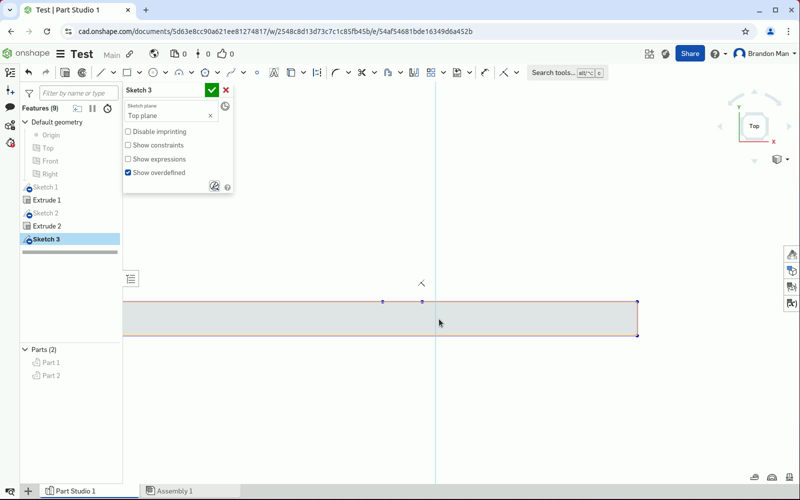
click(439, 318)
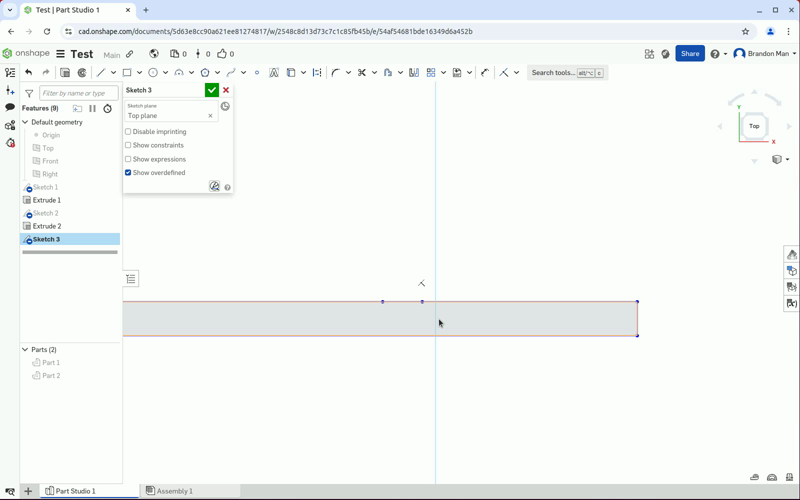
scroll(-6)
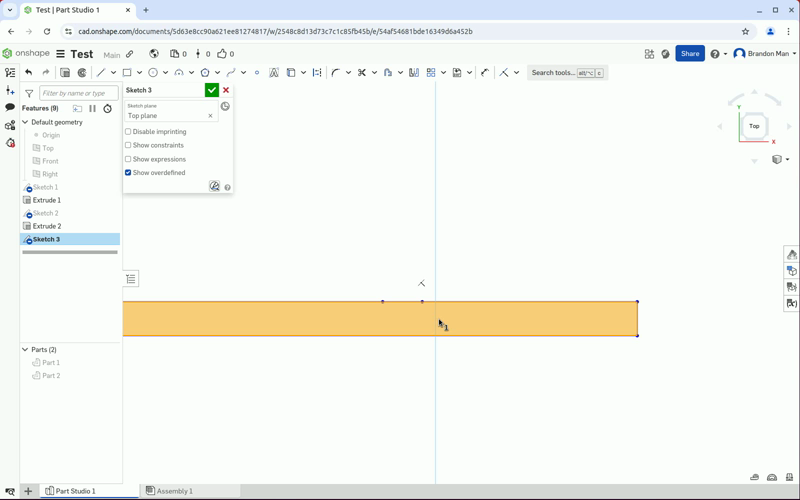
scroll(-6)
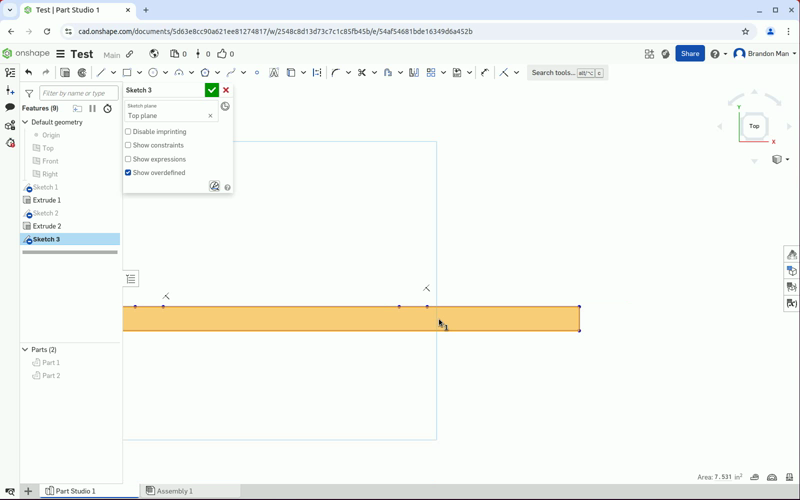
scroll(-6)
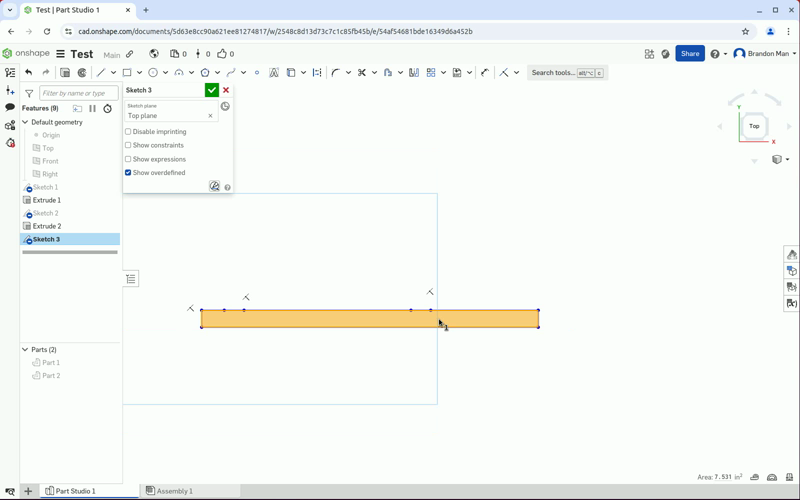
scroll(-6)
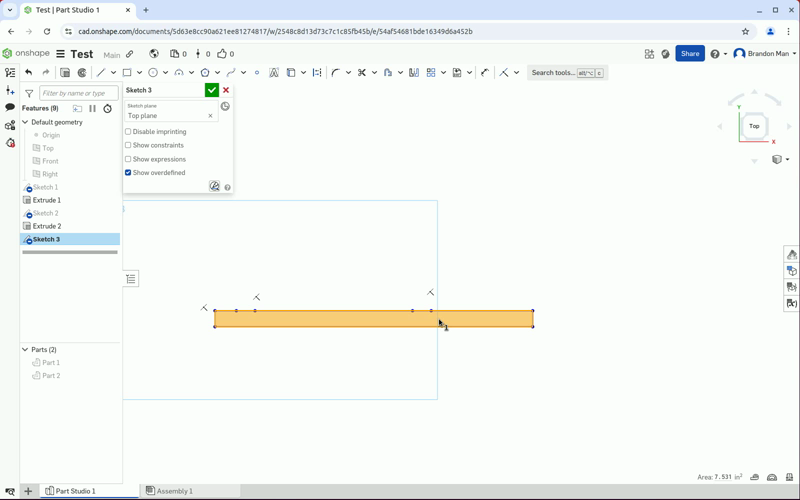
scroll(-6)
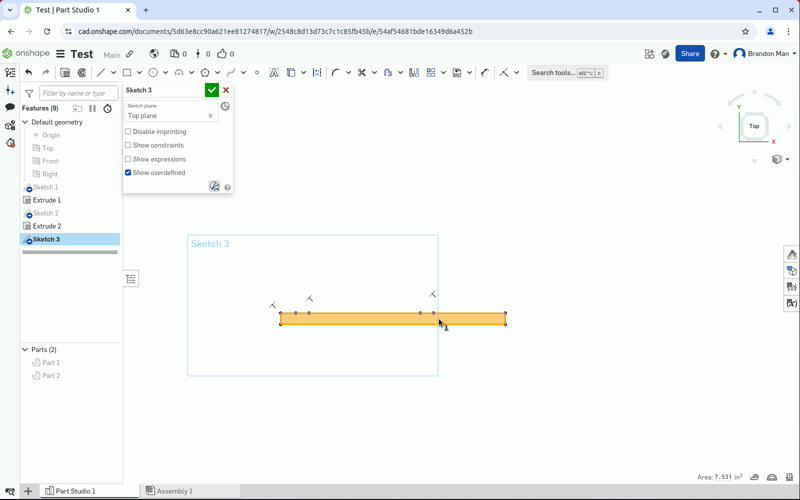
scroll(-6)
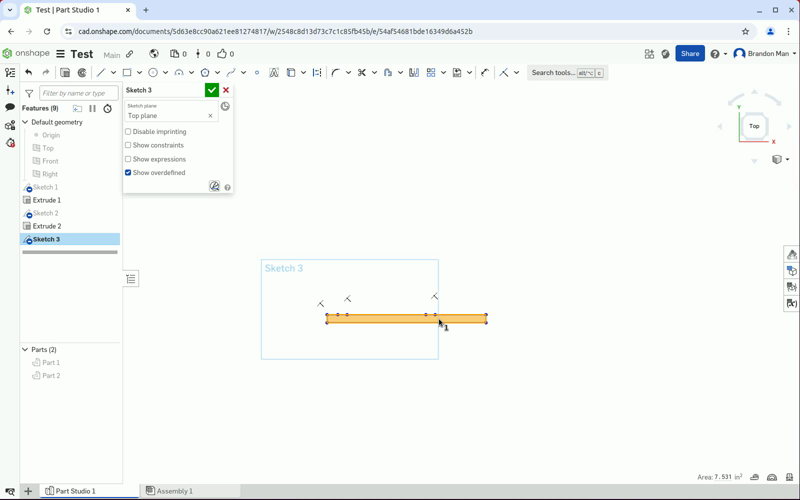
scroll(-6)
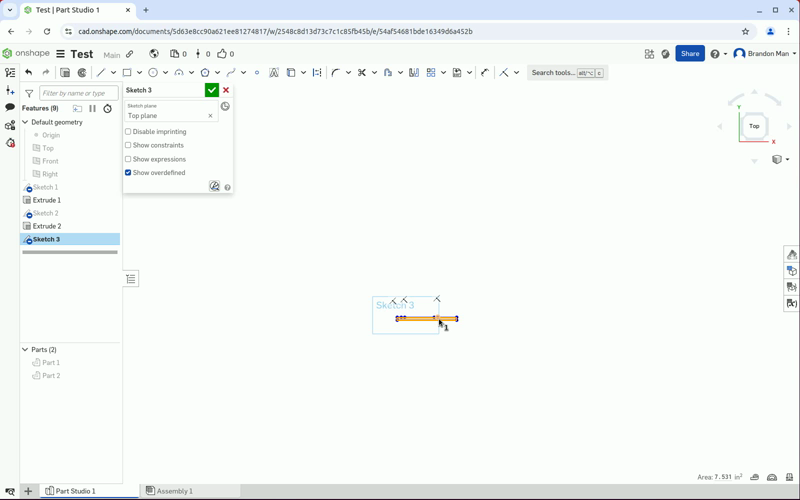
mouse_move(73, 352)
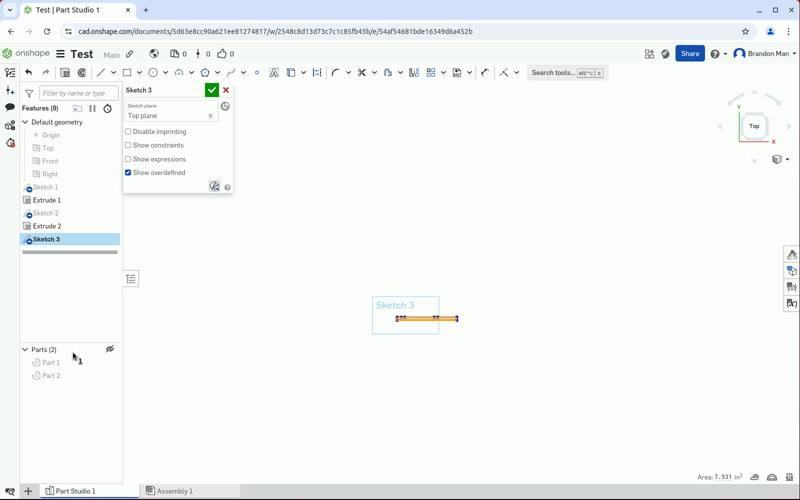
key(shift+y)
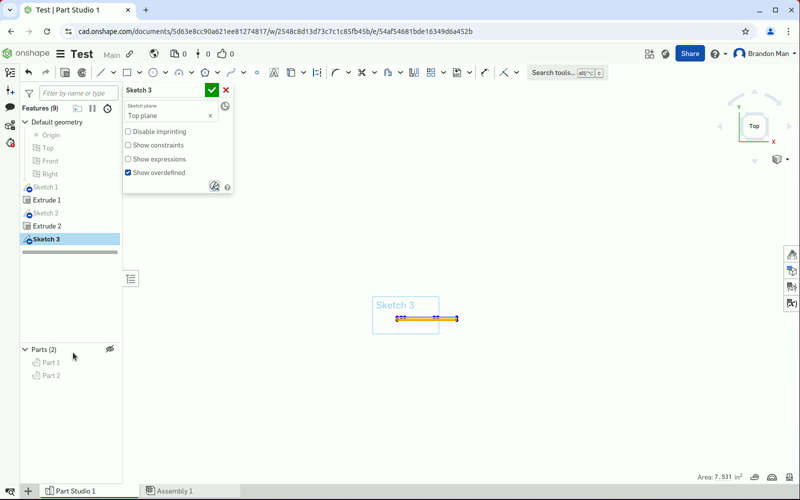
key(shift+e)
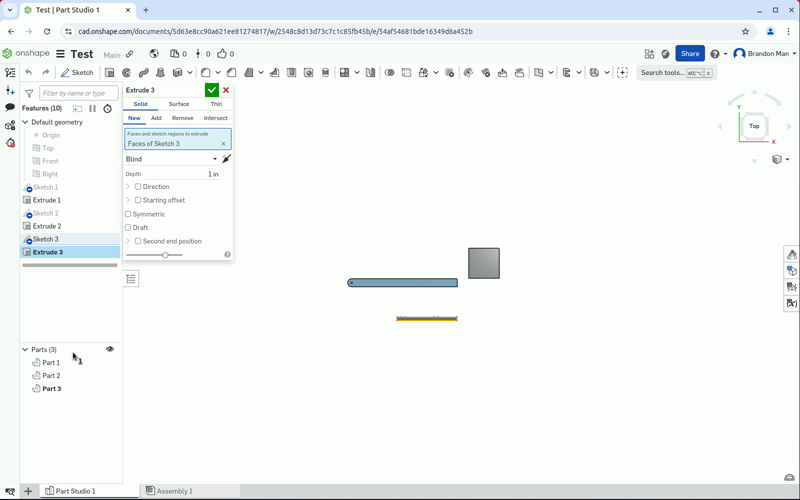
mouse_move(143, 106)
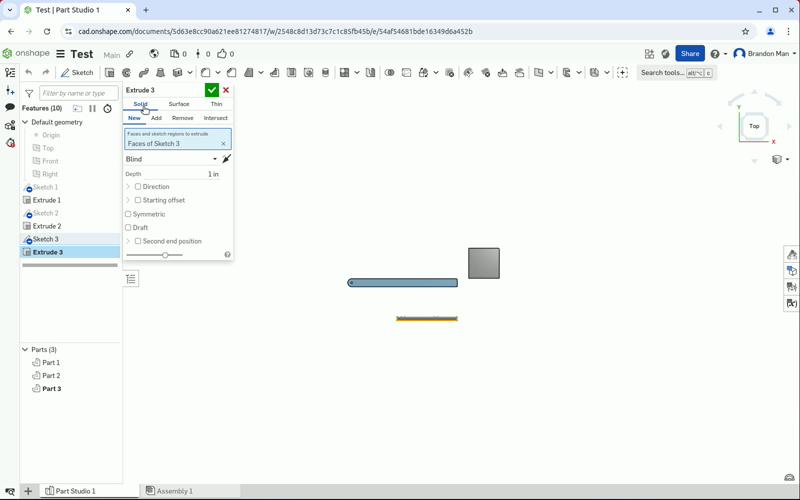
click(143, 106)
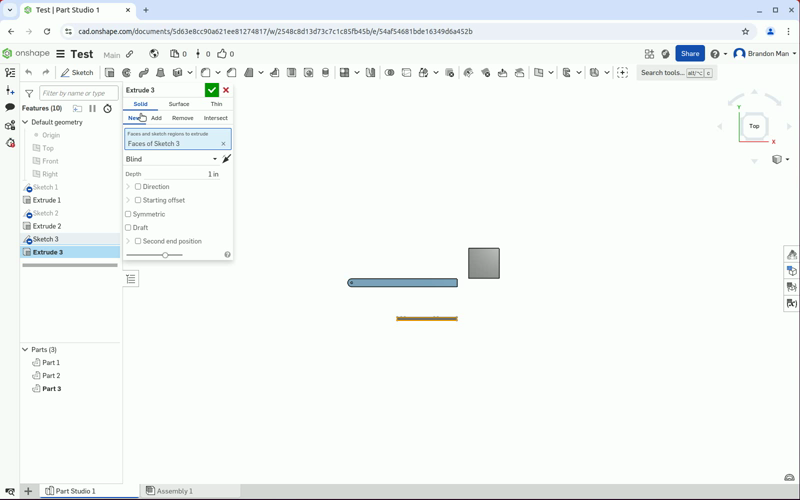
mouse_move(137, 120)
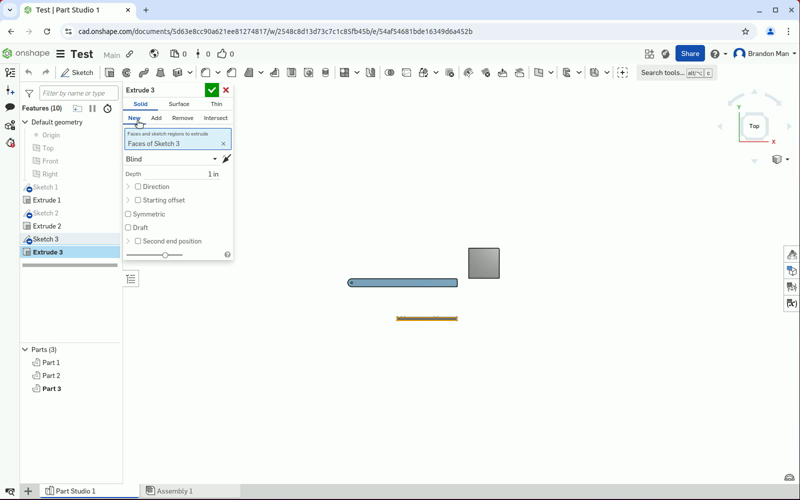
click(137, 120)
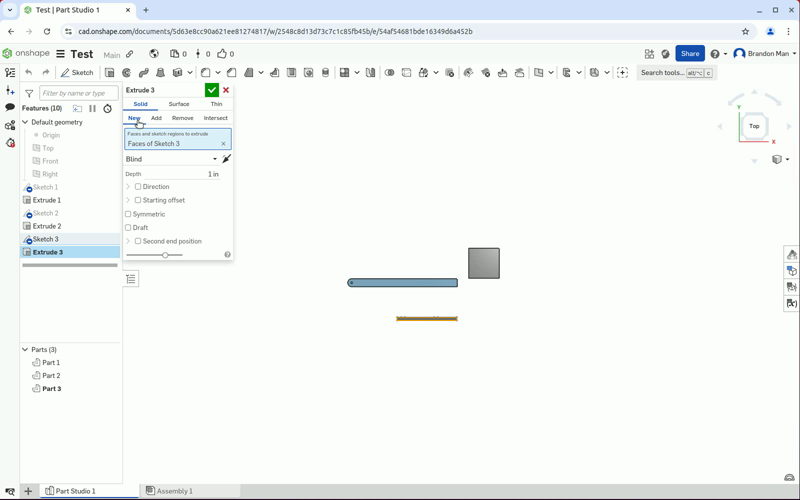
key(tab, 4)
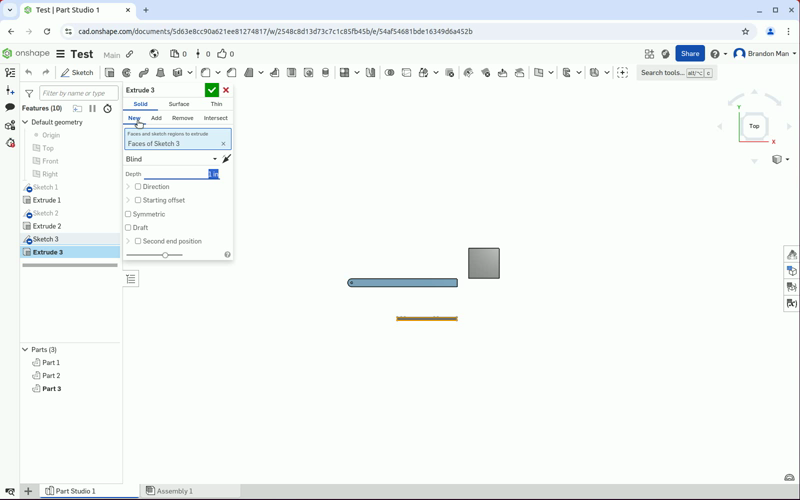
text(0.481)
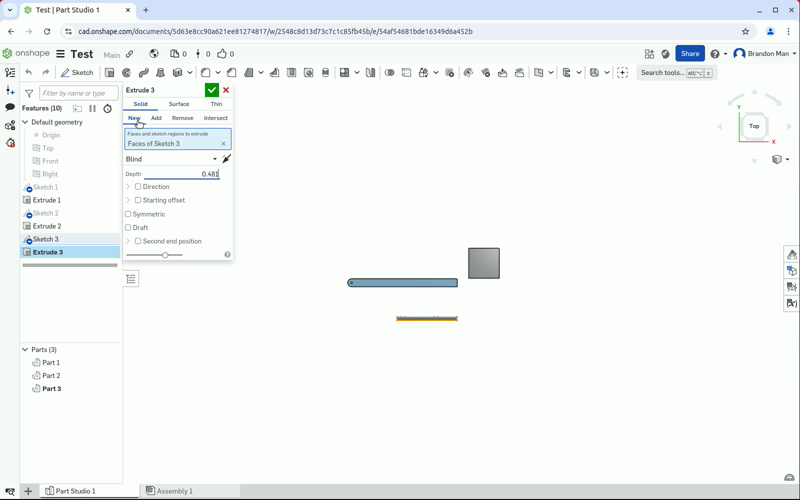
key(enter)
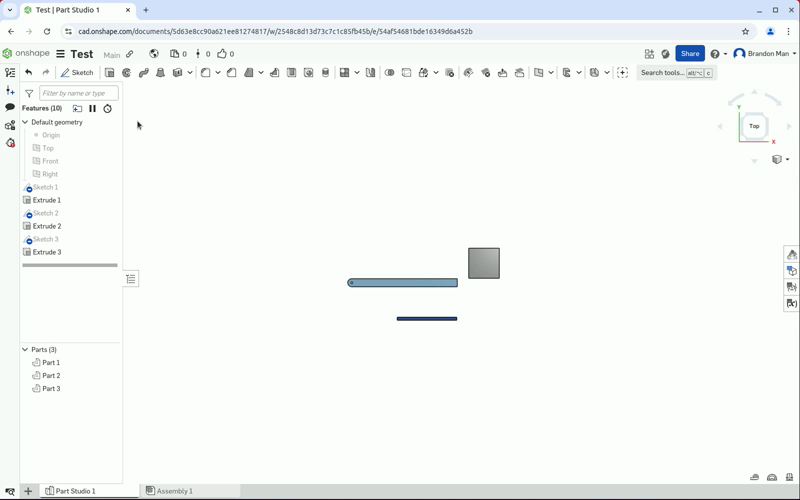
key(shift+h)
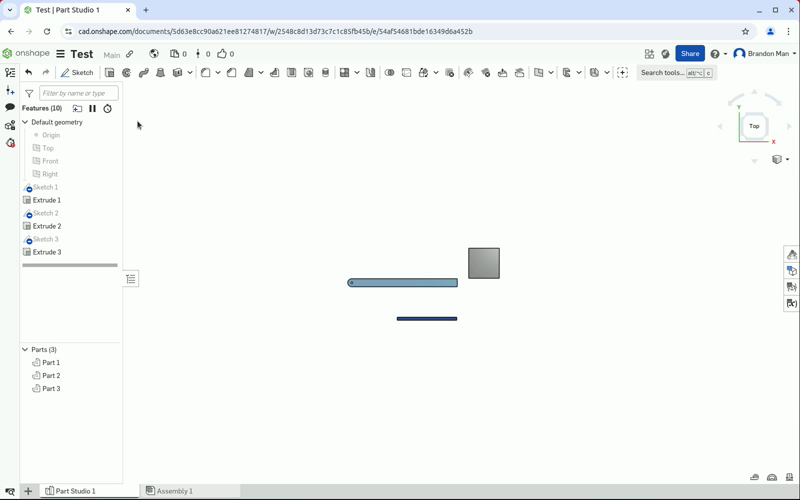
key(shift+h)
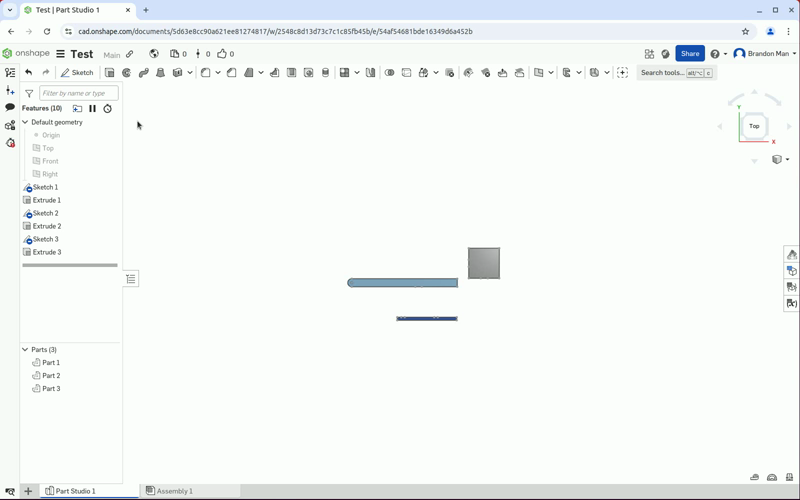
key(shift+7)
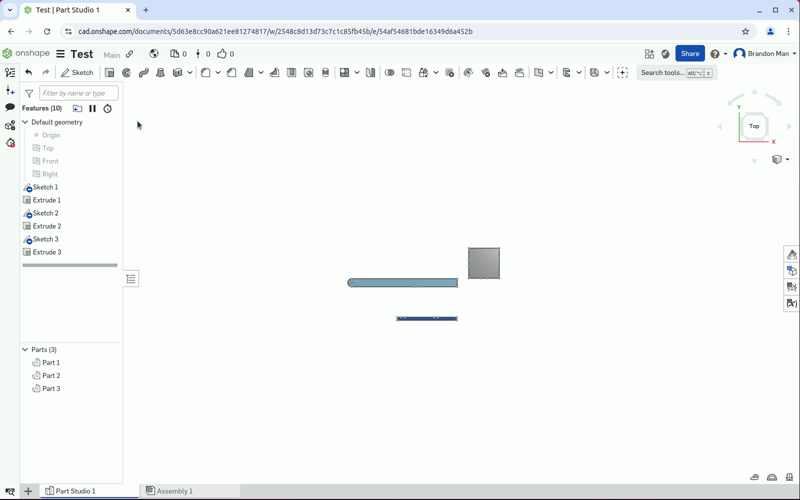
key(up, 3)
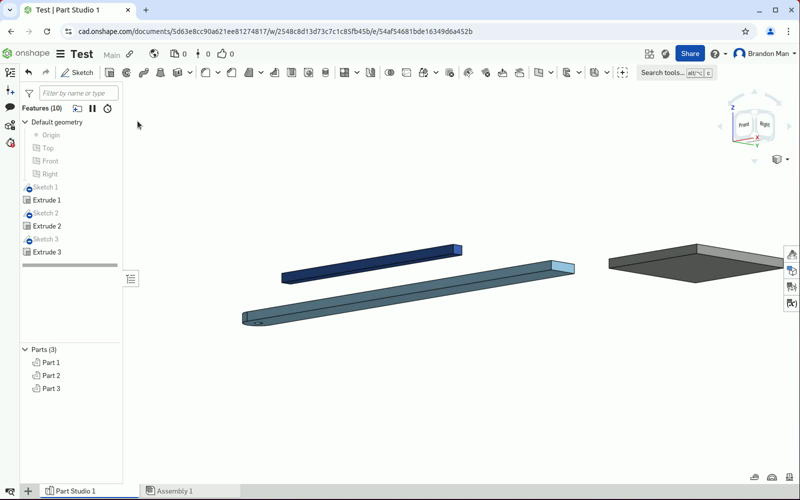
key(left, 3)
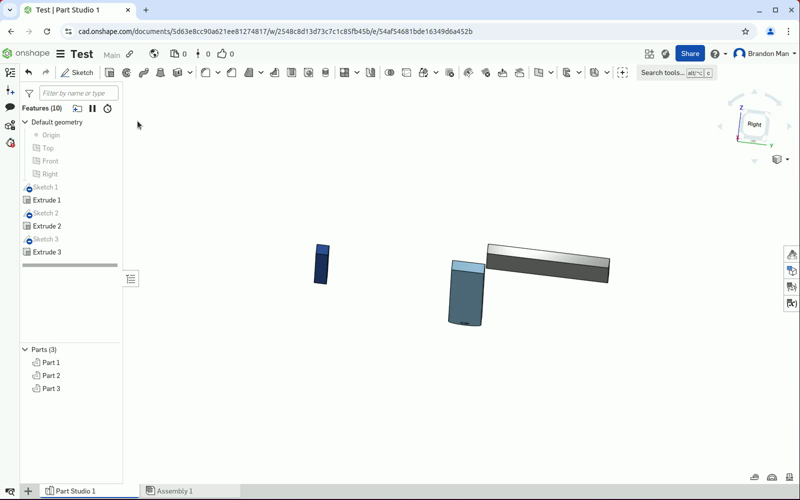
key(right, 3)
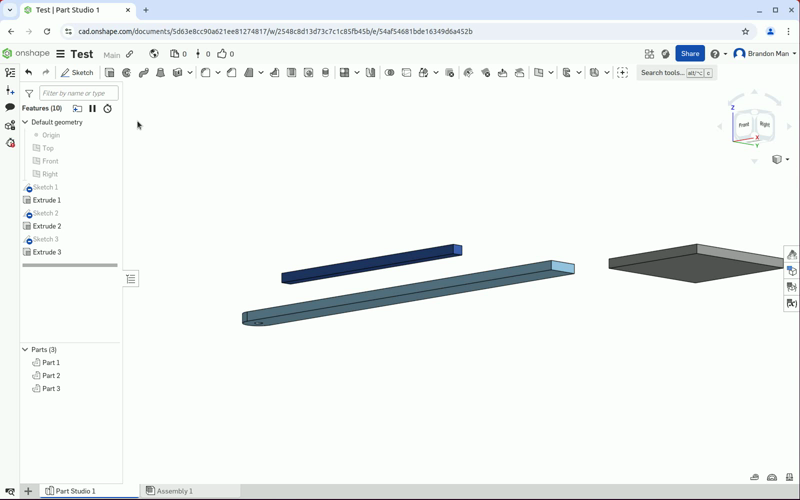
key(down, 3)
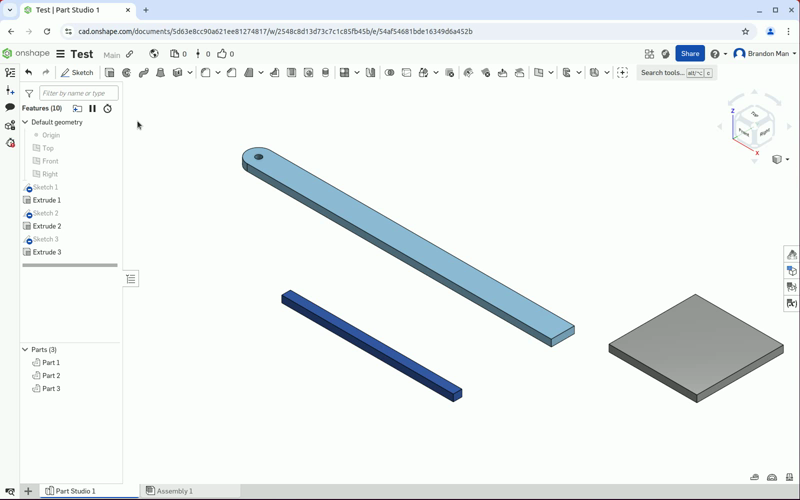
mouse_move(73, 189)
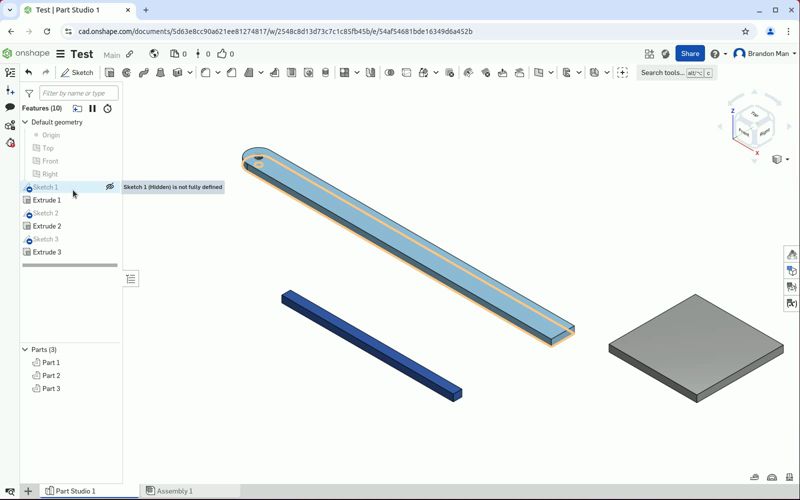
click(73, 189)